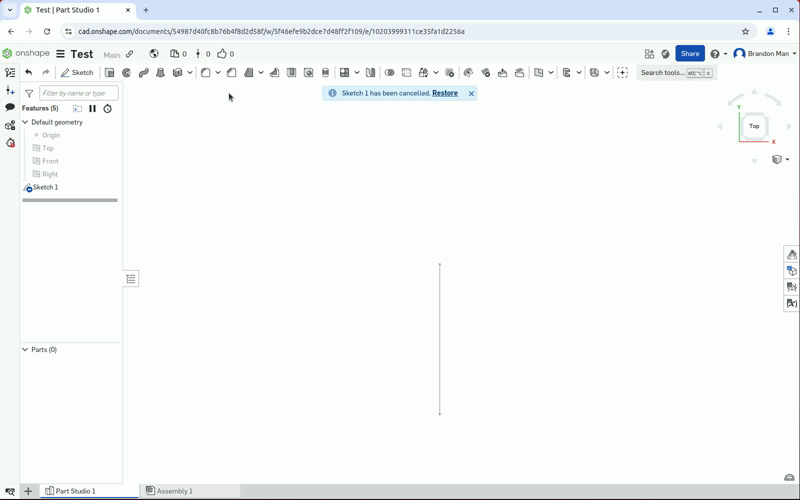
key(shift+h)
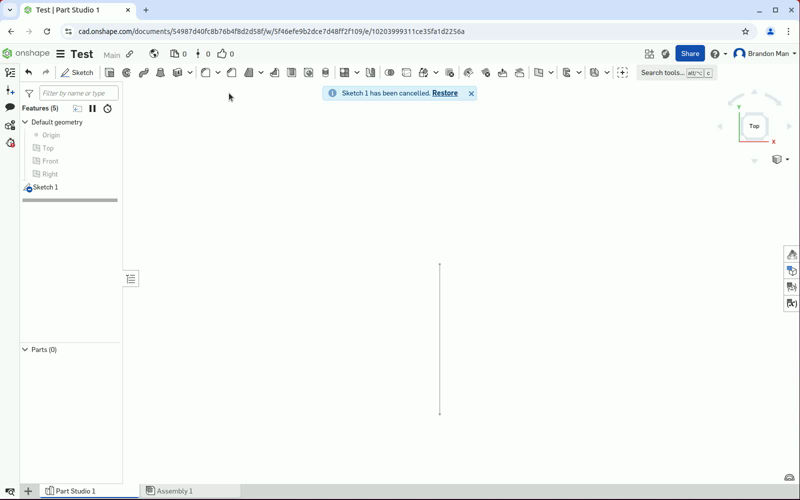
key(shift+s)
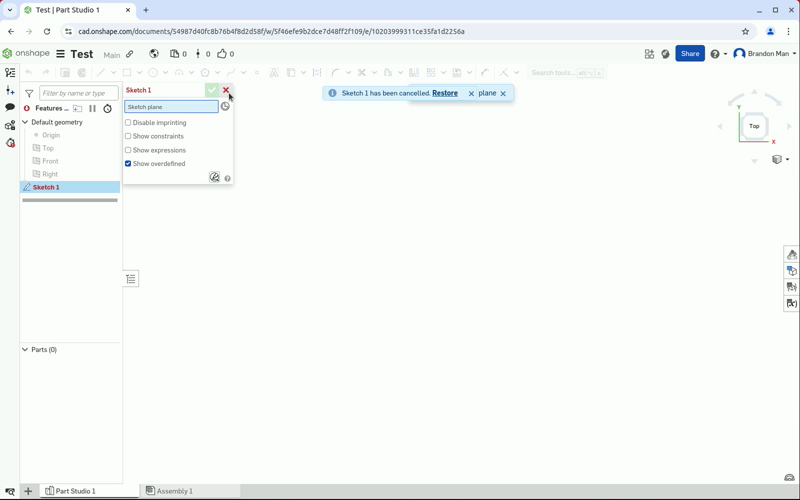
mouse_move(73, 150)
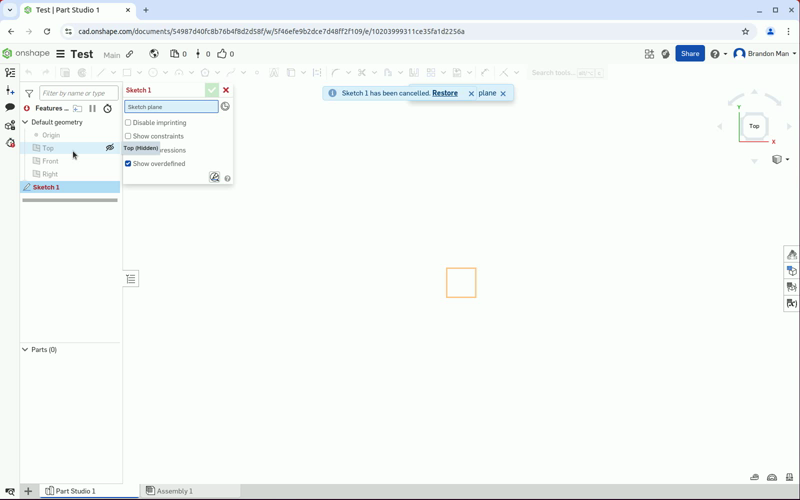
click(73, 150)
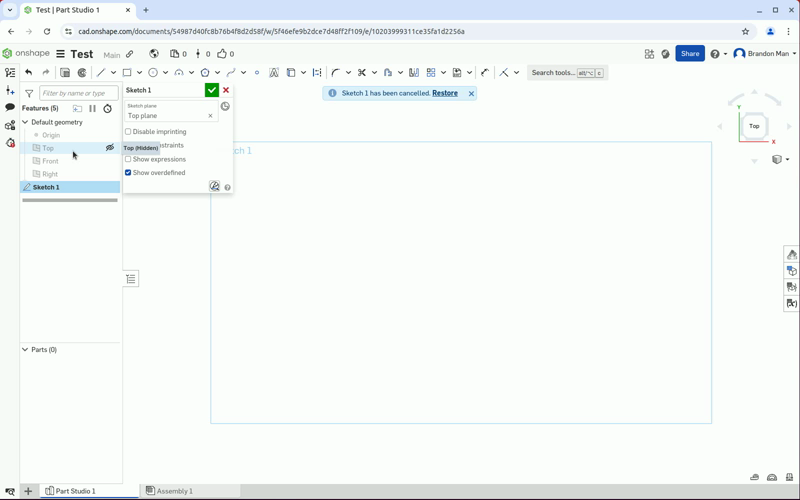
mouse_move(73, 352)
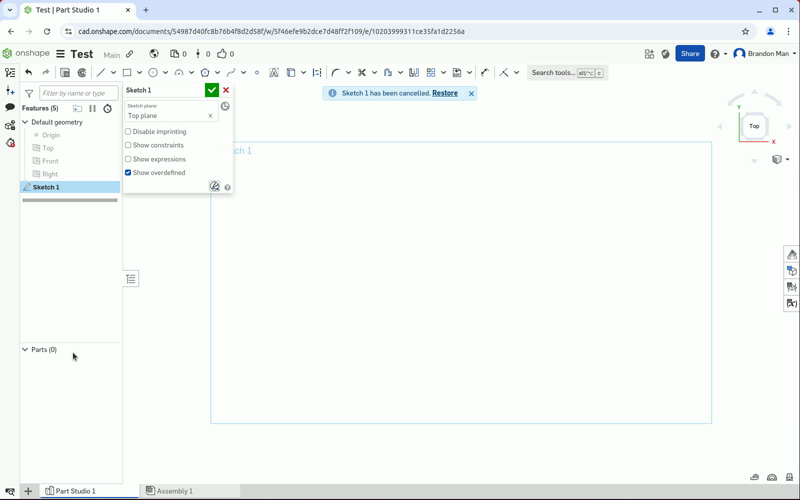
key(y)
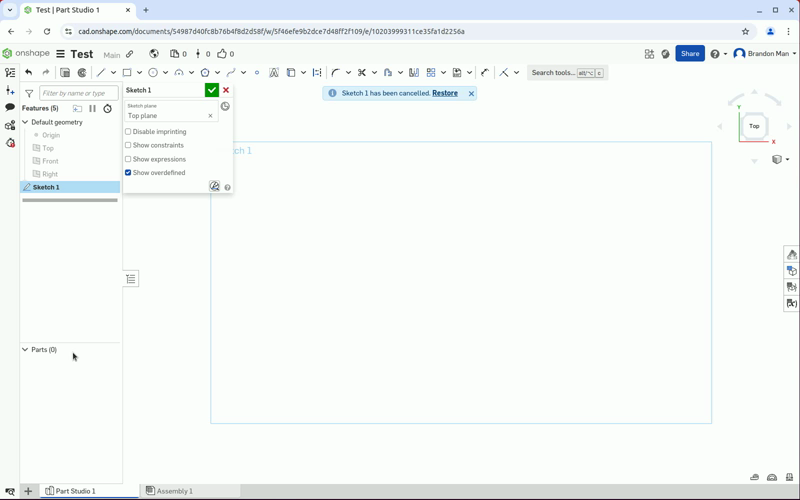
key(a)
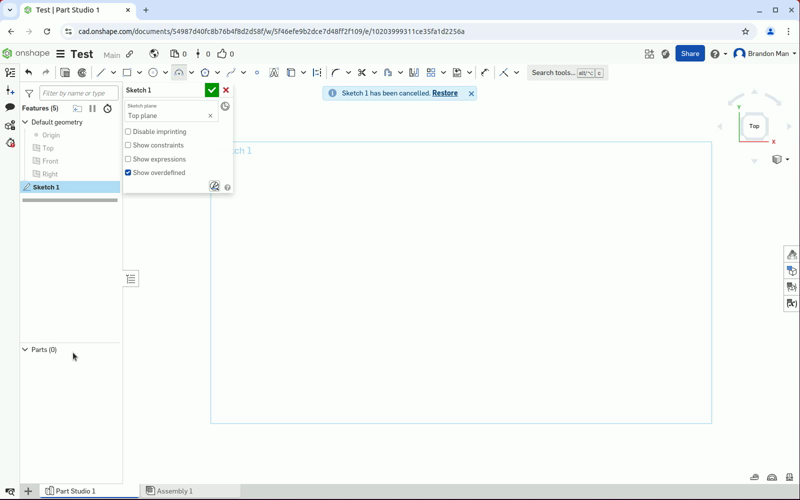
key_down(shift)
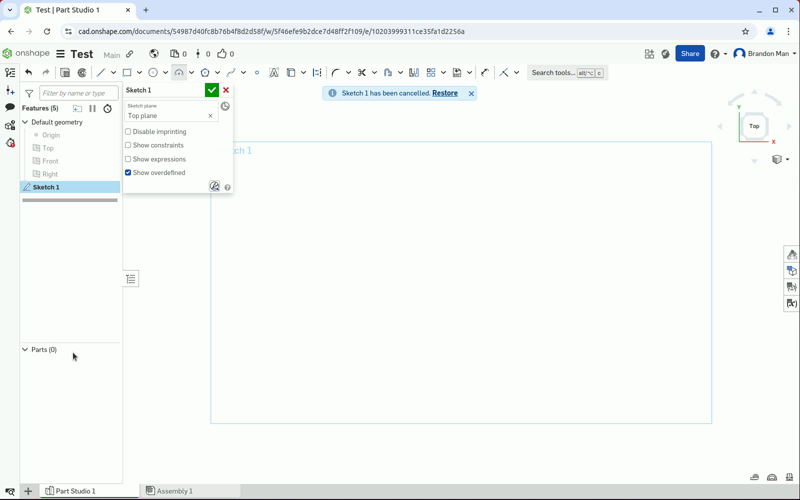
mouse_move(403, 282)
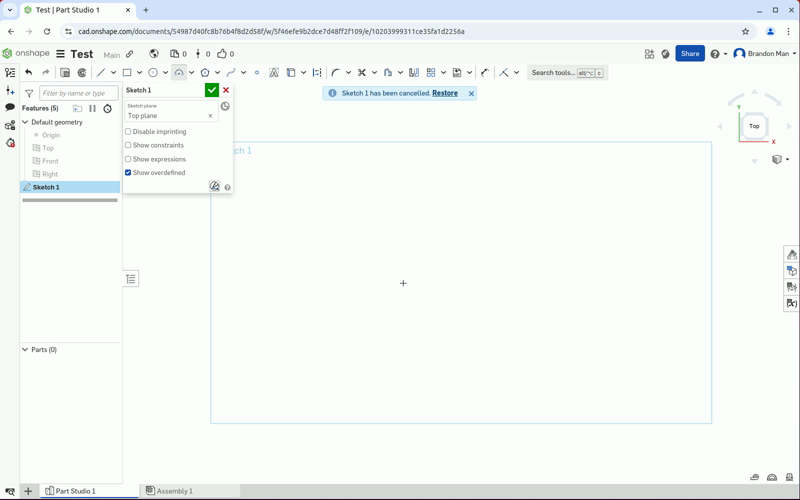
click(403, 282)
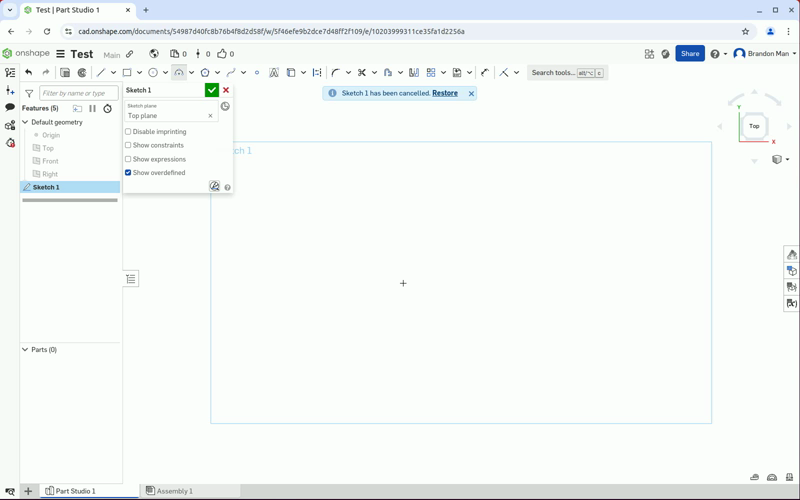
key_up(shift)
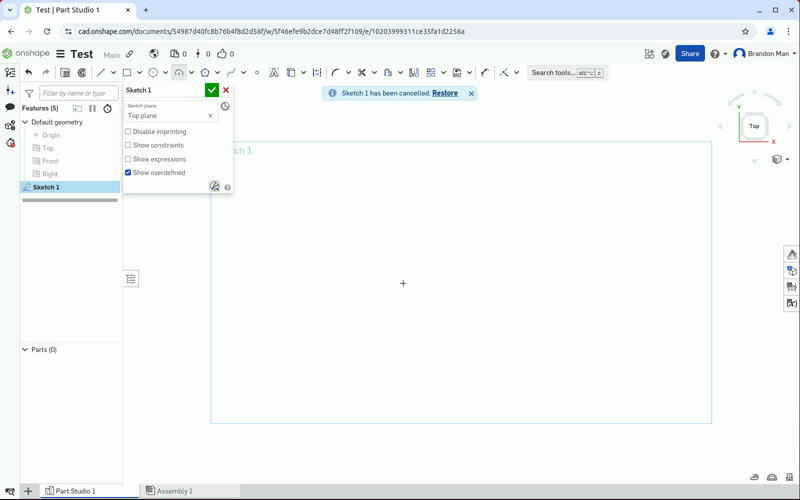
key_down(shift)
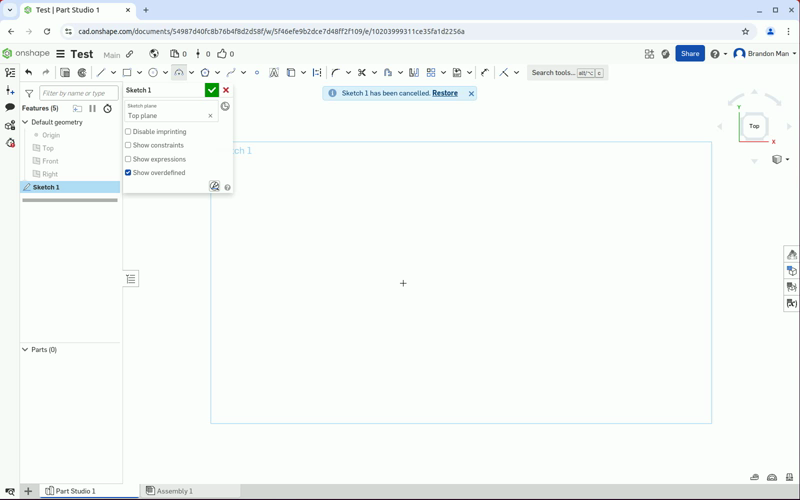
mouse_move(518, 282)
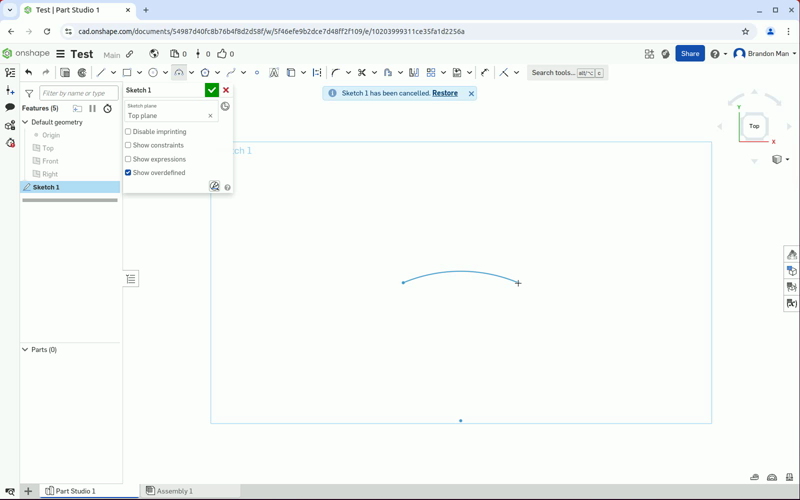
click(518, 282)
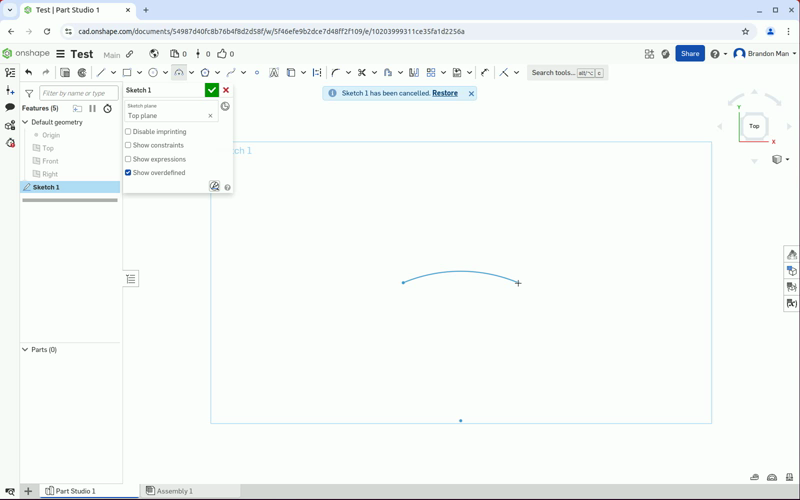
mouse_move(460, 340)
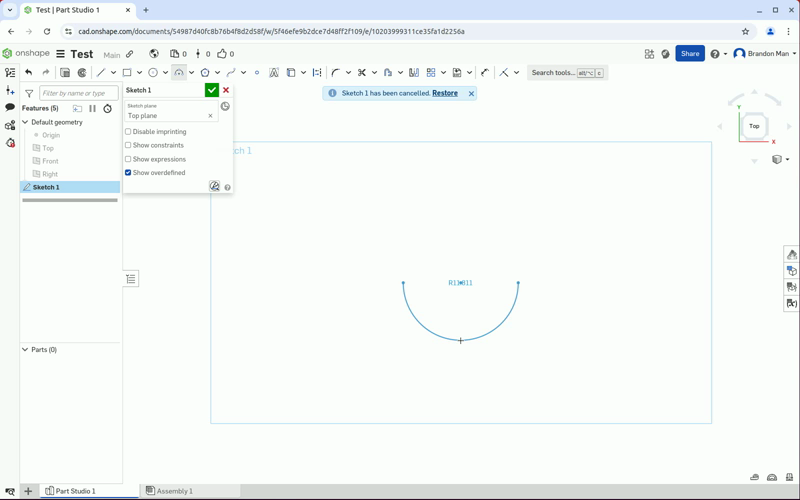
click(460, 340)
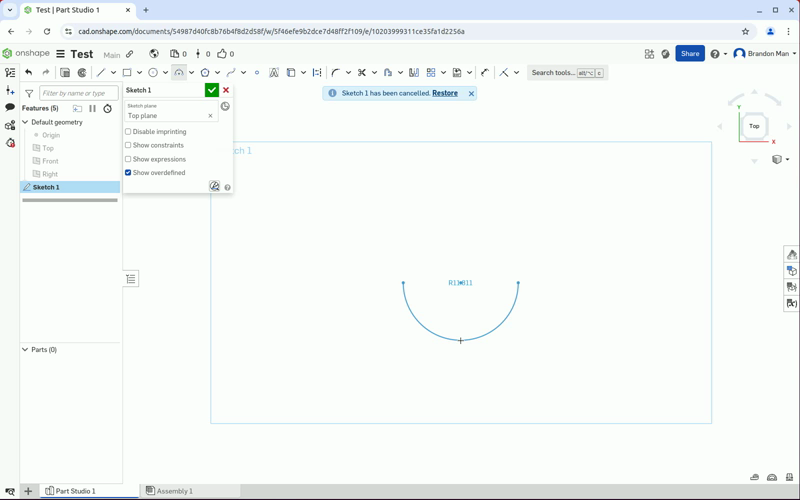
key_up(shift)
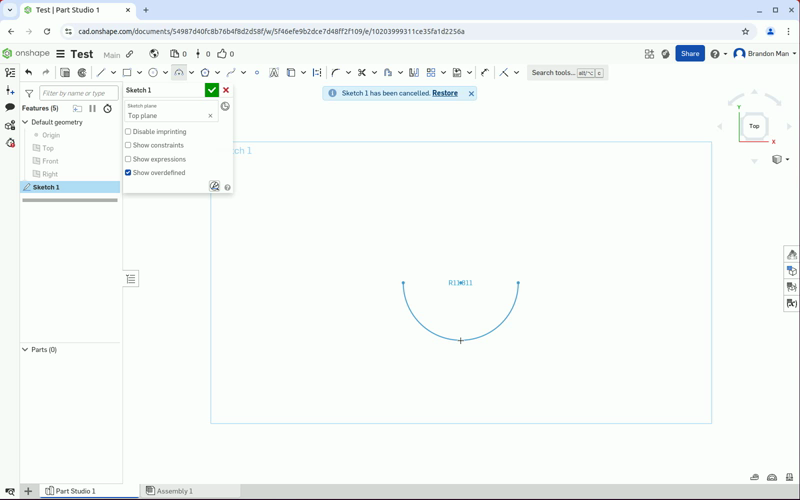
key(esc)
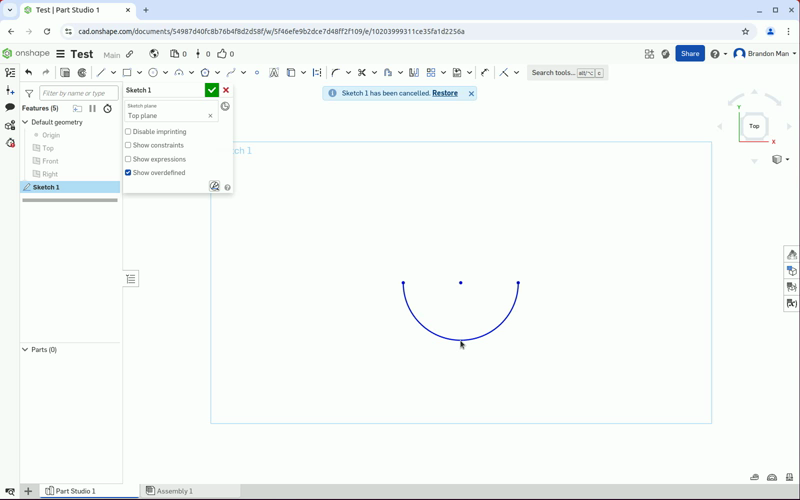
key(l)
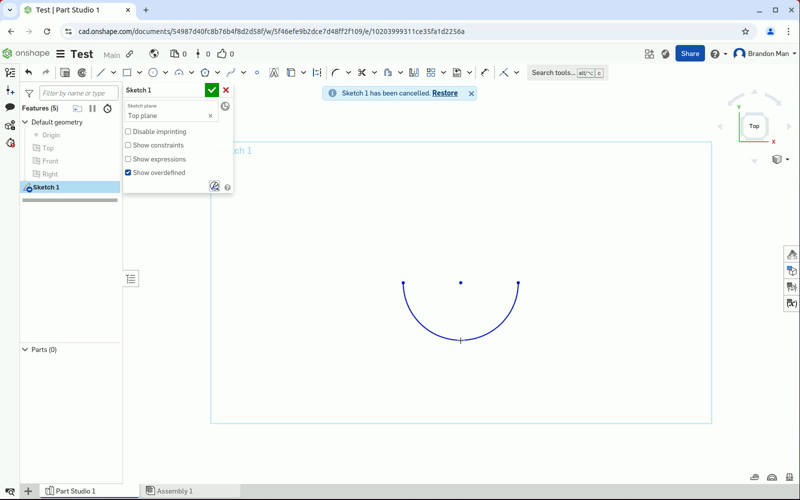
mouse_move(518, 282)
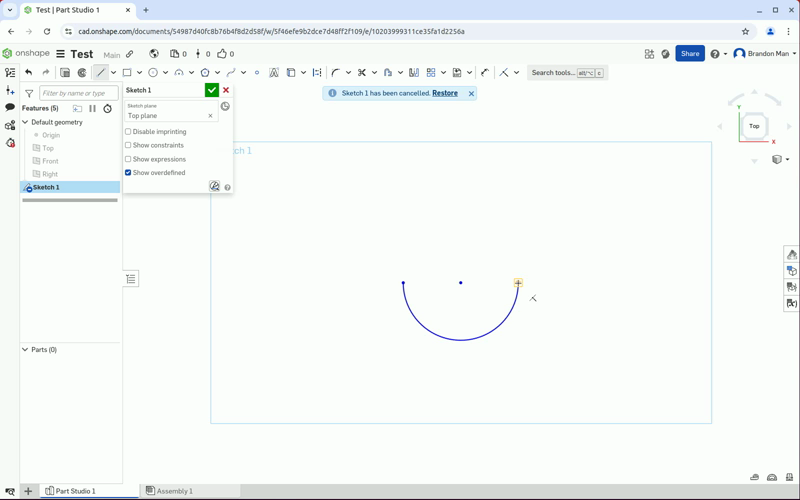
click(518, 282)
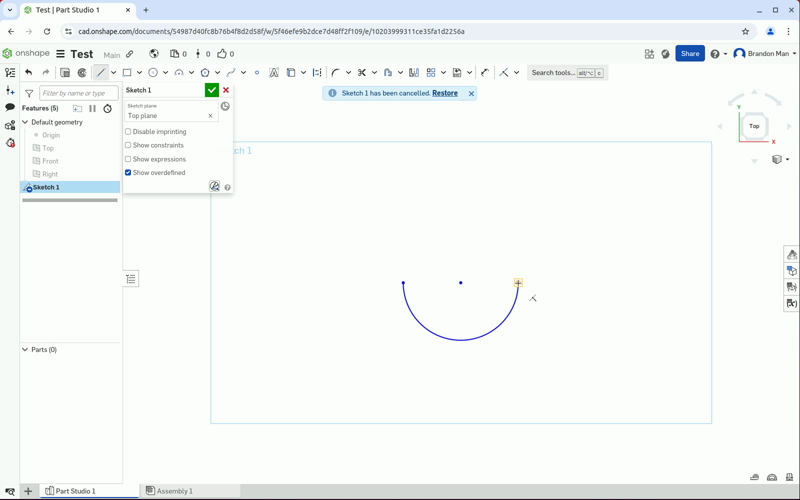
key_down(shift)
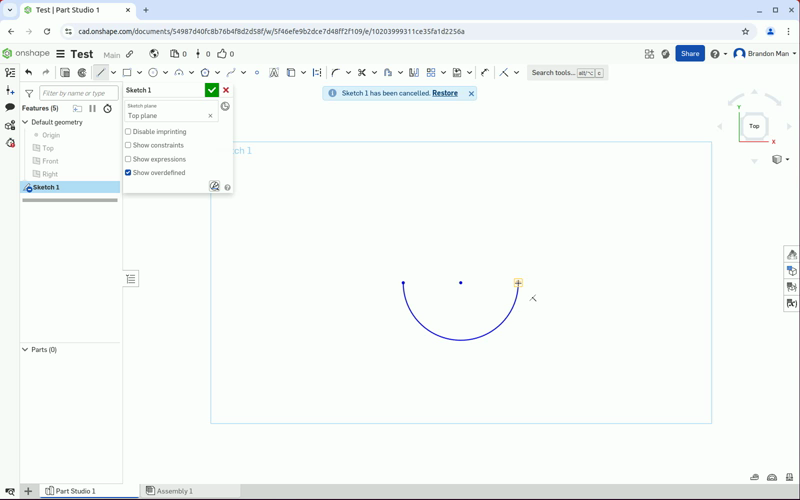
mouse_move(548, 282)
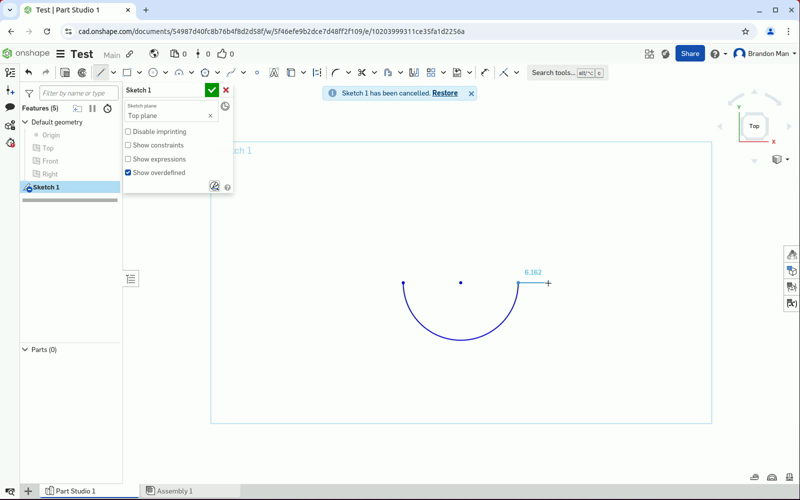
mouse_move(502, 282)
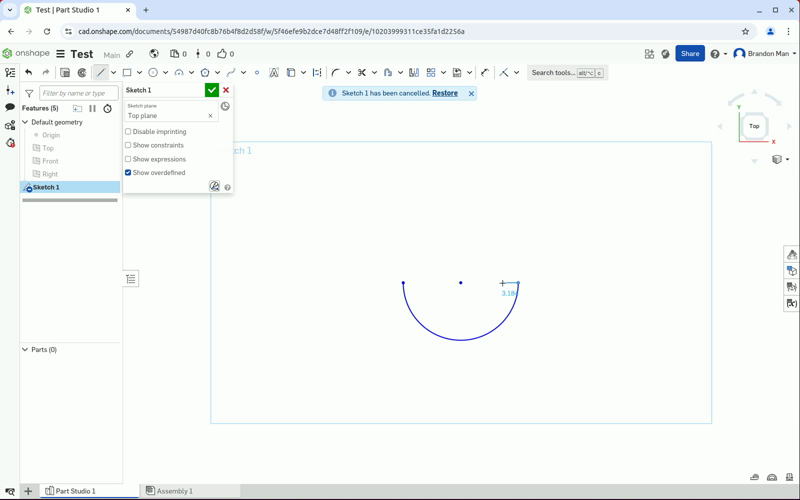
click(502, 282)
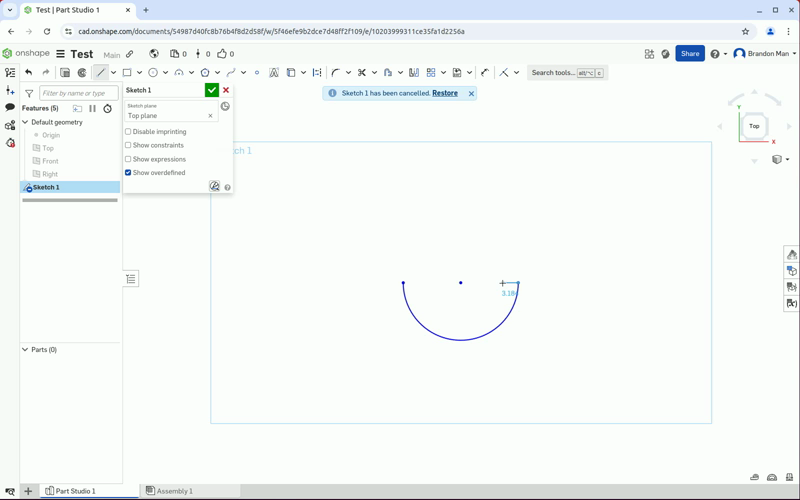
key_up(shift)
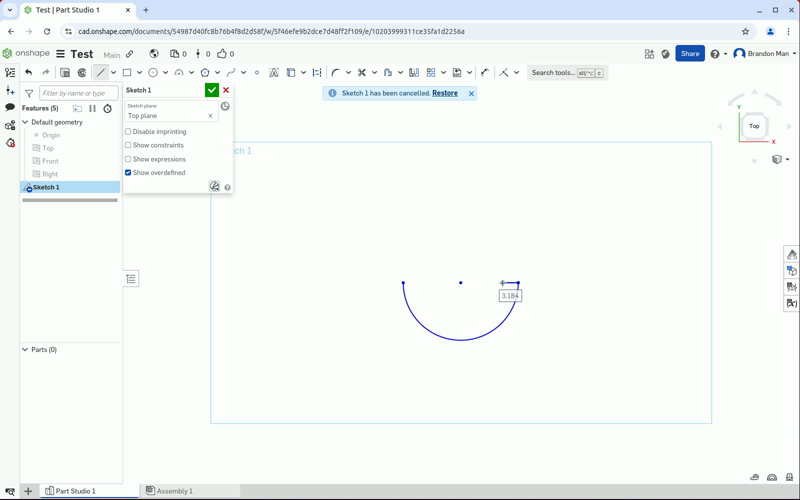
key(esc)
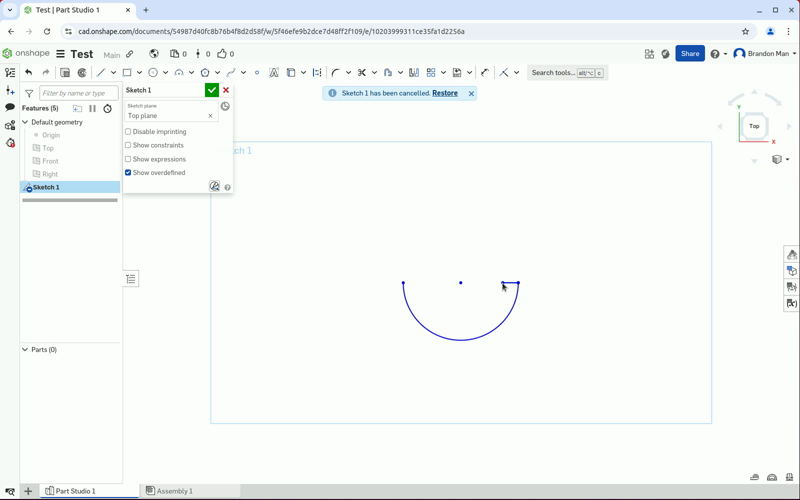
key(a)
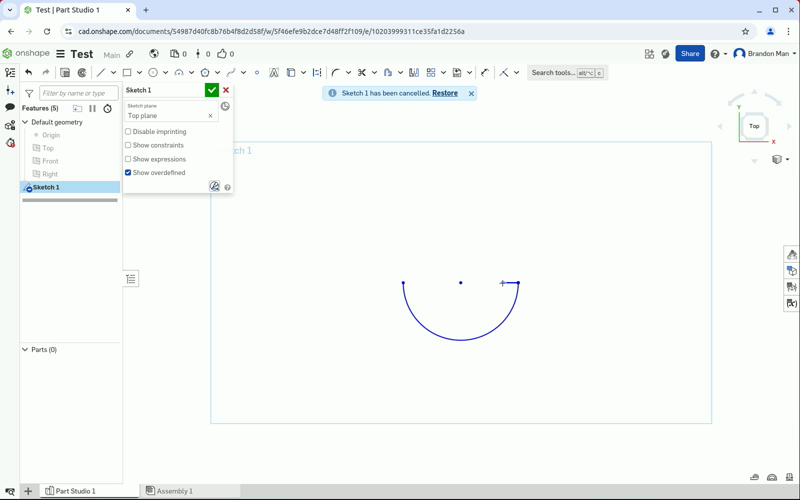
mouse_move(502, 282)
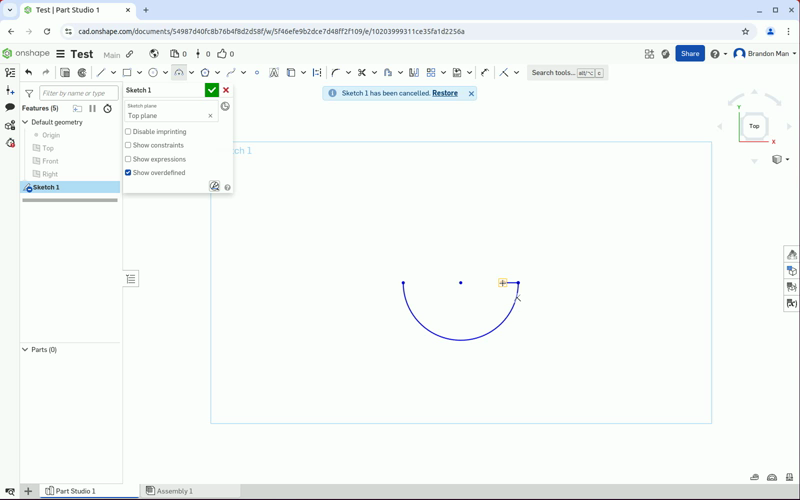
click(502, 282)
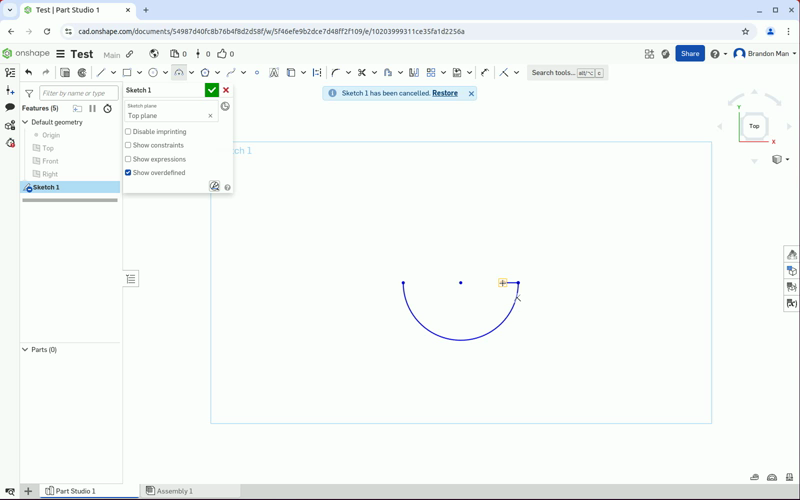
key_down(shift)
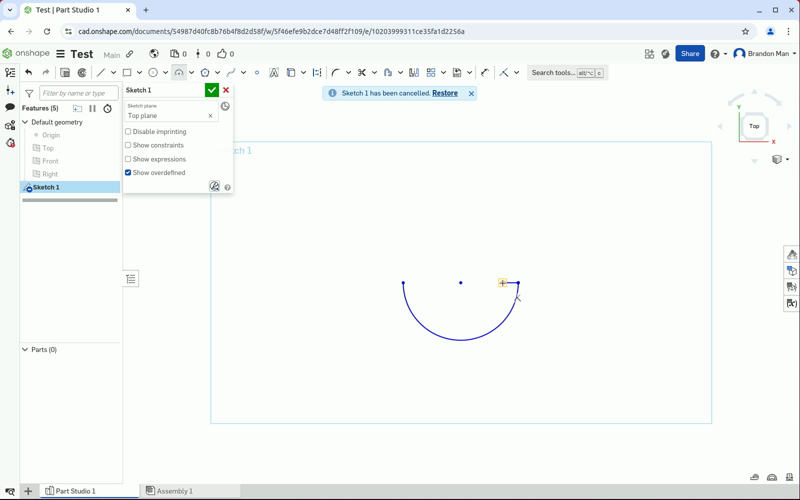
mouse_move(419, 282)
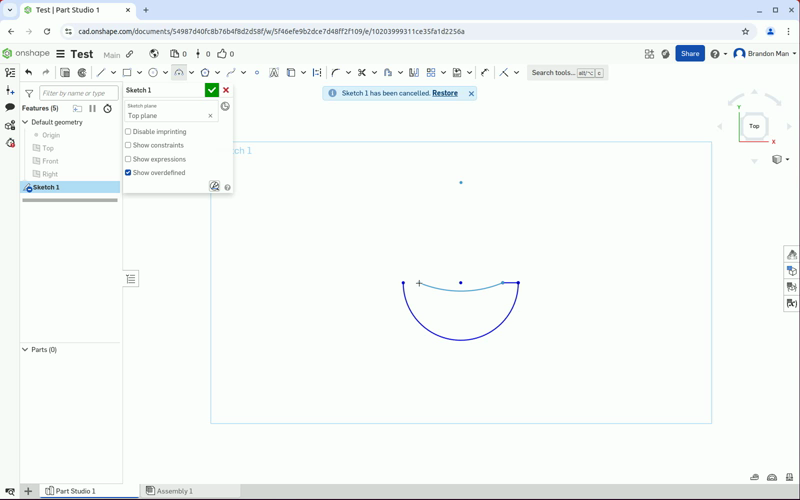
click(419, 282)
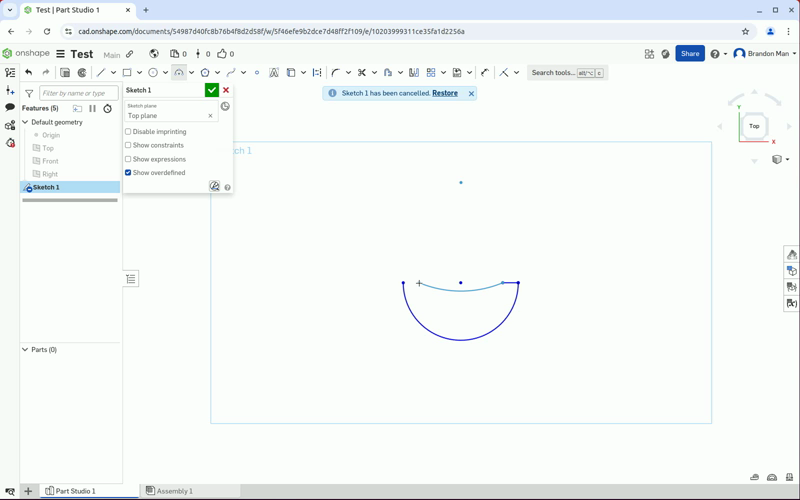
mouse_move(460, 324)
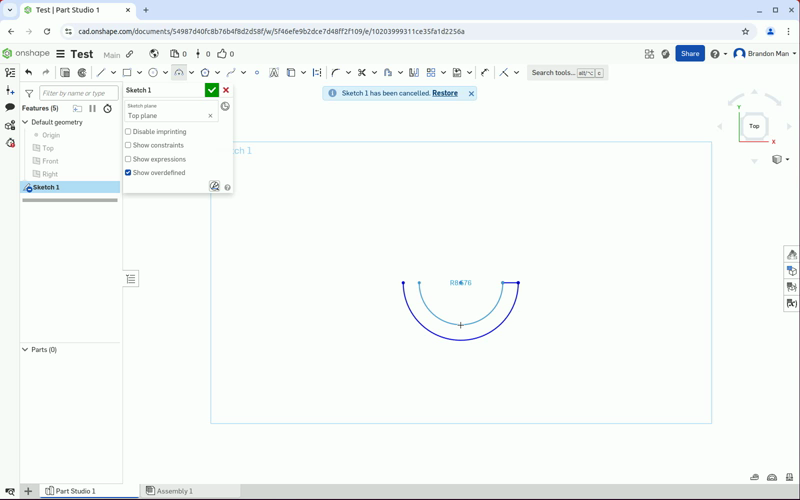
click(460, 324)
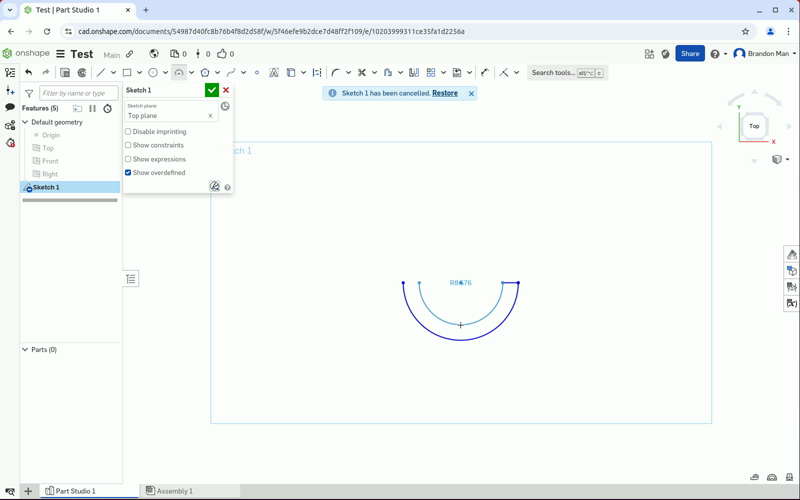
key_up(shift)
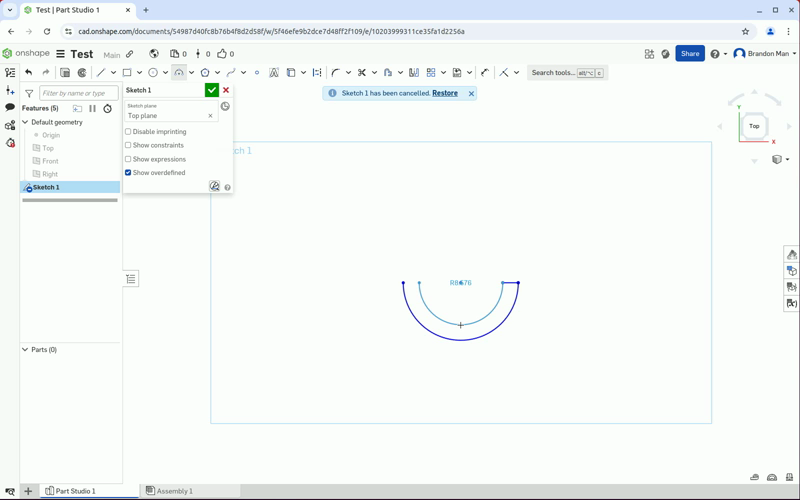
key(esc)
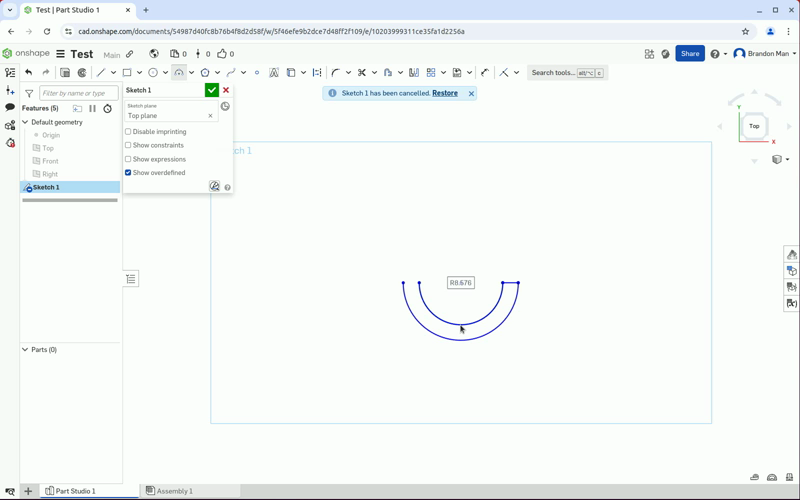
key(l)
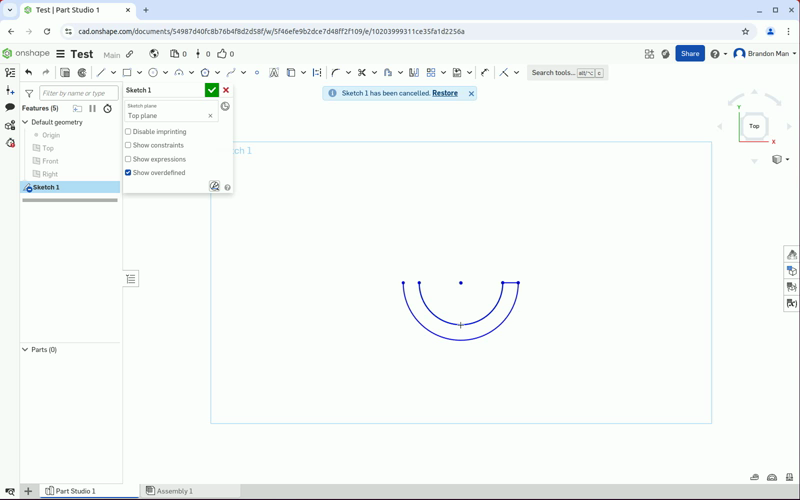
mouse_move(419, 282)
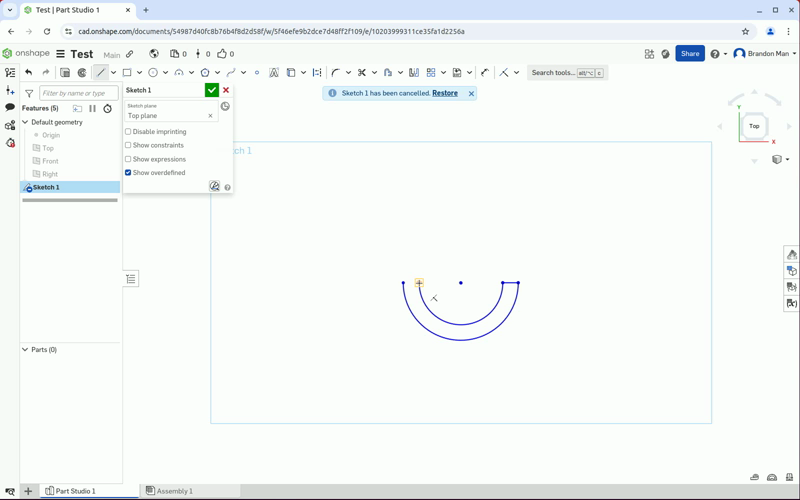
click(419, 282)
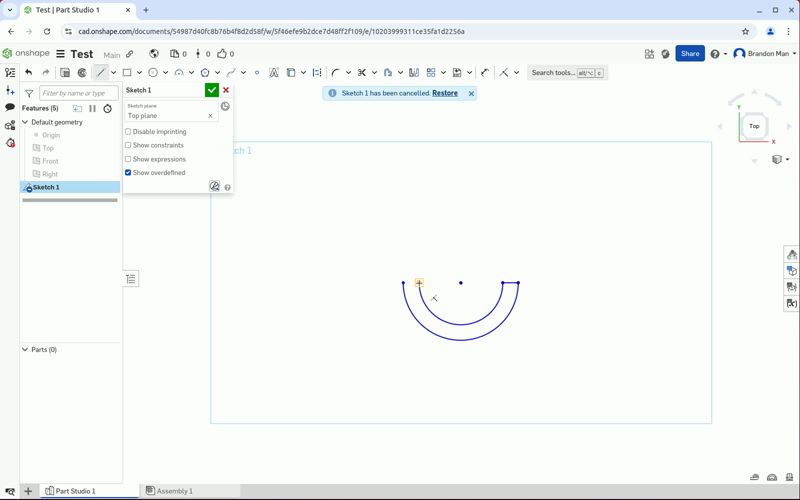
mouse_move(449, 282)
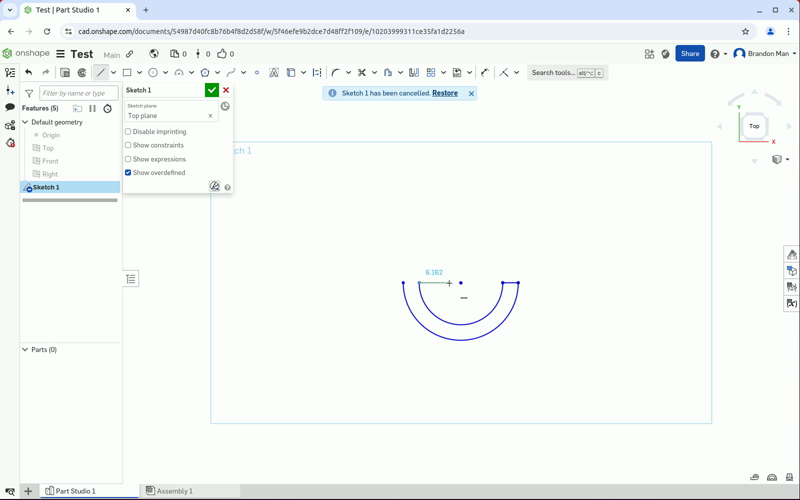
key_down(shift)
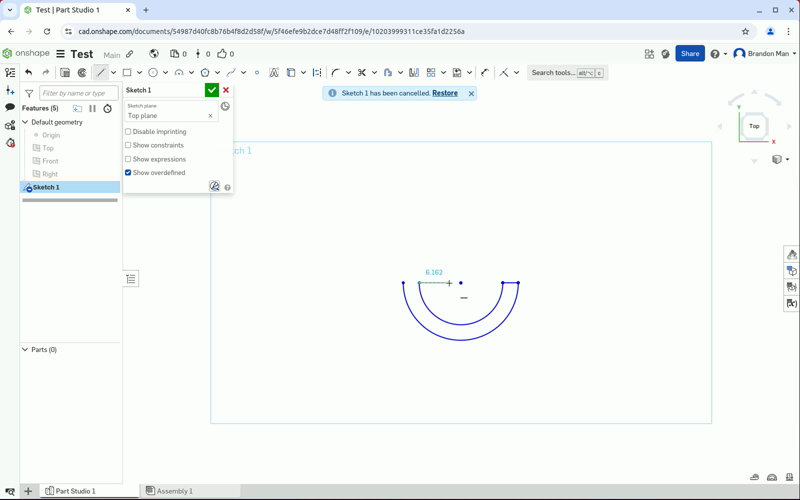
mouse_move(403, 282)
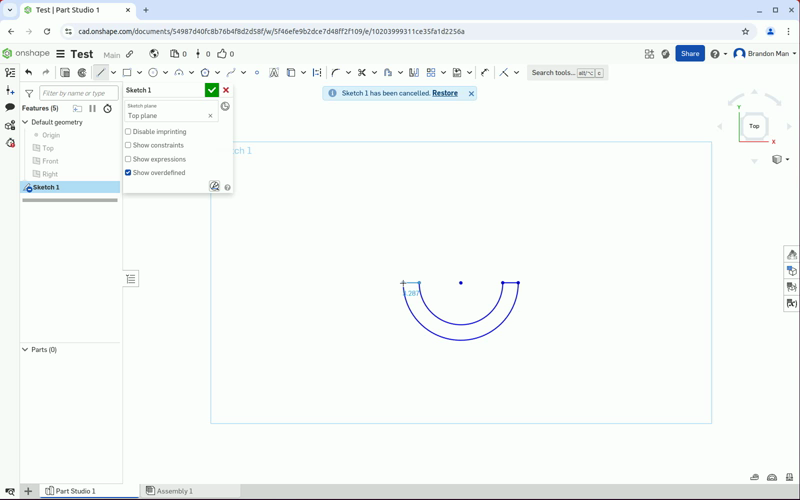
key_up(shift)
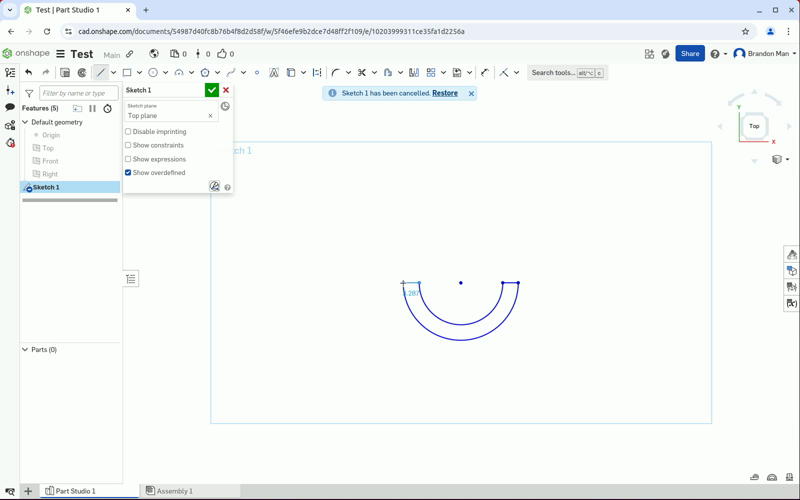
click(403, 282)
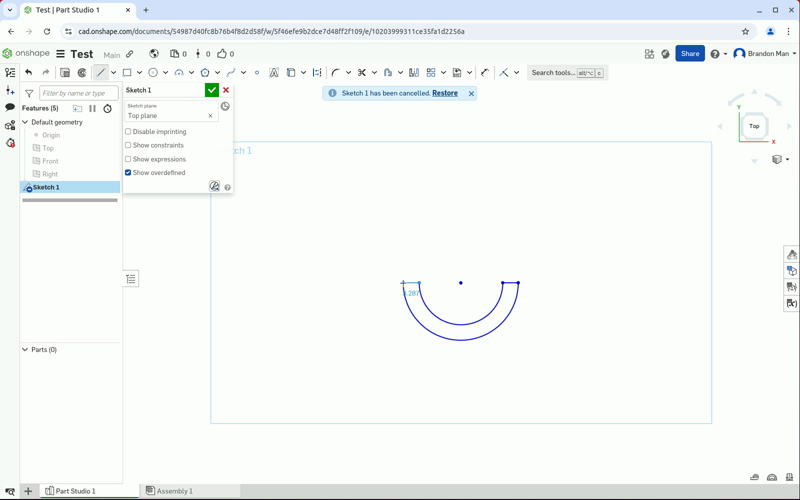
key(esc)
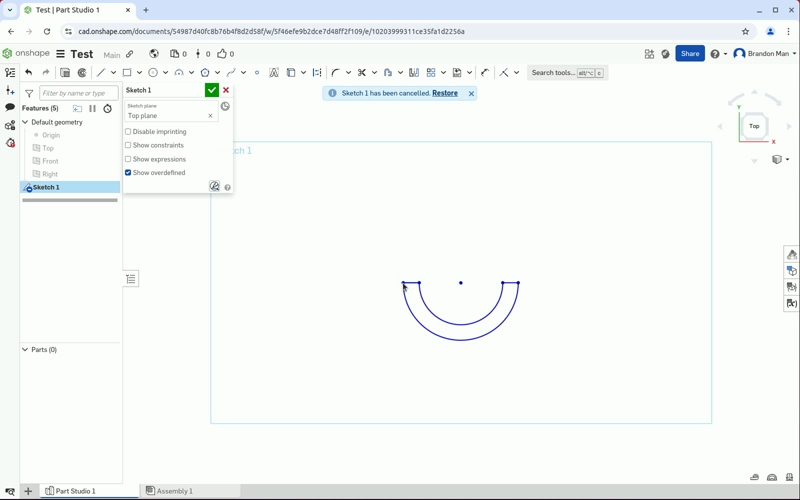
mouse_move(485, 323)
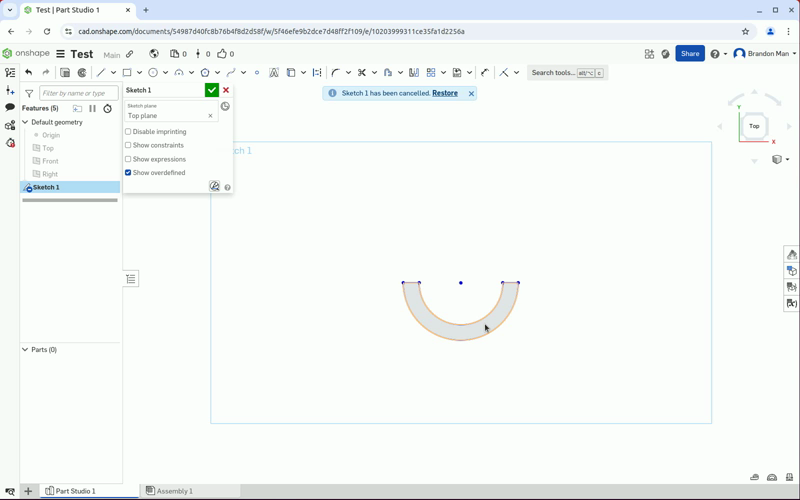
scroll(6)
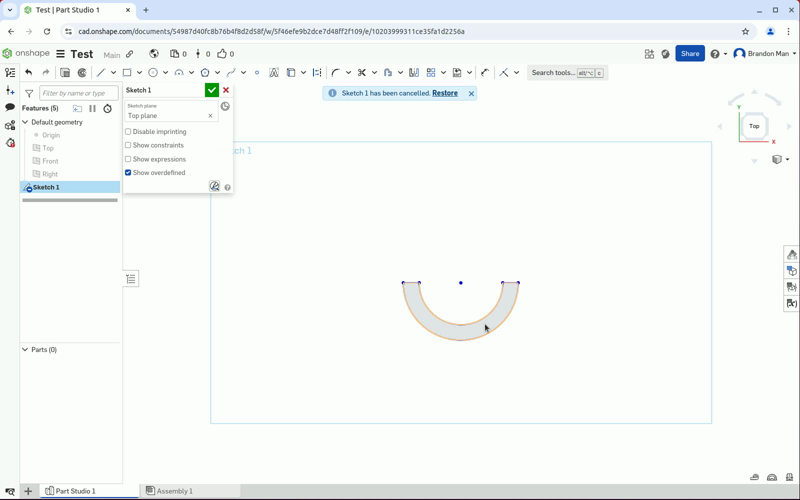
scroll(6)
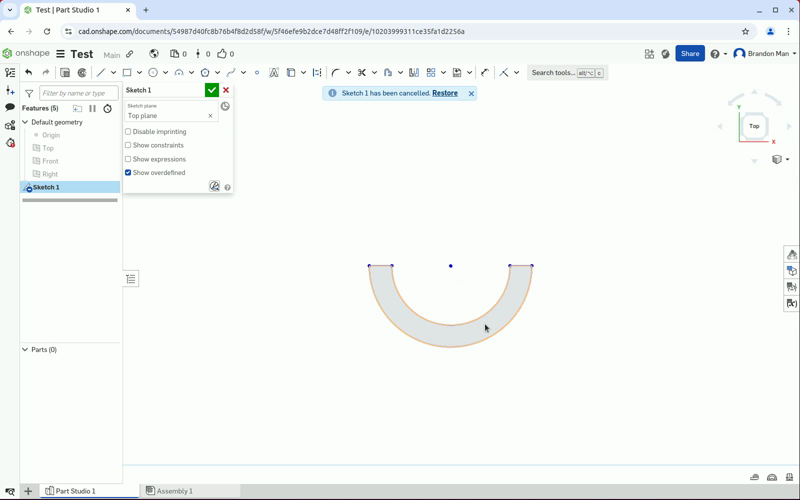
scroll(6)
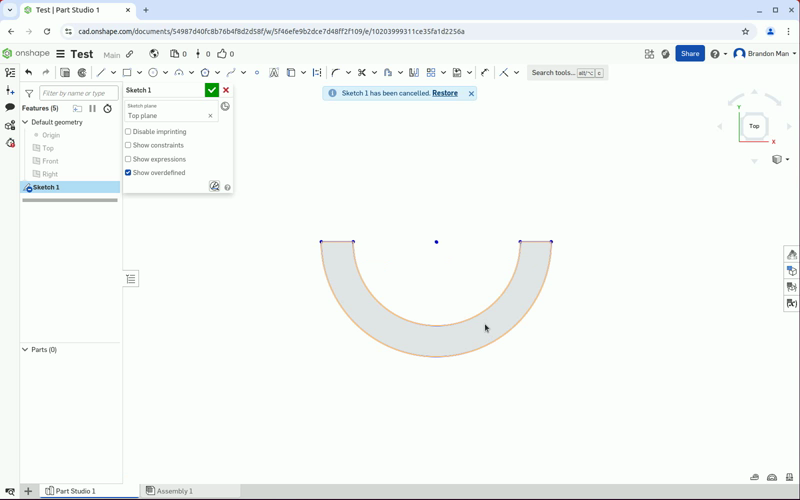
scroll(6)
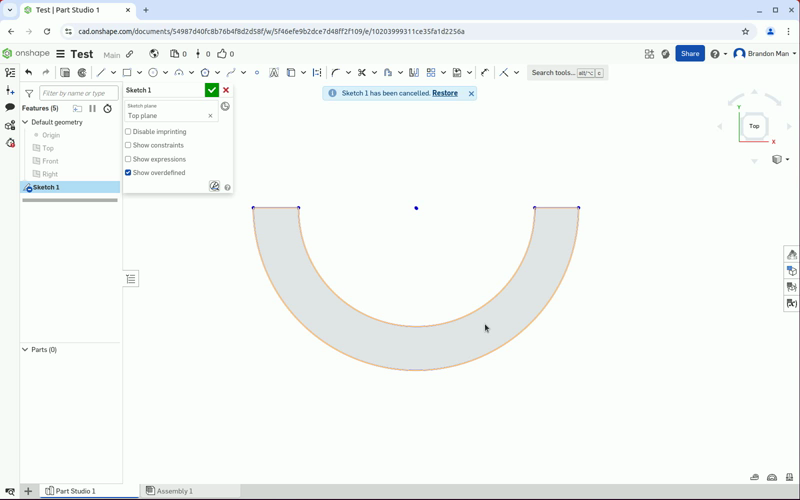
scroll(6)
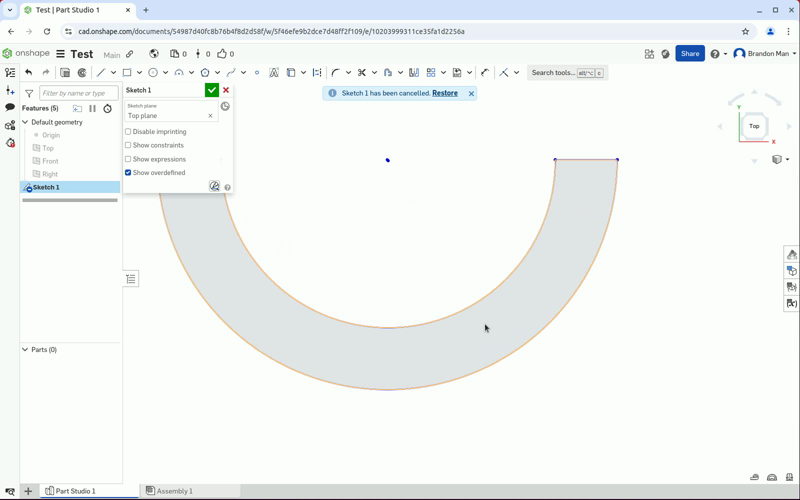
scroll(6)
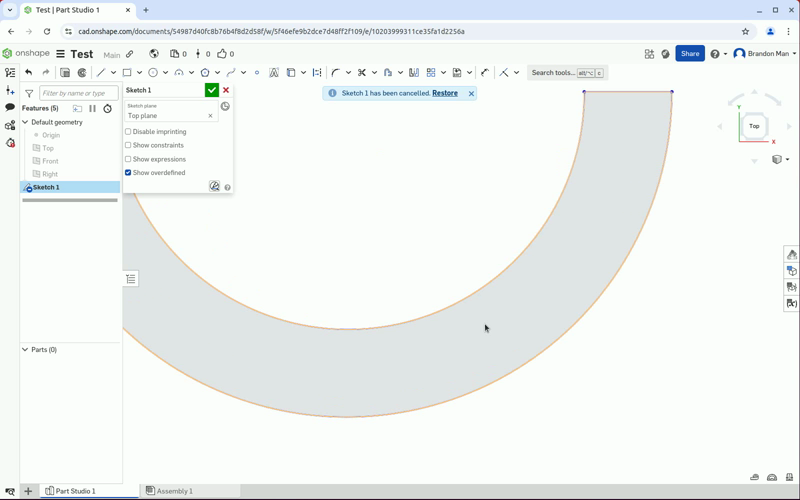
scroll(6)
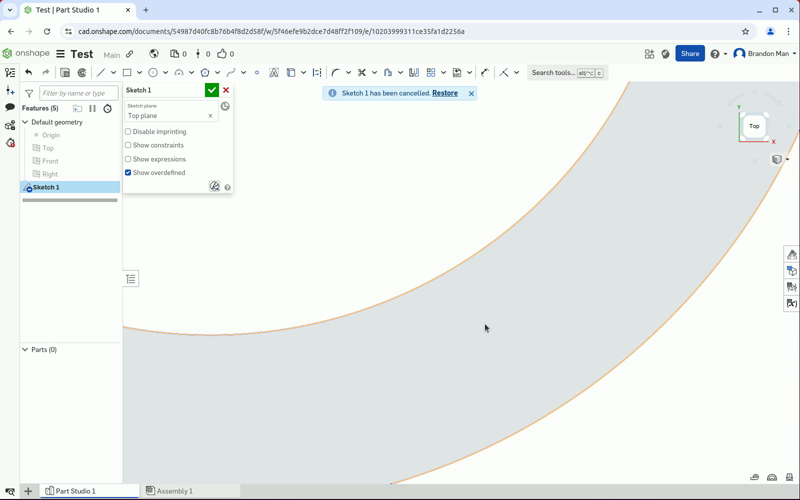
click(485, 323)
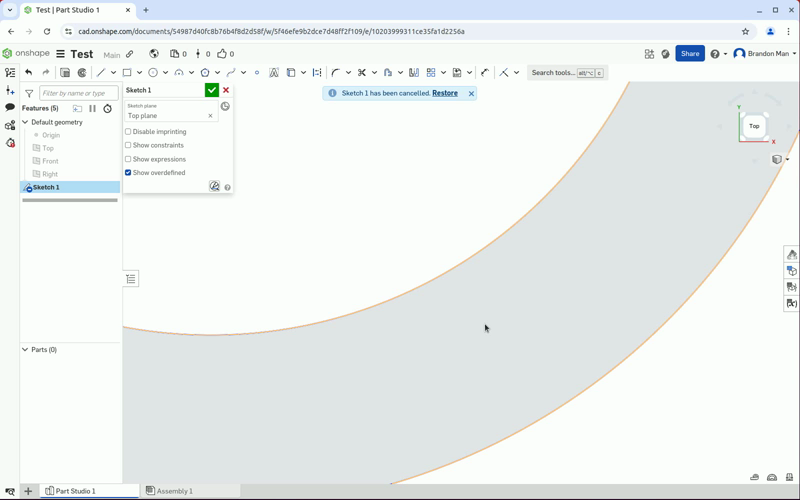
scroll(-6)
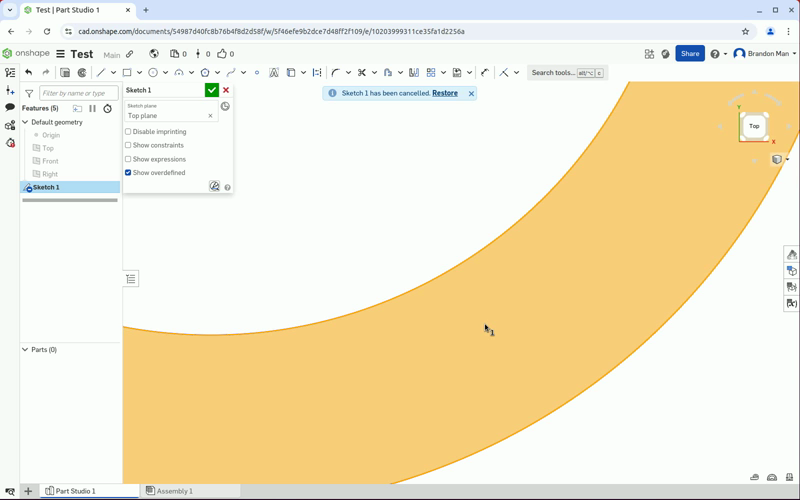
scroll(-6)
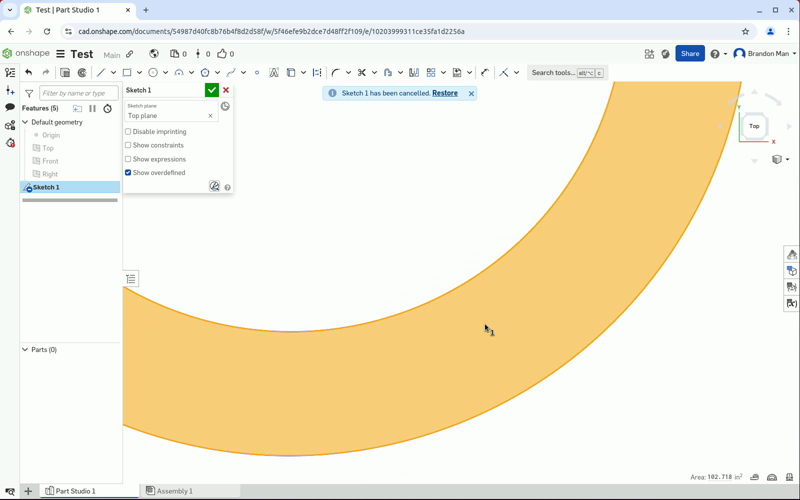
scroll(-6)
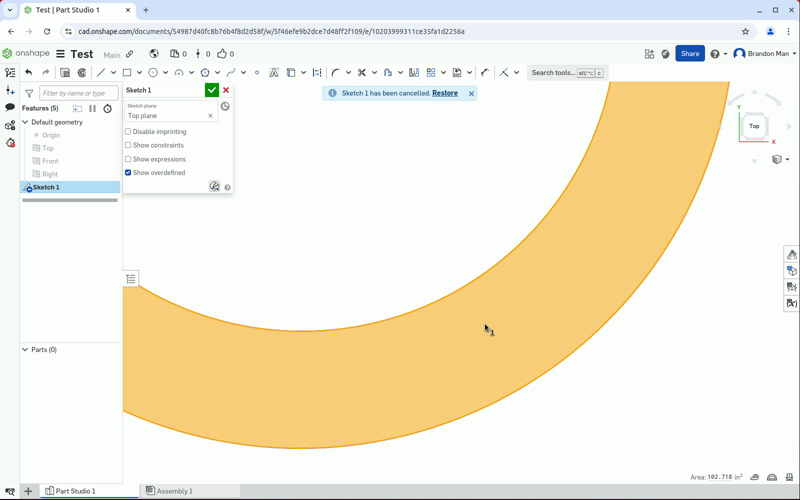
scroll(-6)
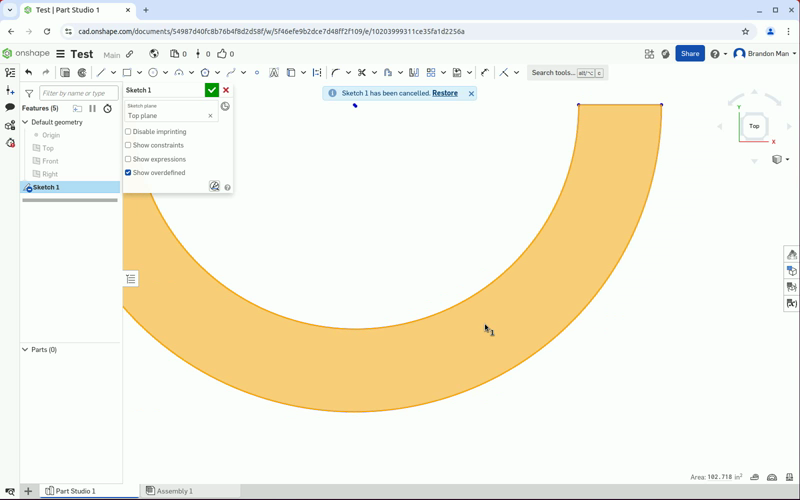
scroll(-6)
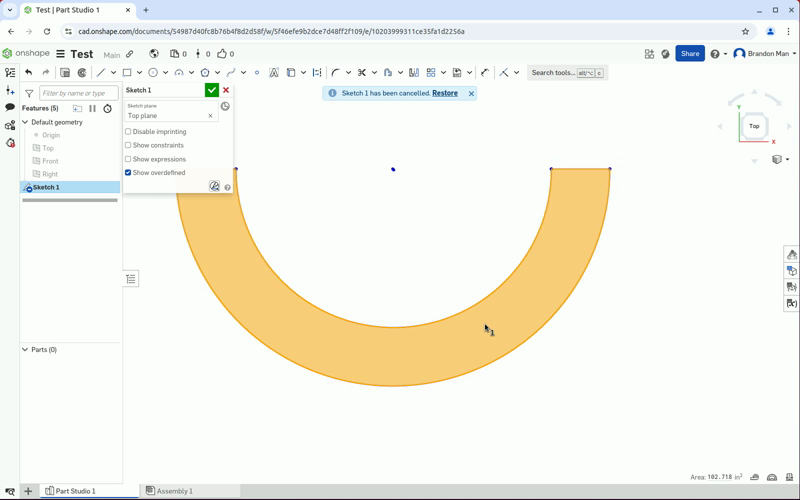
scroll(-6)
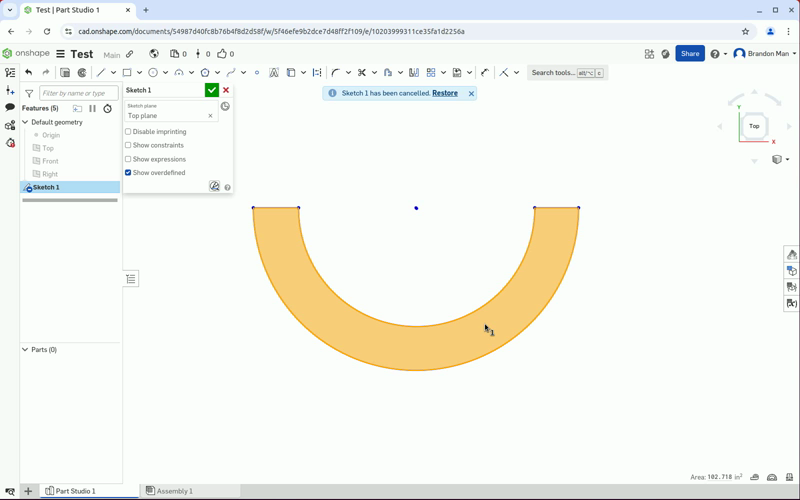
scroll(-6)
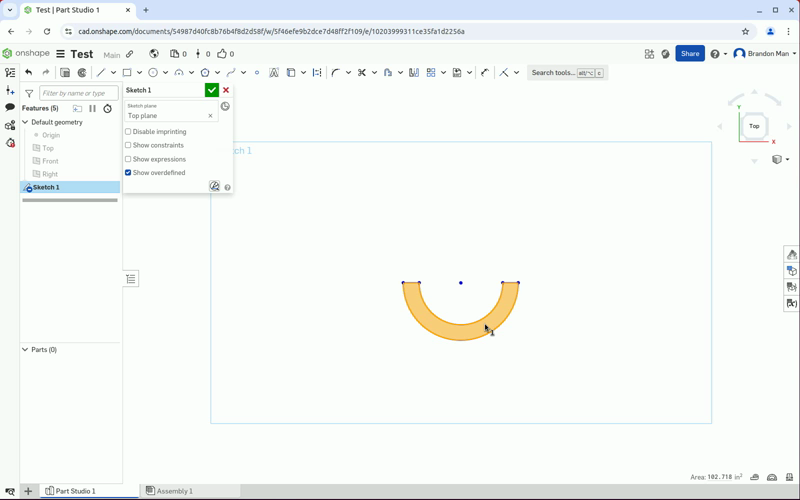
mouse_move(73, 352)
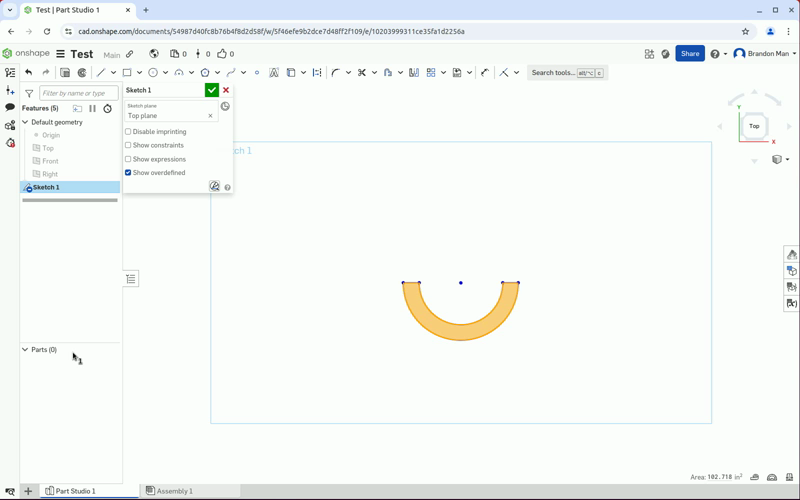
key(shift+y)
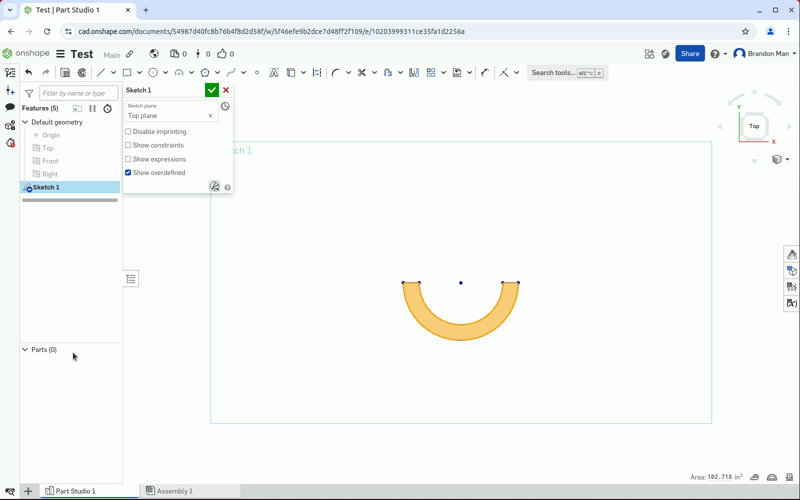
key(shift+e)
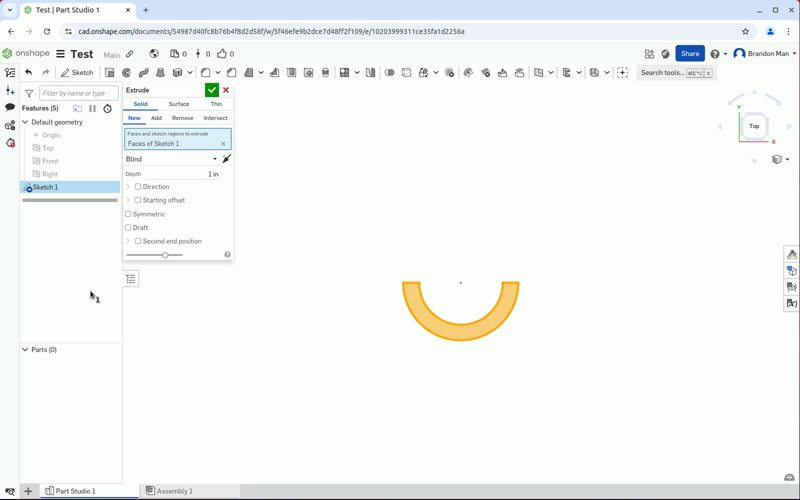
mouse_move(143, 106)
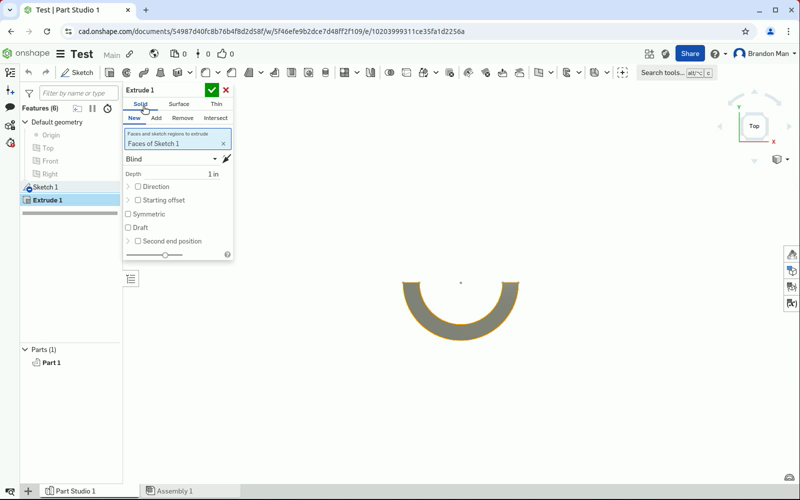
click(143, 106)
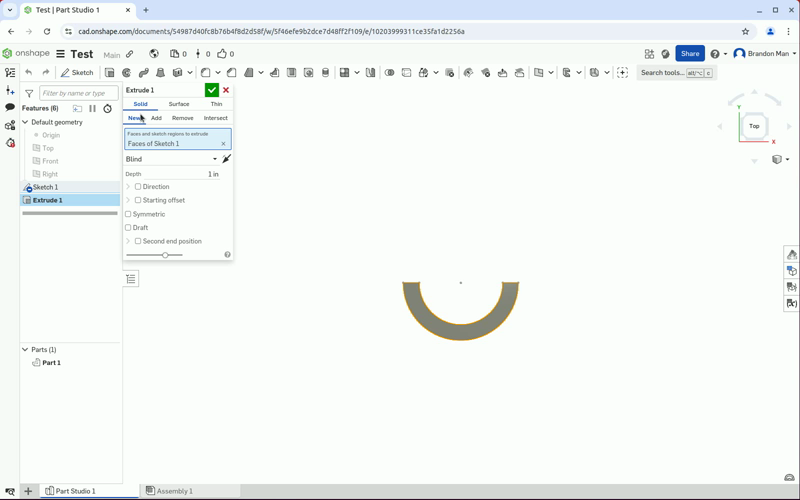
mouse_move(137, 120)
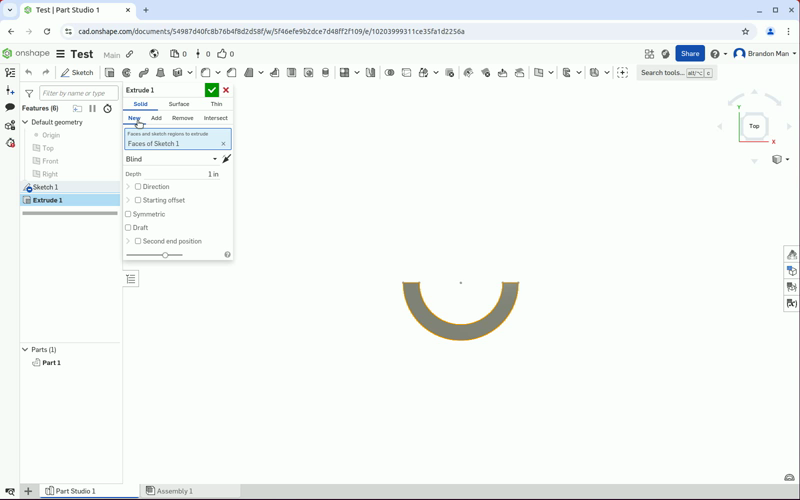
click(137, 120)
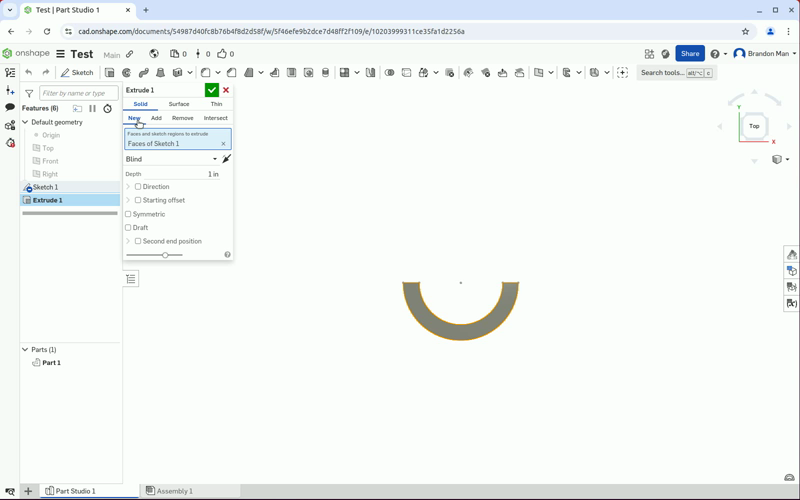
key(tab, 4)
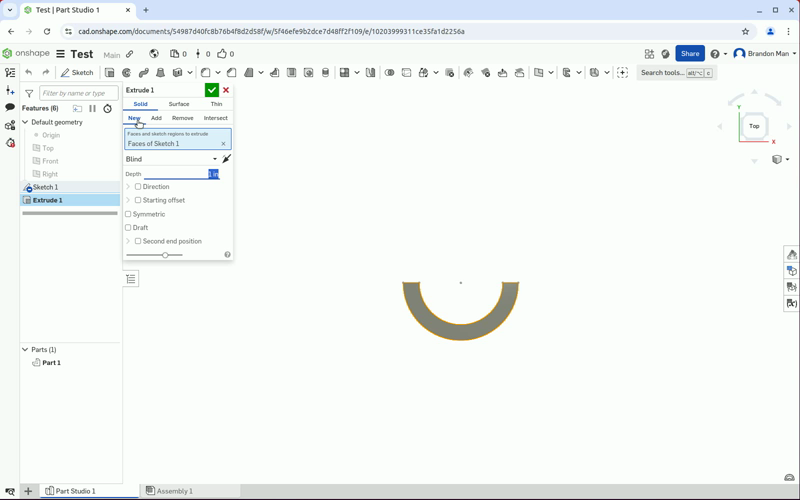
text(6.499)
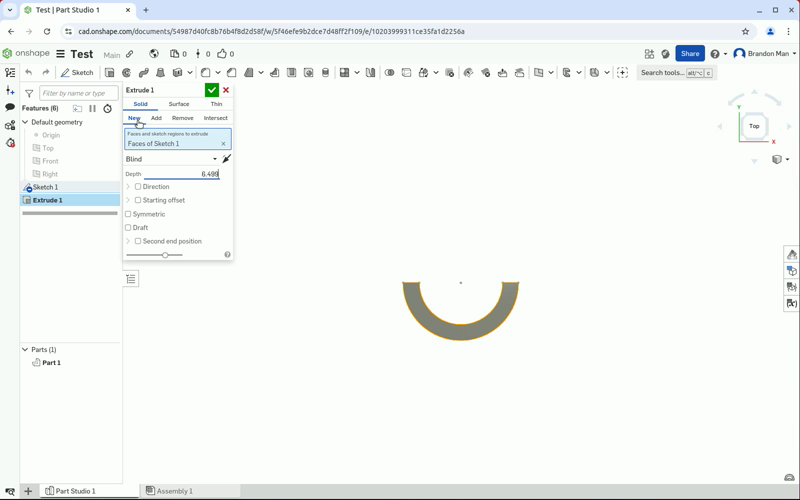
key(enter)
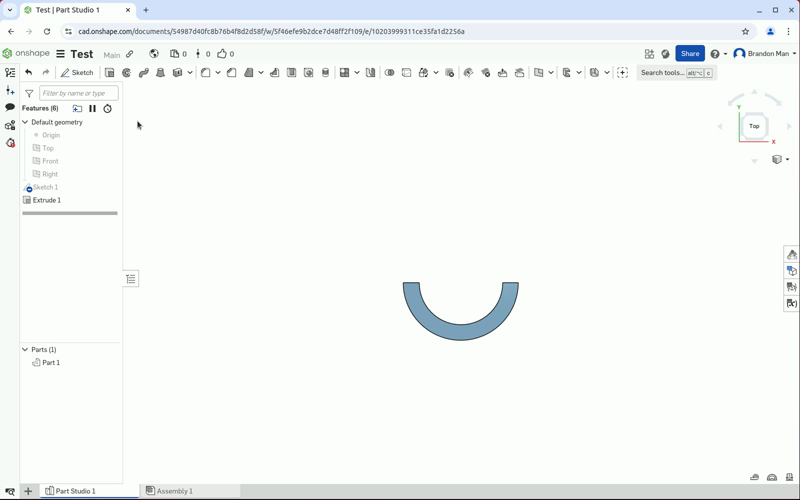
key(shift+h)
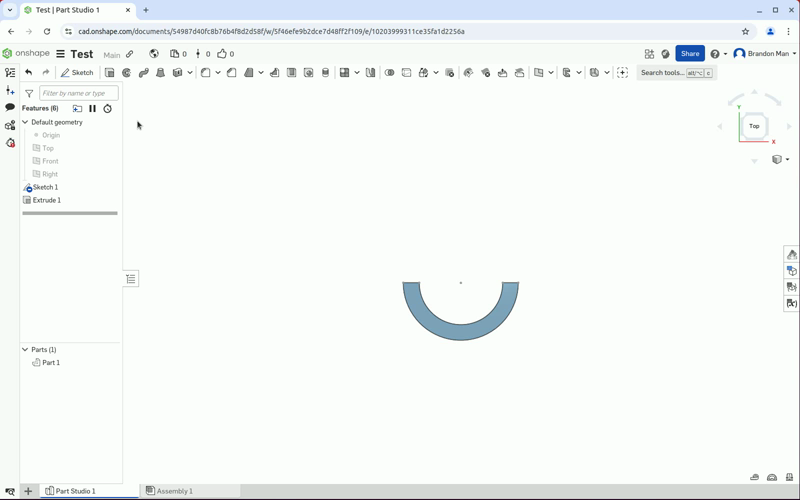
key(shift+h)
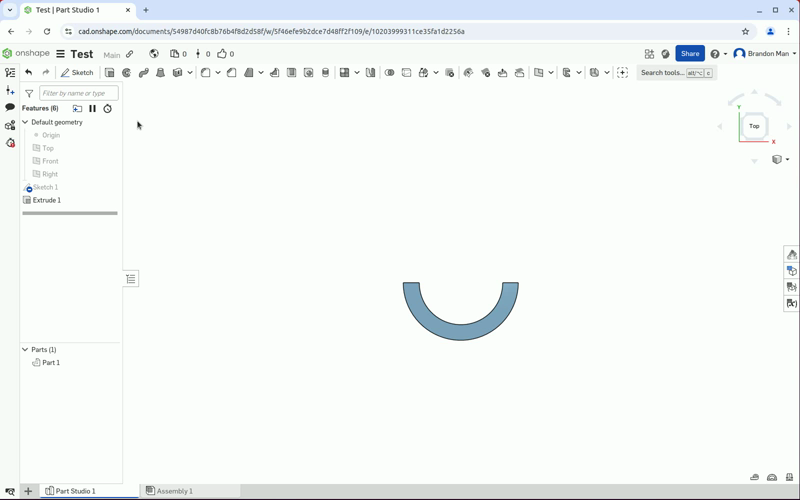
mouse_move(73, 189)
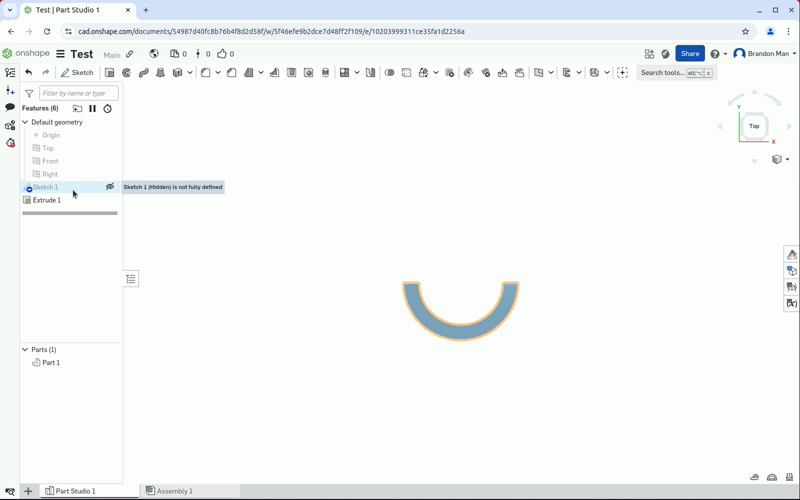
click(73, 189)
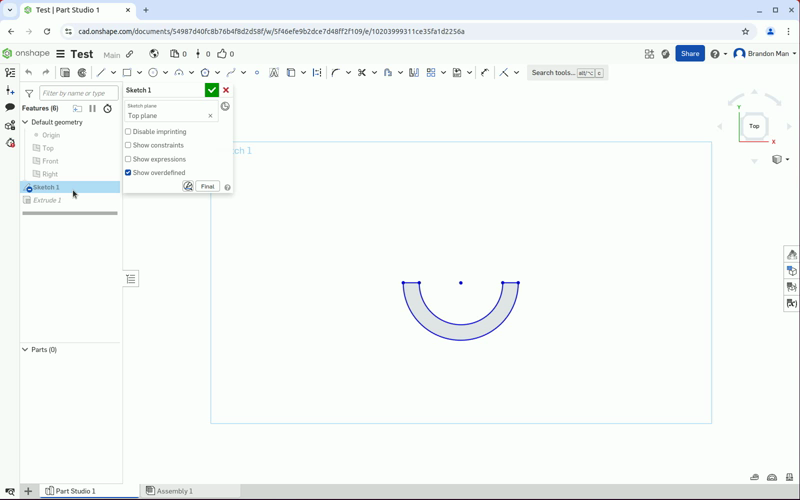
mouse_move(229, 92)
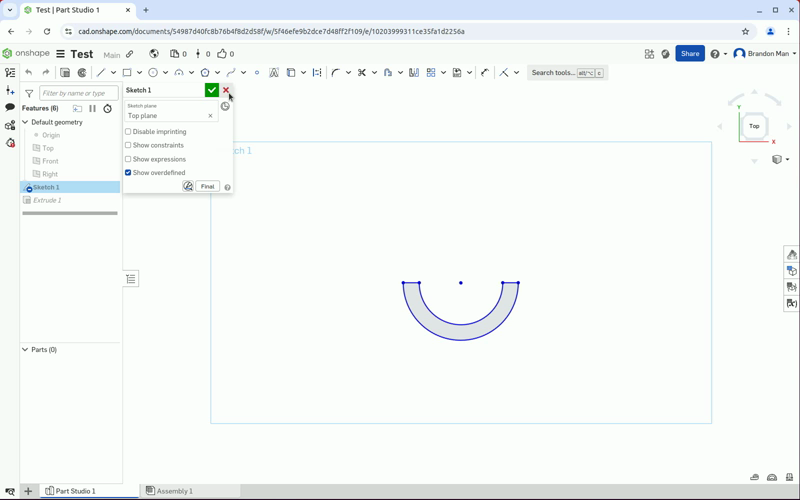
click(229, 92)
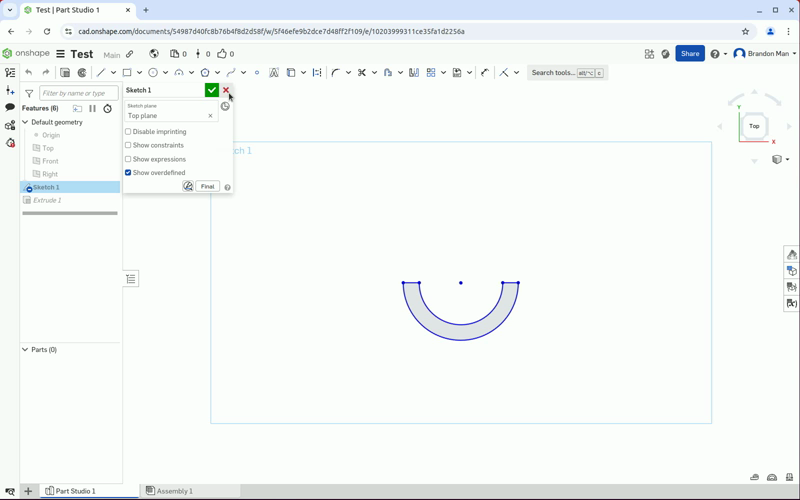
key(shift+s)
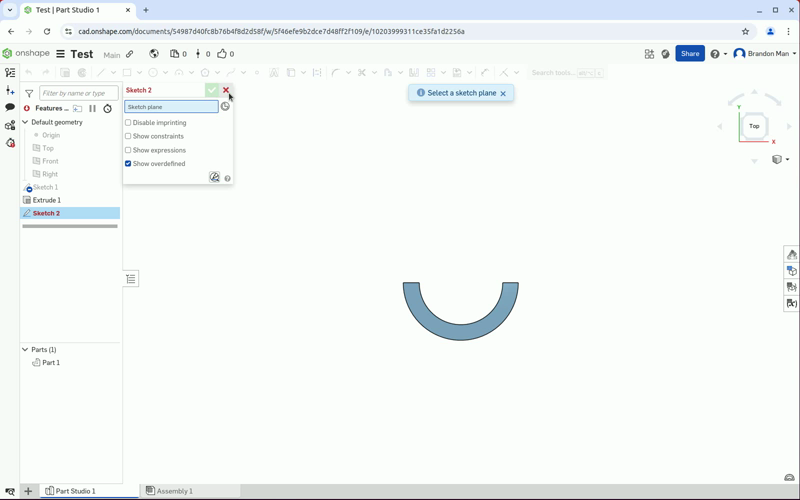
mouse_move(73, 150)
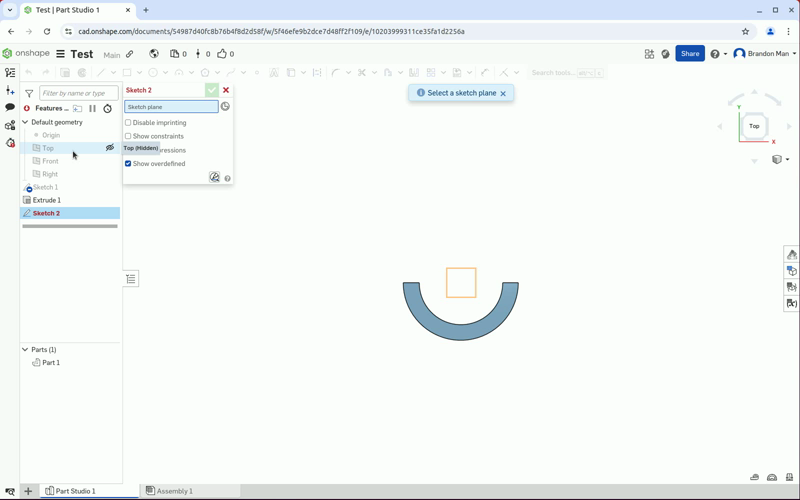
click(73, 150)
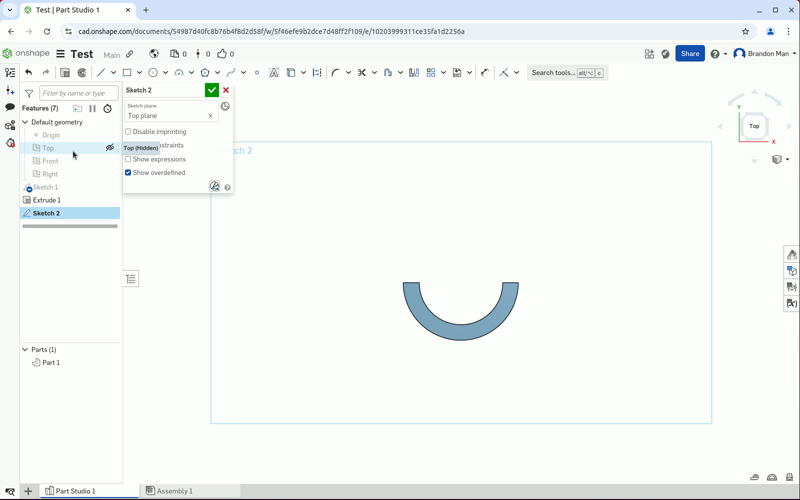
mouse_move(73, 352)
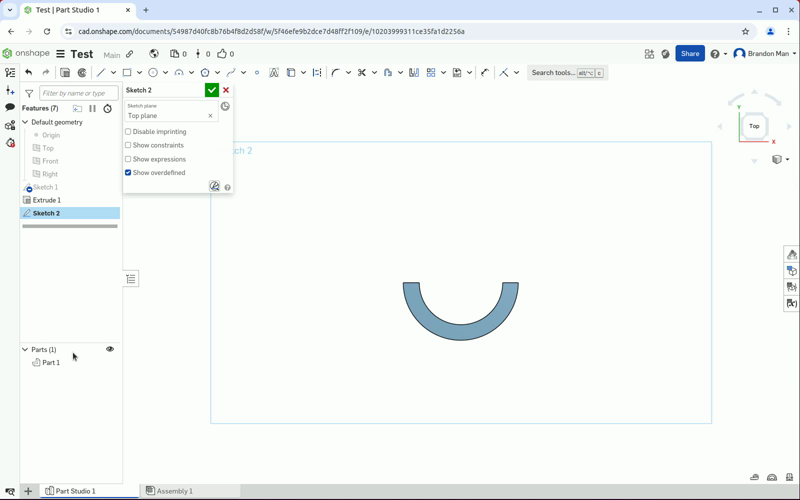
key(y)
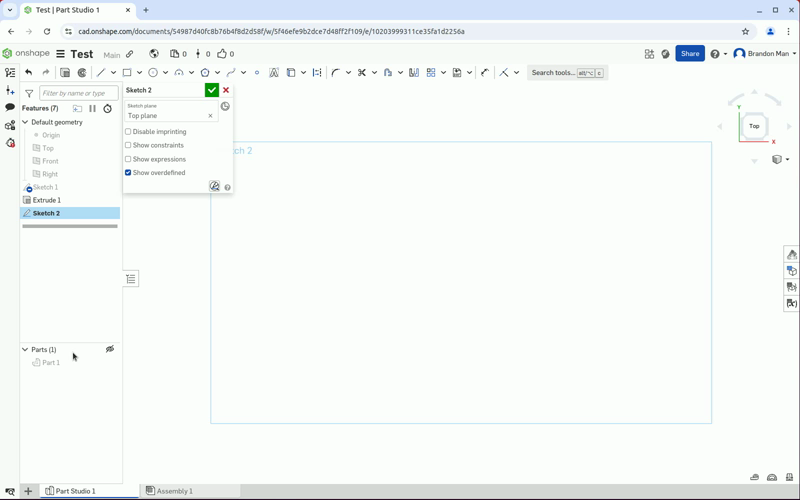
key(l)
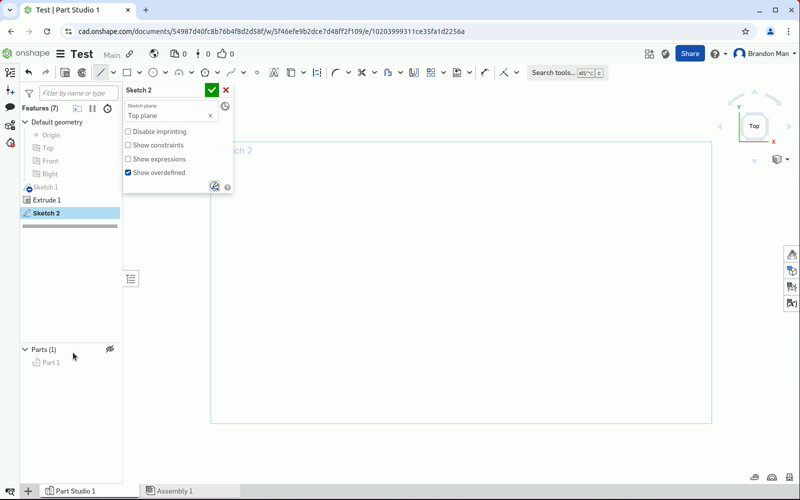
key_down(shift)
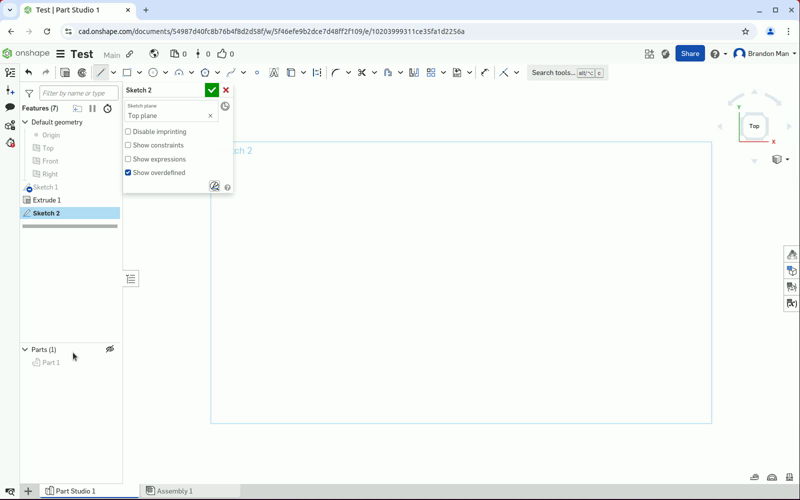
mouse_move(403, 282)
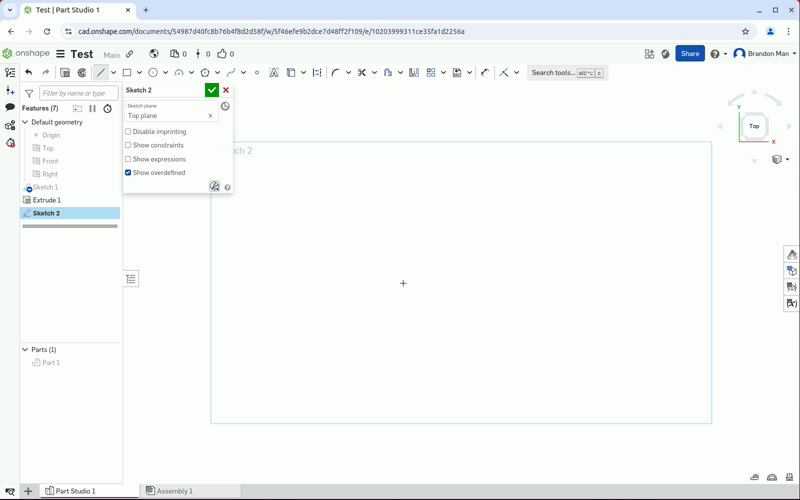
click(403, 282)
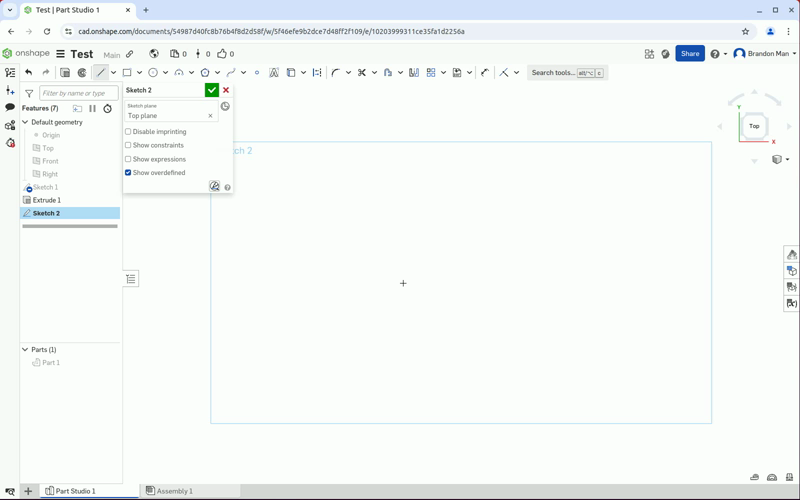
key_up(shift)
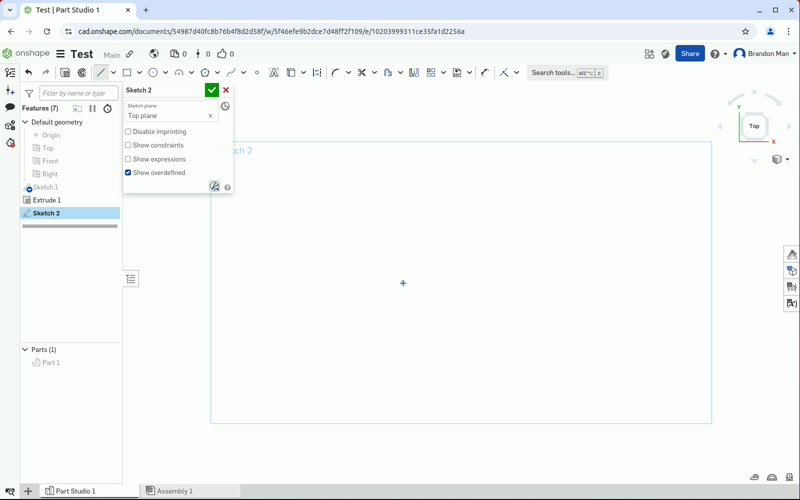
key_down(shift)
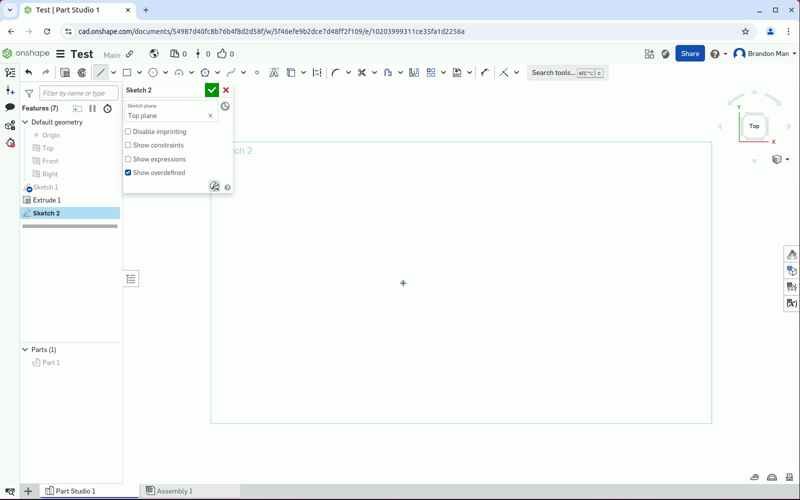
mouse_move(433, 282)
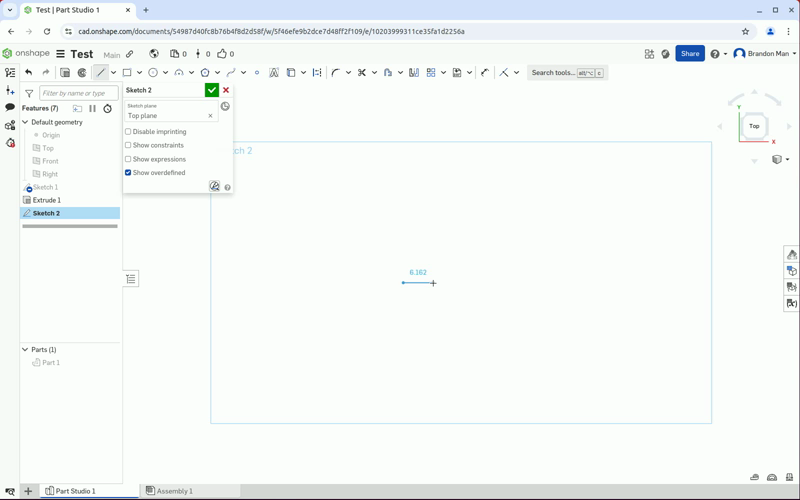
mouse_move(419, 282)
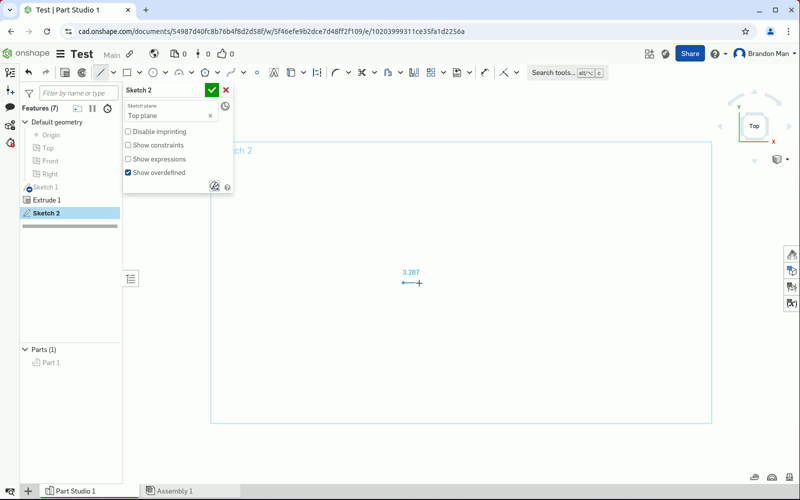
click(419, 282)
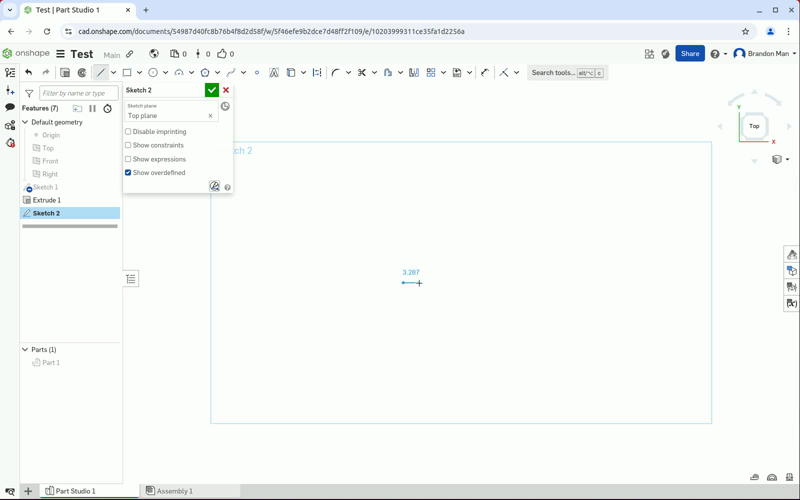
key_up(shift)
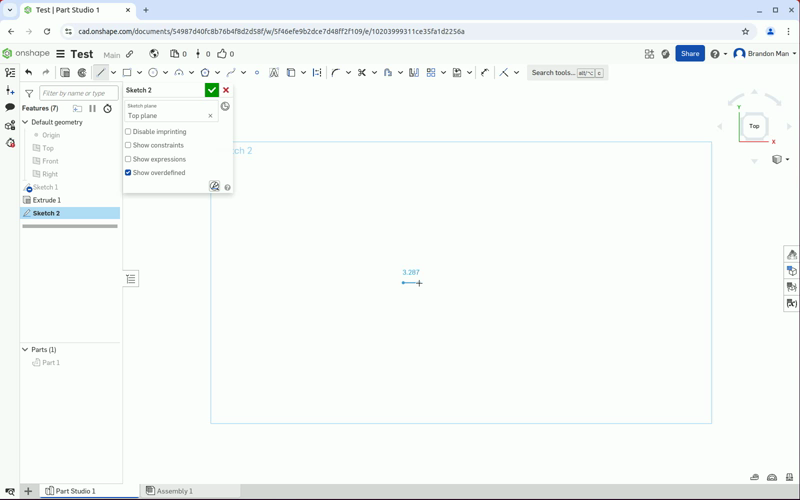
key(esc)
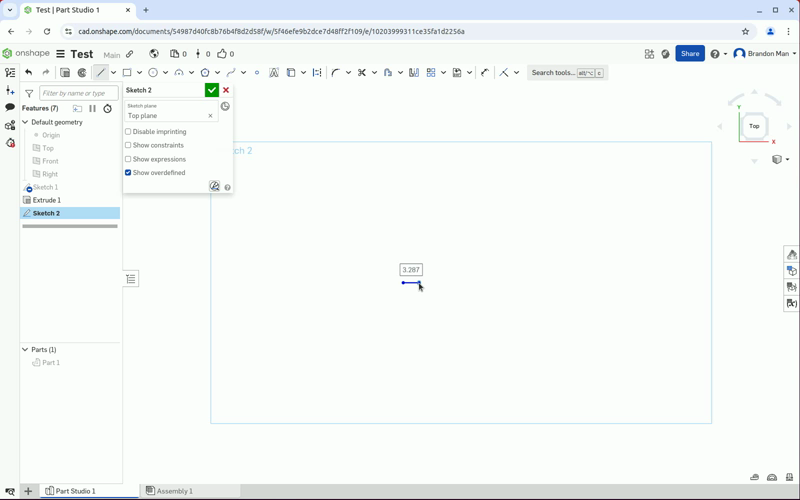
key(a)
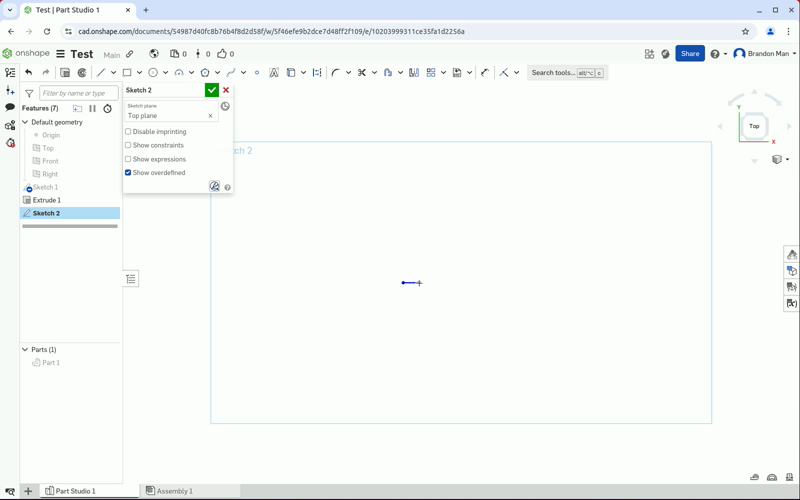
mouse_move(419, 282)
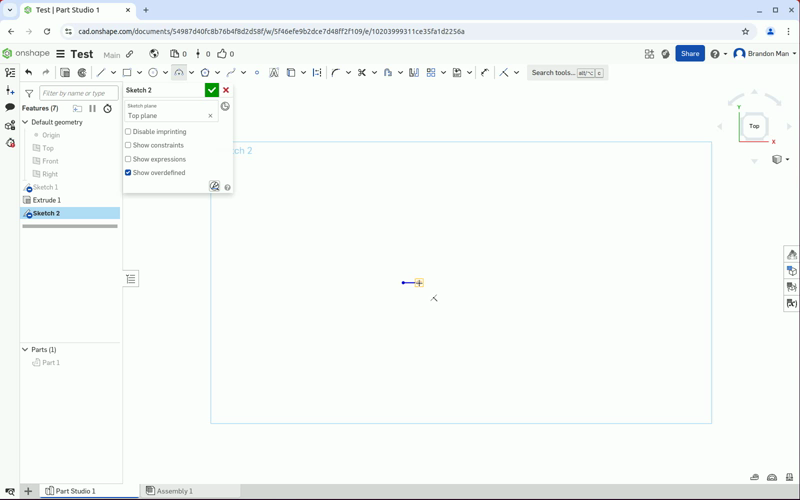
click(419, 282)
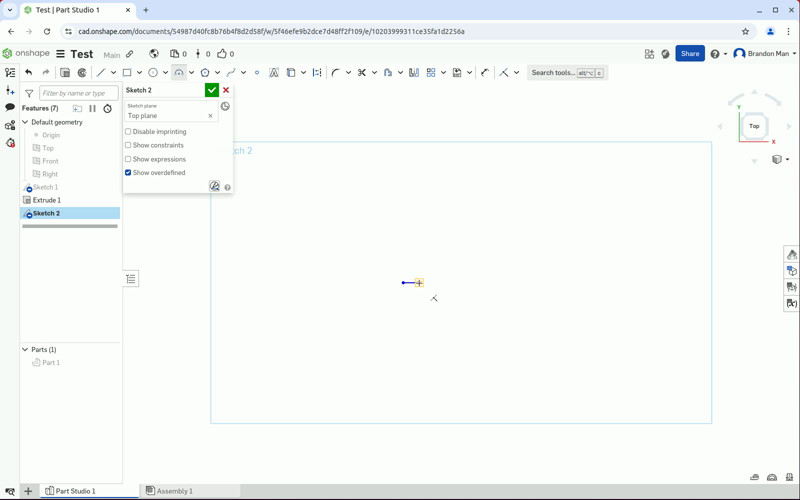
key_down(shift)
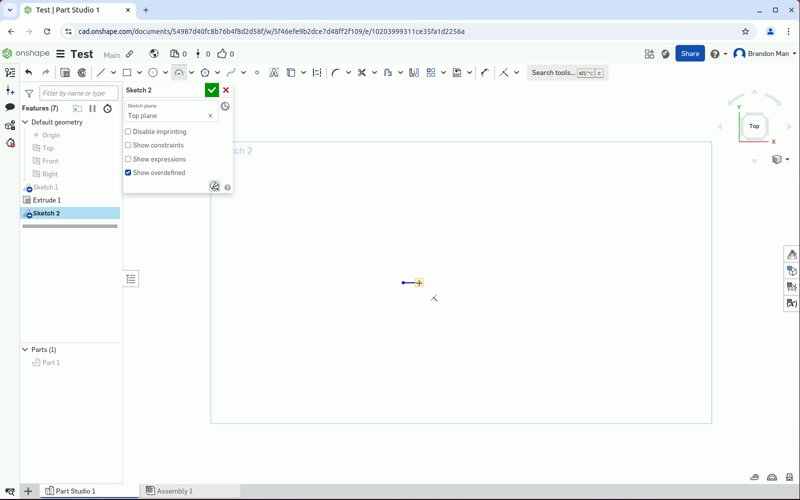
mouse_move(502, 282)
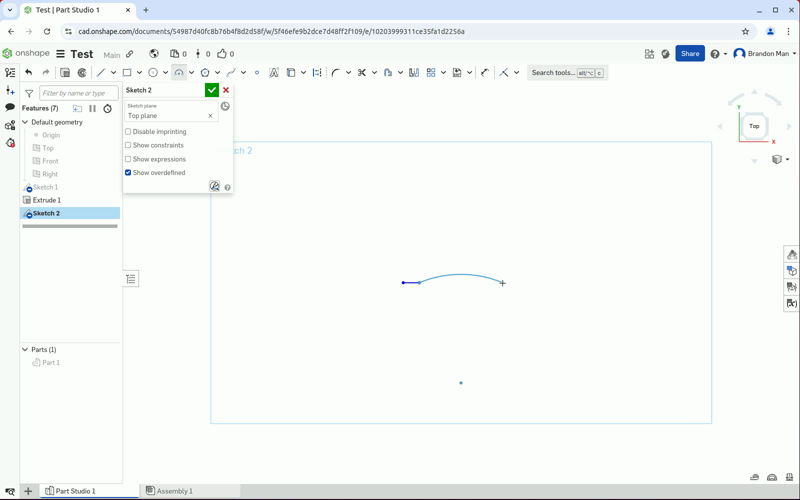
click(502, 282)
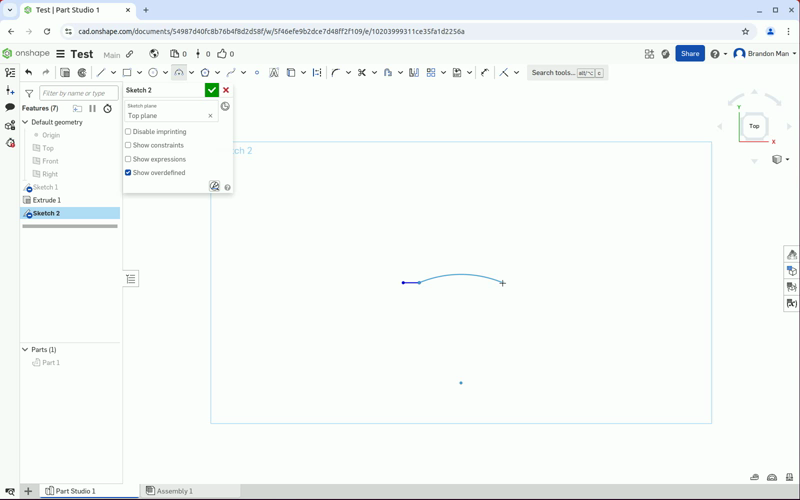
mouse_move(460, 241)
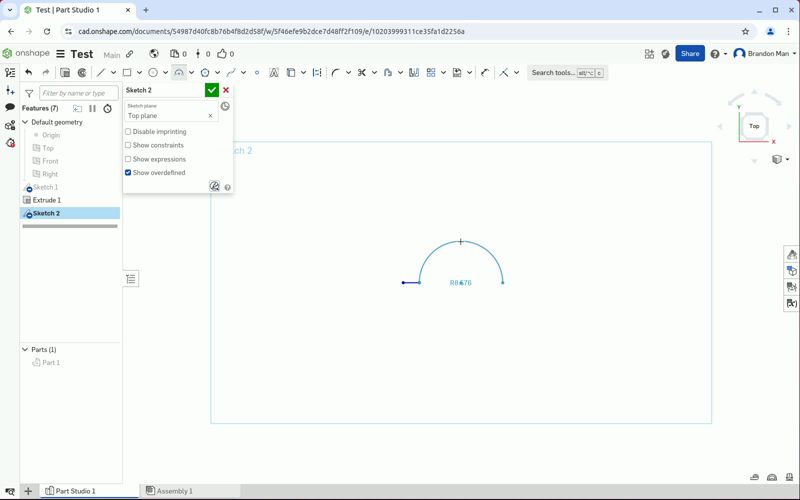
click(460, 241)
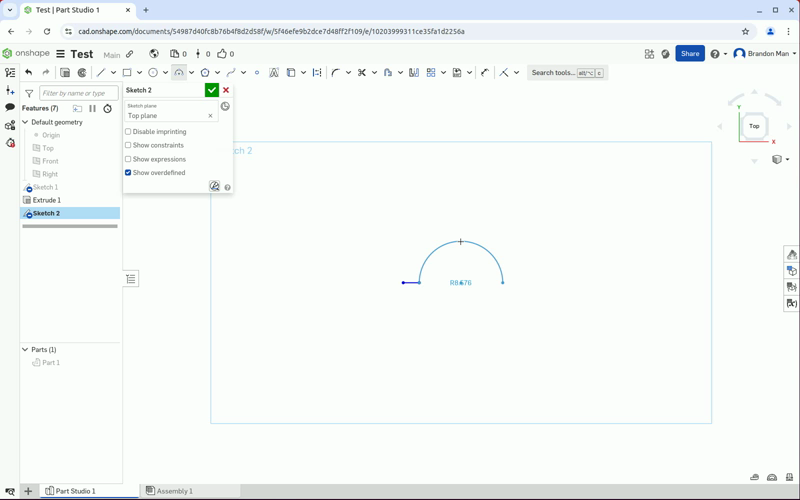
key_up(shift)
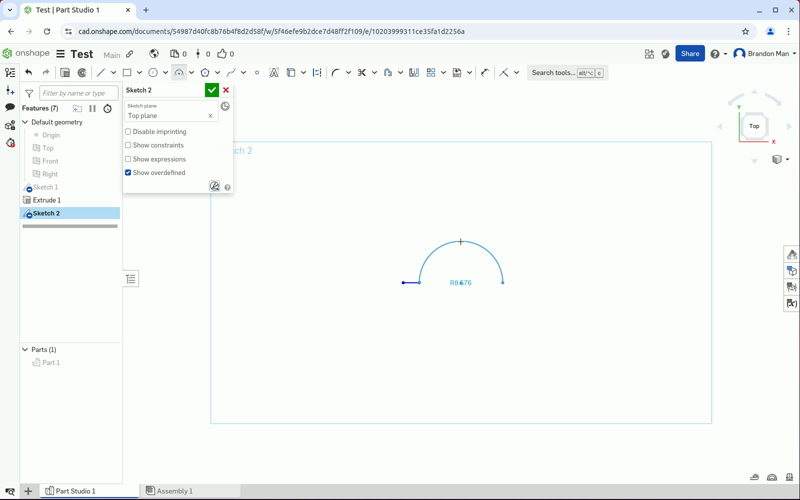
key(esc)
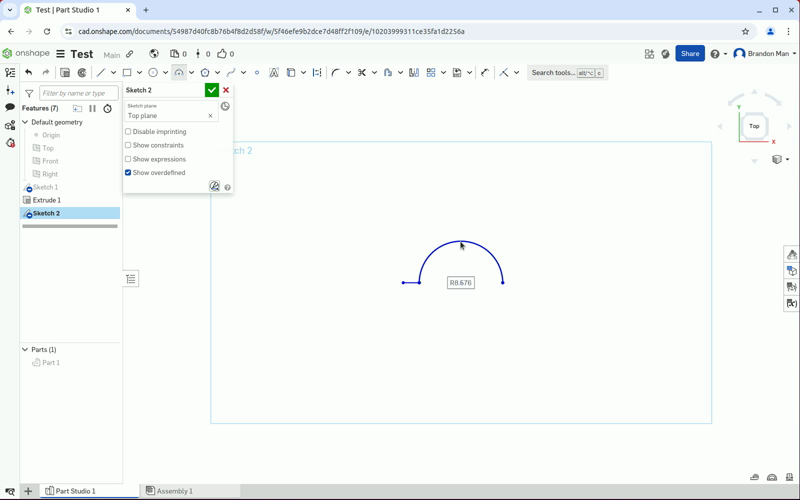
key(l)
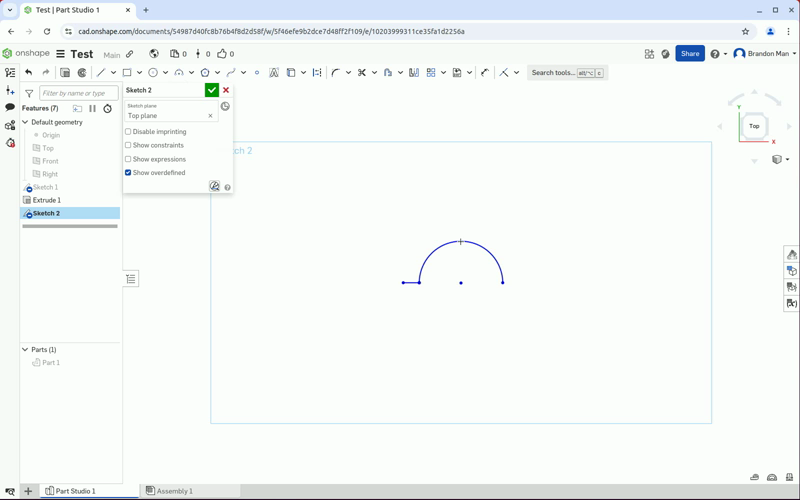
mouse_move(502, 282)
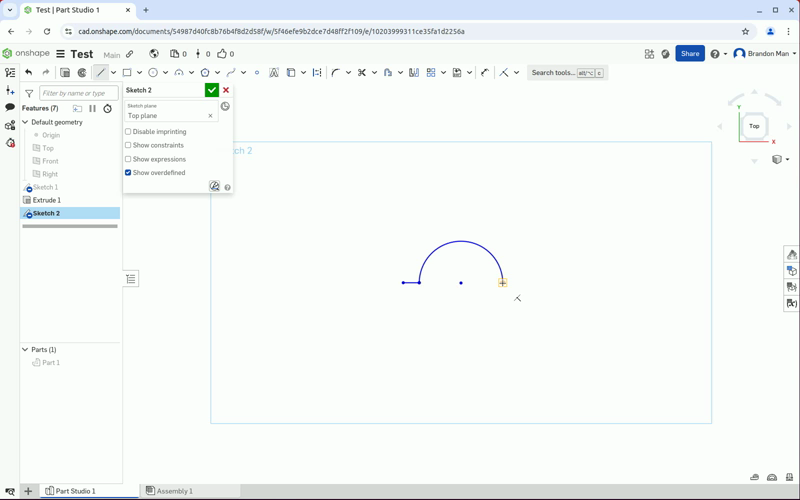
click(502, 282)
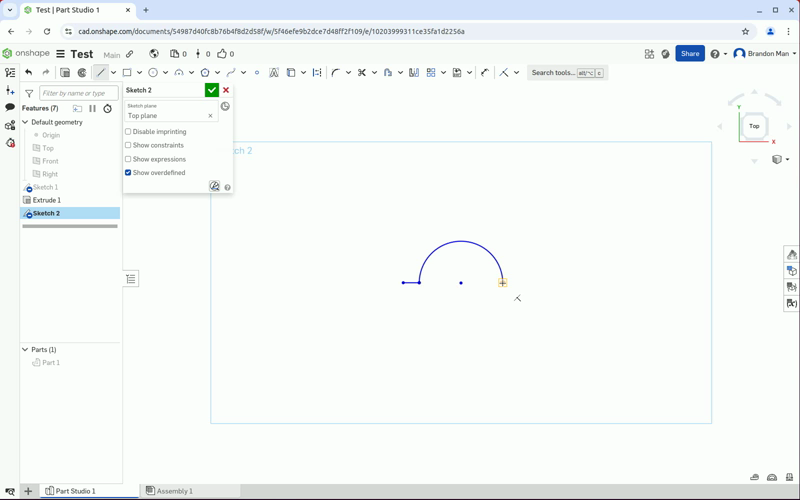
key_down(shift)
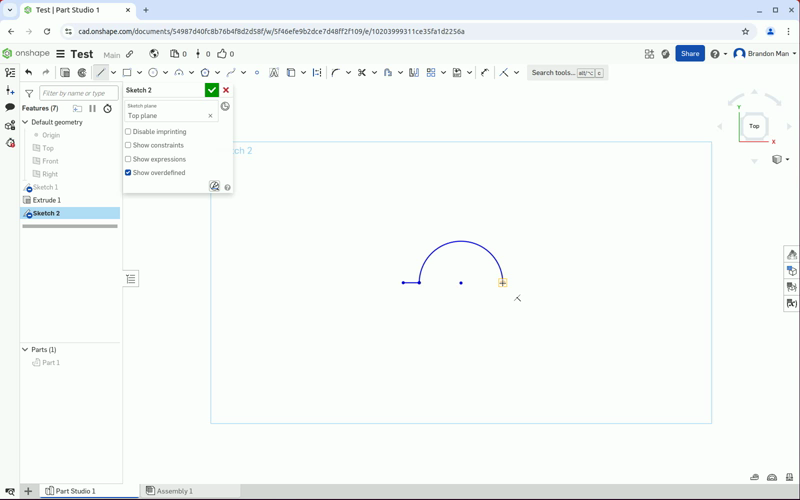
mouse_move(532, 282)
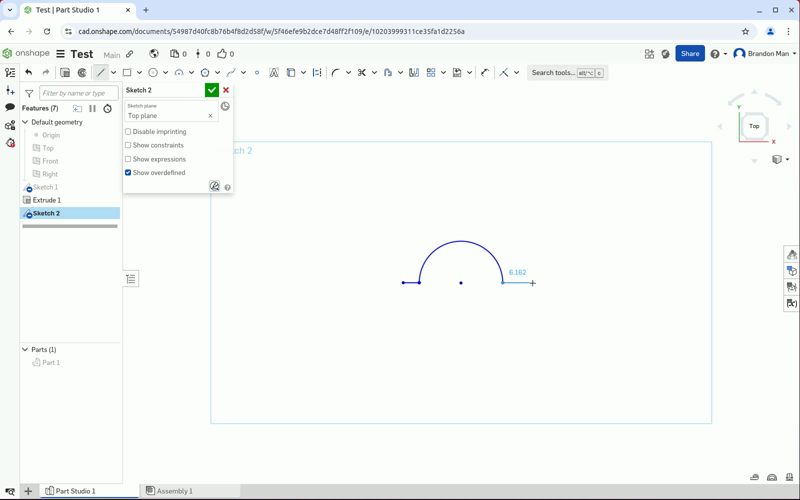
mouse_move(518, 282)
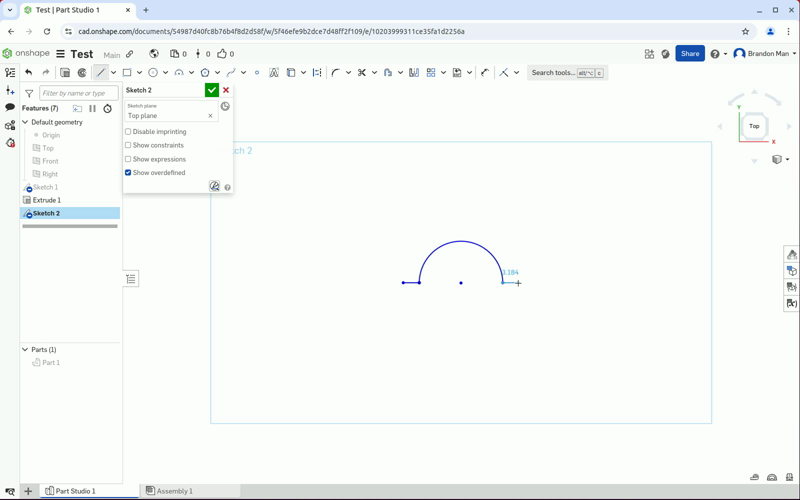
click(518, 282)
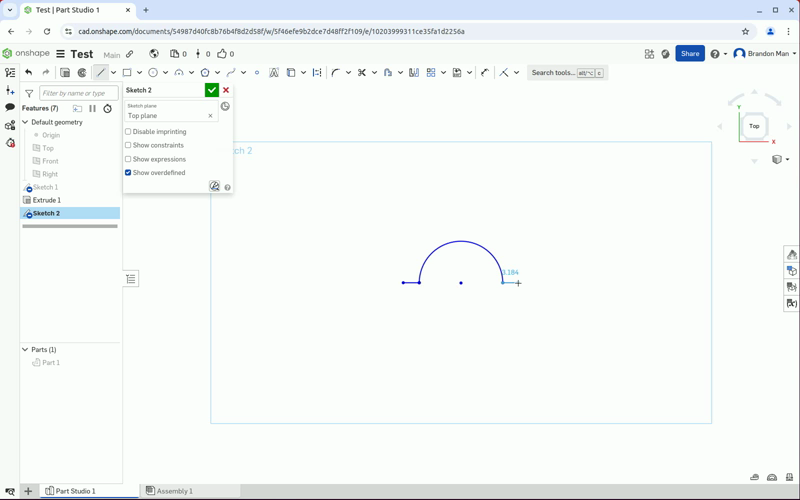
key_up(shift)
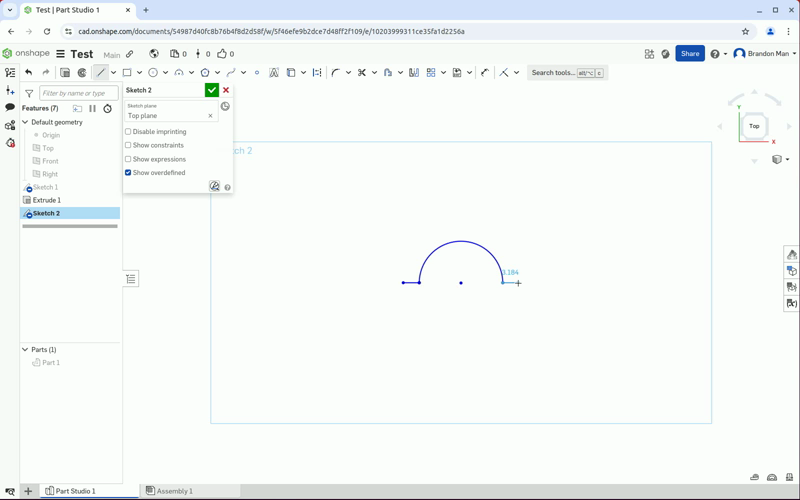
key(esc)
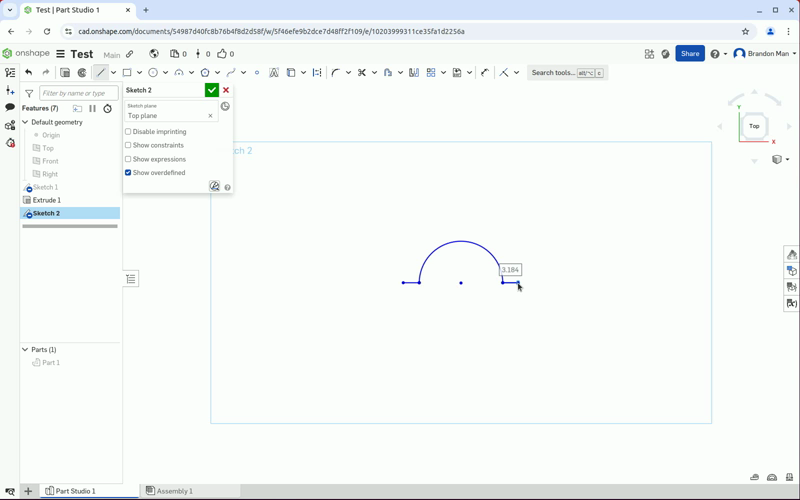
key(a)
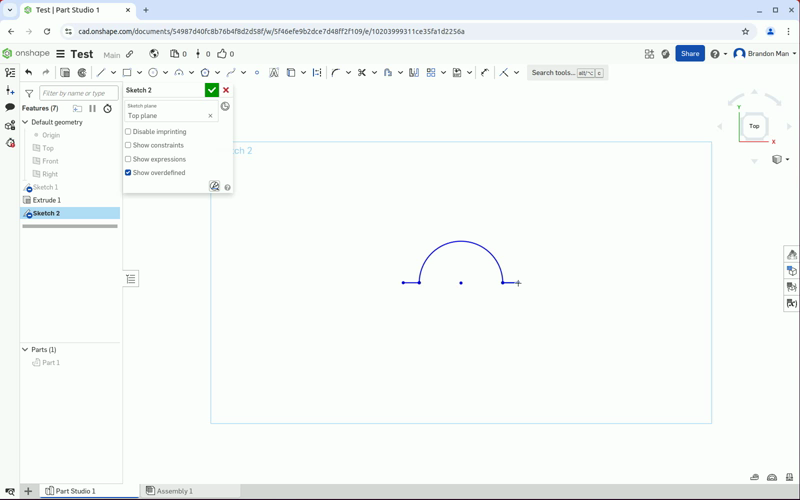
mouse_move(518, 282)
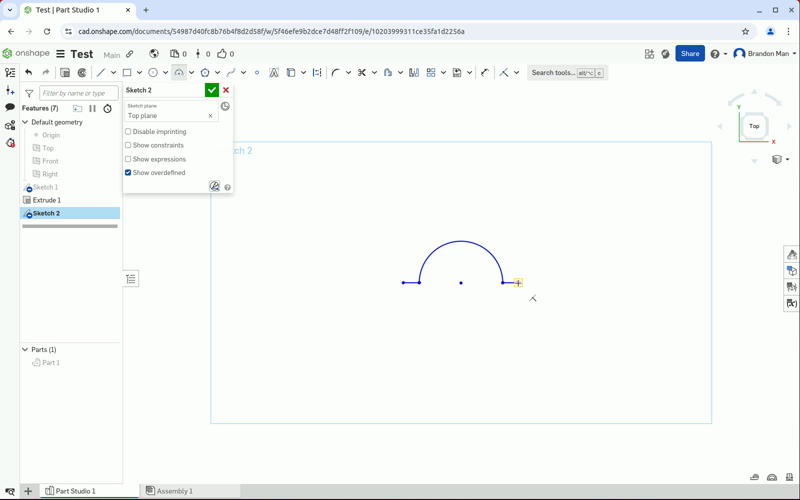
click(518, 282)
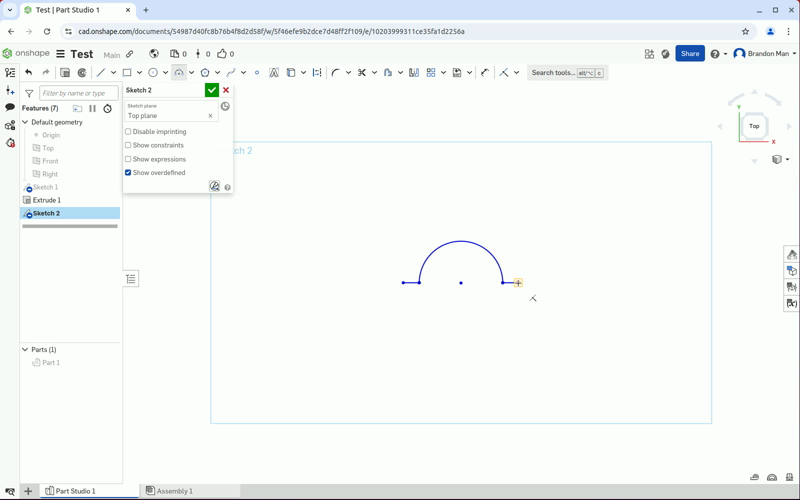
mouse_move(403, 282)
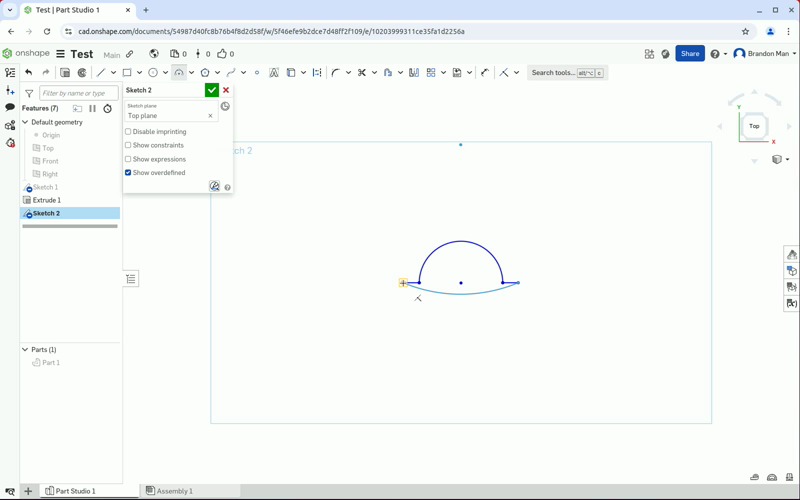
click(403, 282)
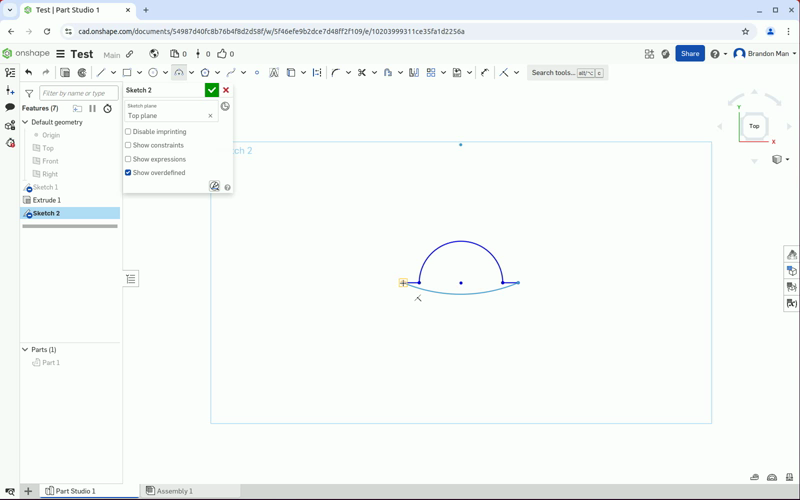
key_down(shift)
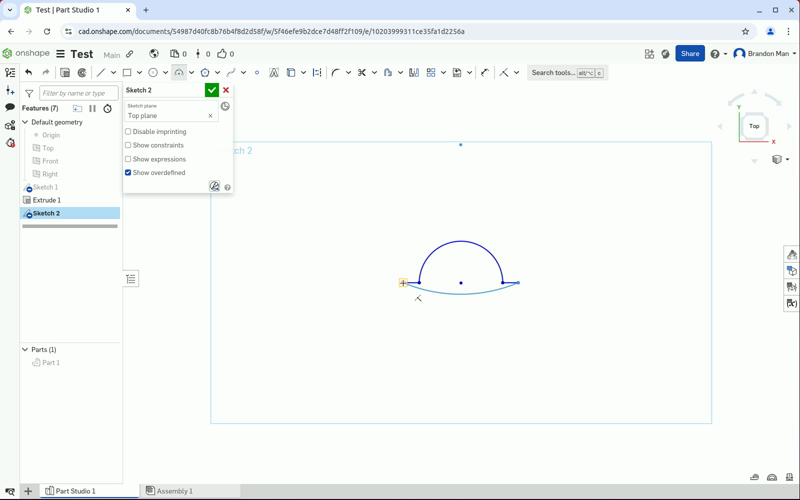
mouse_move(460, 225)
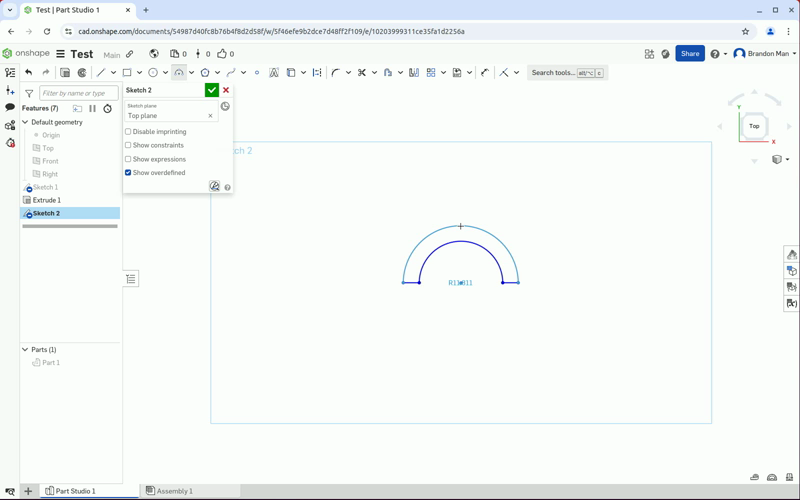
click(460, 225)
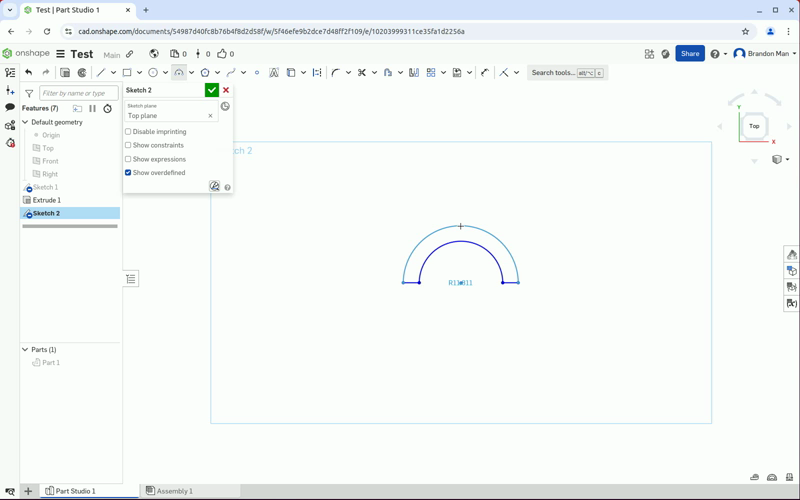
key_up(shift)
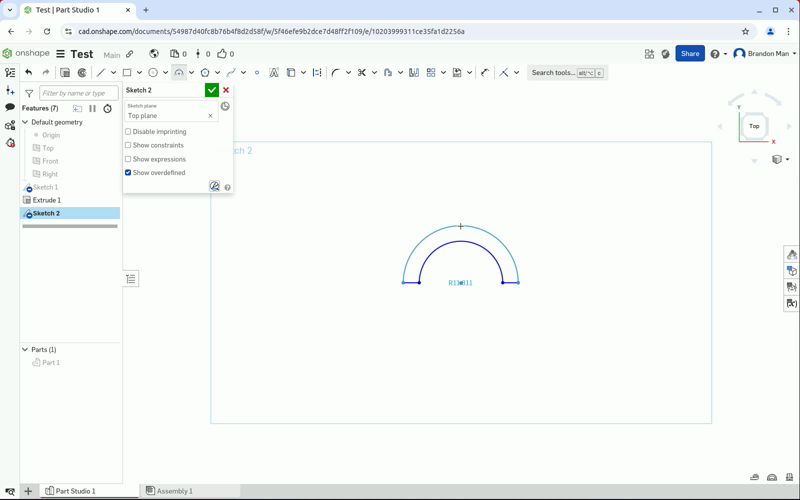
key(esc)
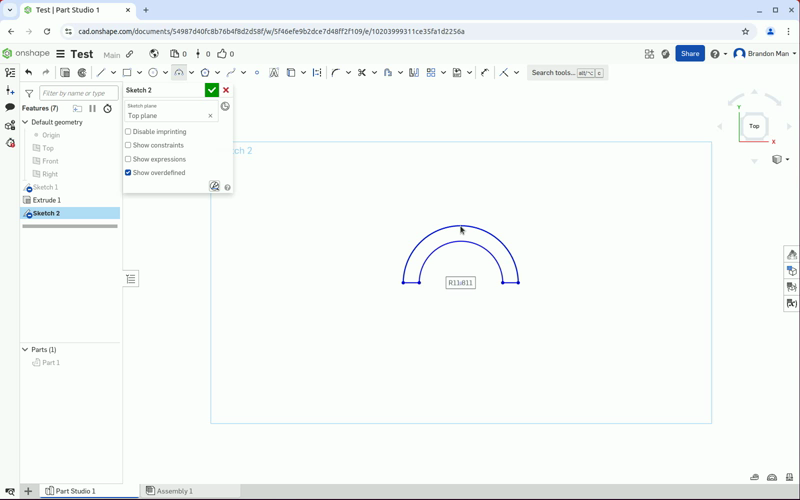
mouse_move(453, 269)
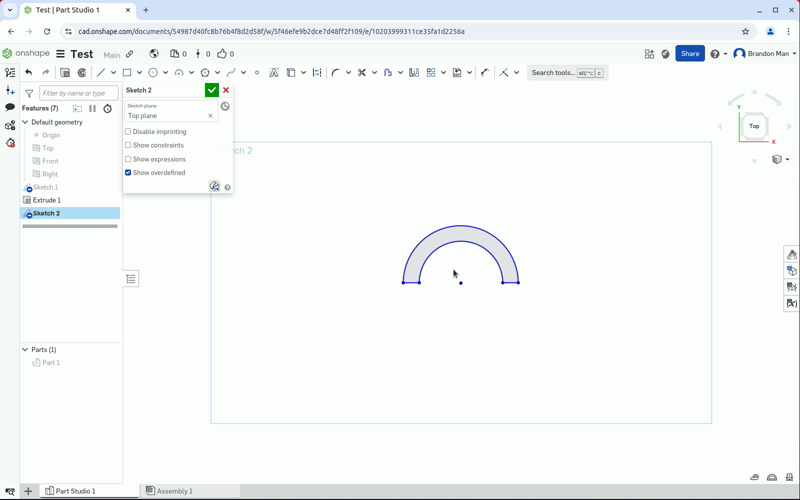
scroll(6)
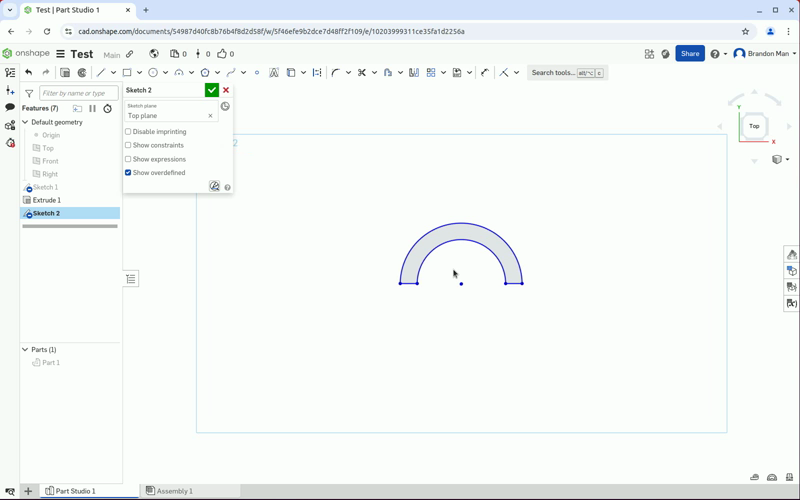
scroll(6)
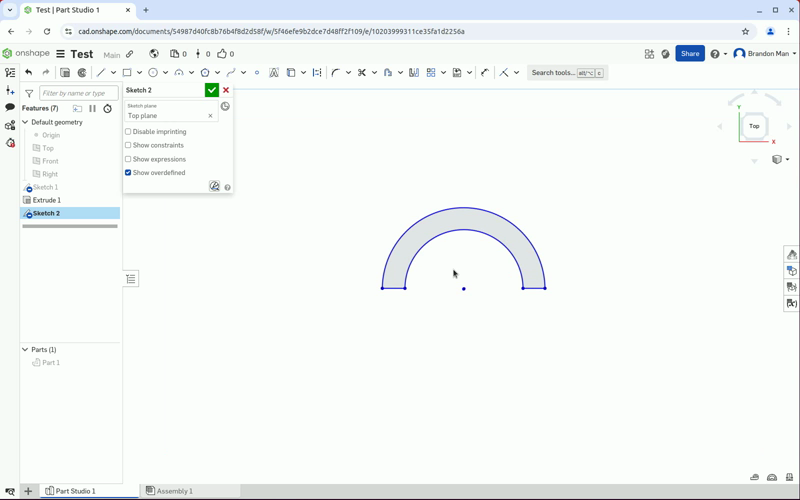
scroll(6)
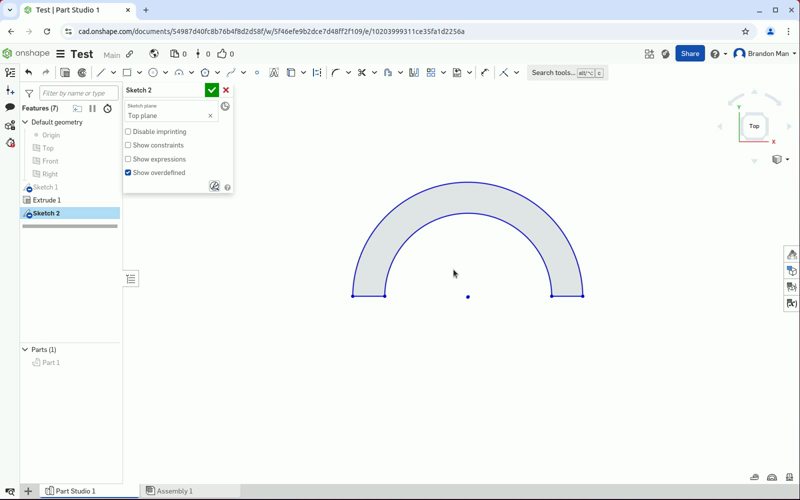
scroll(6)
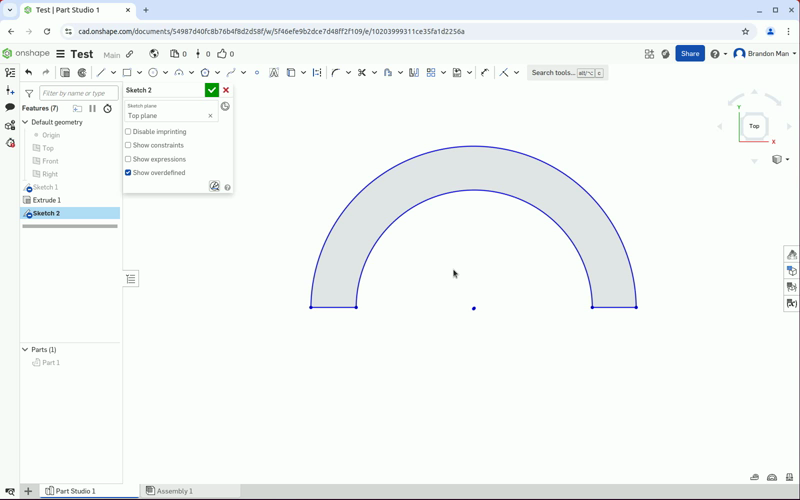
scroll(6)
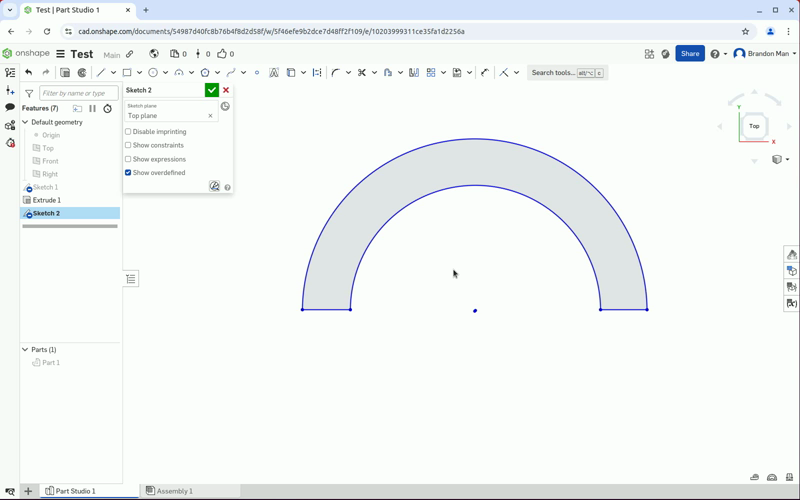
scroll(6)
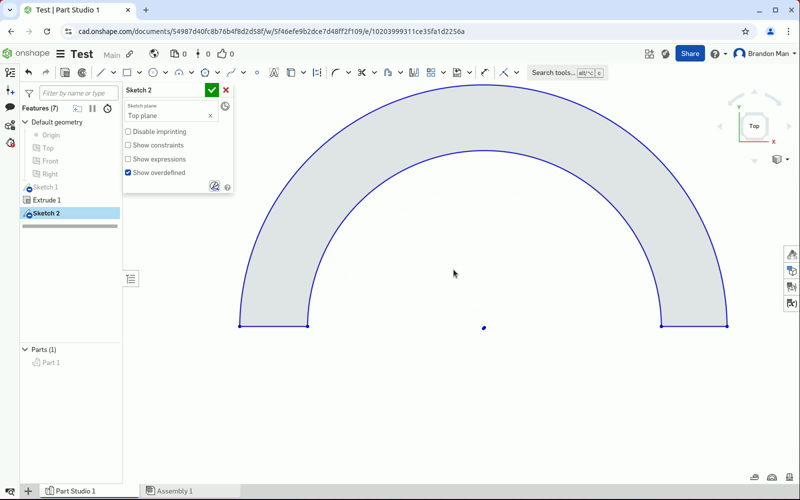
scroll(6)
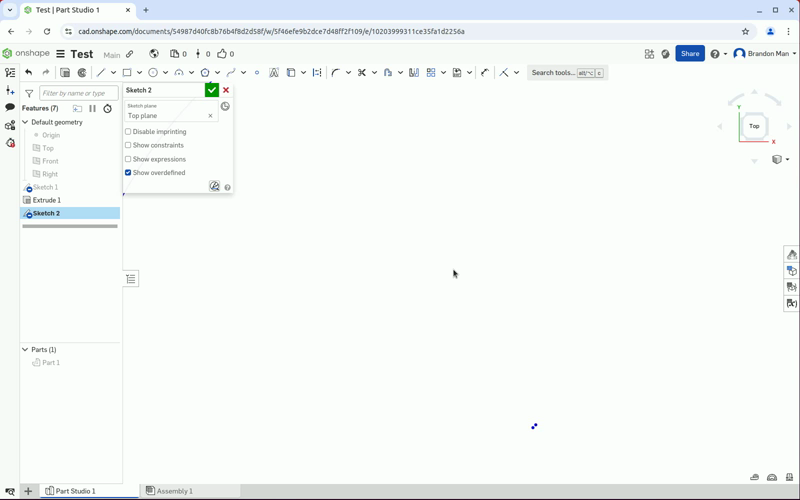
click(453, 269)
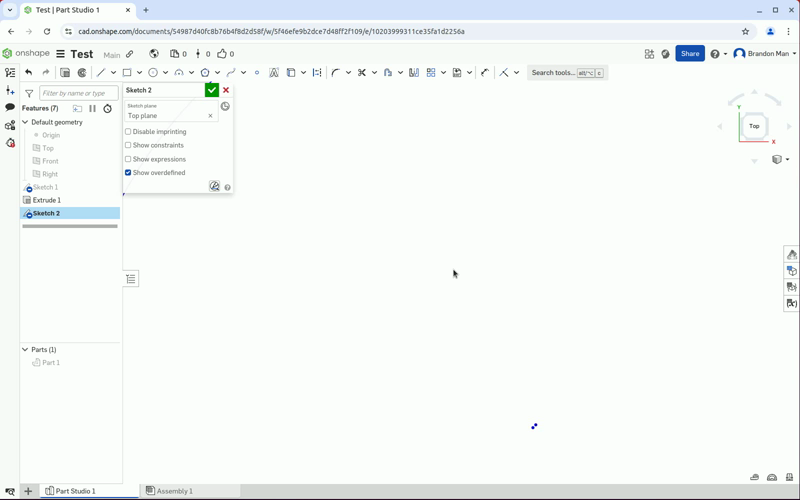
scroll(-6)
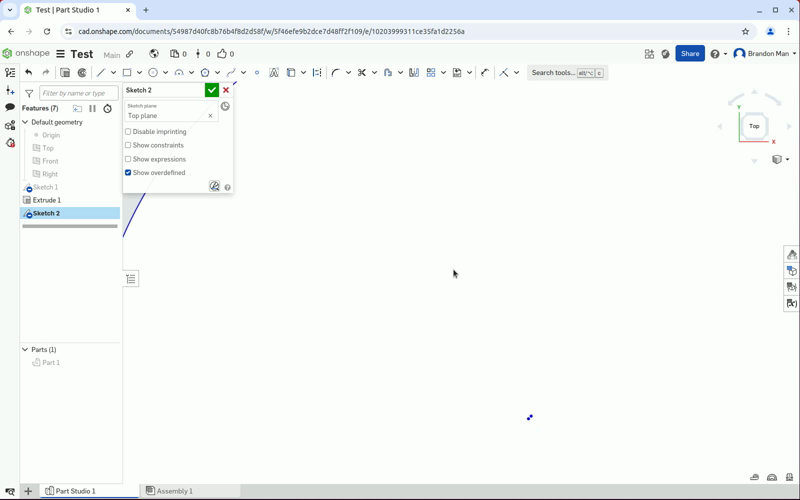
scroll(-6)
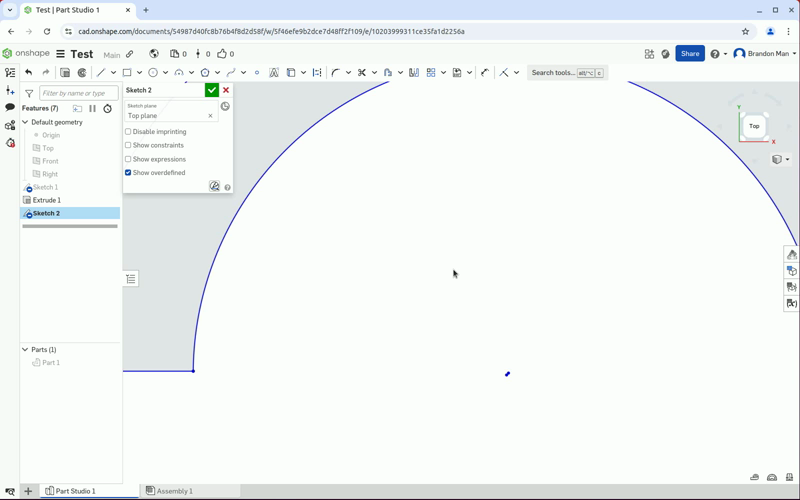
scroll(-6)
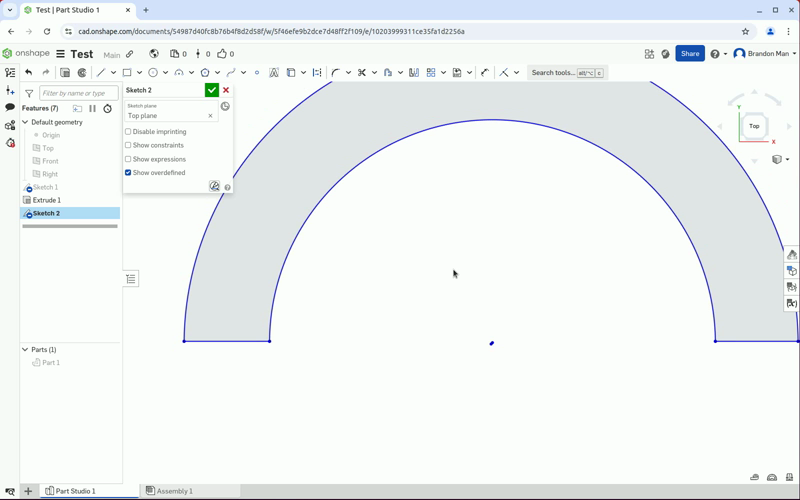
scroll(-6)
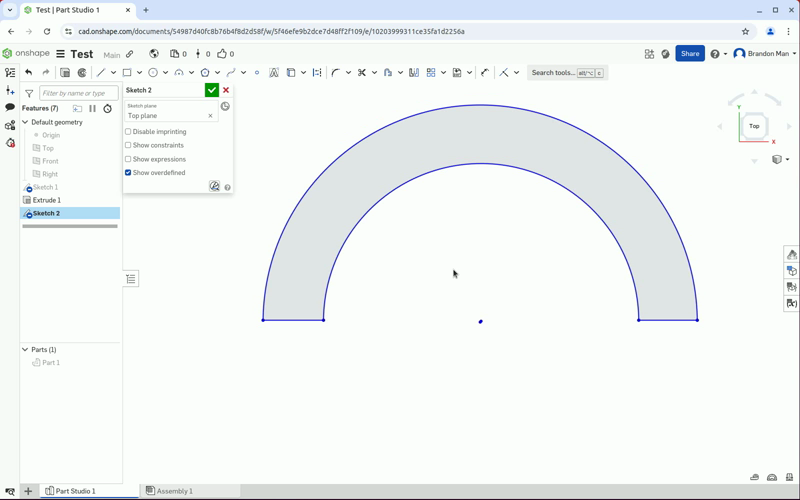
scroll(-6)
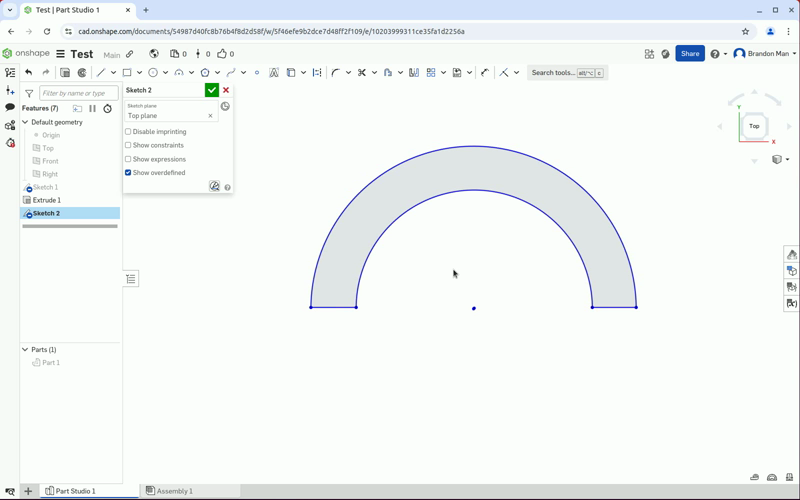
scroll(-6)
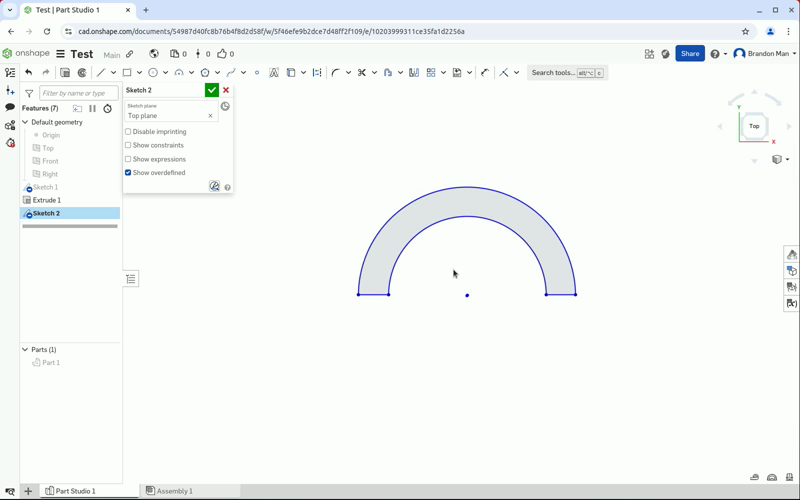
scroll(-6)
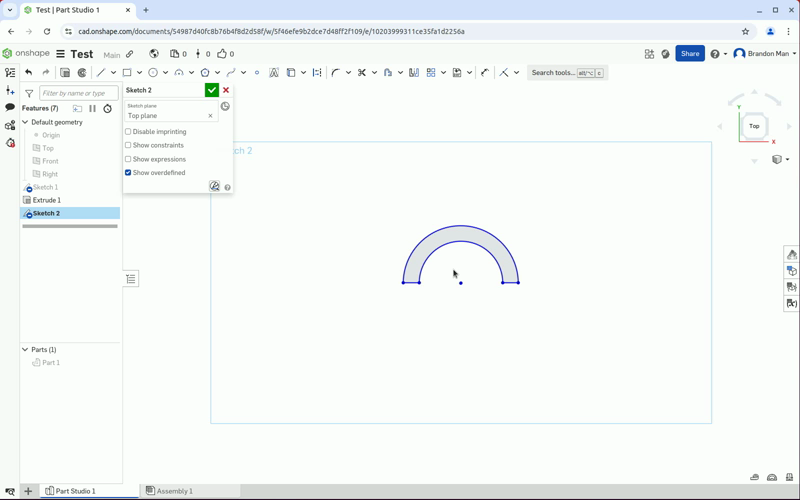
mouse_move(73, 352)
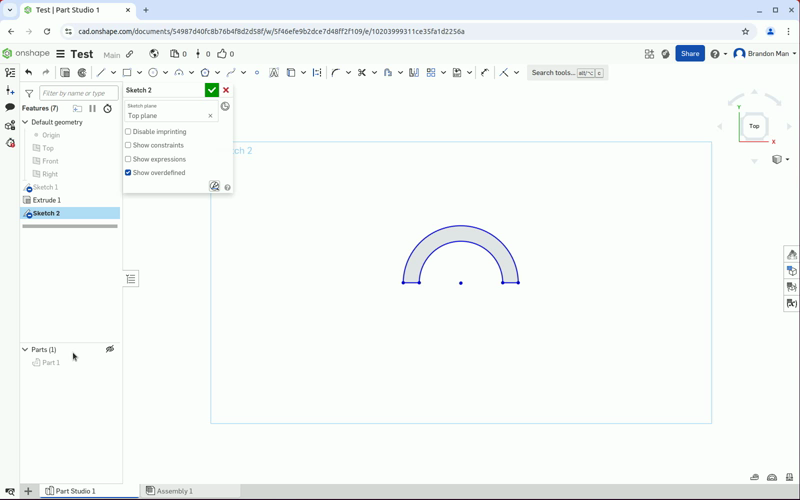
key(shift+y)
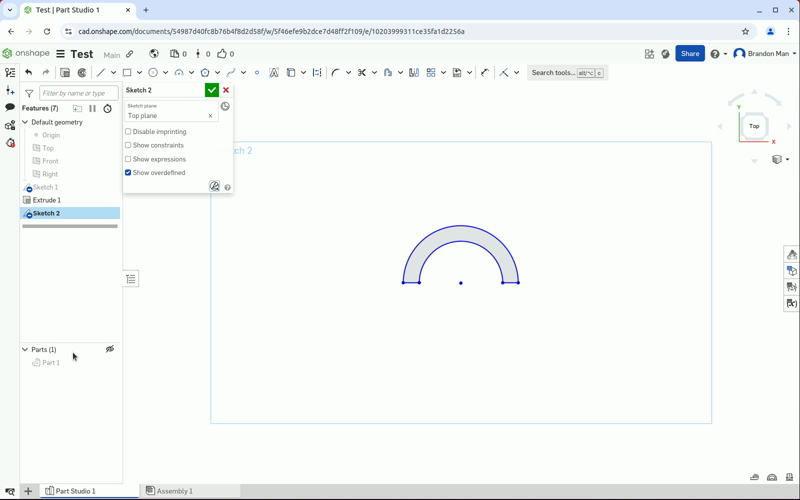
key(shift+e)
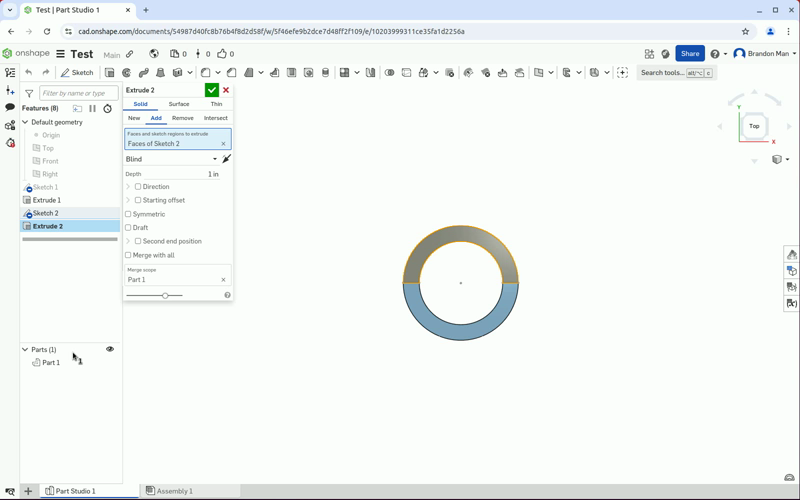
mouse_move(143, 106)
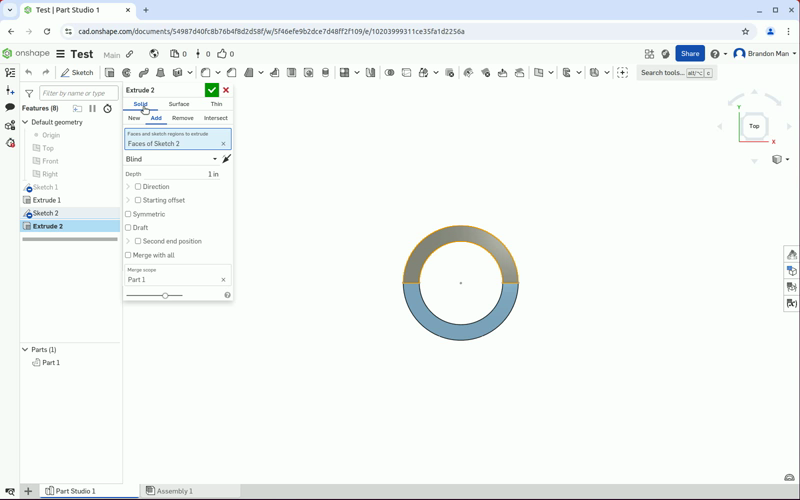
click(143, 106)
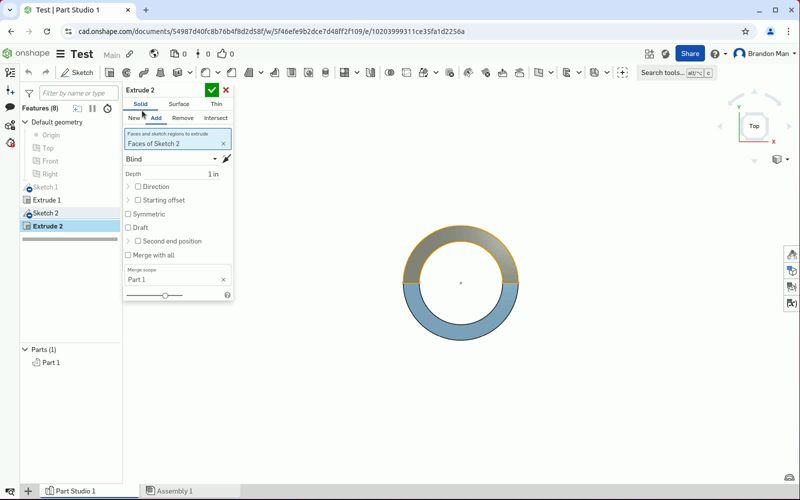
mouse_move(137, 120)
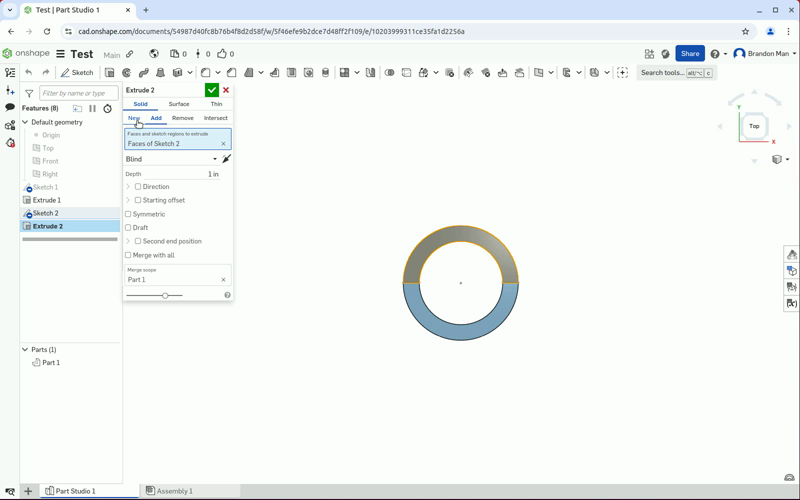
click(137, 120)
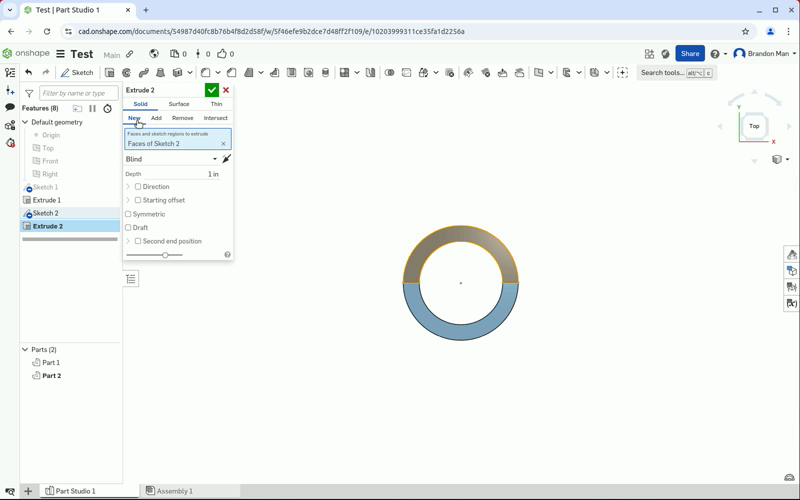
key(tab, 4)
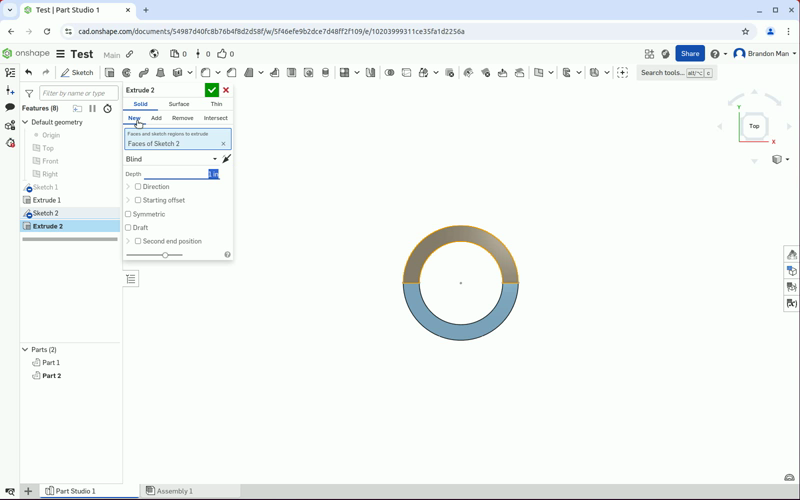
text(6.499)
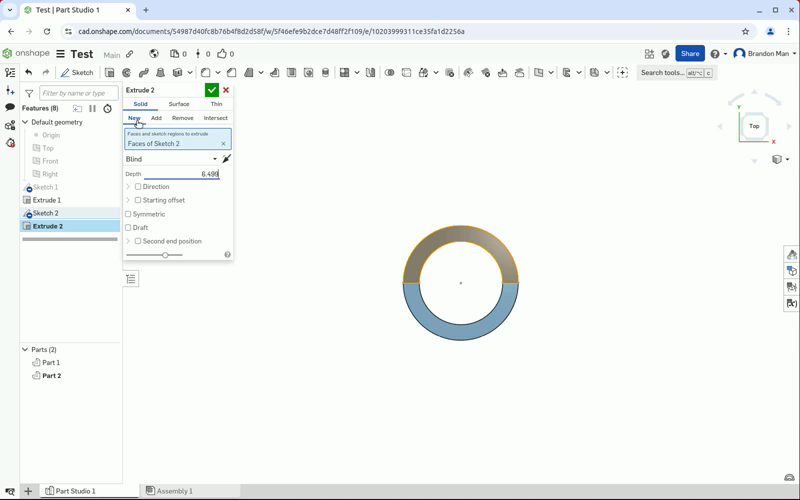
key(enter)
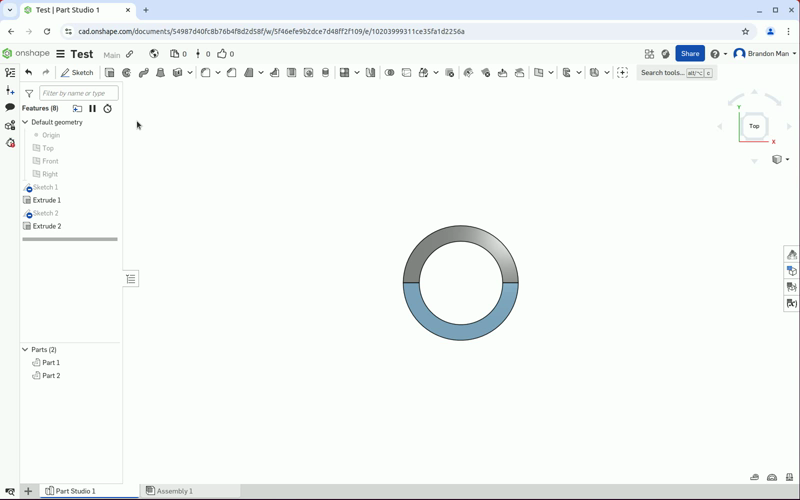
key(shift+h)
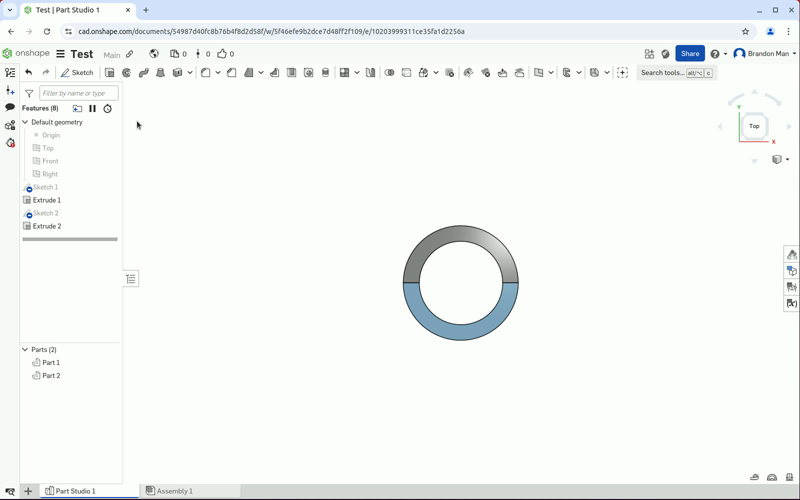
key(shift+h)
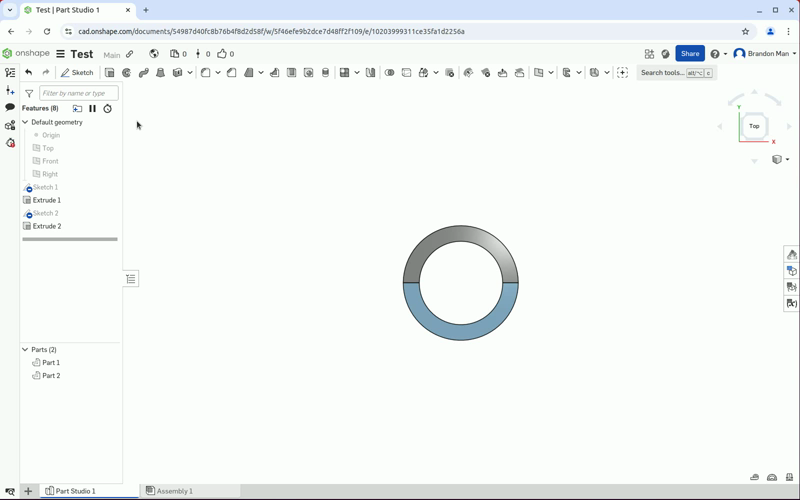
mouse_move(73, 189)
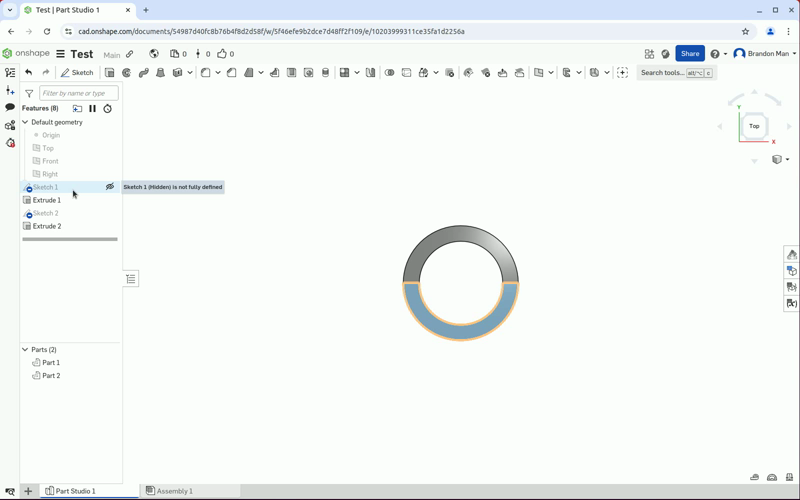
click(73, 189)
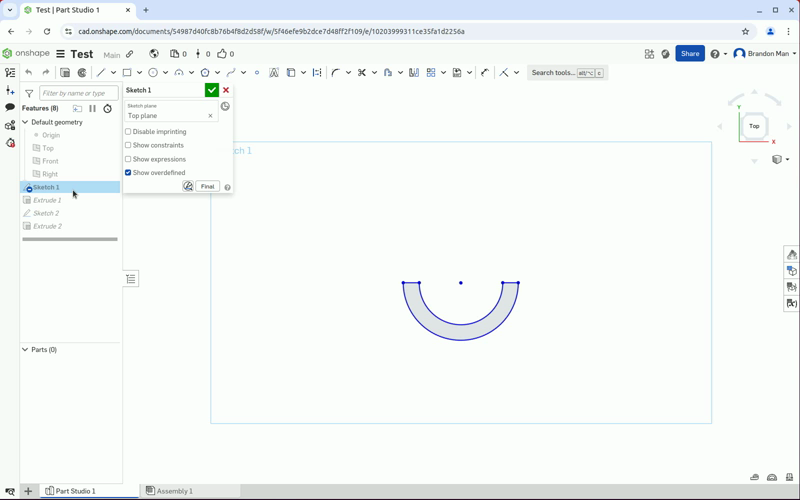
mouse_move(229, 92)
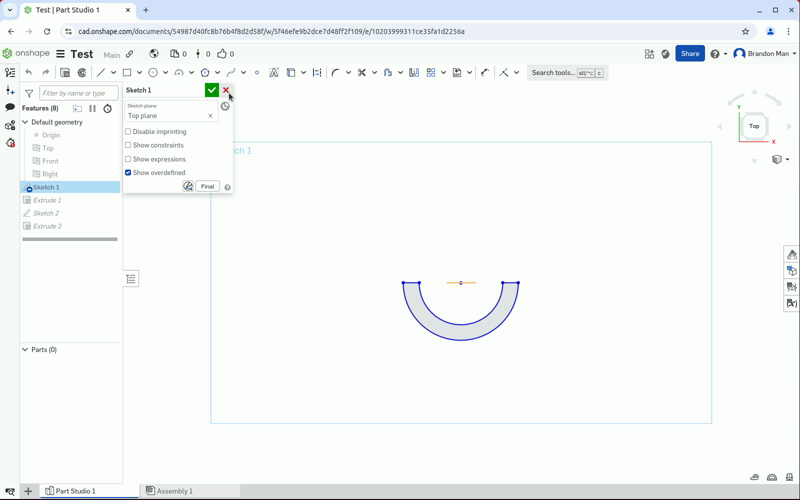
click(229, 92)
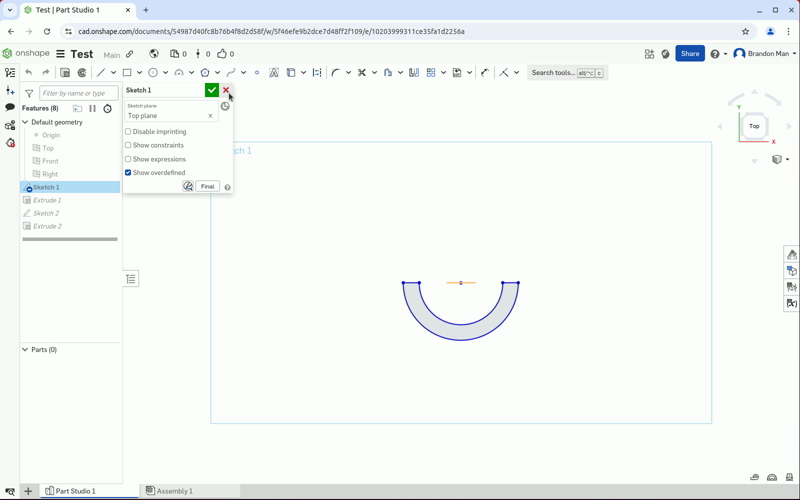
key(shift+s)
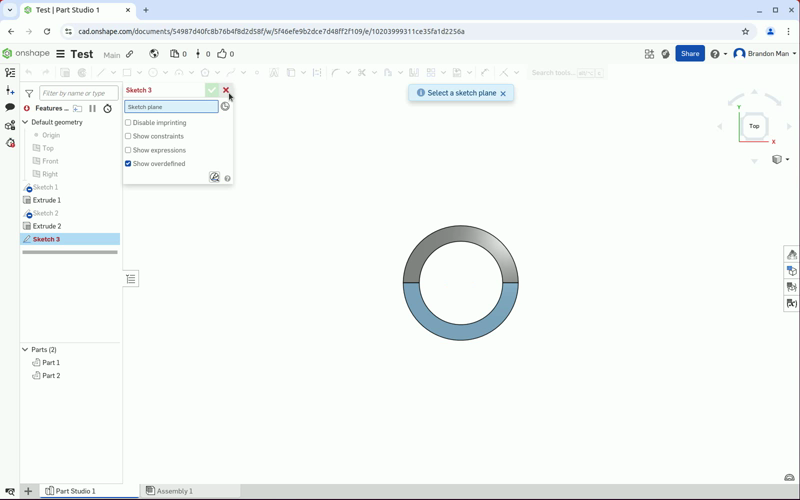
mouse_move(73, 150)
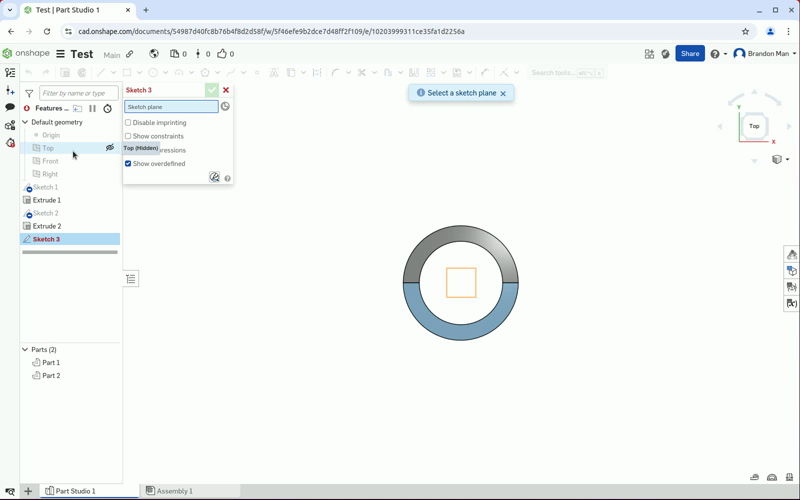
click(73, 150)
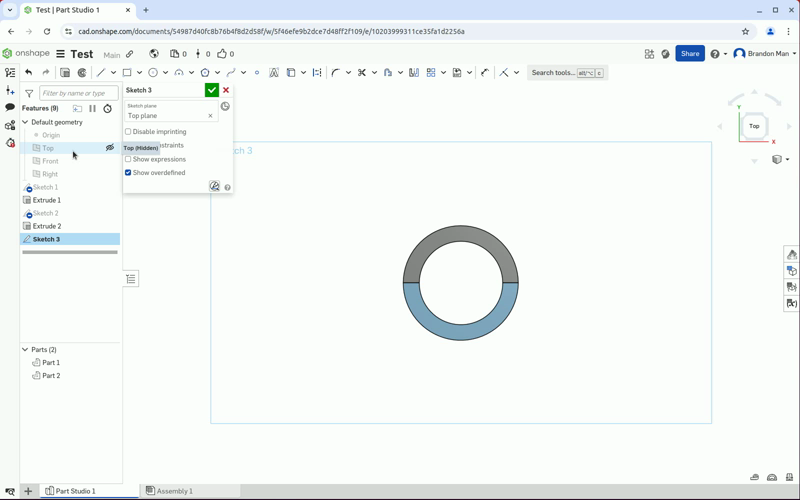
mouse_move(73, 352)
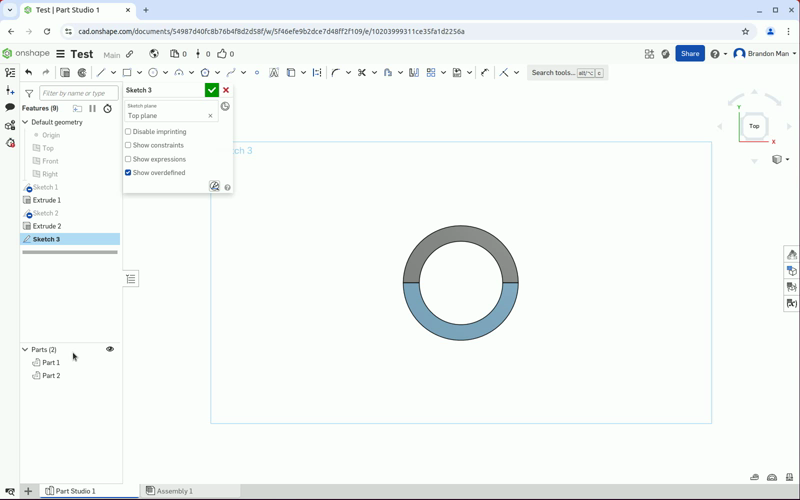
key(y)
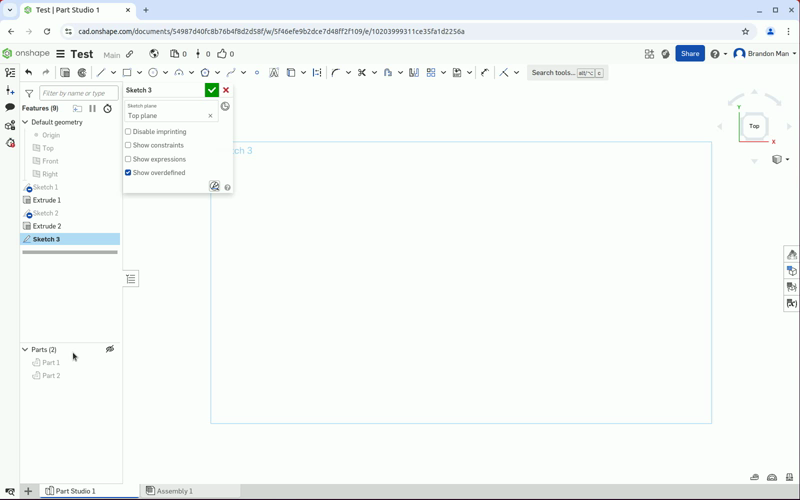
key(a)
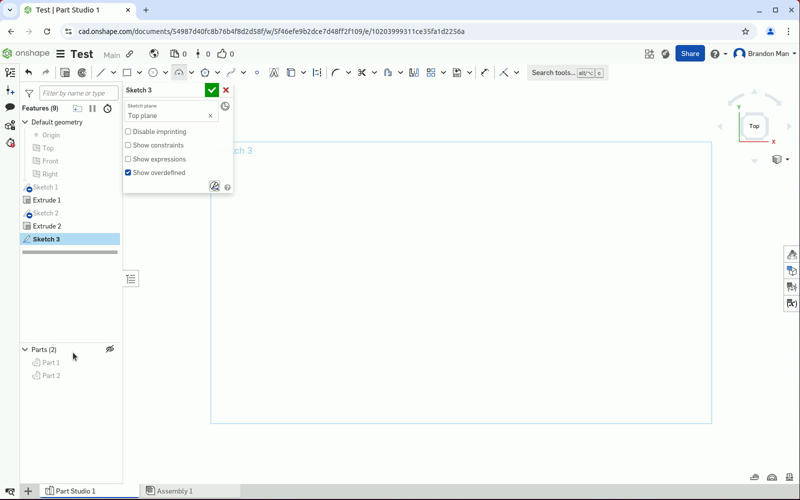
key_down(shift)
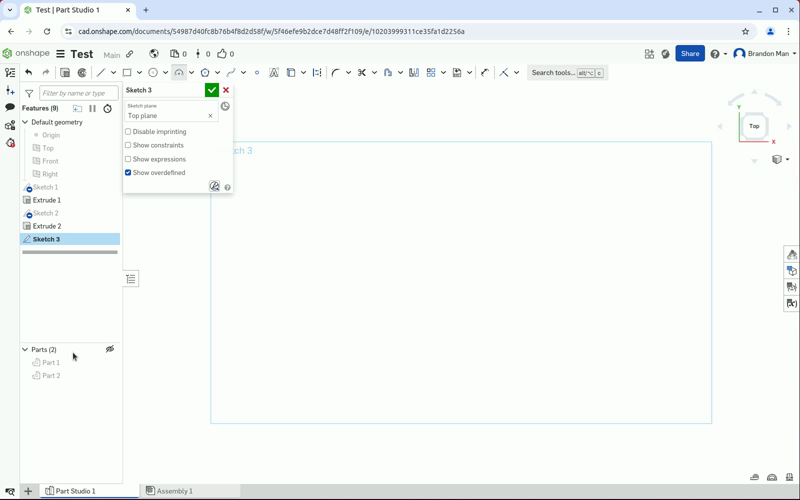
mouse_move(403, 282)
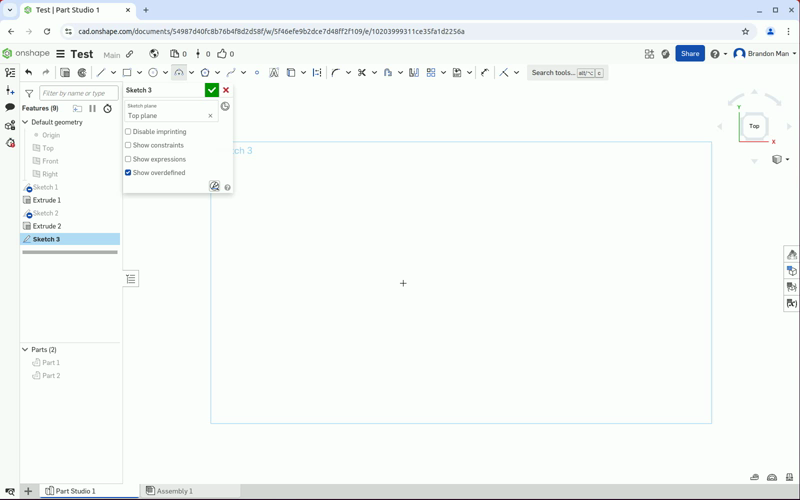
click(403, 282)
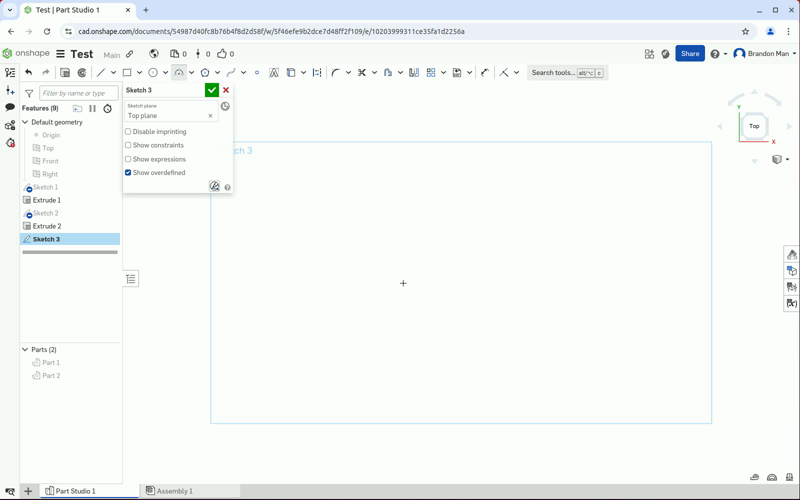
key_up(shift)
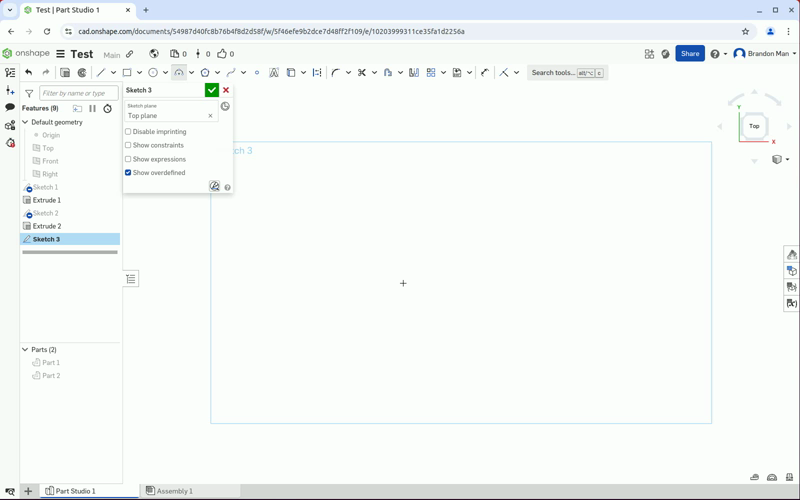
key_down(shift)
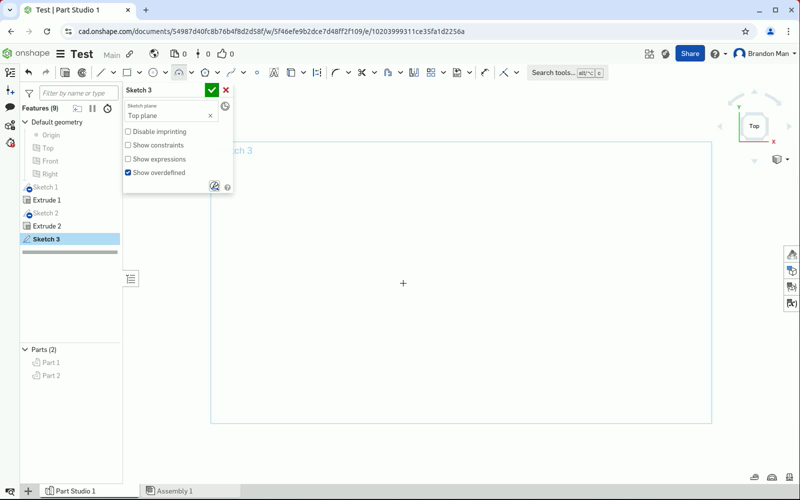
mouse_move(518, 282)
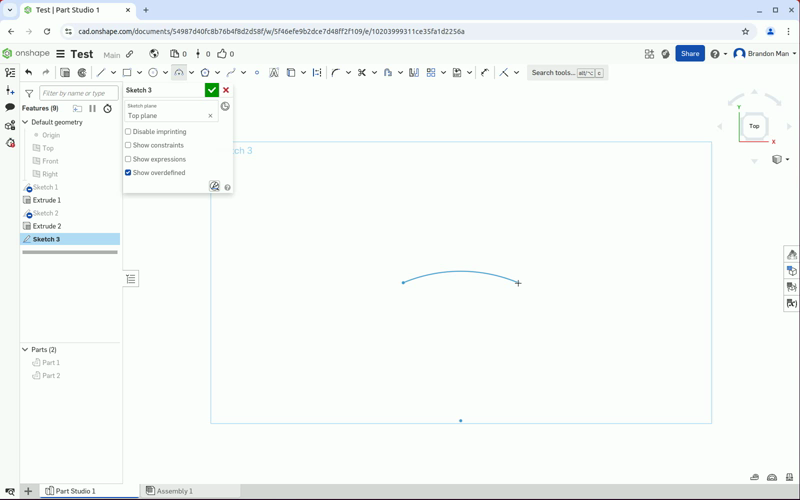
click(518, 282)
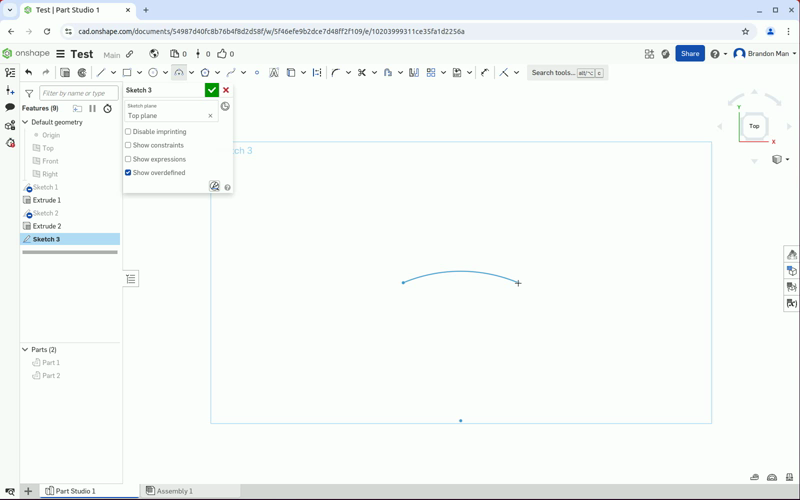
mouse_move(460, 340)
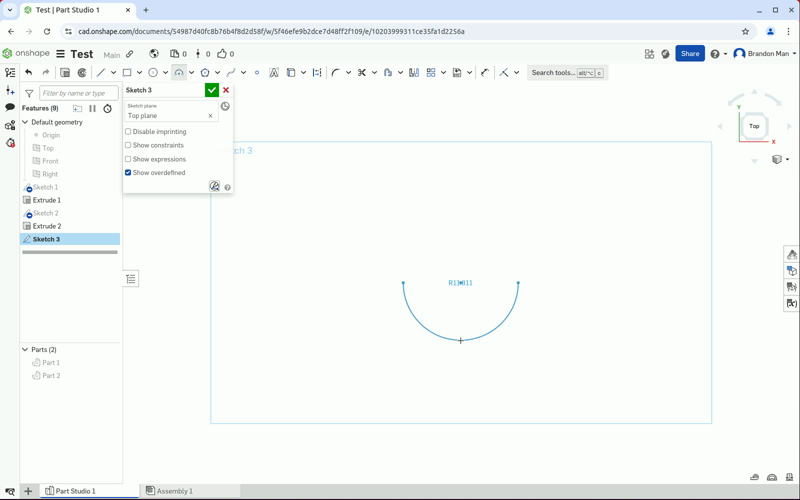
click(460, 340)
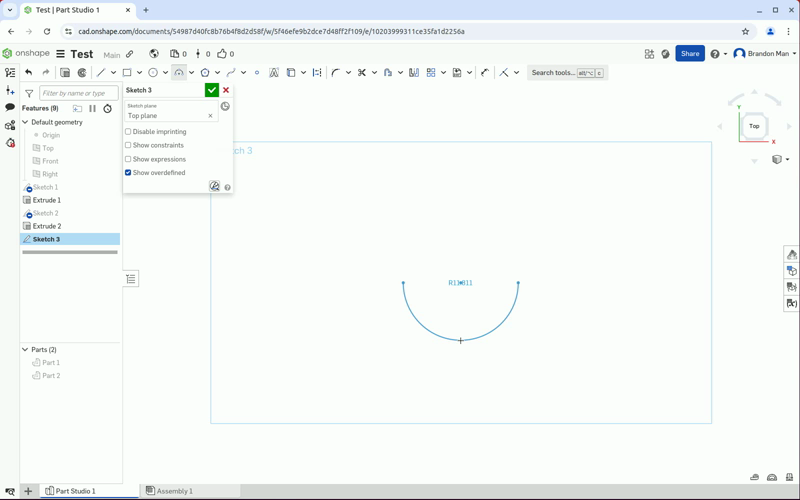
key_up(shift)
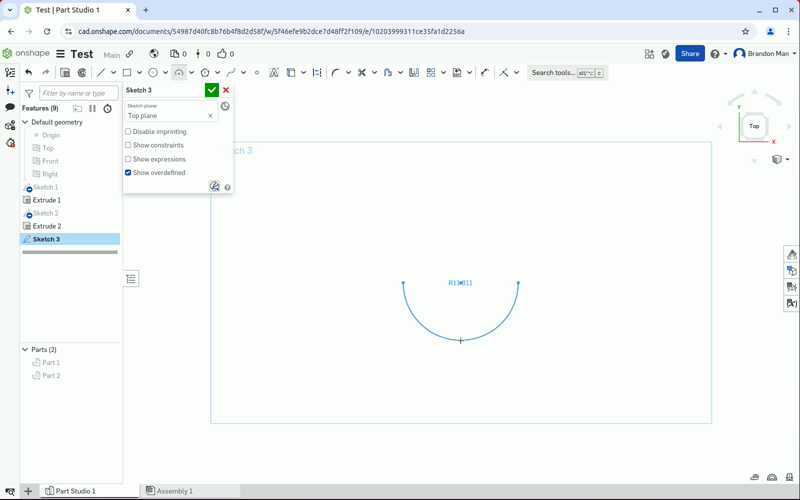
key(esc)
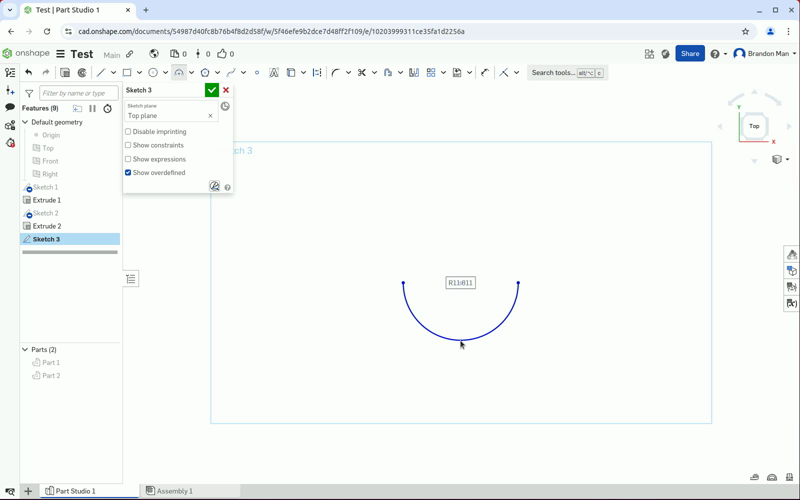
key(l)
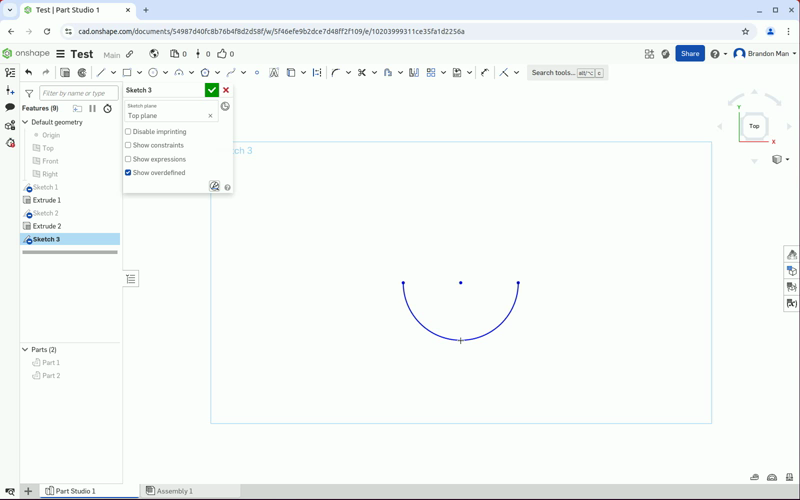
mouse_move(518, 282)
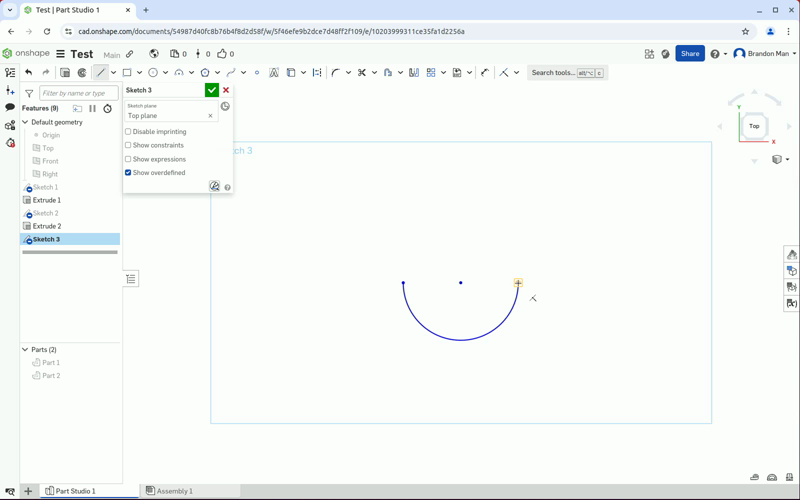
click(518, 282)
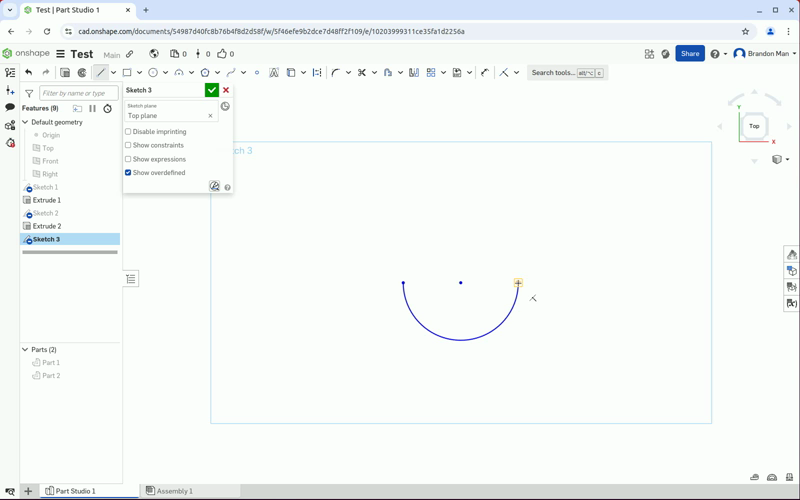
key_down(shift)
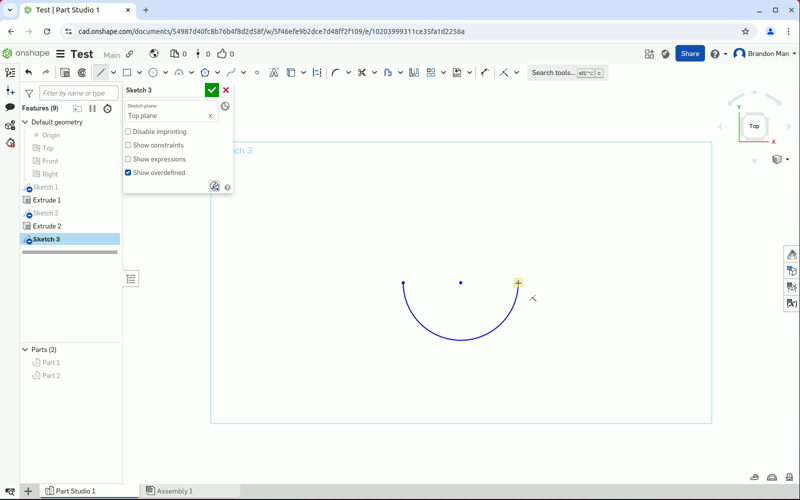
mouse_move(548, 282)
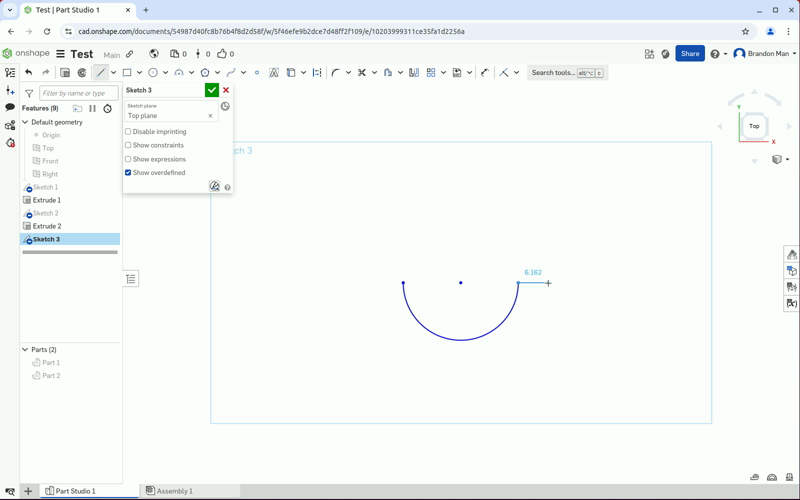
mouse_move(502, 282)
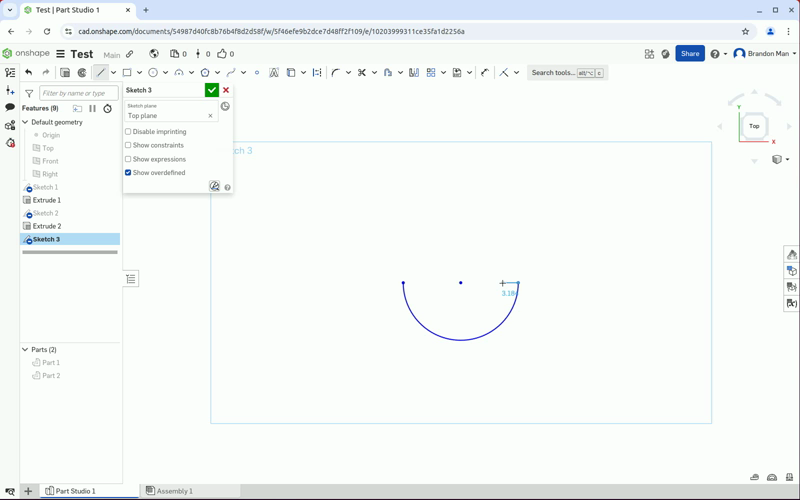
click(502, 282)
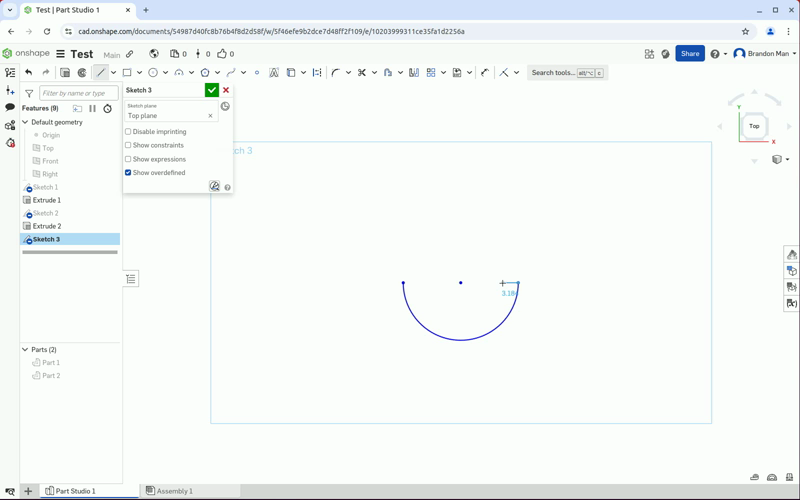
key_up(shift)
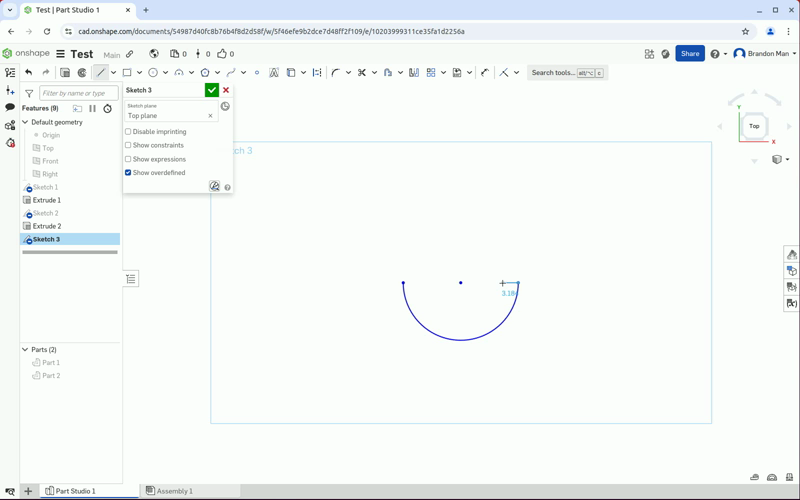
key(esc)
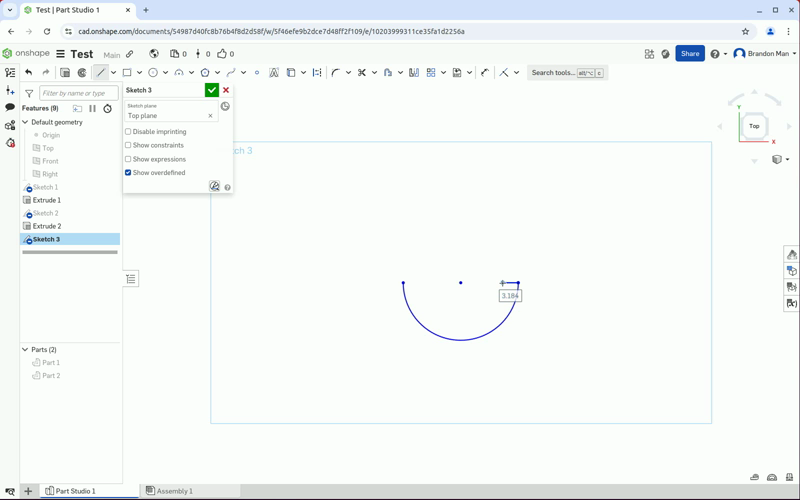
key(a)
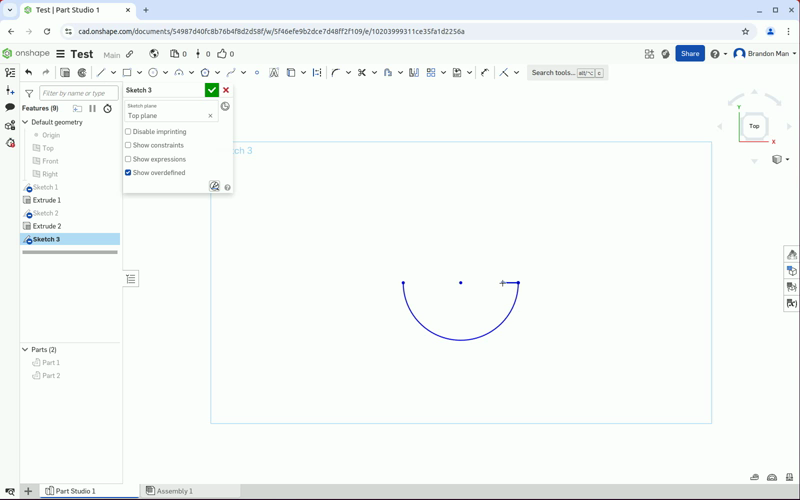
mouse_move(502, 282)
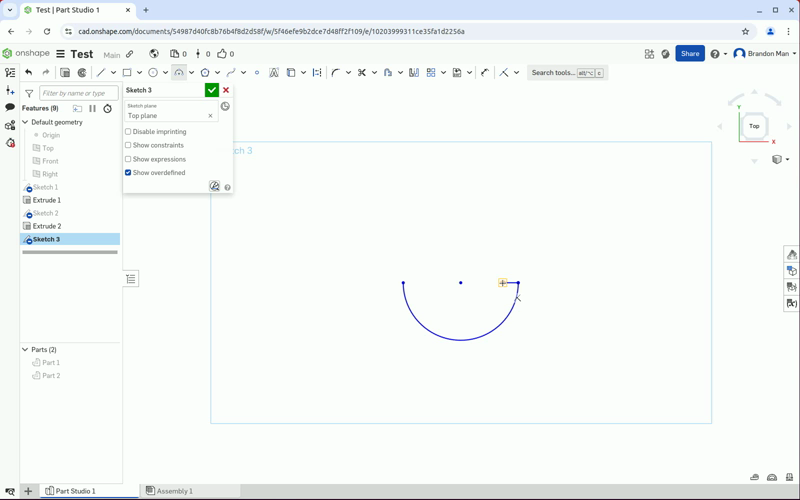
click(502, 282)
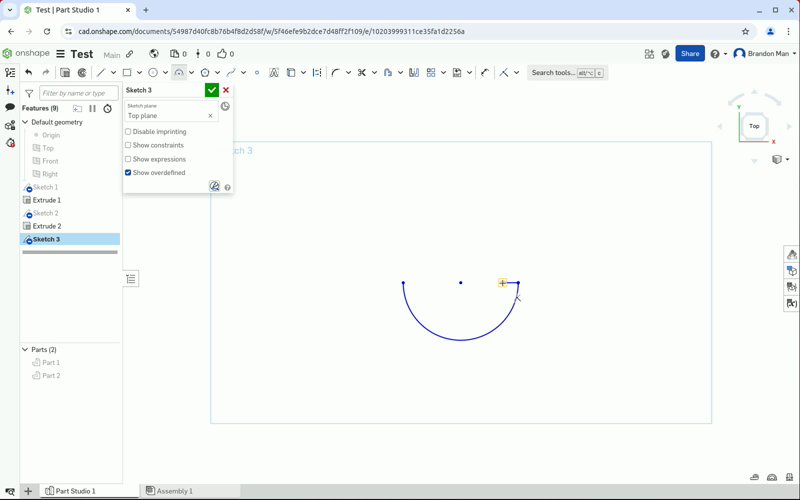
key_down(shift)
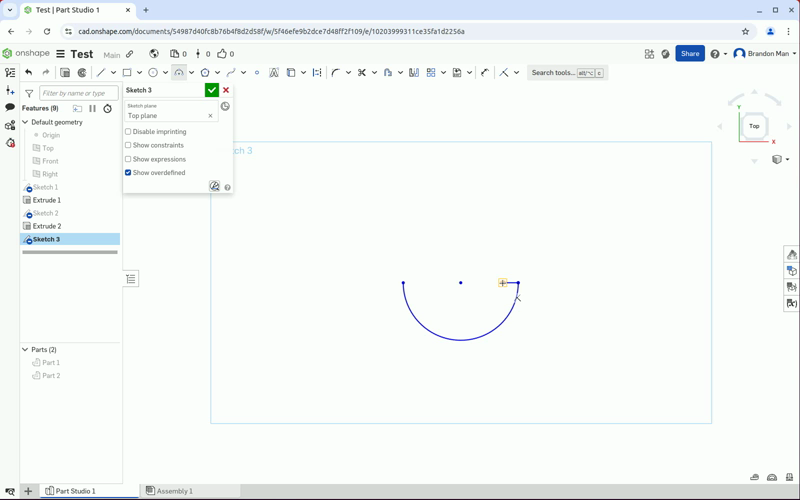
mouse_move(419, 282)
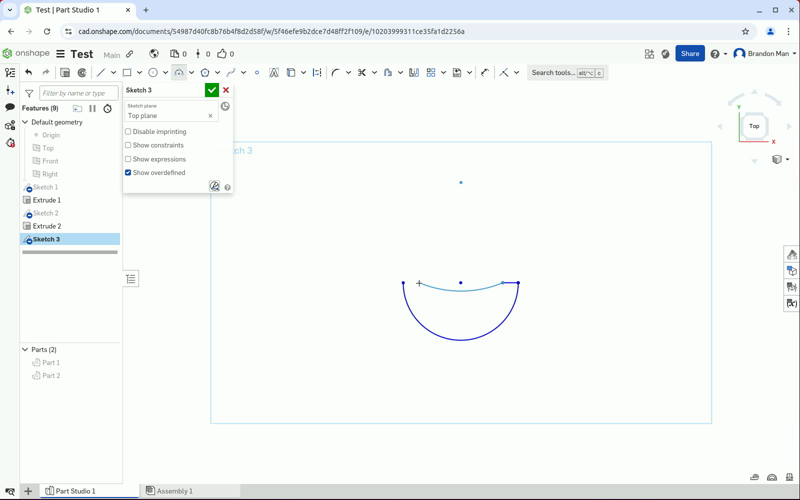
click(419, 282)
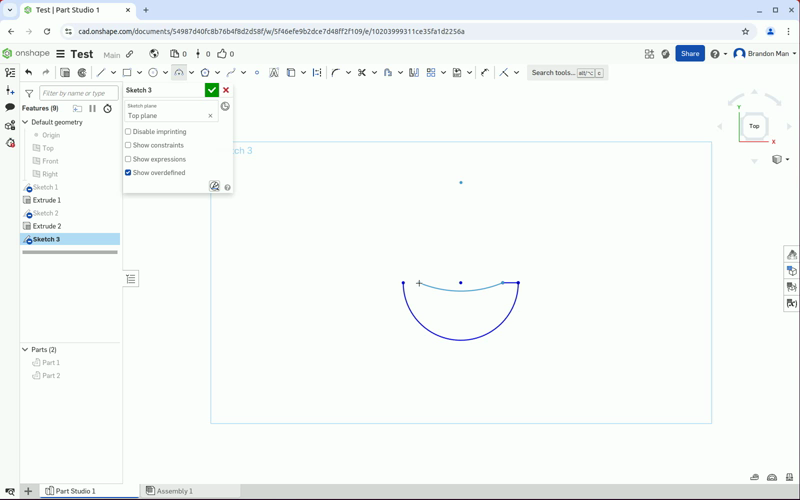
mouse_move(460, 324)
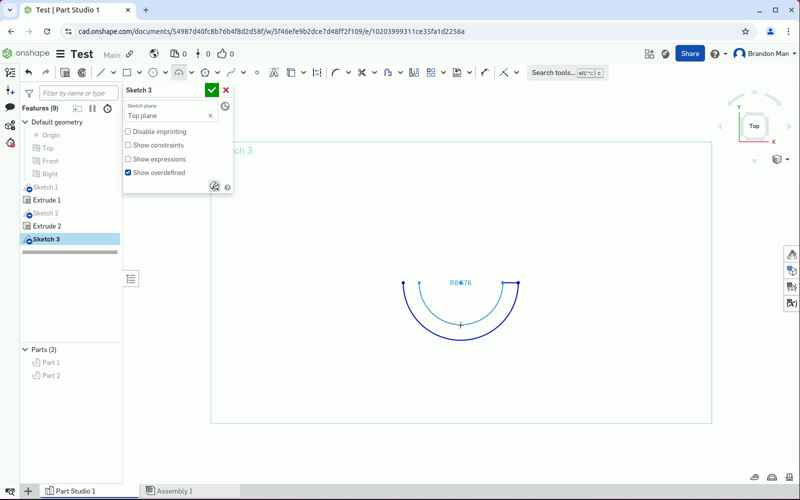
click(460, 324)
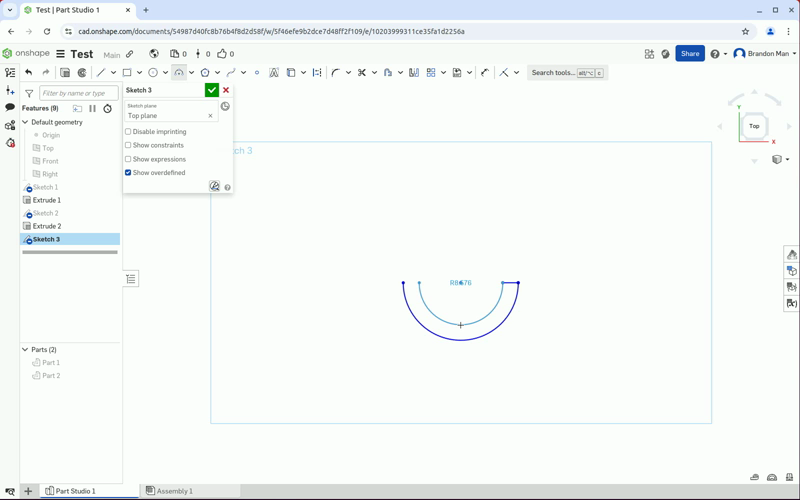
key_up(shift)
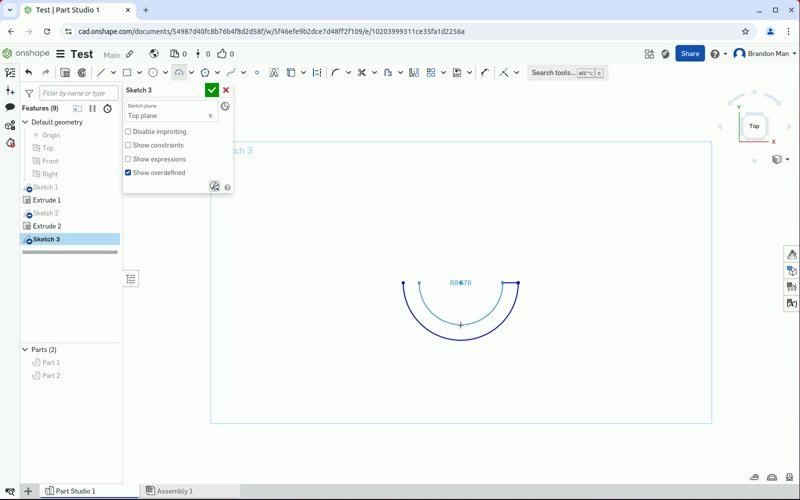
key(esc)
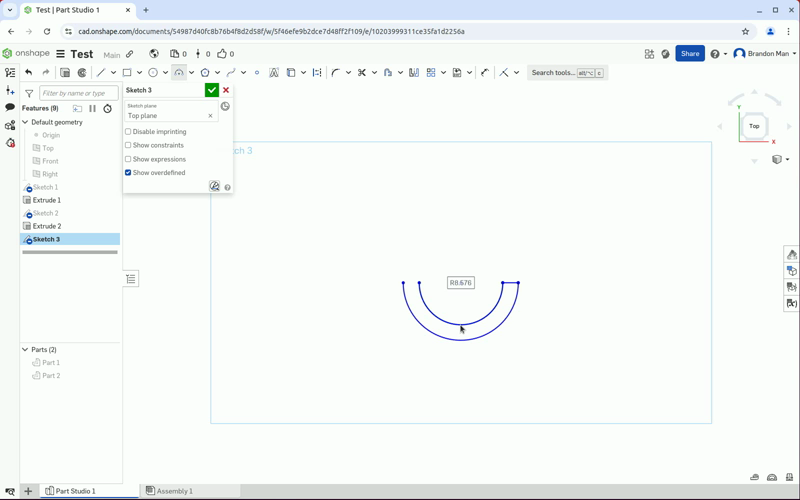
key(l)
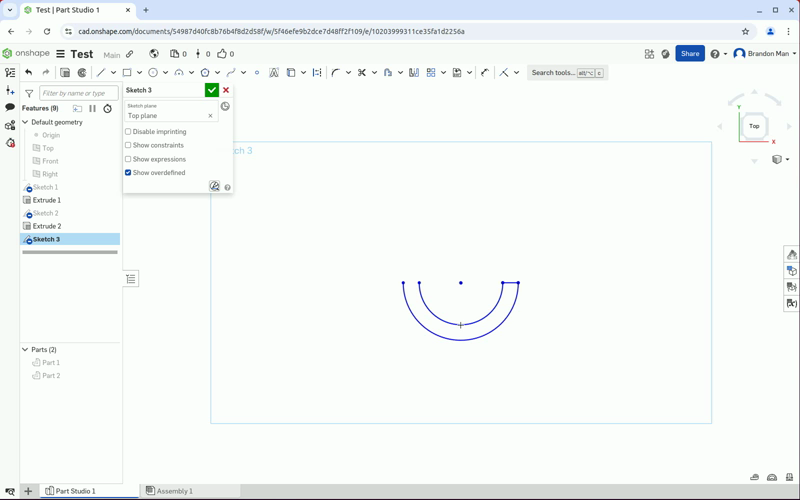
mouse_move(419, 282)
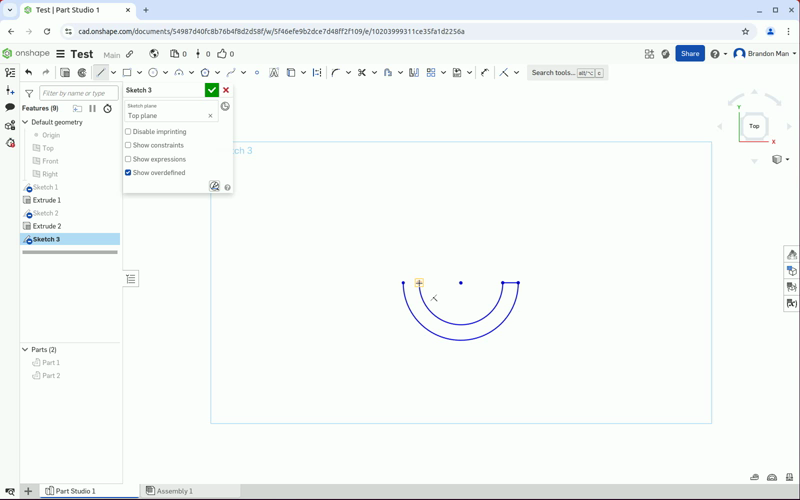
click(419, 282)
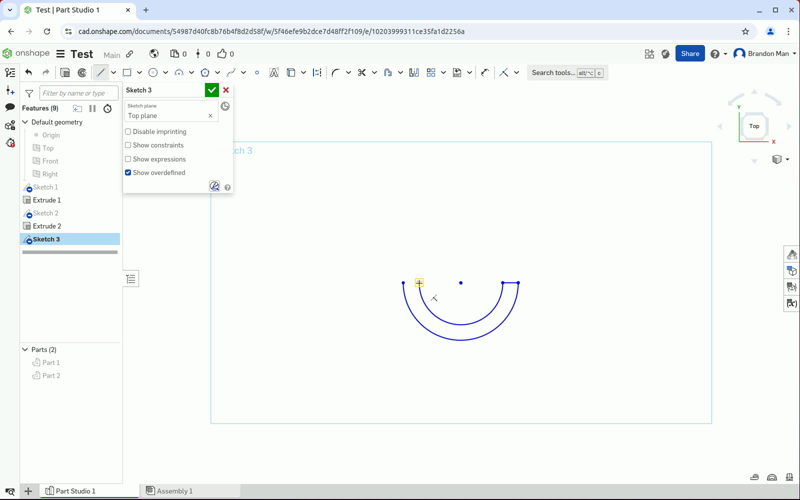
mouse_move(449, 282)
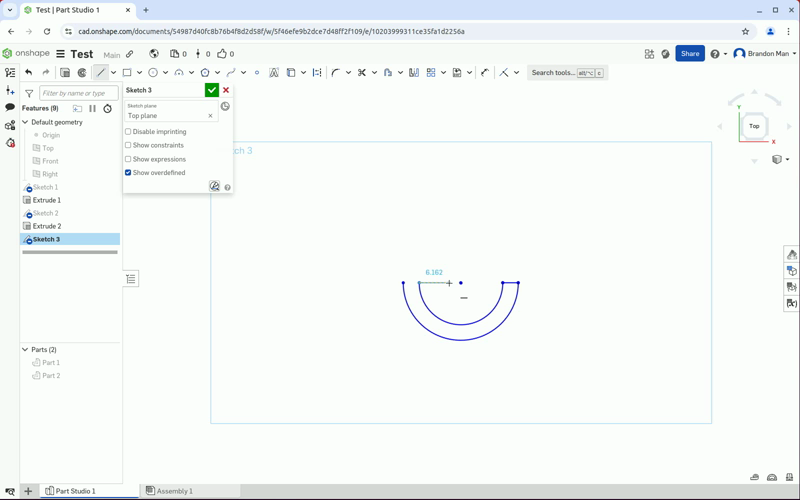
key_down(shift)
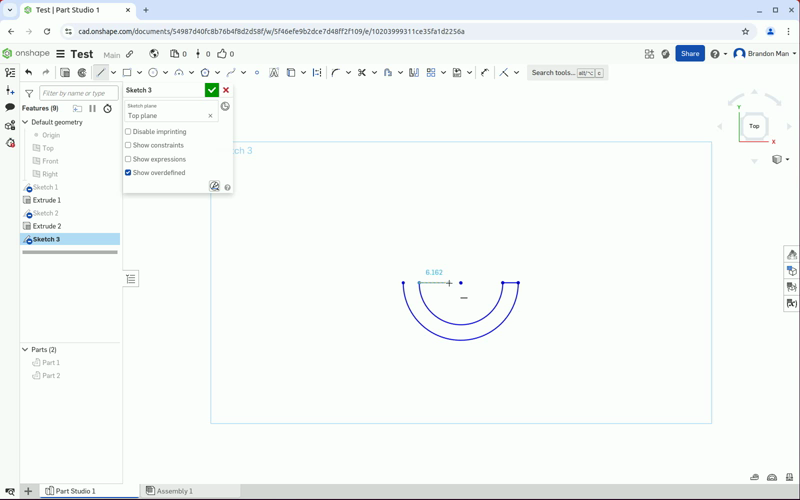
mouse_move(403, 282)
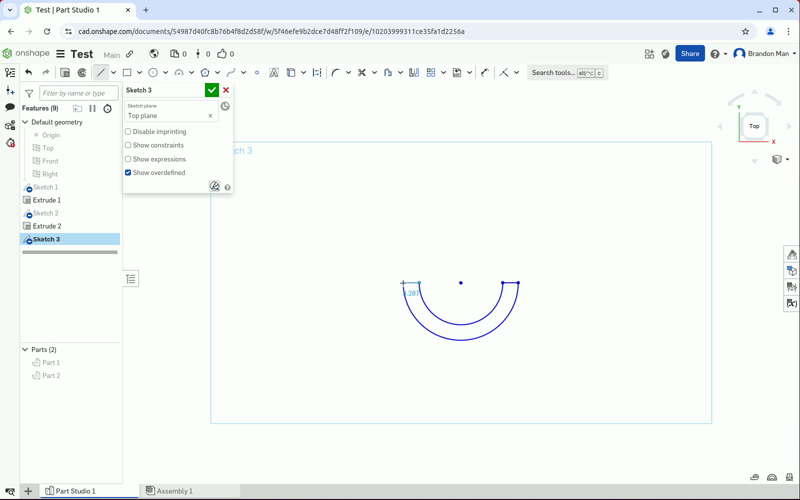
key_up(shift)
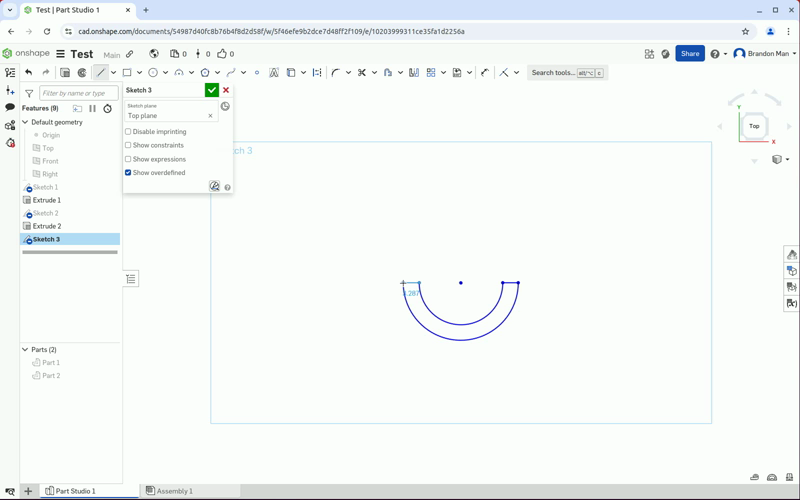
click(403, 282)
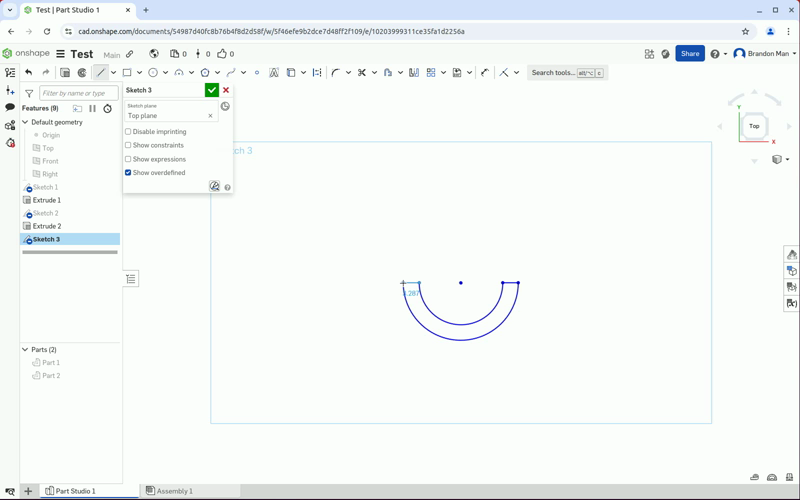
key(esc)
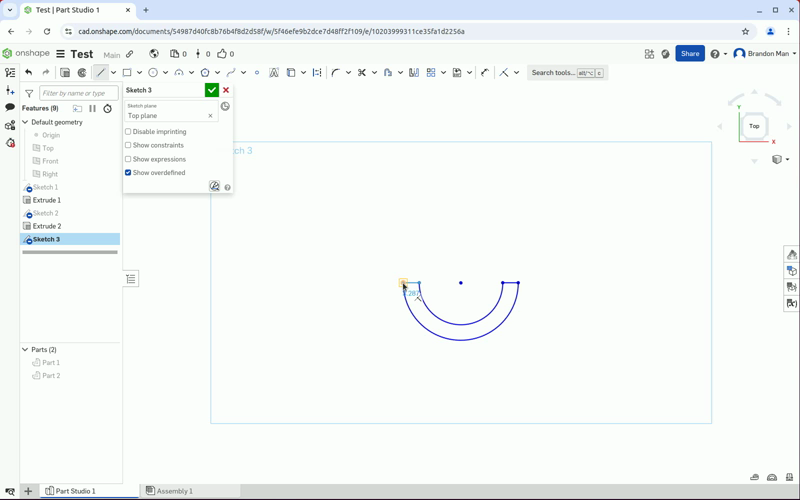
mouse_move(492, 309)
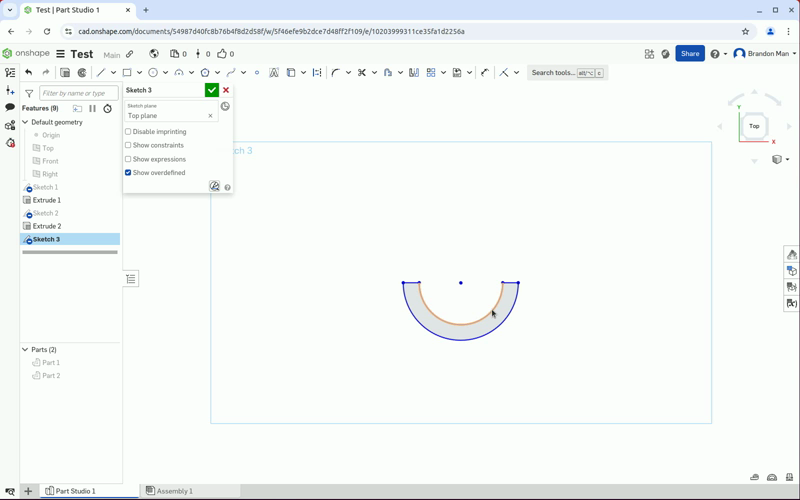
scroll(6)
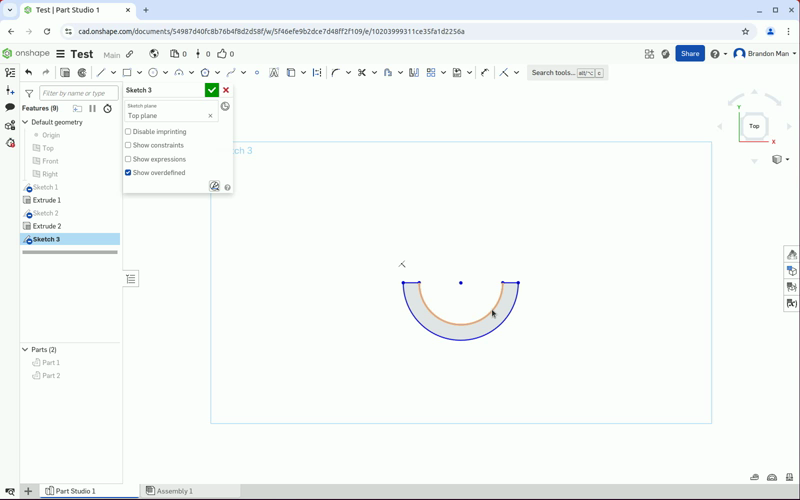
scroll(6)
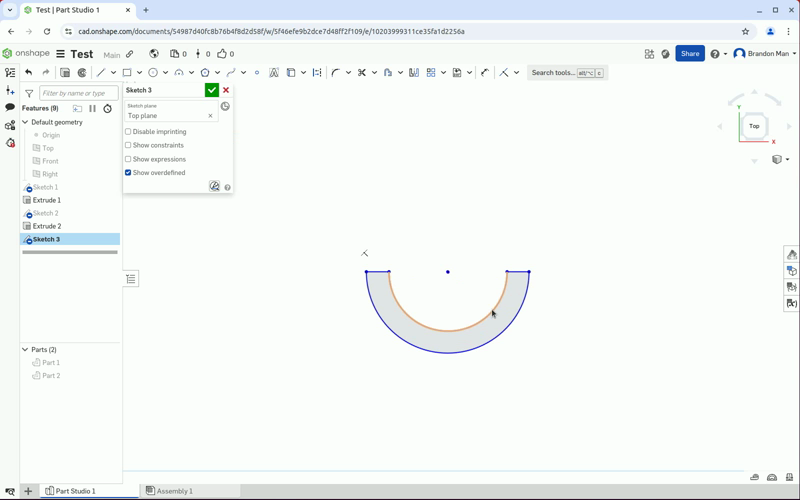
scroll(6)
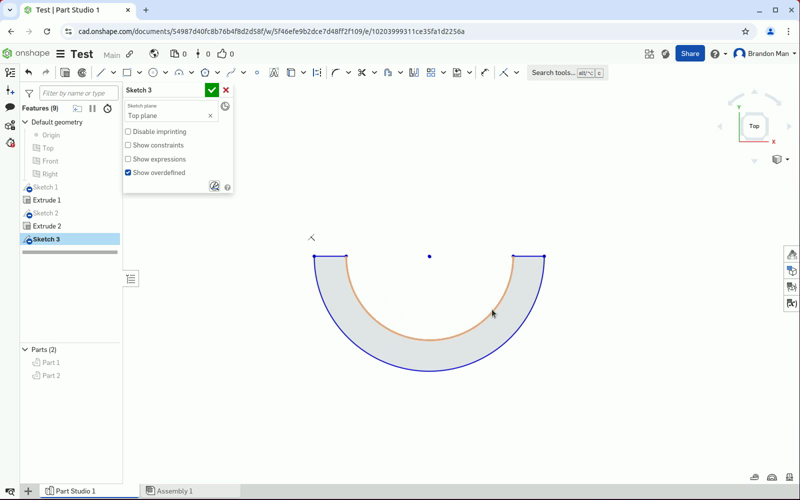
scroll(6)
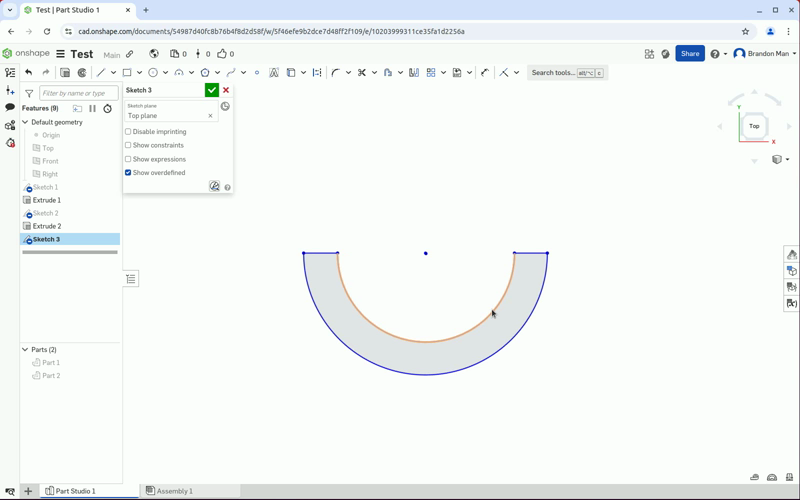
scroll(6)
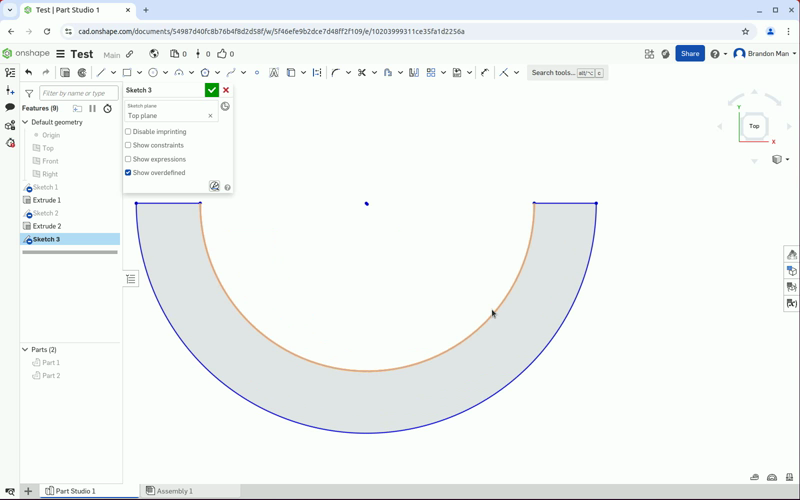
scroll(6)
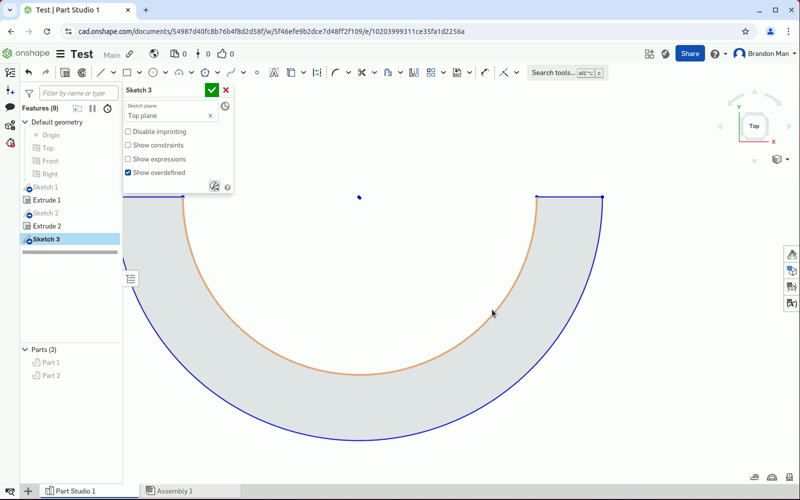
scroll(6)
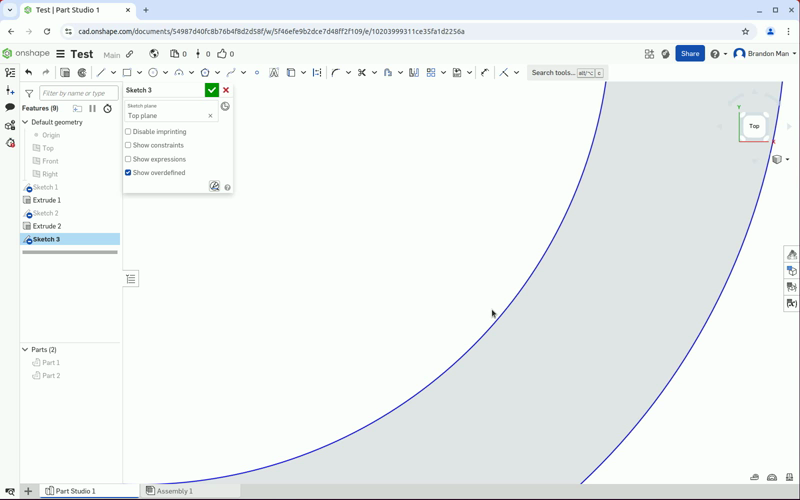
click(492, 309)
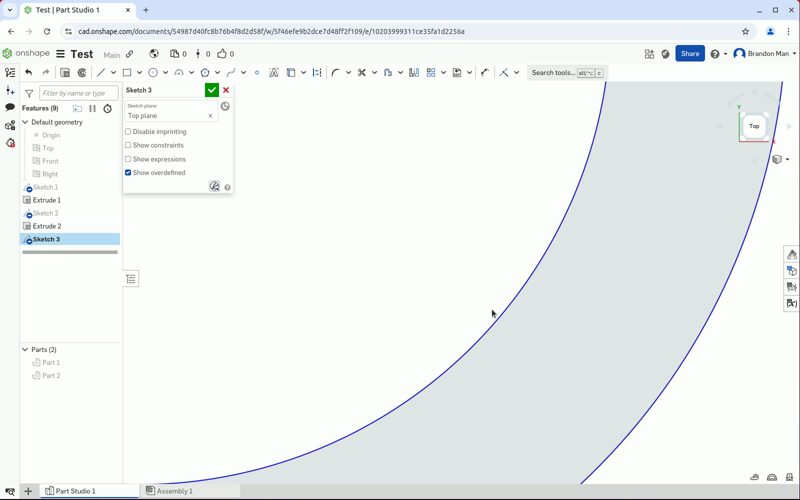
scroll(-6)
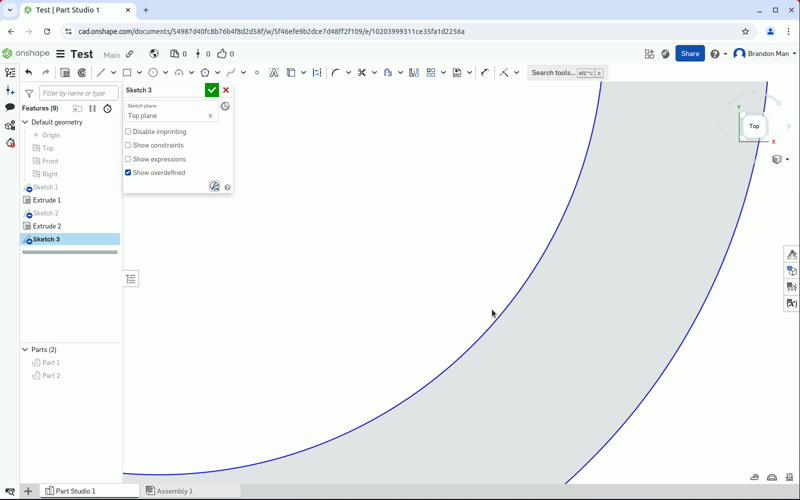
scroll(-6)
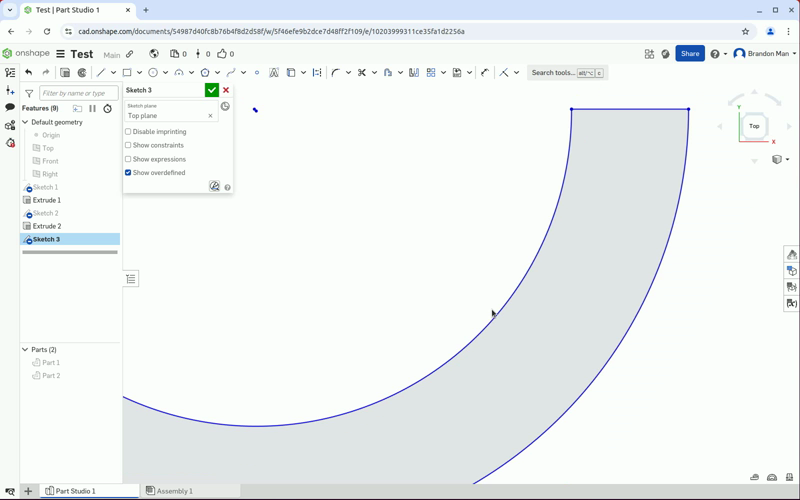
scroll(-6)
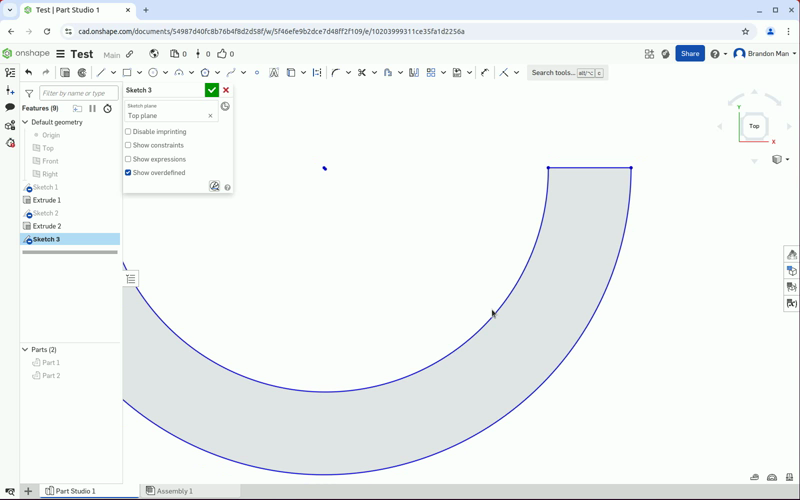
scroll(-6)
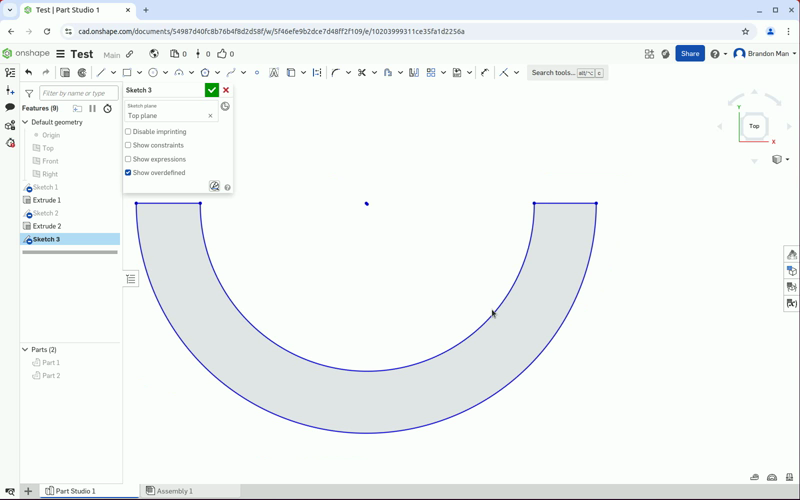
scroll(-6)
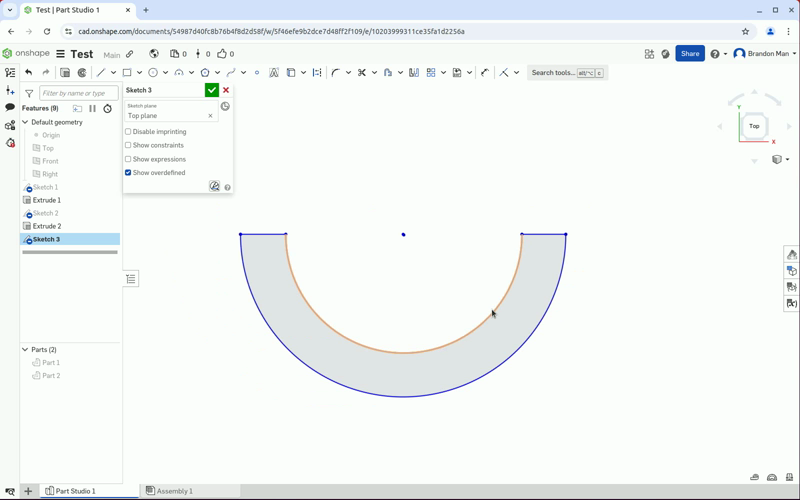
scroll(-6)
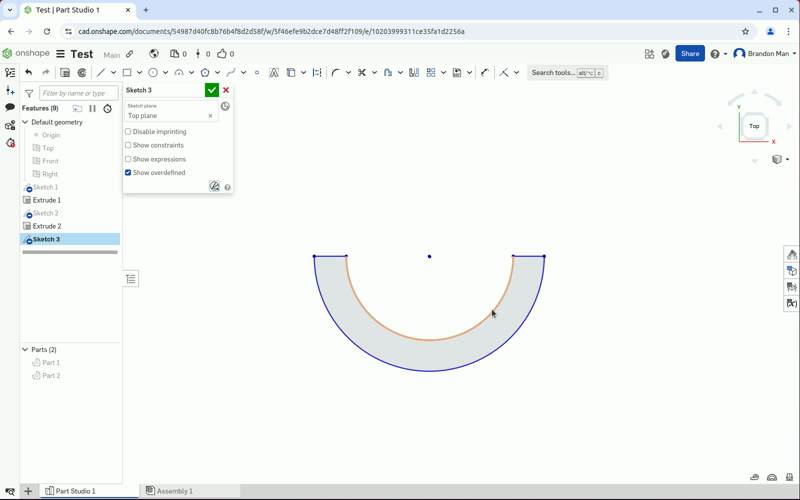
scroll(-6)
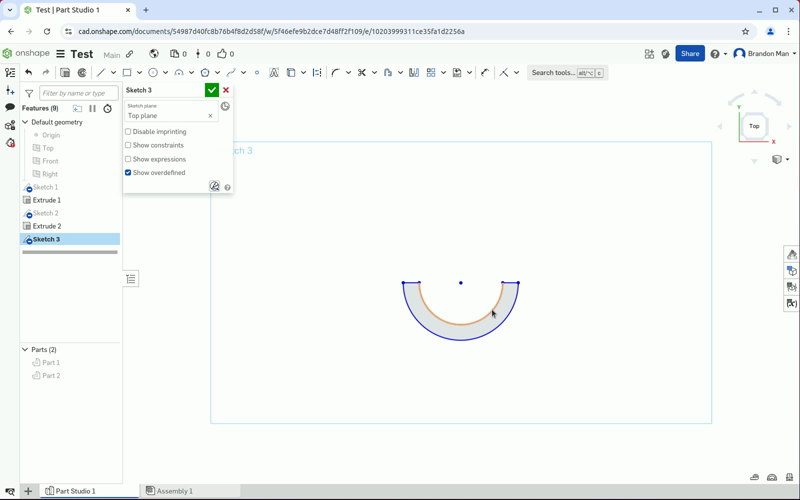
mouse_move(73, 352)
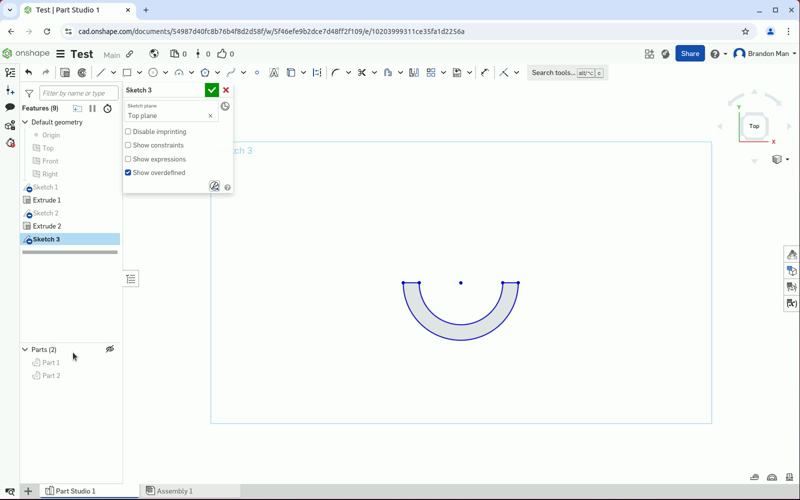
key(shift+y)
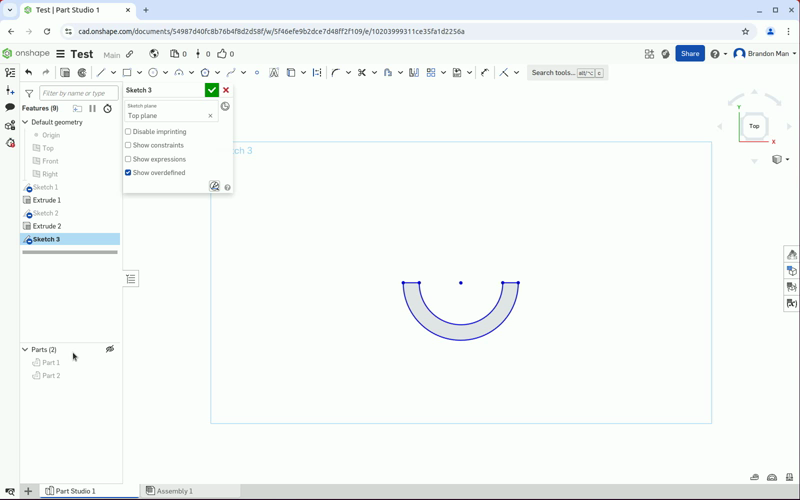
key(shift+e)
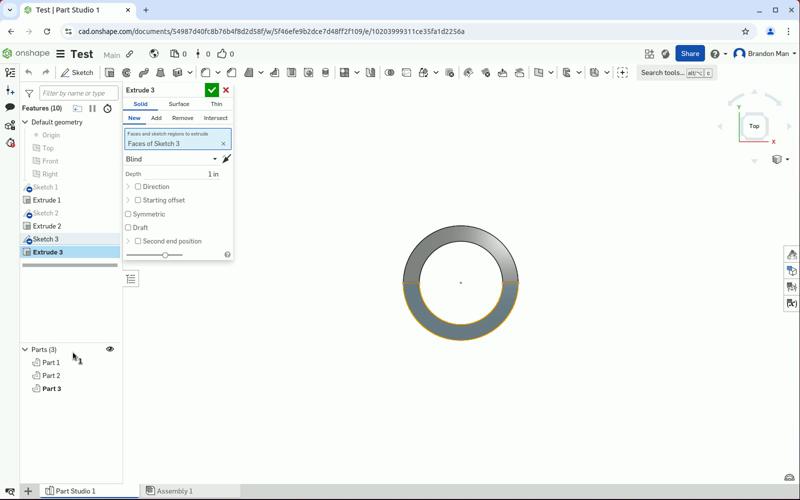
mouse_move(143, 106)
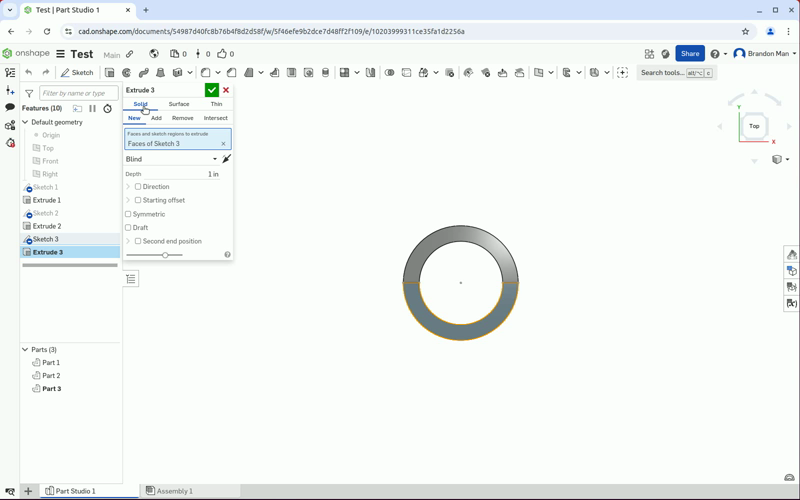
click(143, 106)
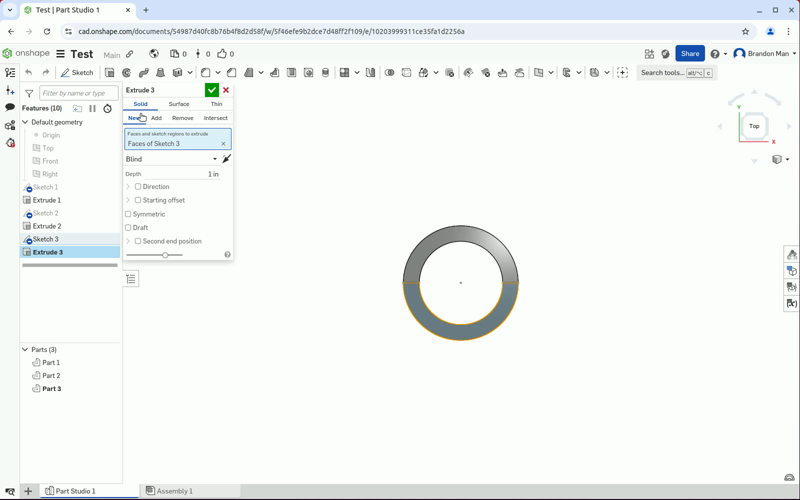
mouse_move(137, 120)
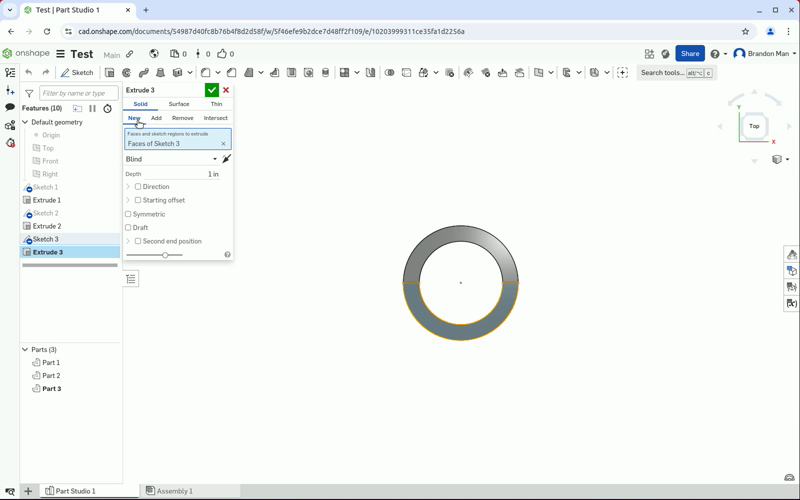
click(137, 120)
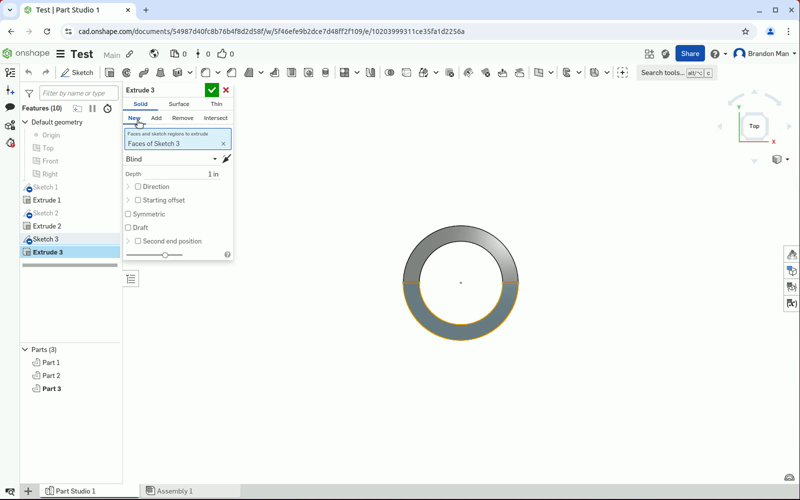
key(tab, 4)
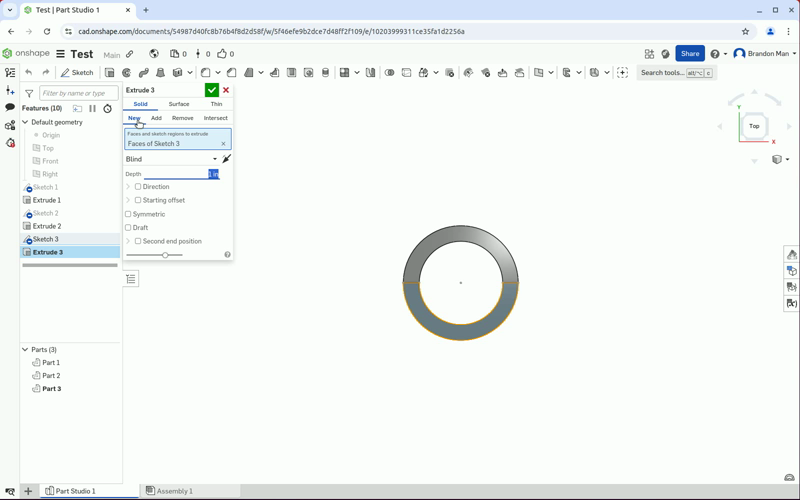
text(12.998)
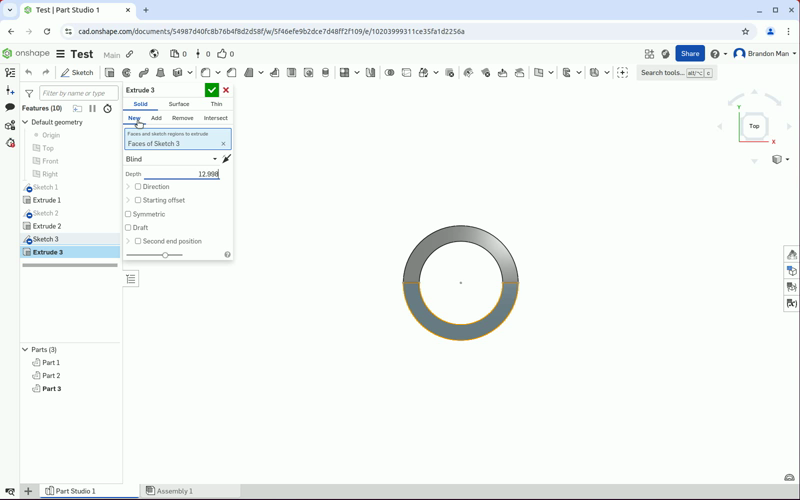
key(enter)
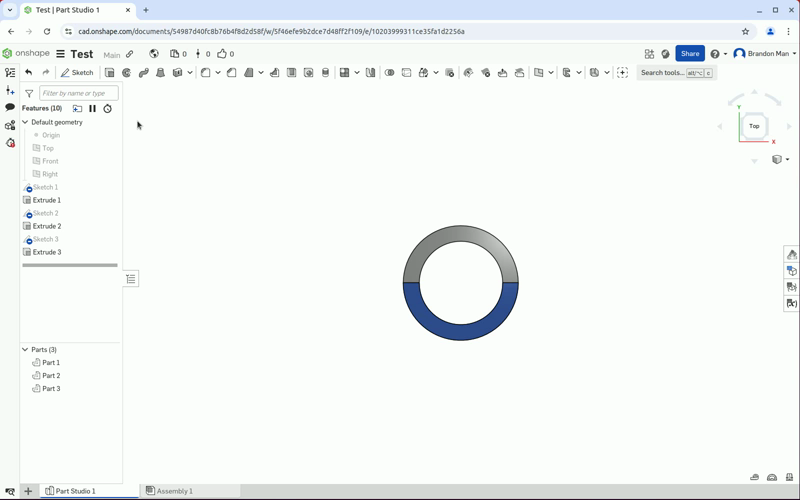
key(shift+h)
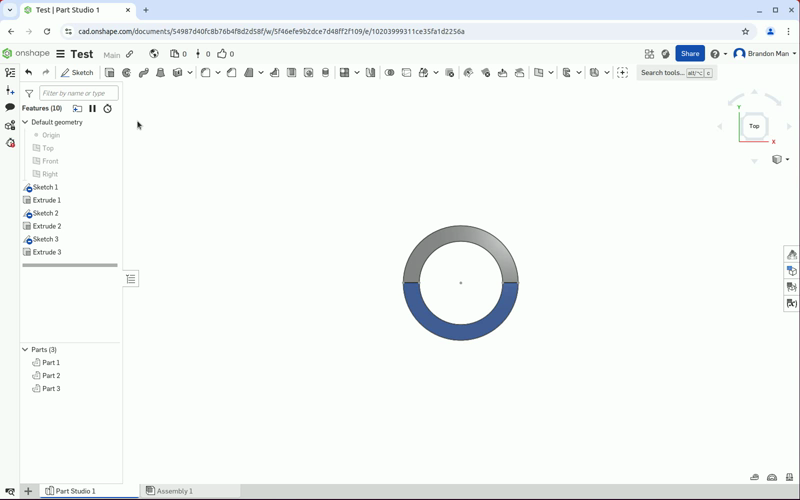
key(shift+h)
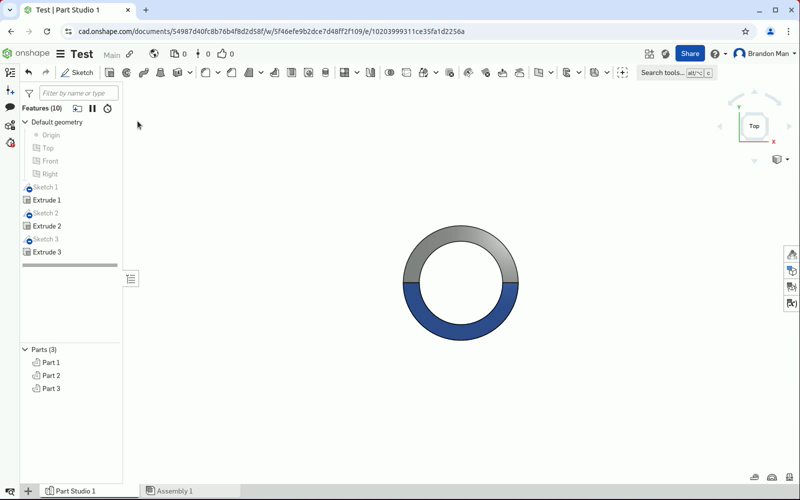
mouse_move(73, 189)
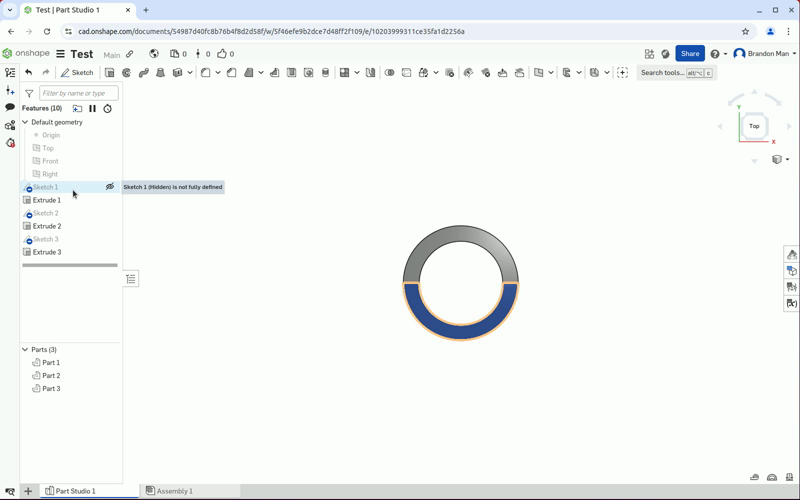
click(73, 189)
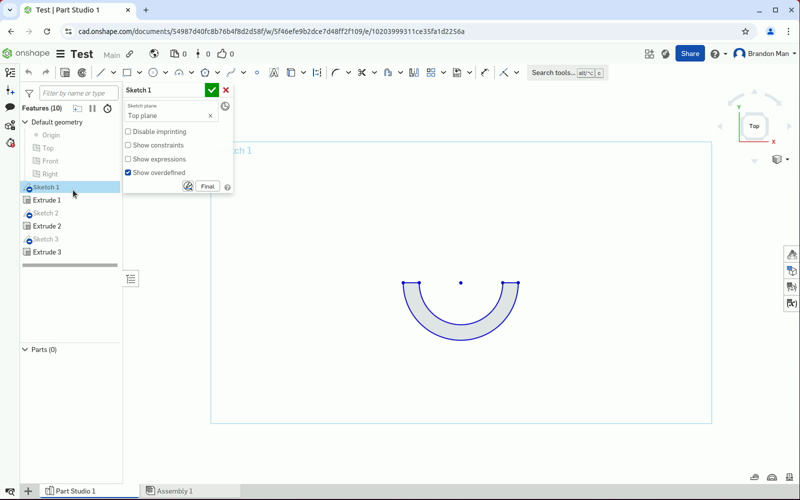
mouse_move(229, 92)
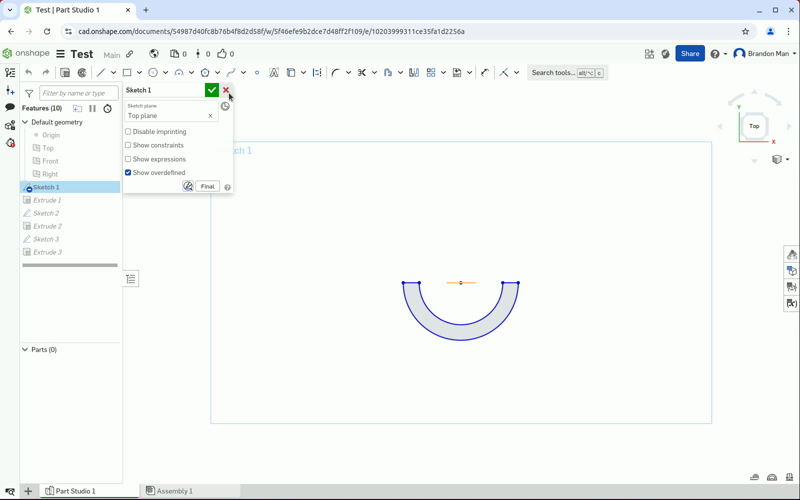
click(229, 92)
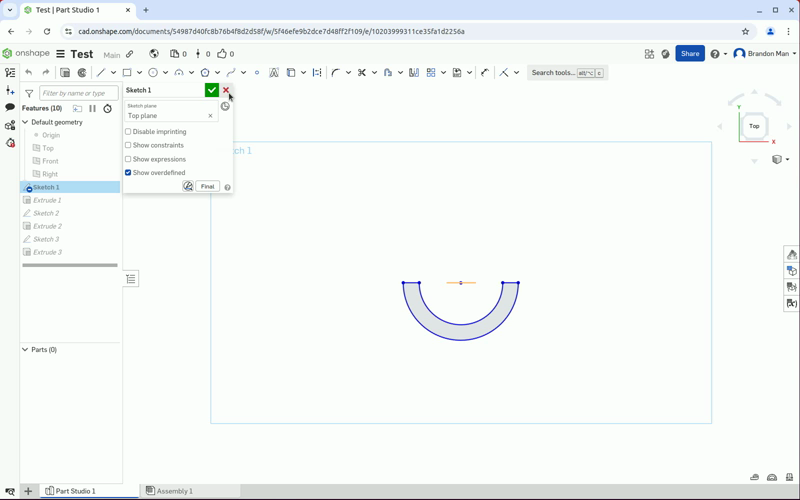
key(shift+s)
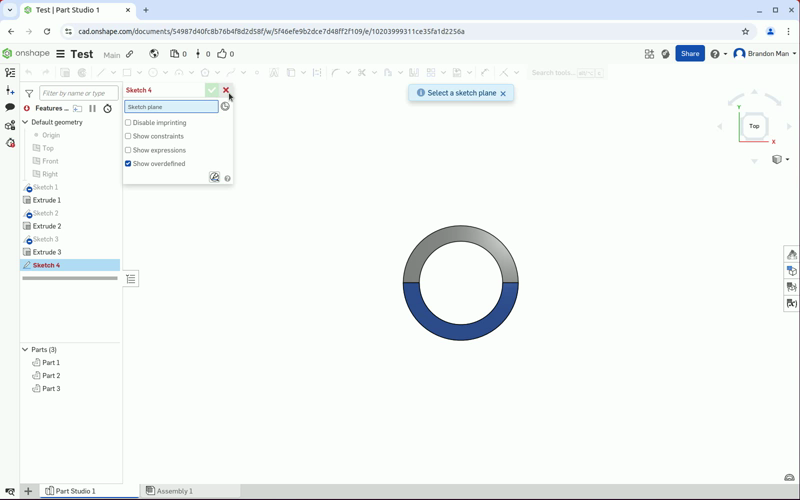
mouse_move(73, 150)
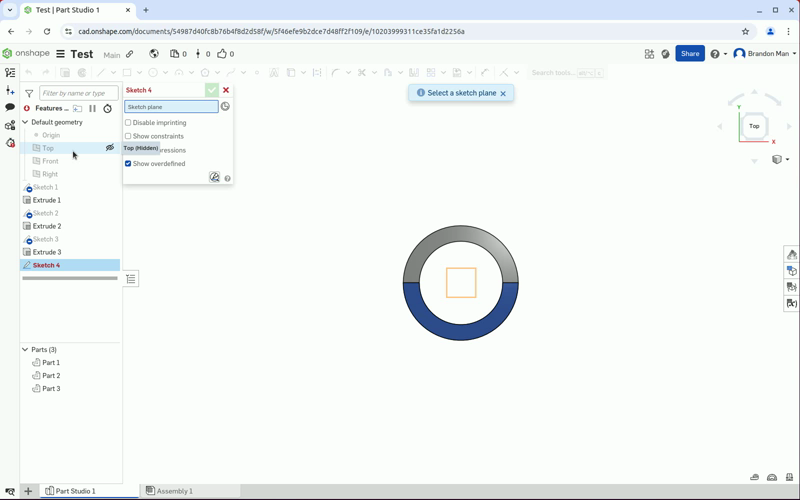
click(73, 150)
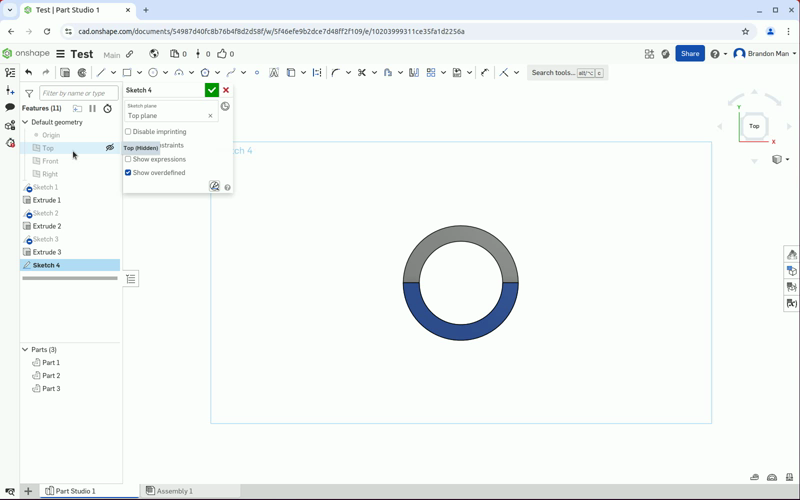
mouse_move(73, 352)
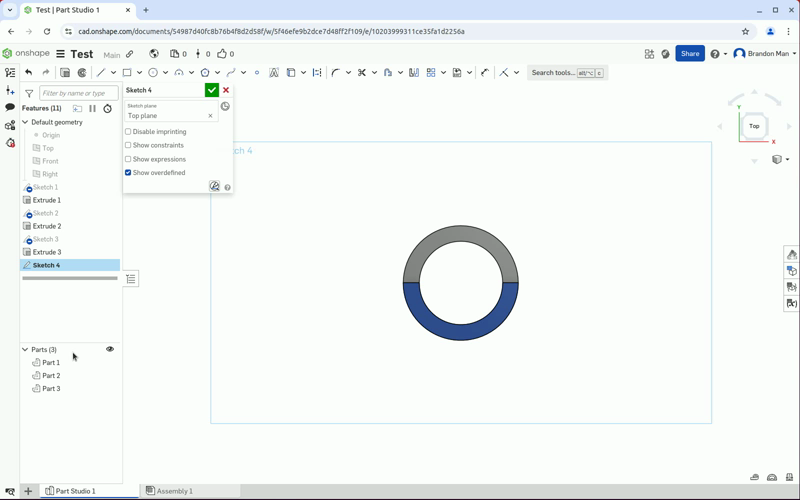
key(y)
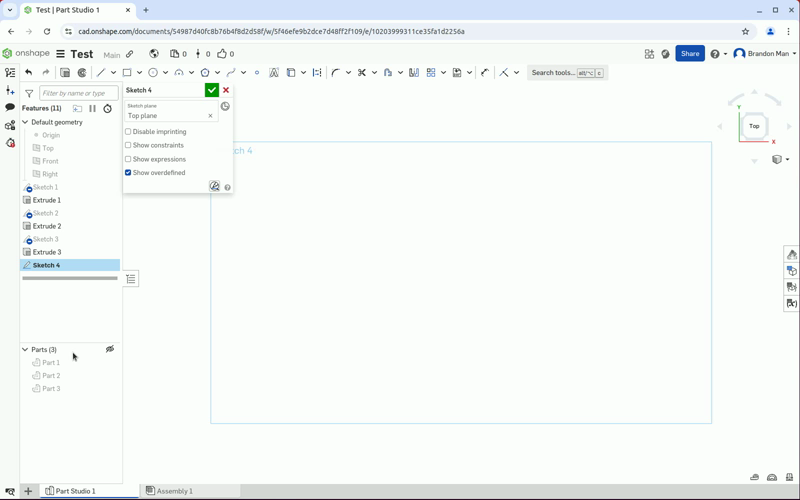
key(l)
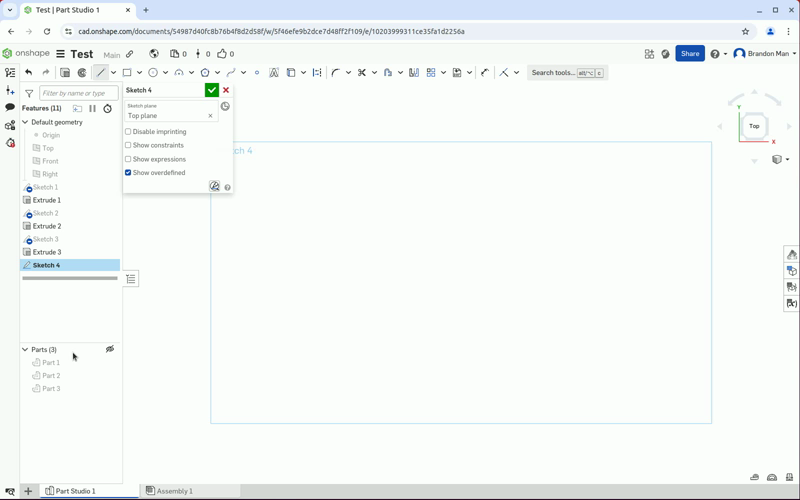
key_down(shift)
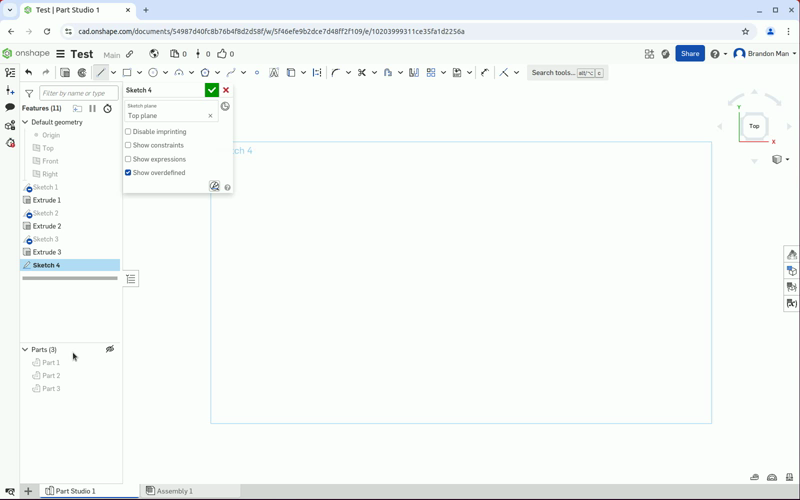
mouse_move(403, 282)
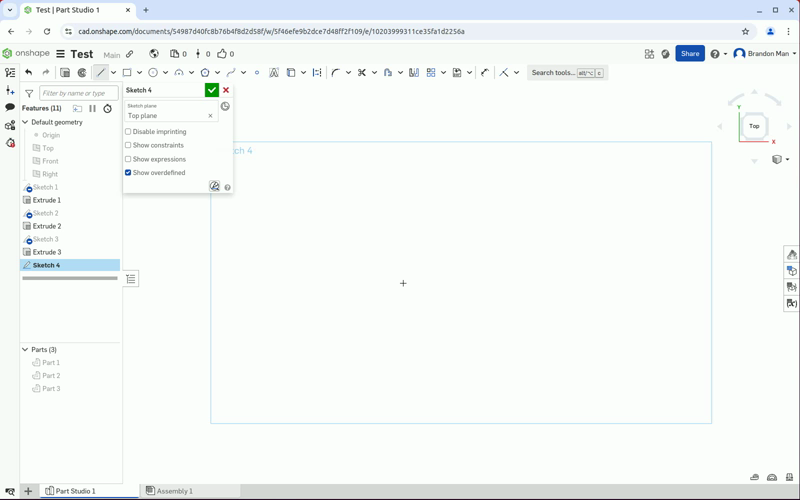
click(403, 282)
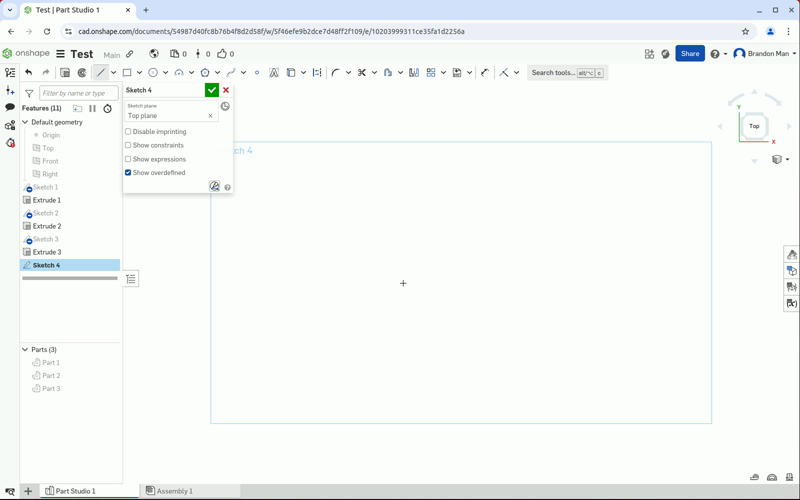
key_up(shift)
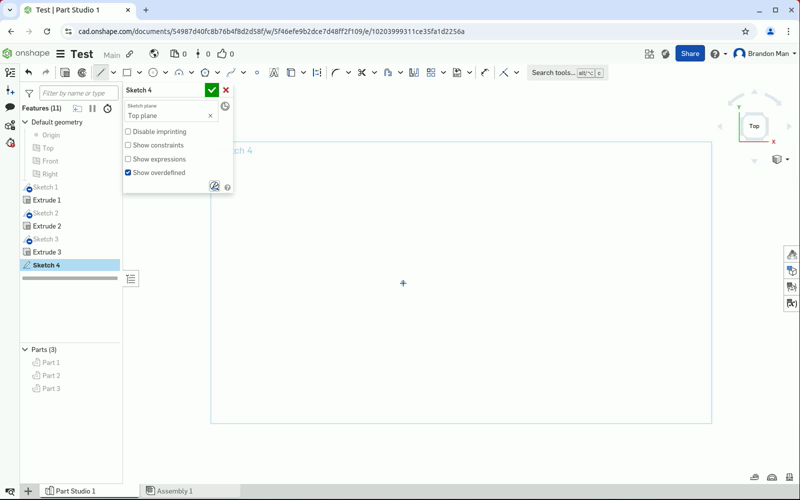
key_down(shift)
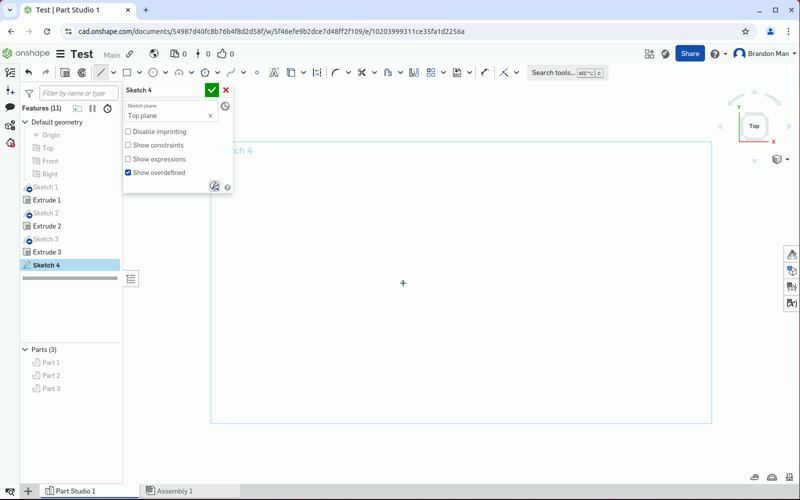
mouse_move(433, 282)
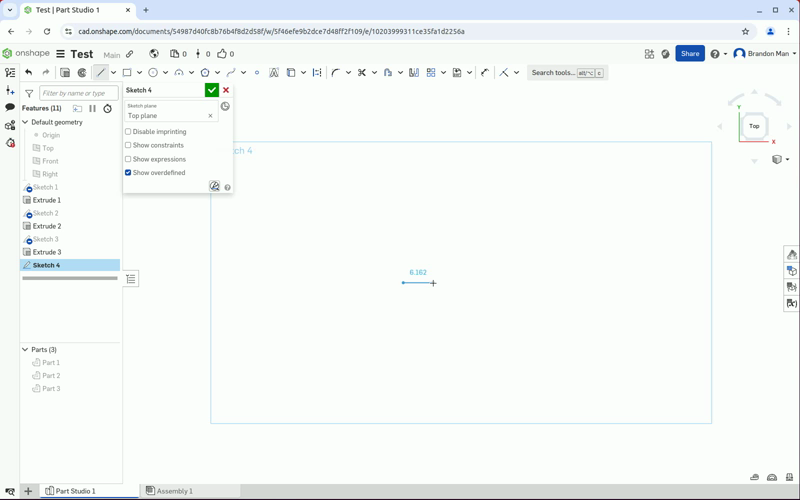
mouse_move(419, 282)
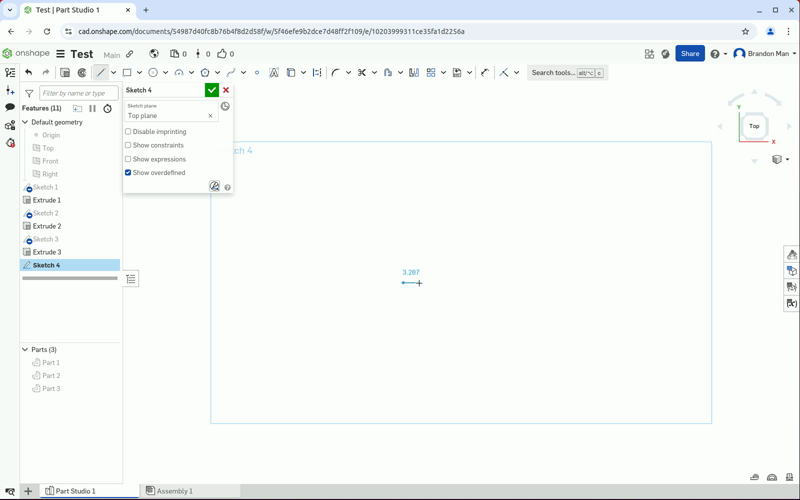
click(419, 282)
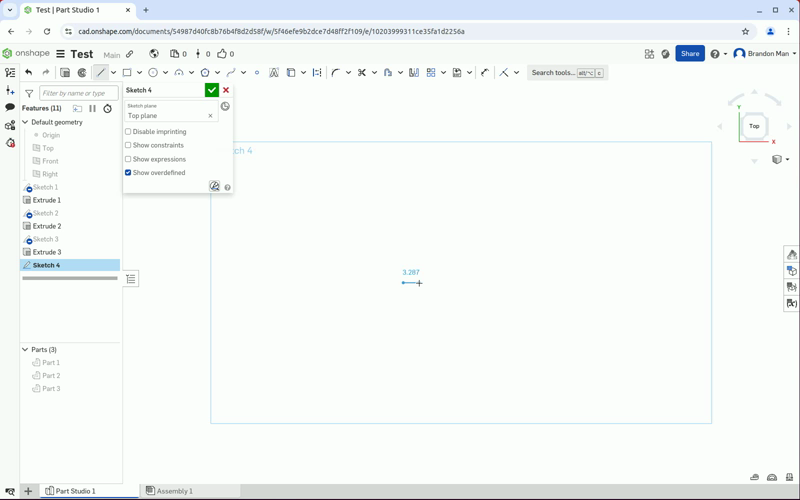
key_up(shift)
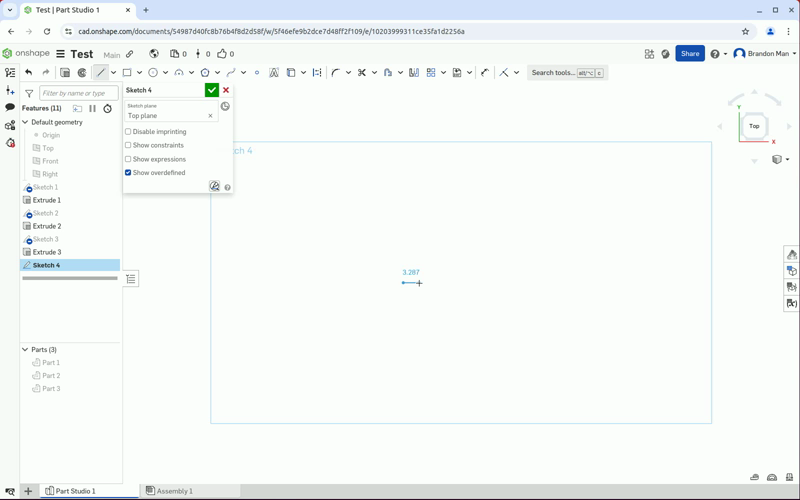
key(esc)
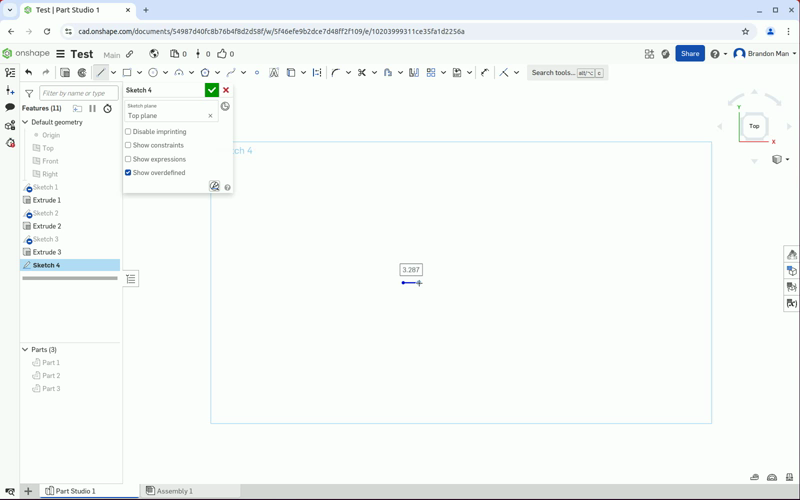
key(a)
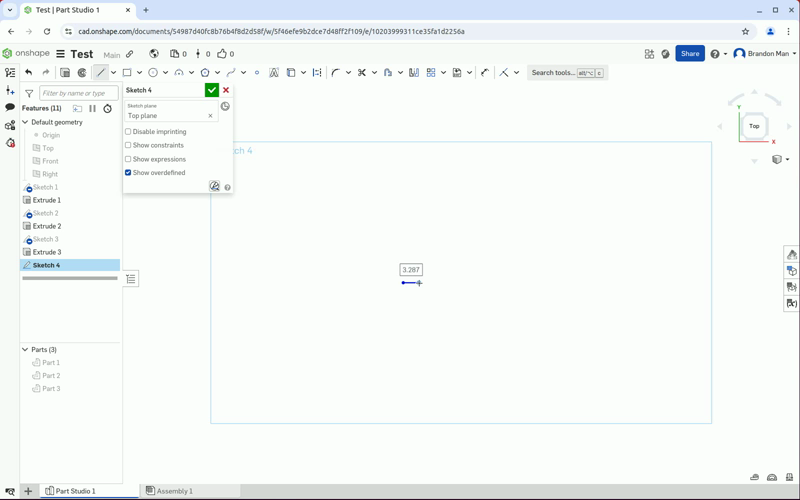
mouse_move(419, 282)
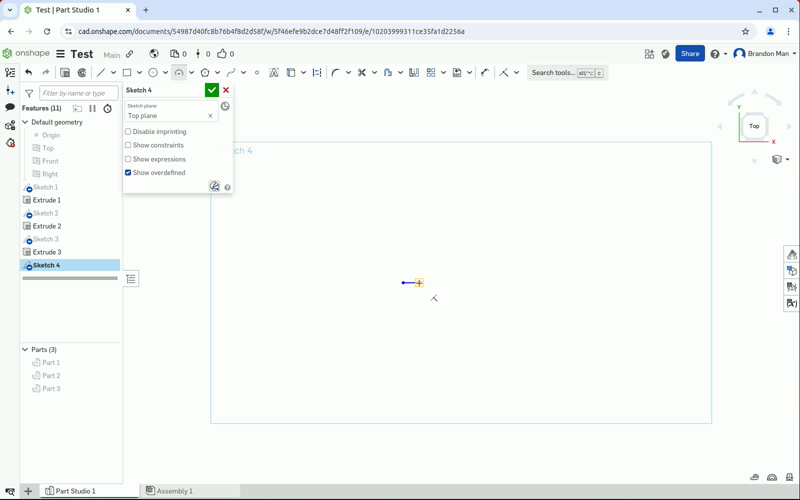
click(419, 282)
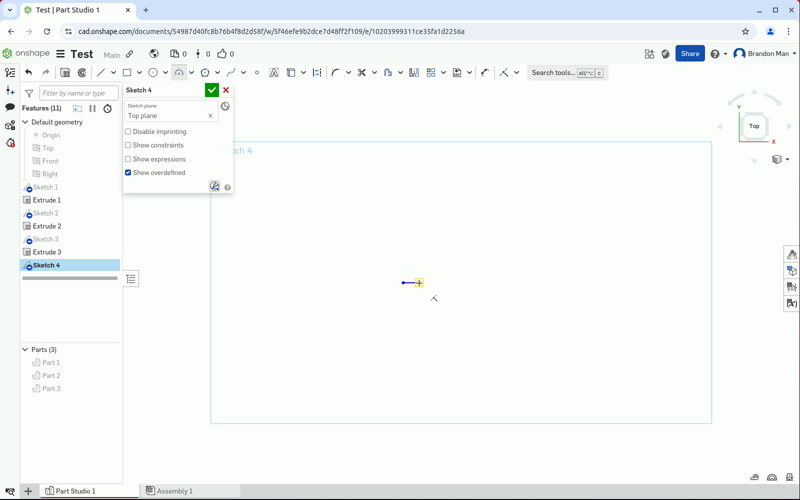
key_down(shift)
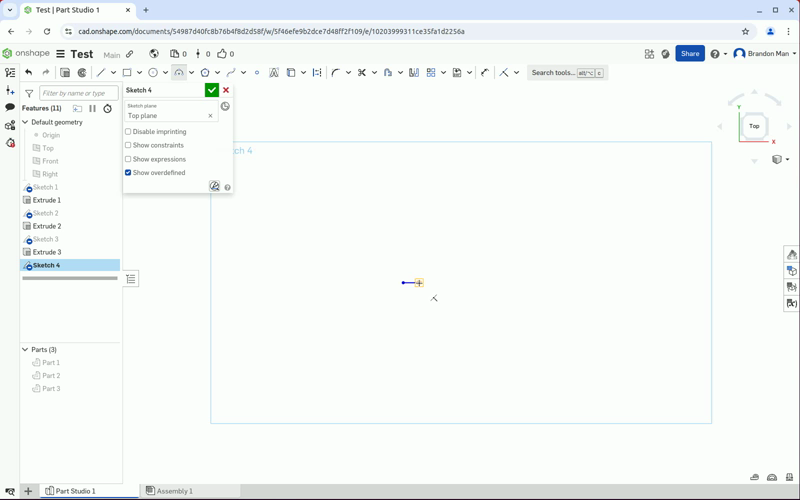
mouse_move(502, 282)
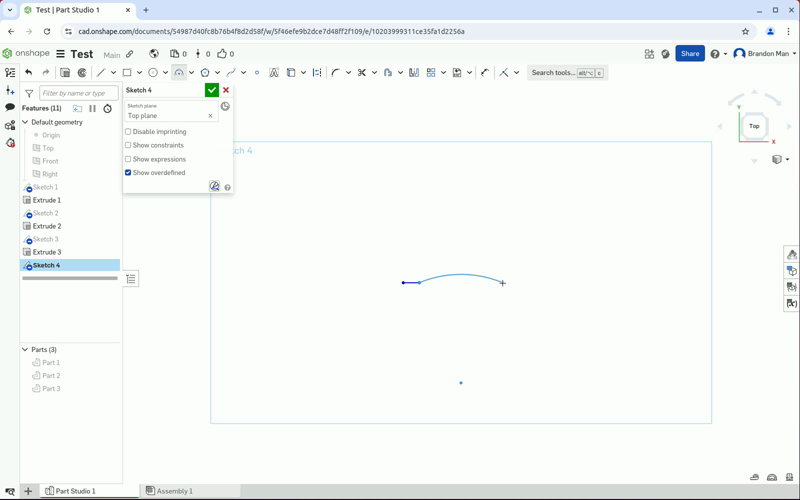
click(502, 282)
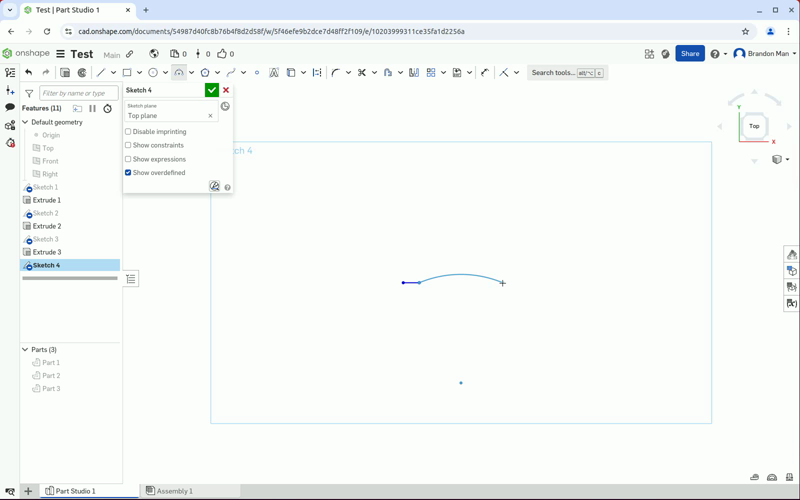
mouse_move(460, 241)
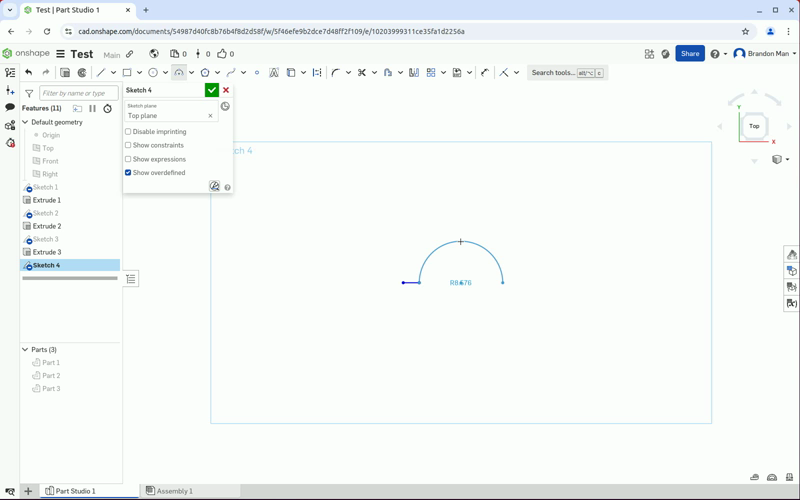
click(460, 241)
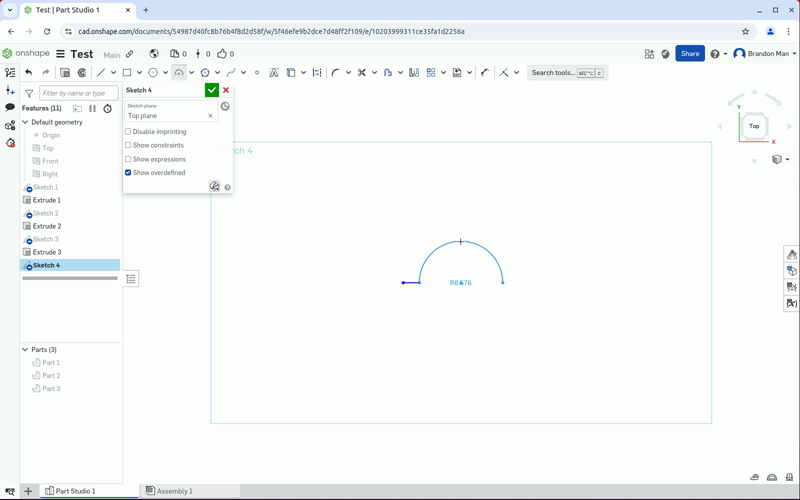
key_up(shift)
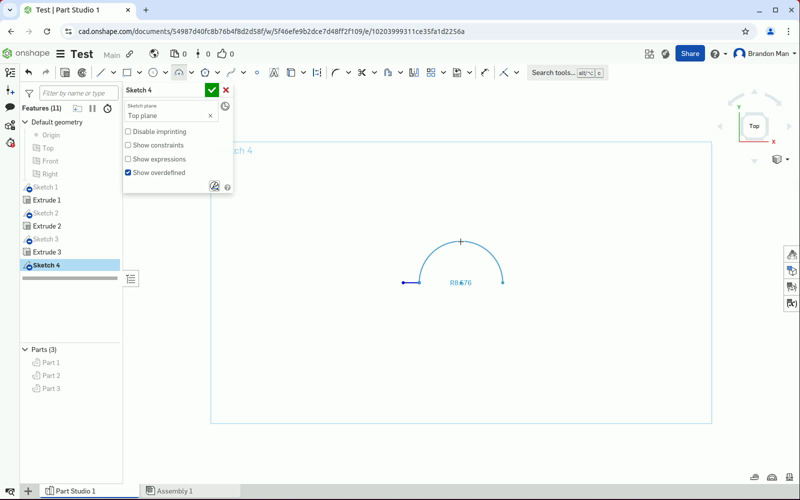
key(esc)
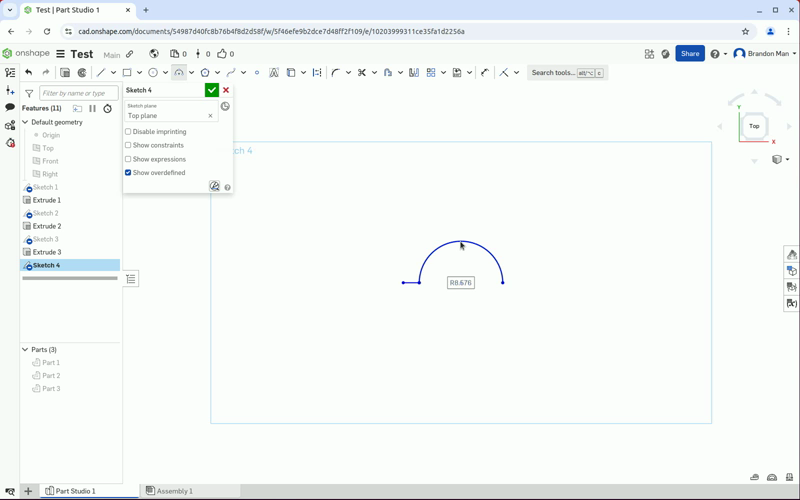
key(l)
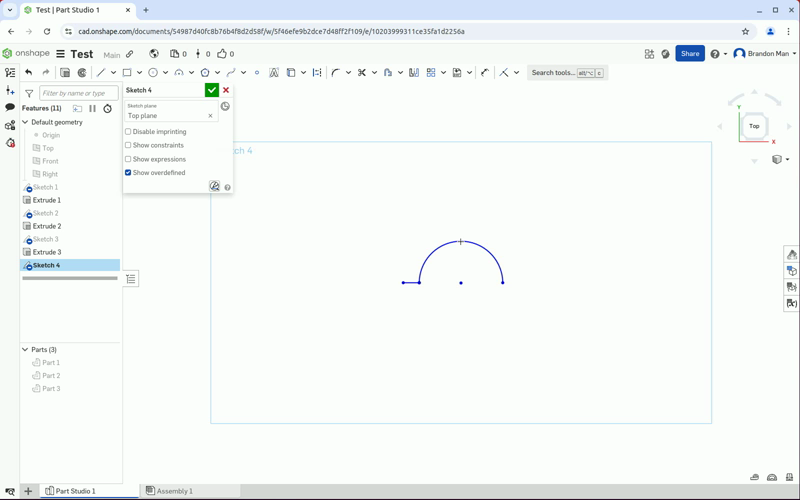
mouse_move(502, 282)
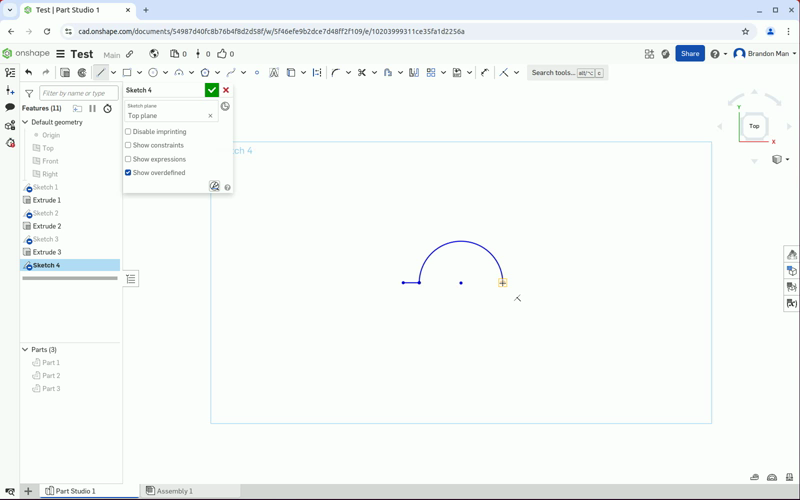
click(502, 282)
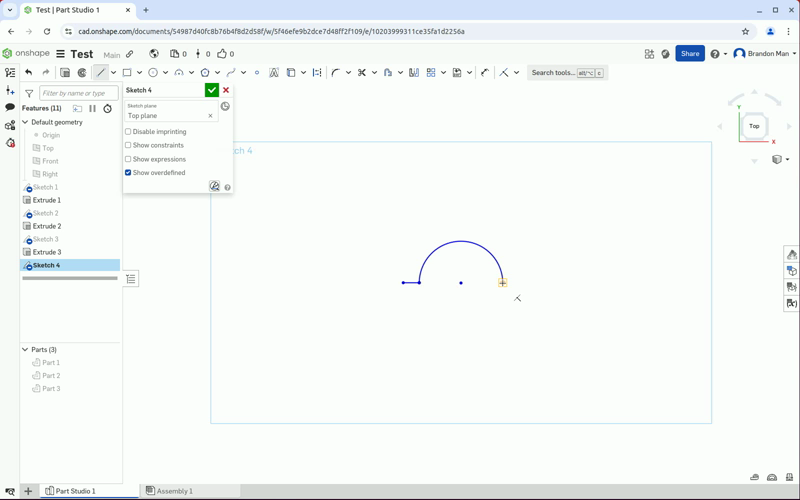
key_down(shift)
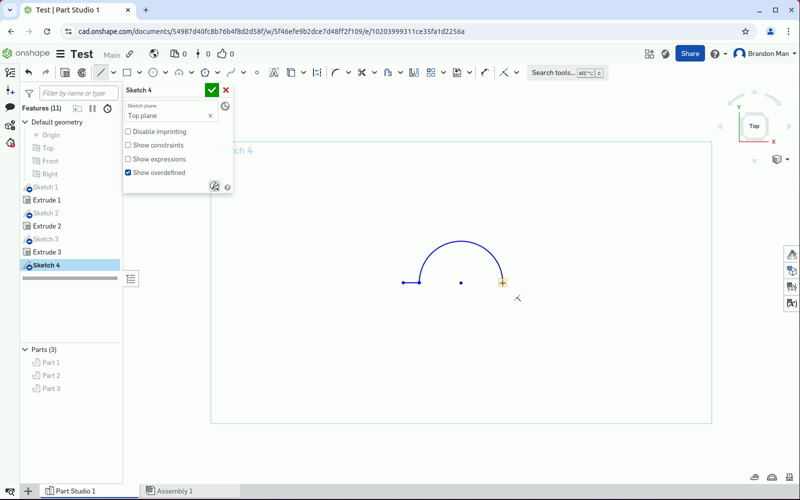
mouse_move(532, 282)
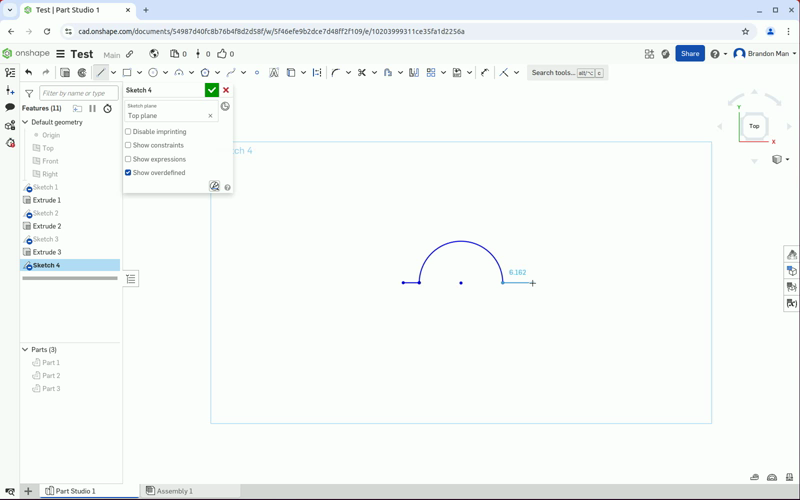
mouse_move(518, 282)
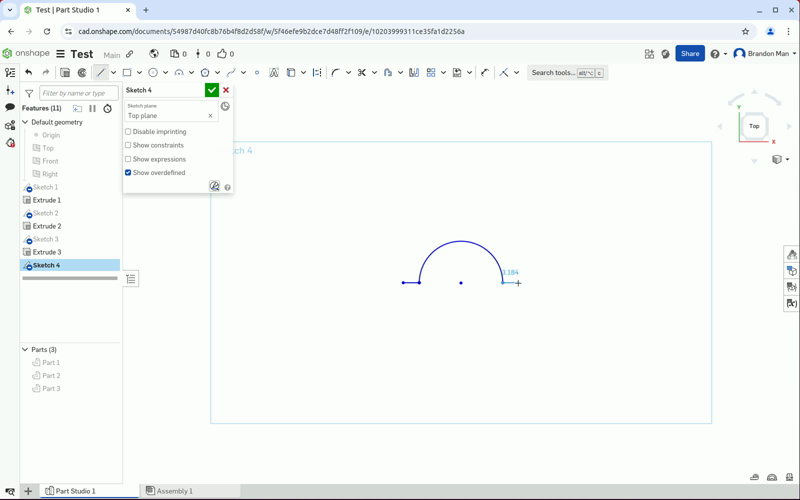
click(518, 282)
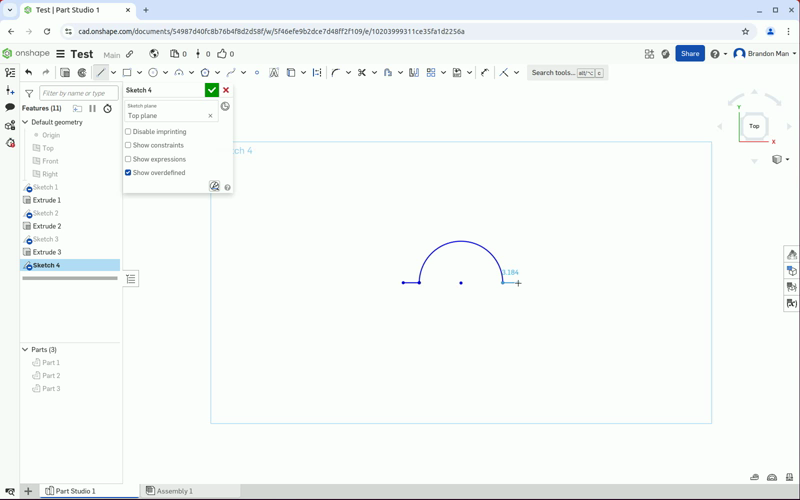
key_up(shift)
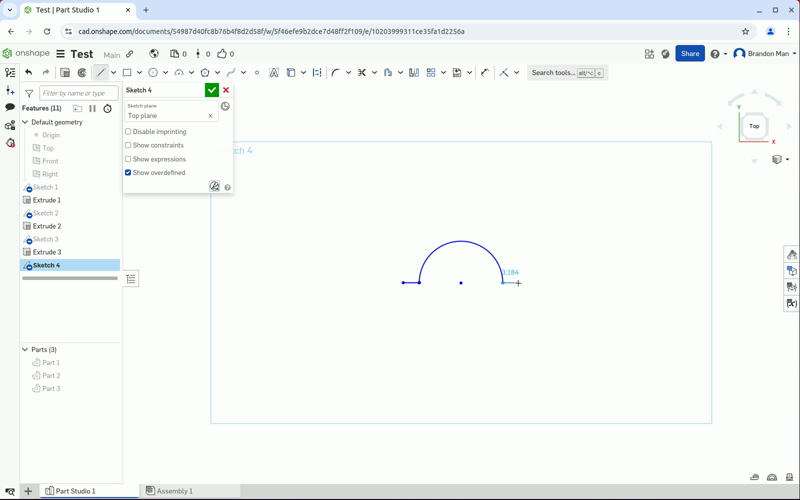
key(esc)
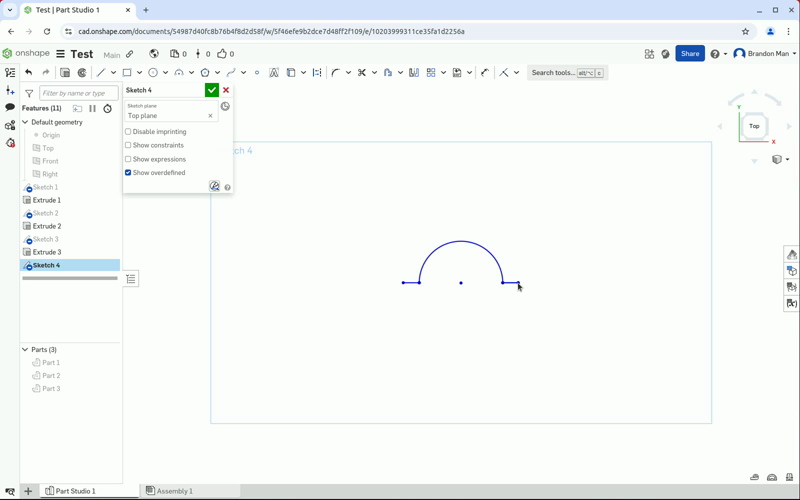
key(a)
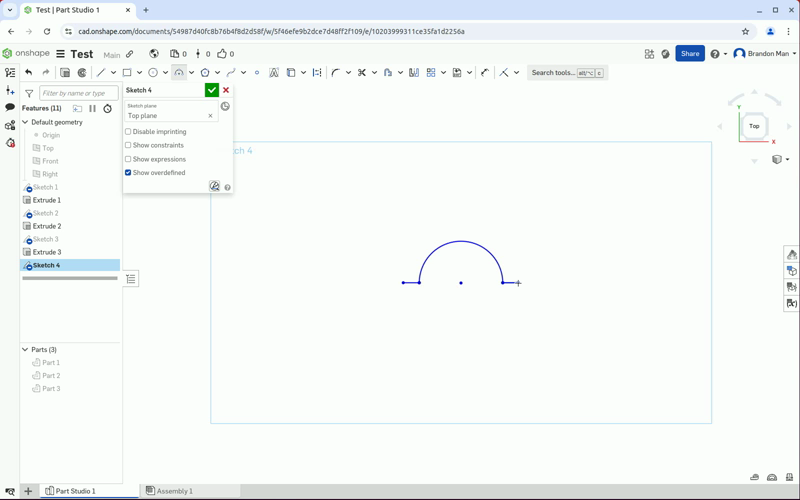
mouse_move(518, 282)
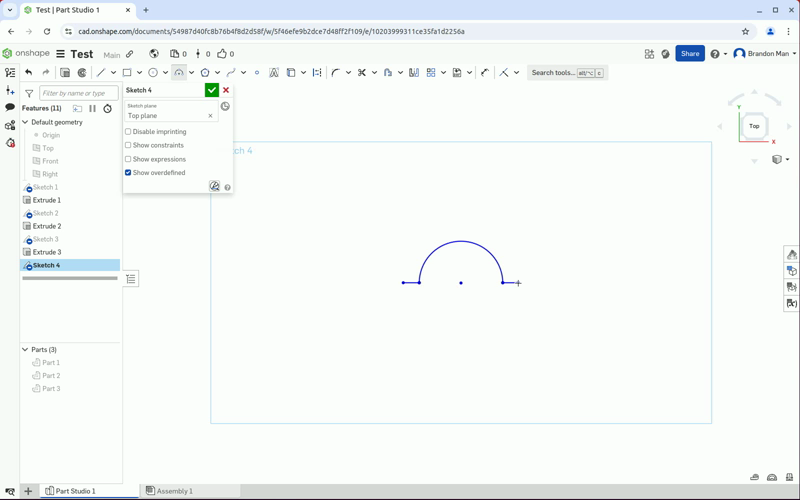
click(518, 282)
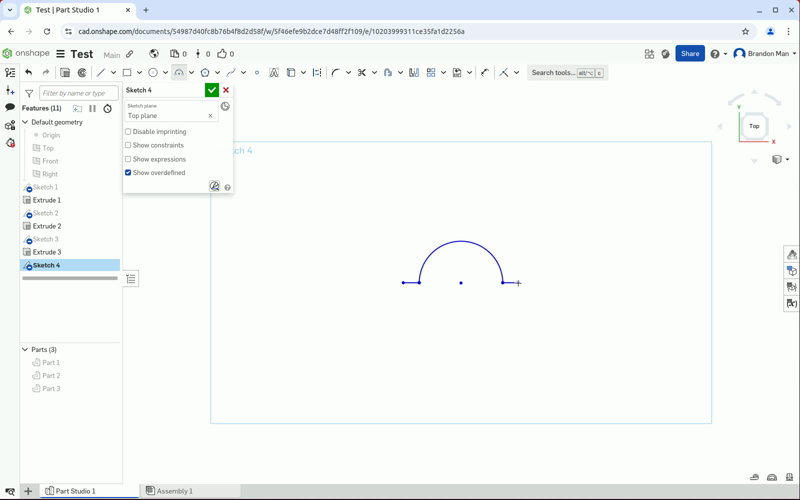
mouse_move(403, 282)
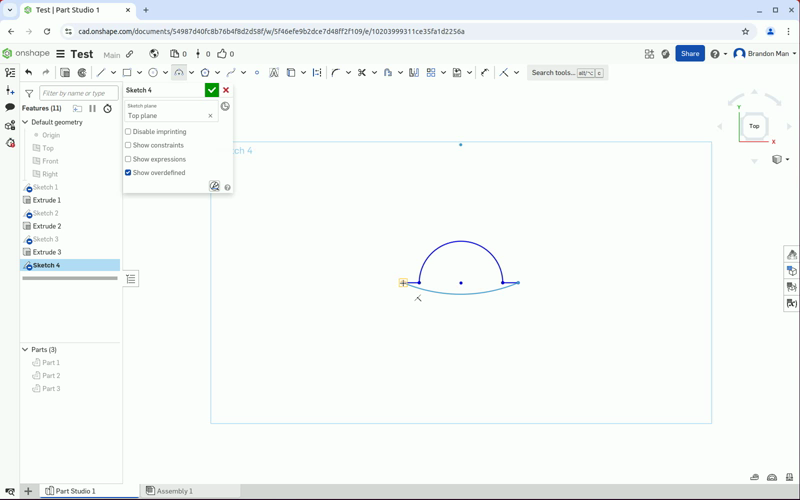
click(403, 282)
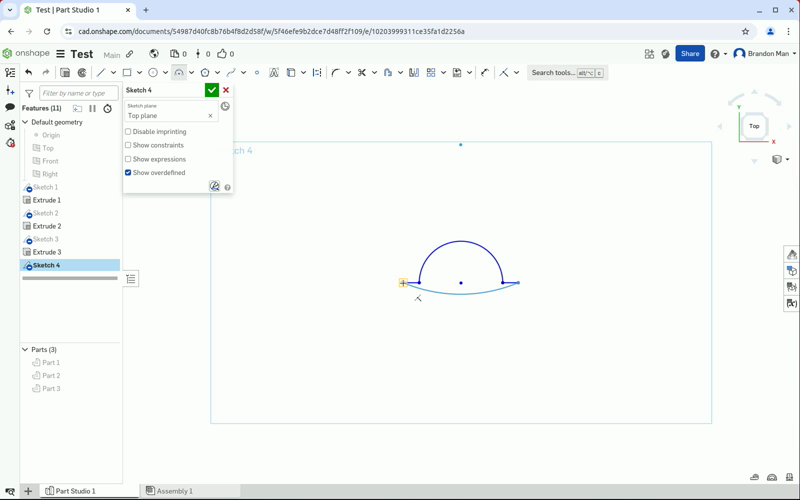
key_down(shift)
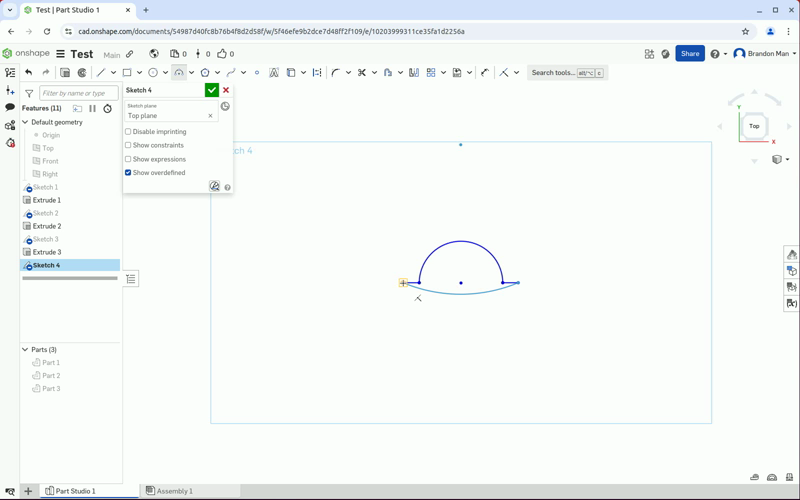
mouse_move(460, 225)
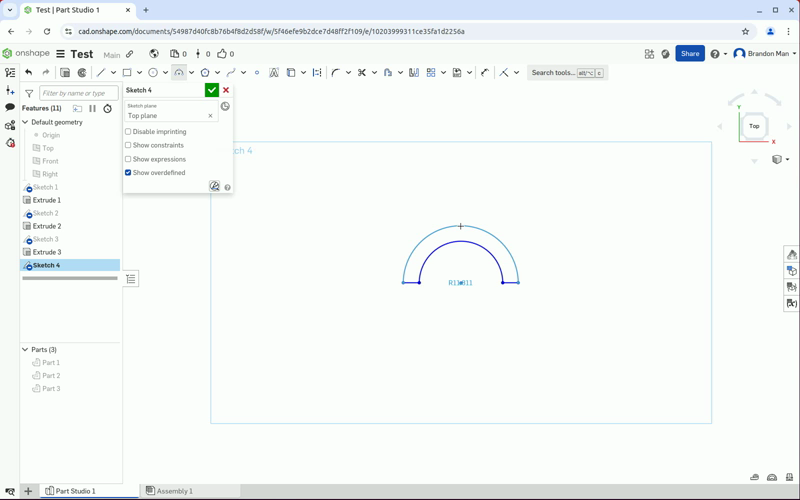
click(460, 225)
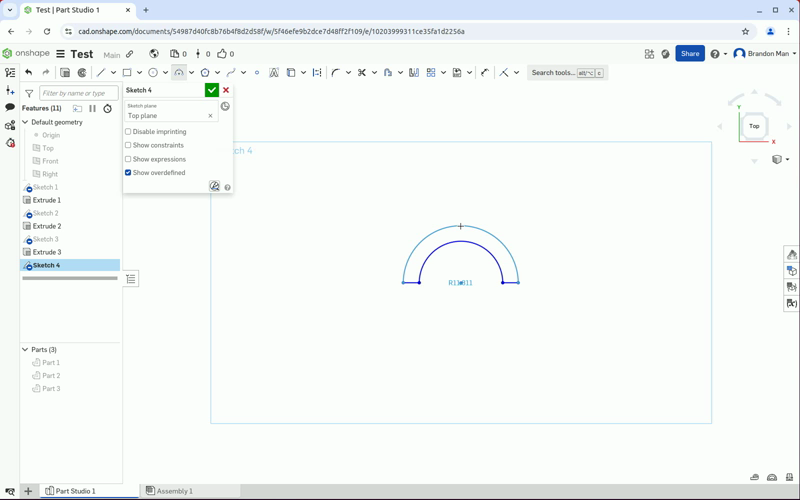
key_up(shift)
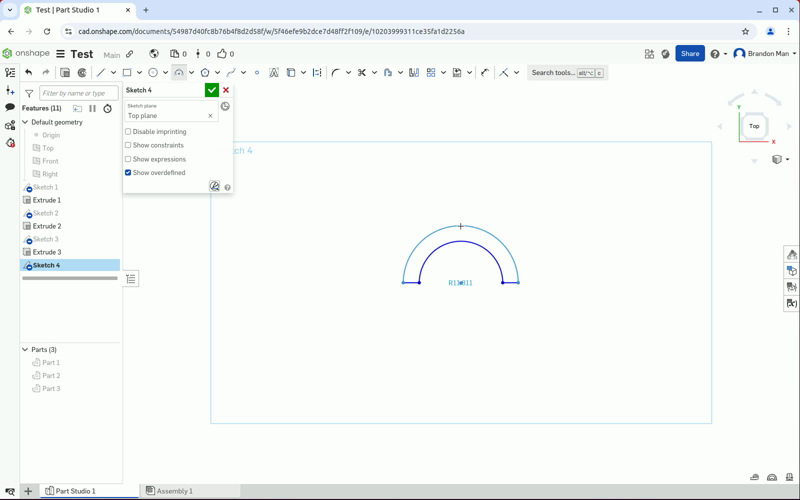
key(esc)
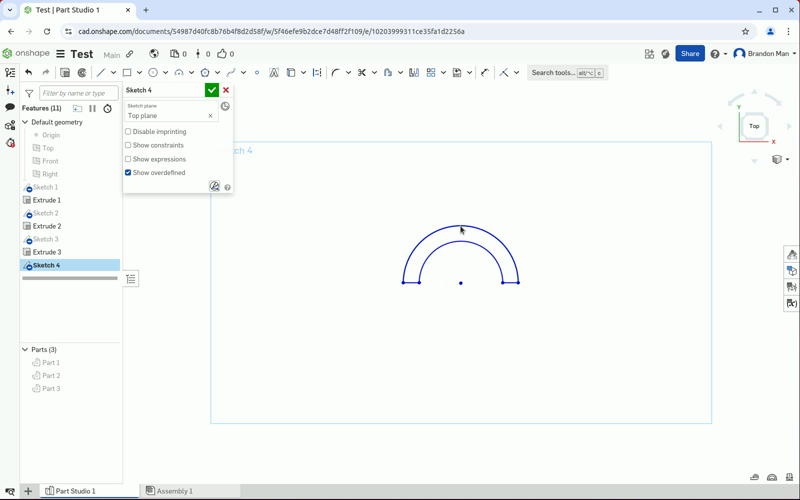
mouse_move(419, 274)
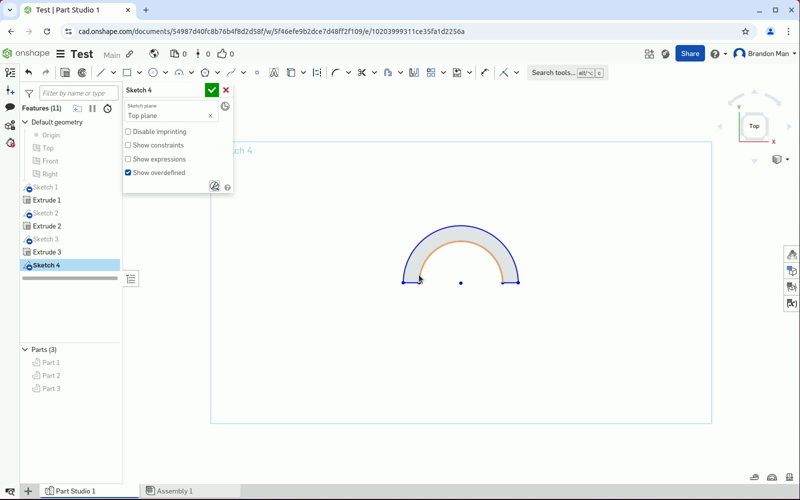
scroll(6)
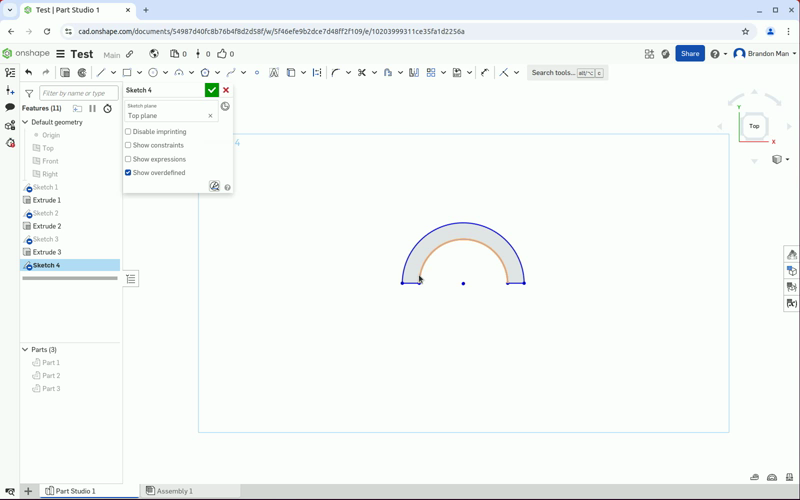
scroll(6)
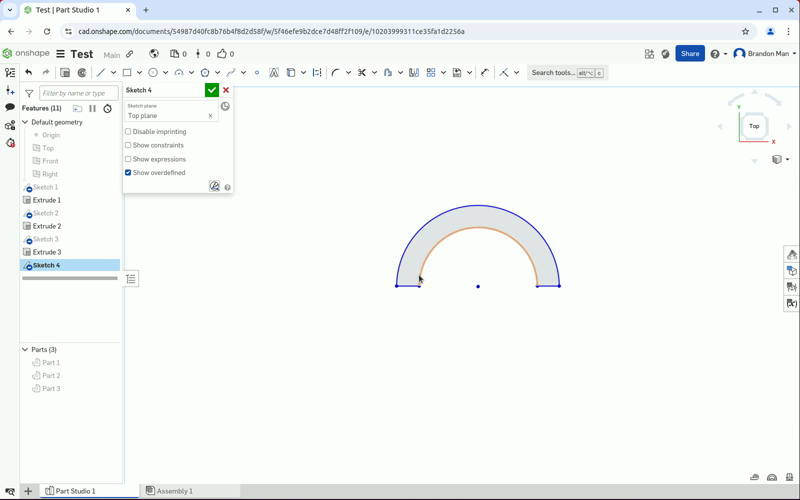
scroll(6)
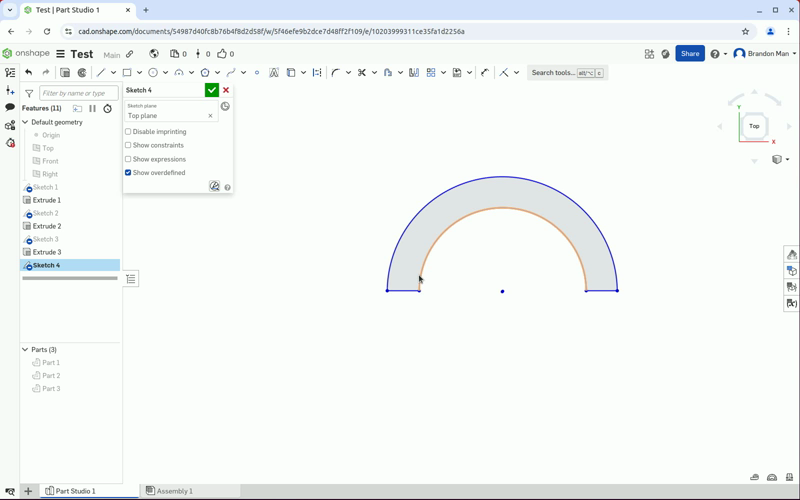
scroll(6)
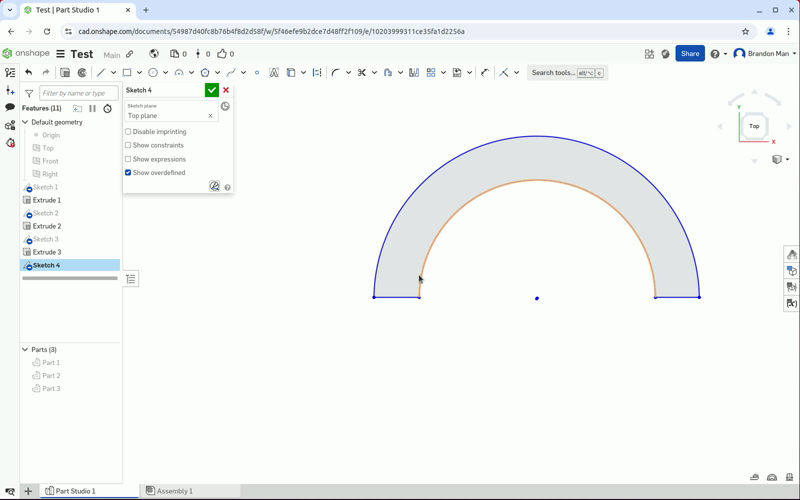
scroll(6)
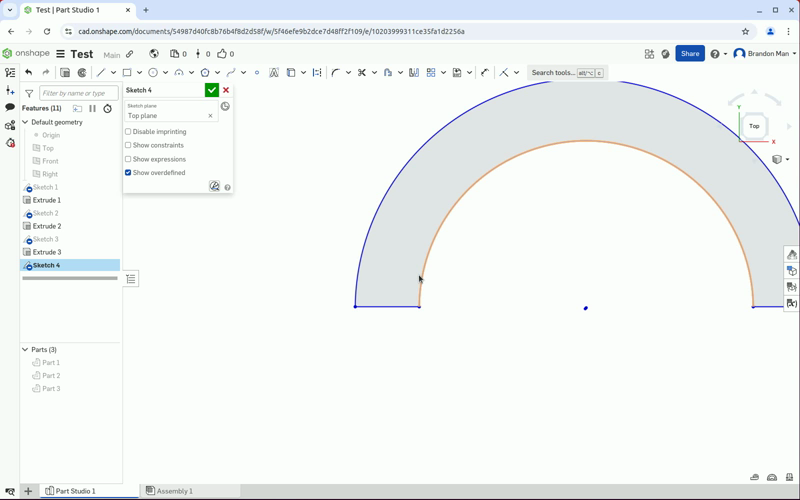
scroll(6)
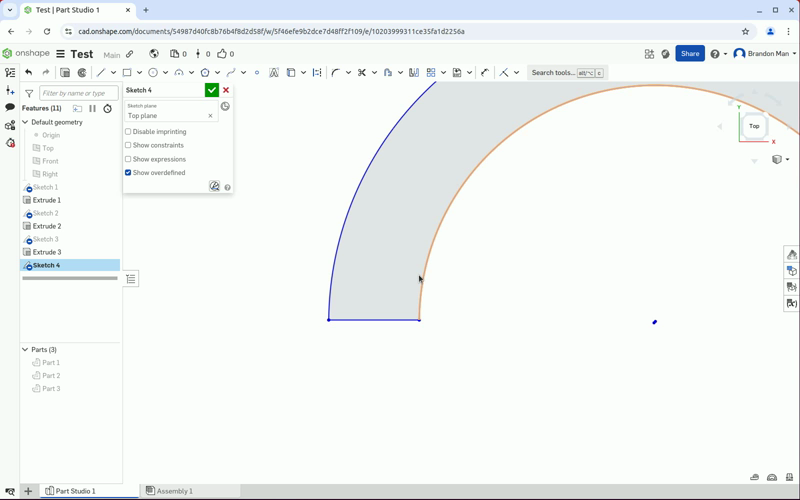
scroll(6)
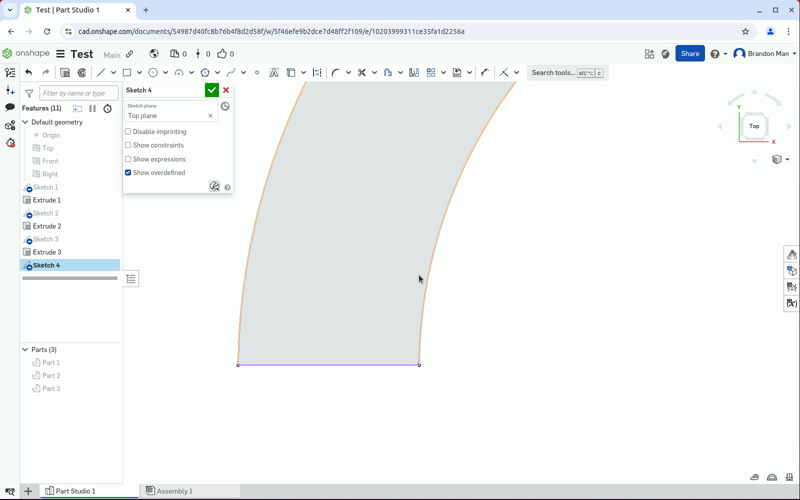
click(419, 274)
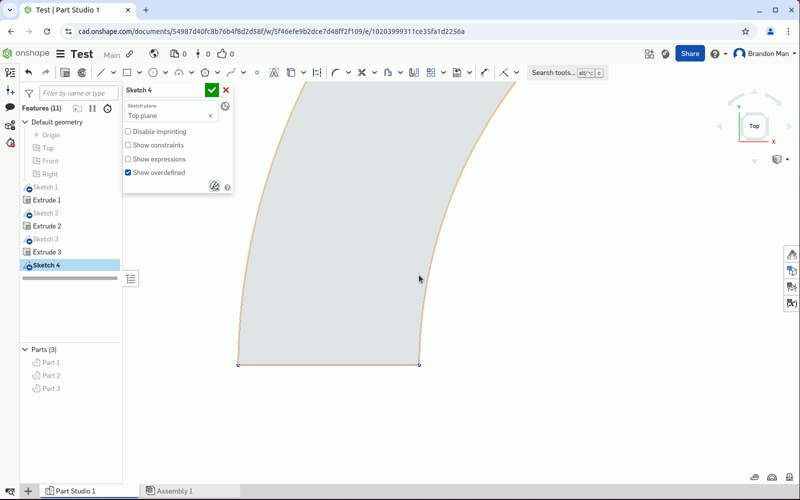
scroll(-6)
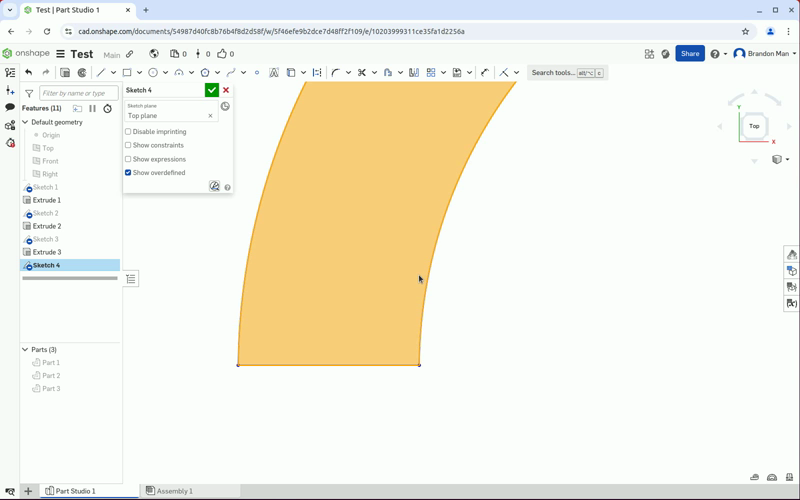
scroll(-6)
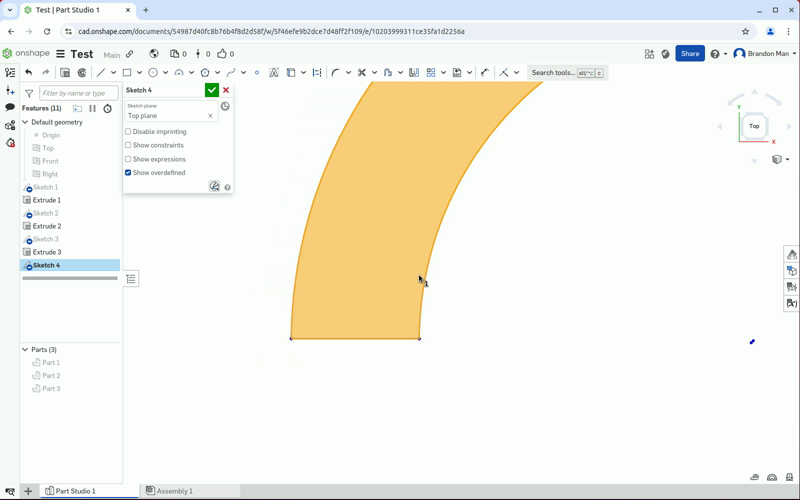
scroll(-6)
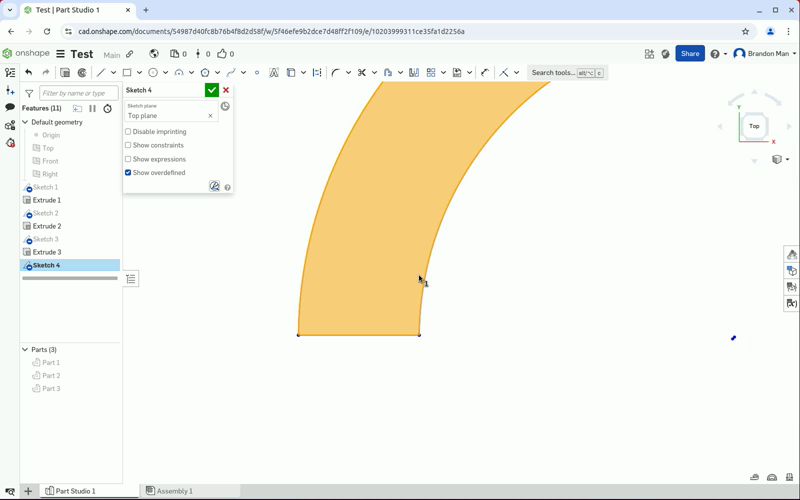
scroll(-6)
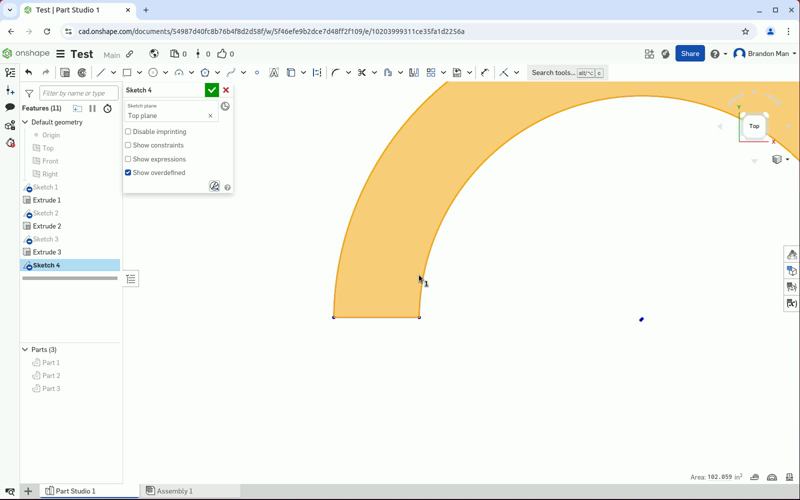
scroll(-6)
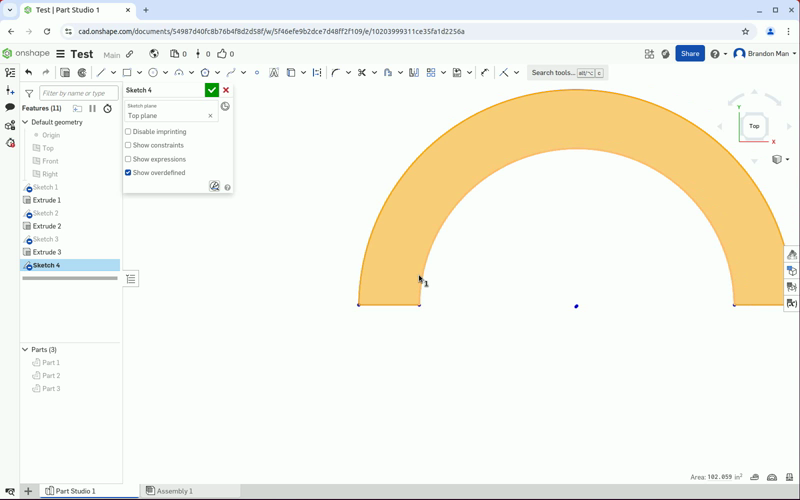
scroll(-6)
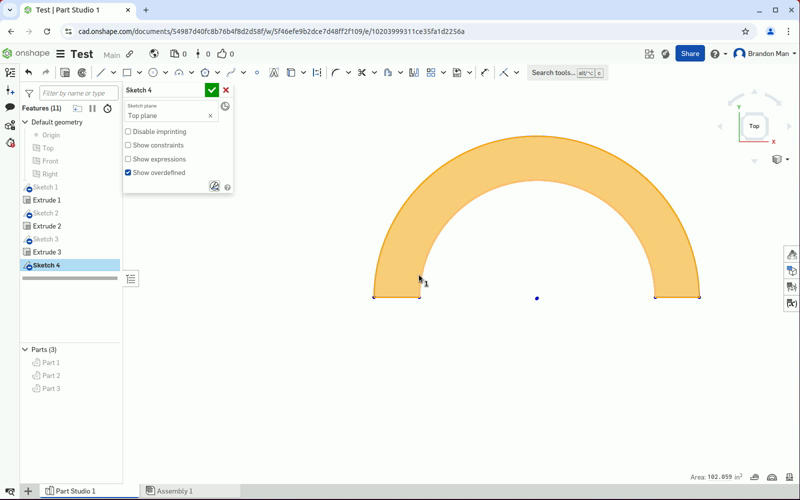
scroll(-6)
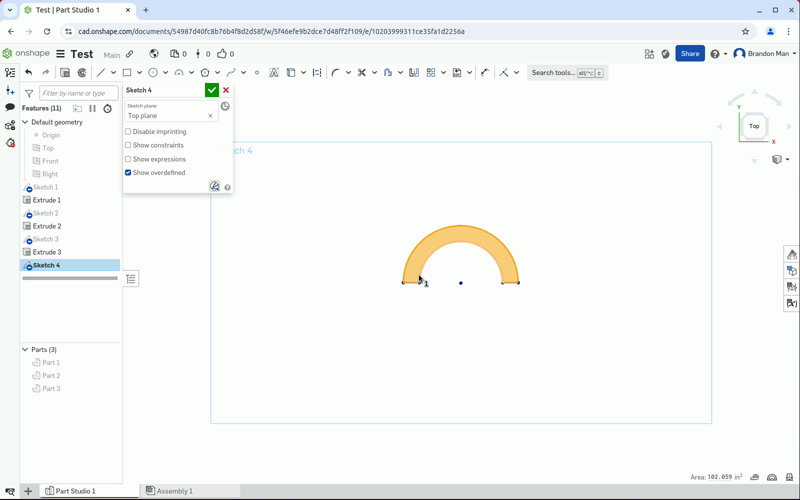
mouse_move(73, 352)
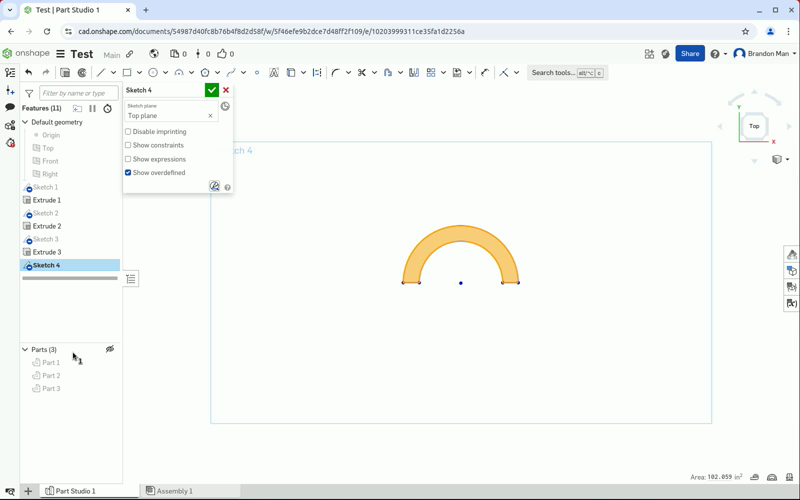
key(shift+y)
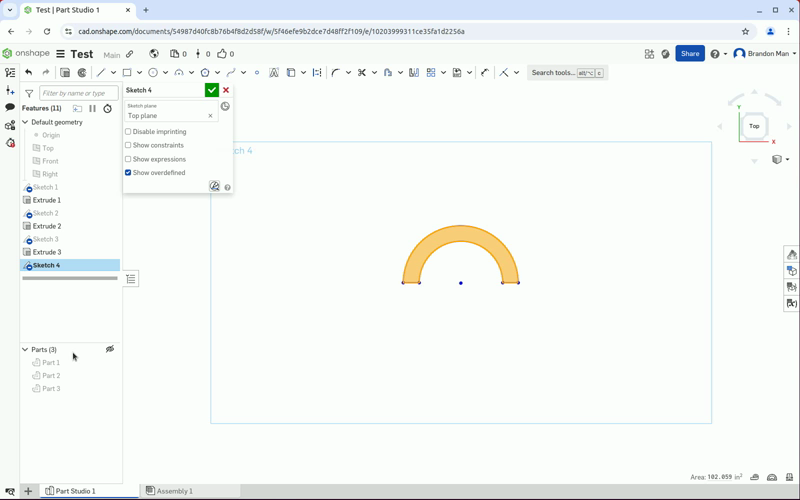
key(shift+e)
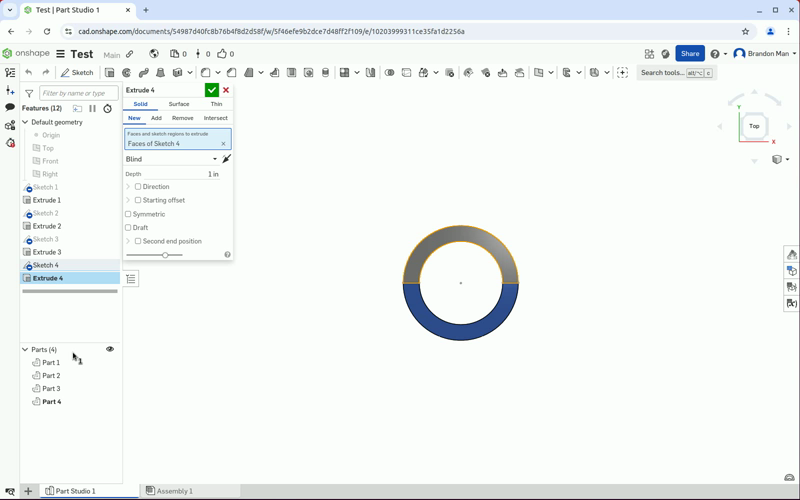
mouse_move(143, 106)
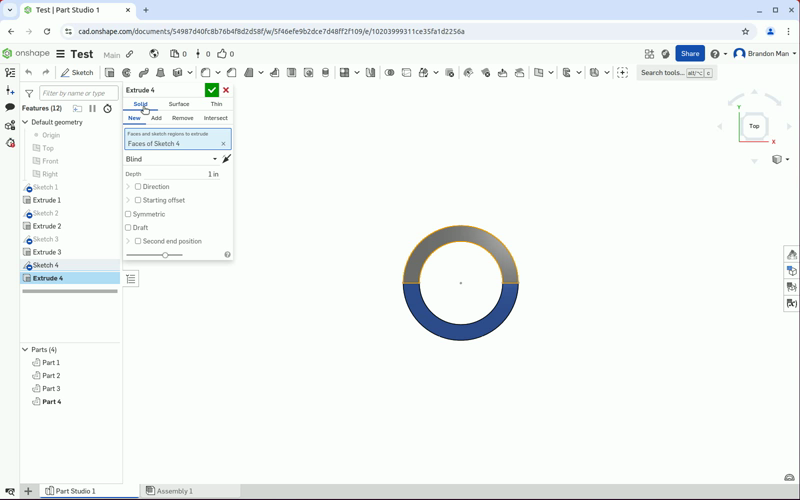
click(143, 106)
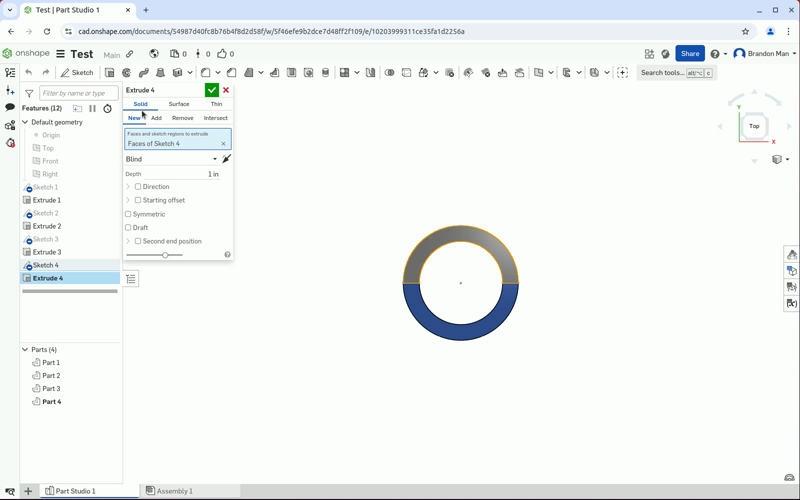
mouse_move(137, 120)
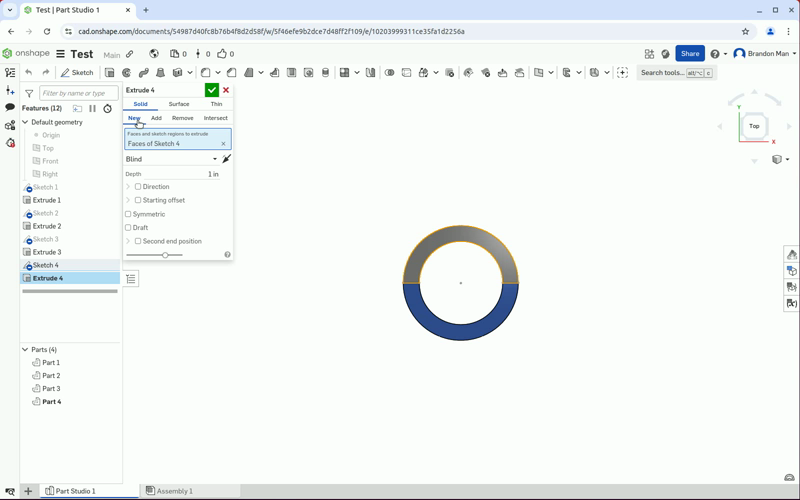
click(137, 120)
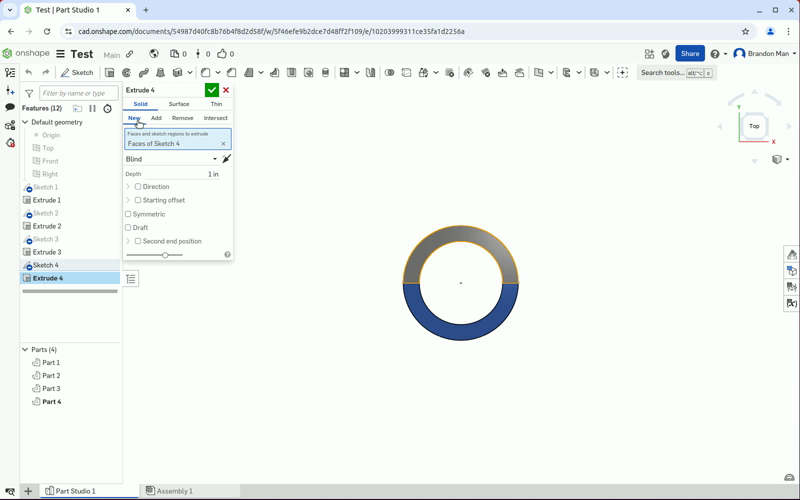
key(tab, 4)
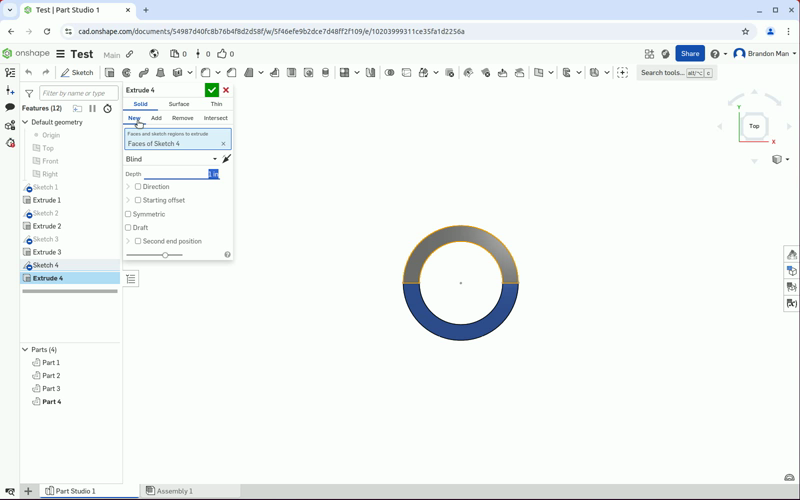
text(12.998)
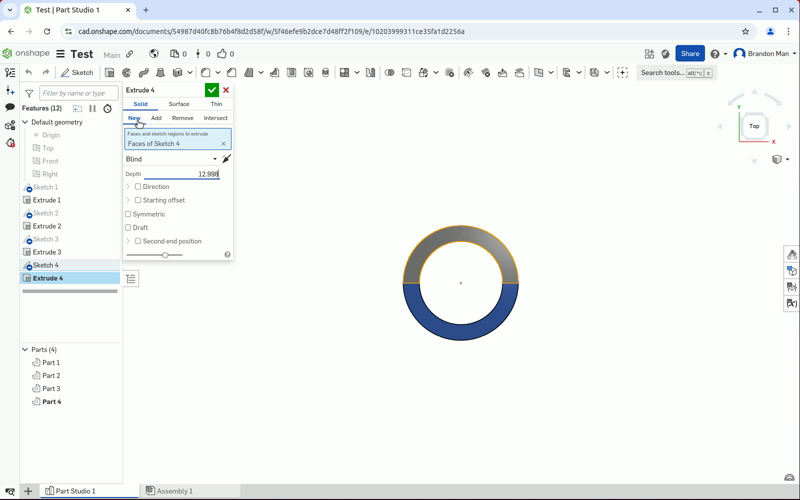
key(enter)
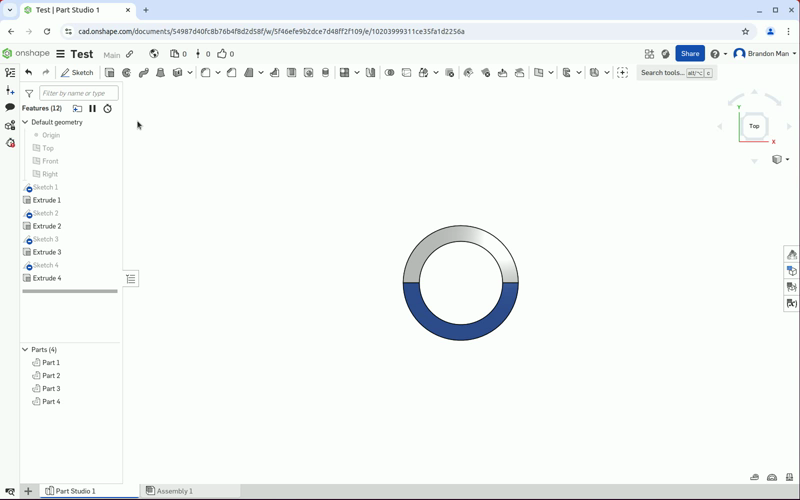
key(shift+h)
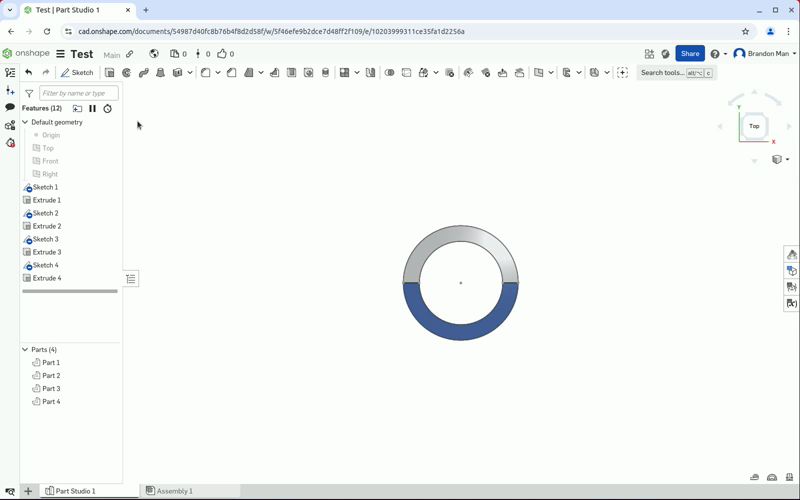
key(shift+h)
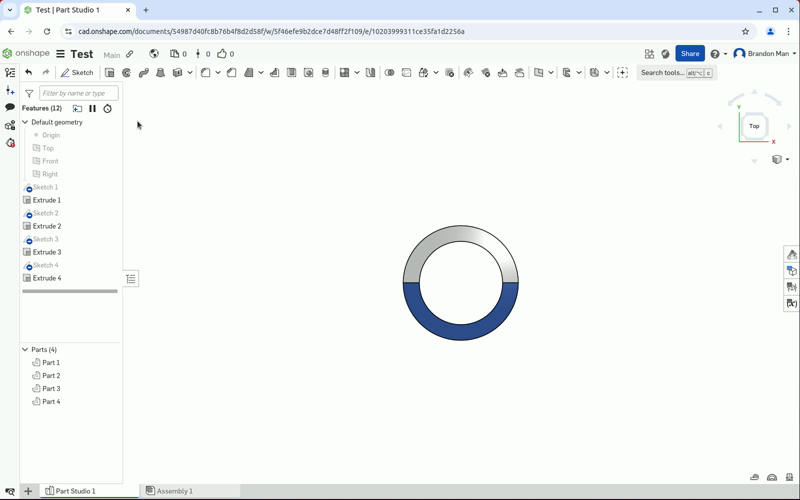
mouse_move(73, 189)
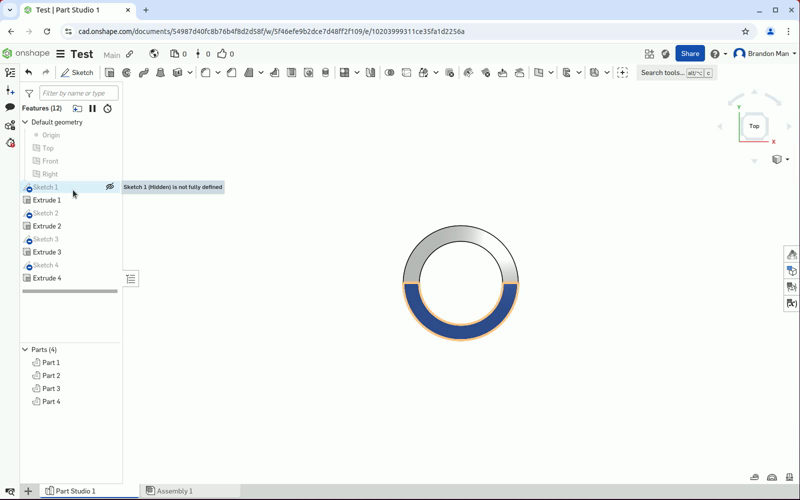
click(73, 189)
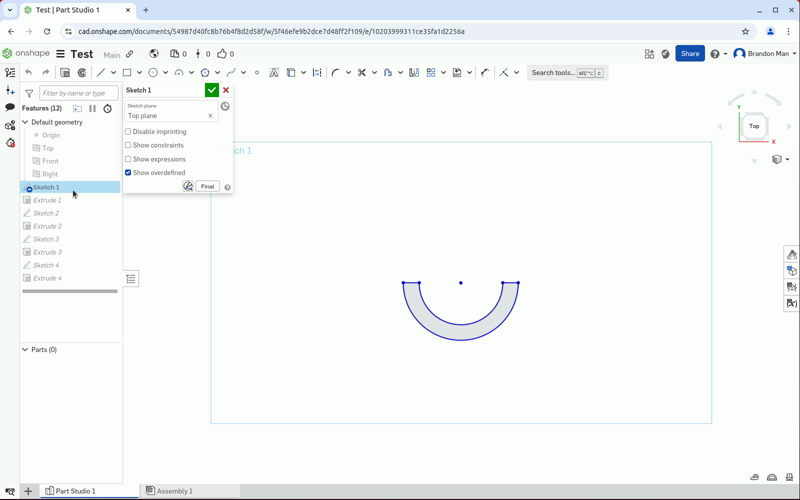
mouse_move(229, 92)
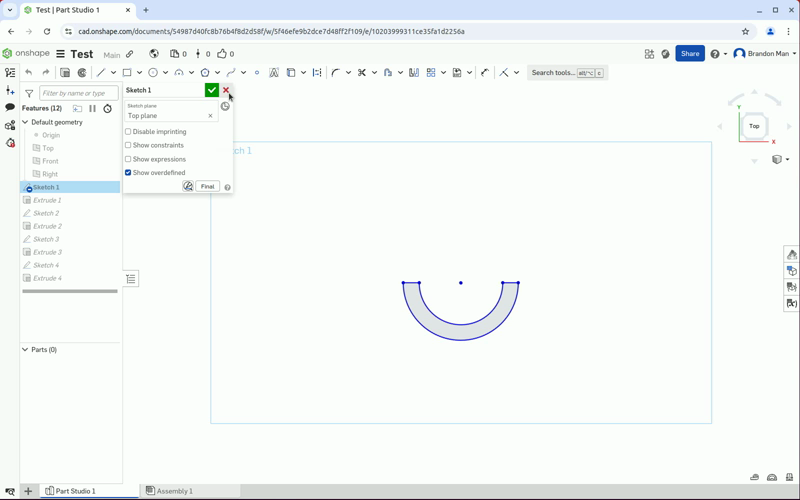
click(229, 92)
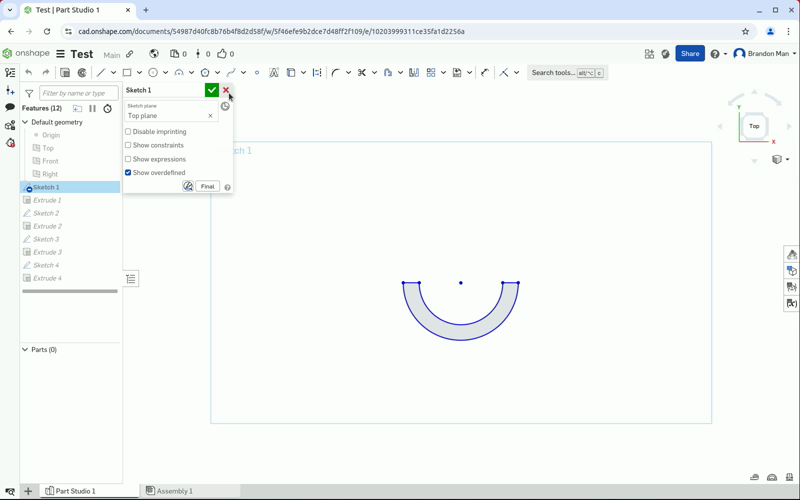
key(shift+s)
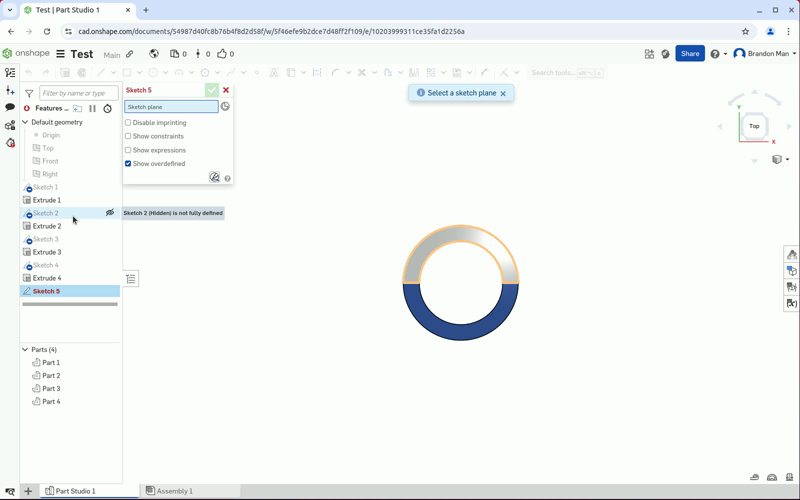
scroll(3)
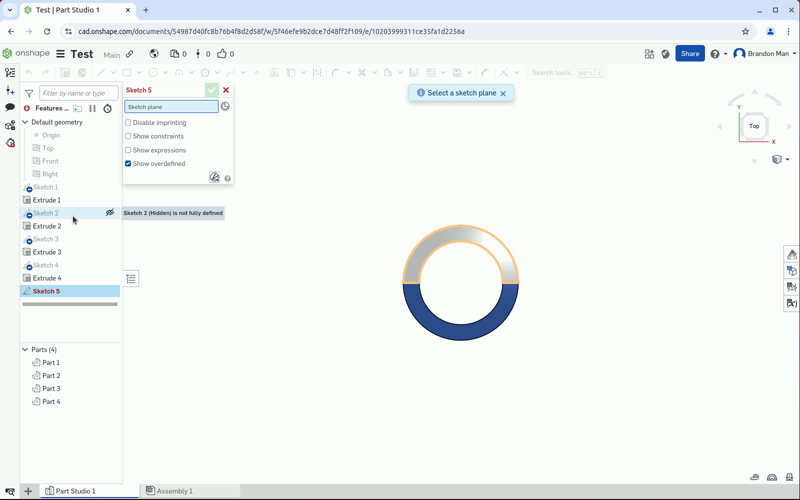
mouse_move(73, 150)
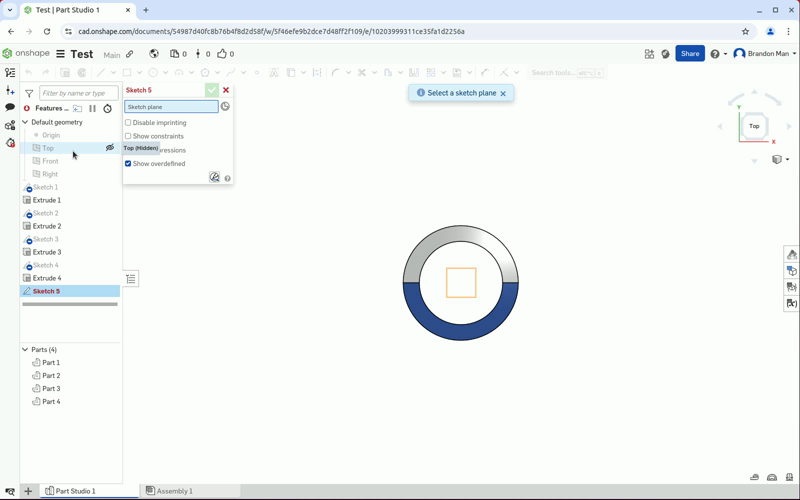
click(73, 150)
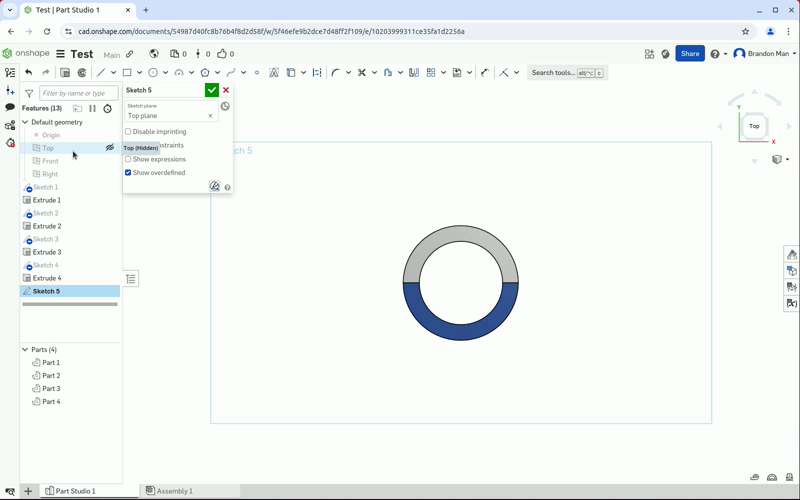
mouse_move(73, 352)
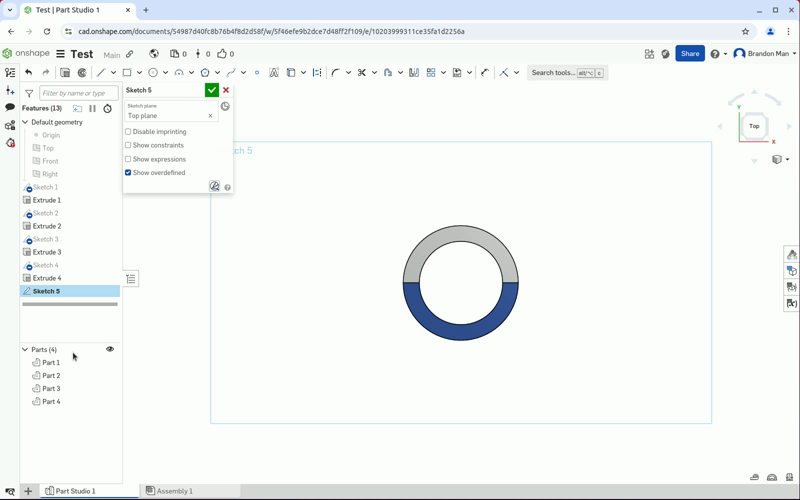
key(y)
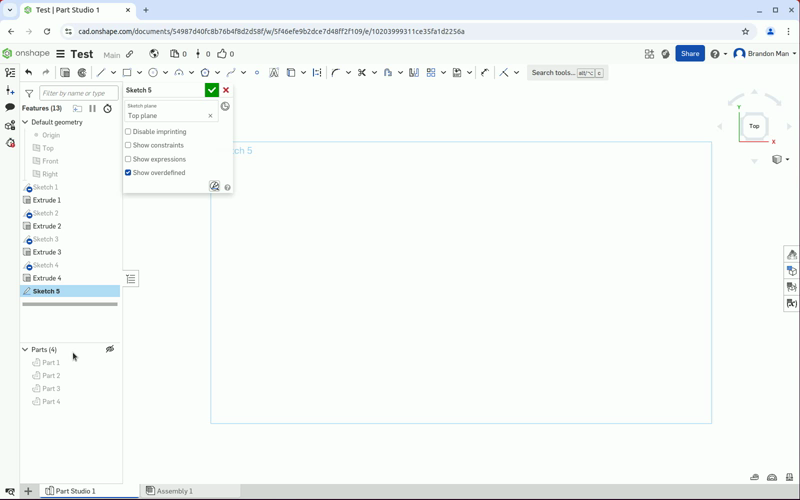
key(a)
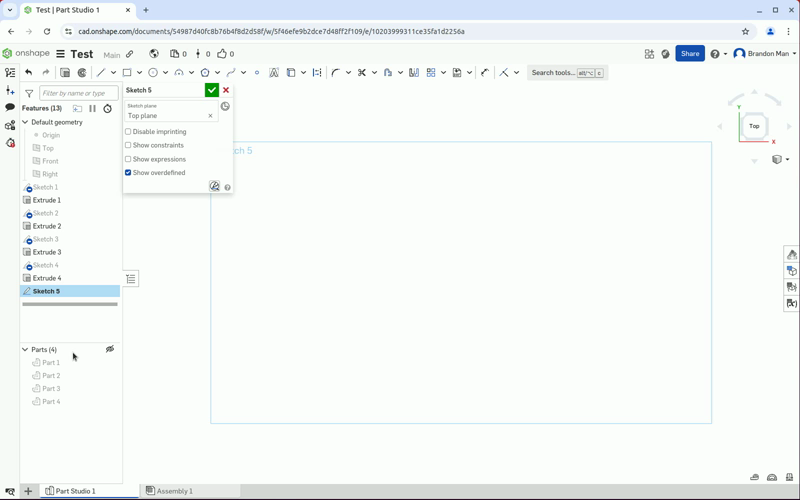
key_down(shift)
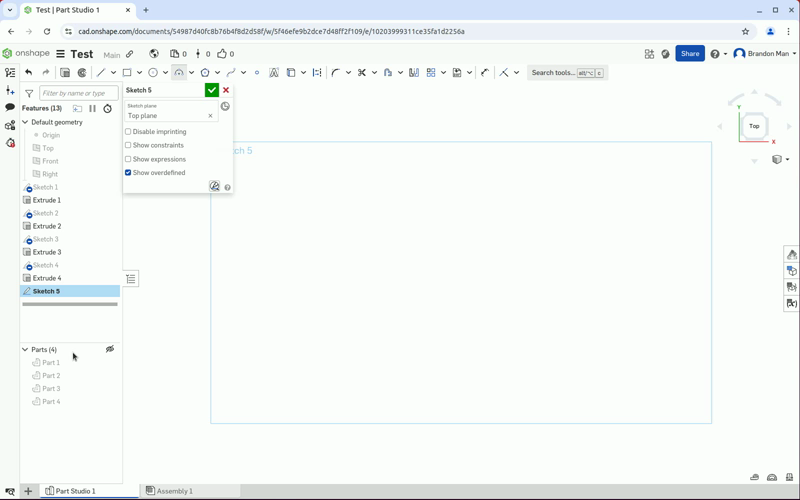
mouse_move(418, 282)
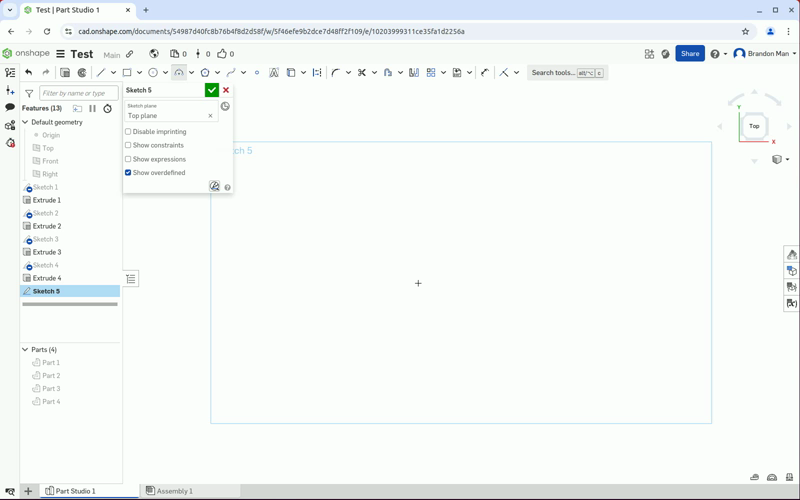
click(418, 282)
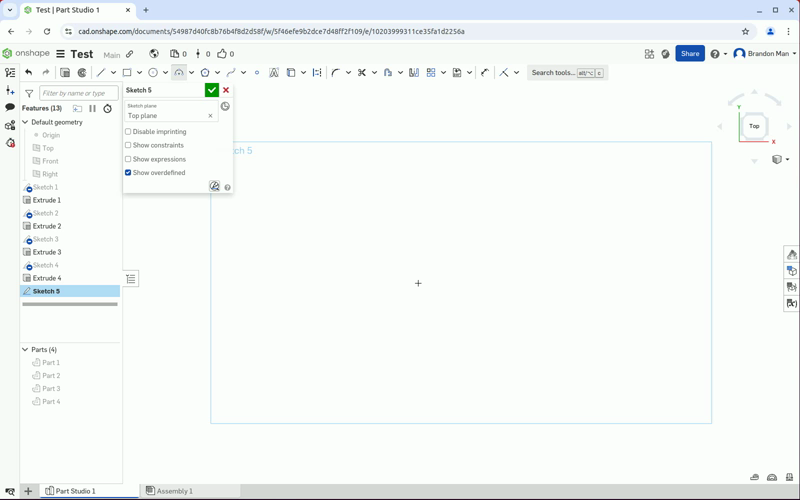
key_up(shift)
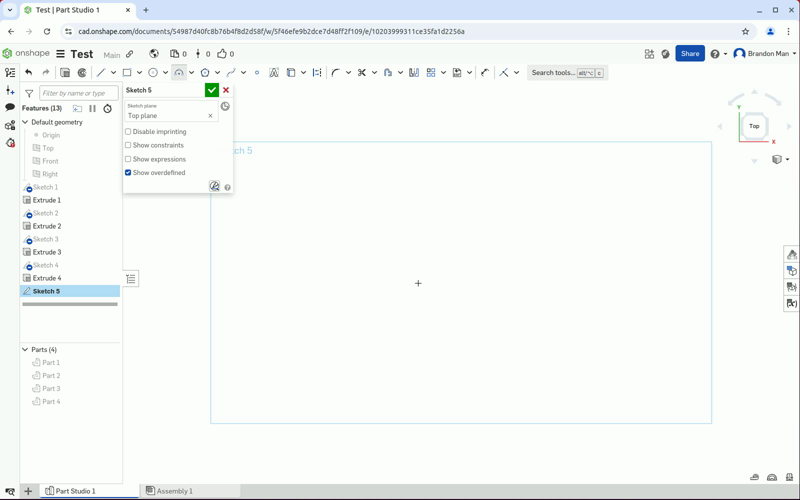
key_down(shift)
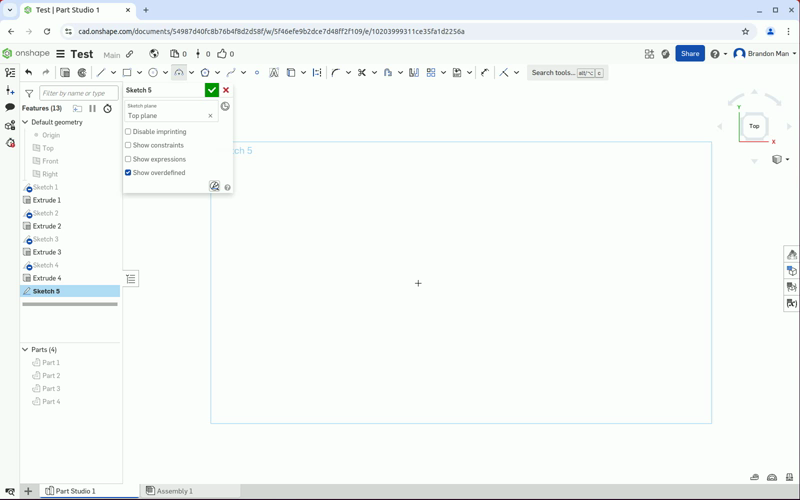
mouse_move(502, 282)
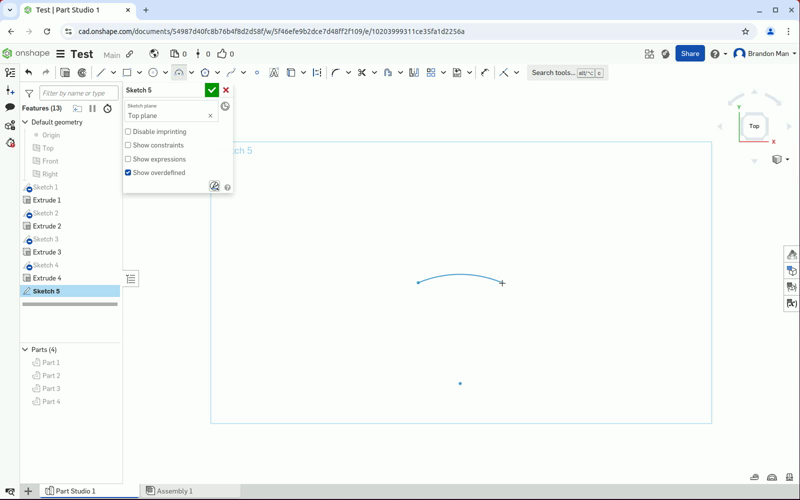
click(502, 282)
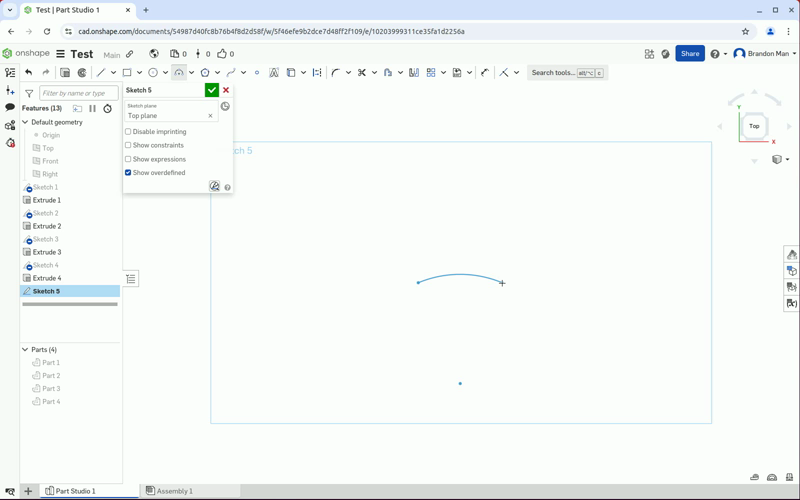
mouse_move(460, 324)
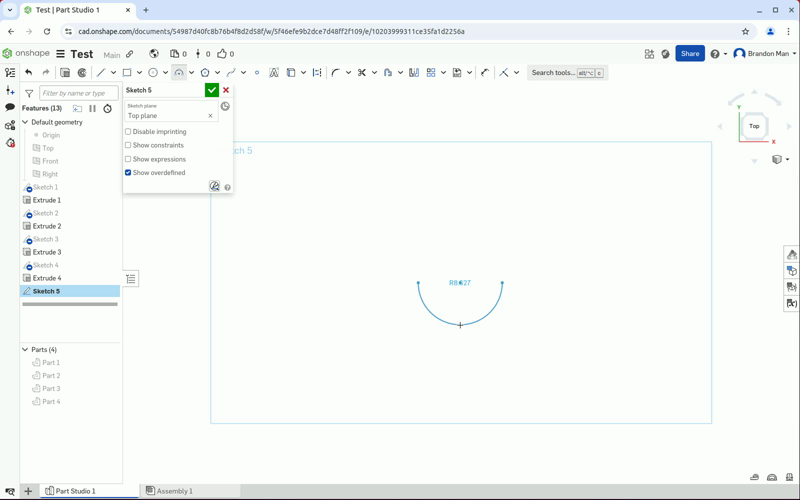
click(460, 324)
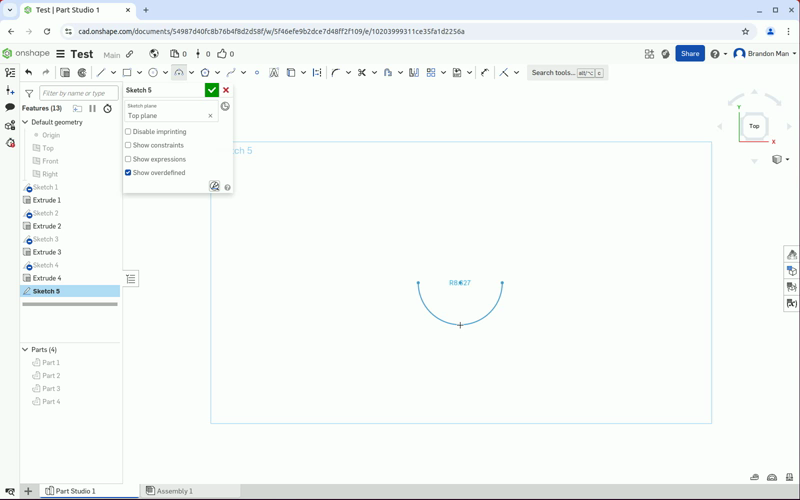
key_up(shift)
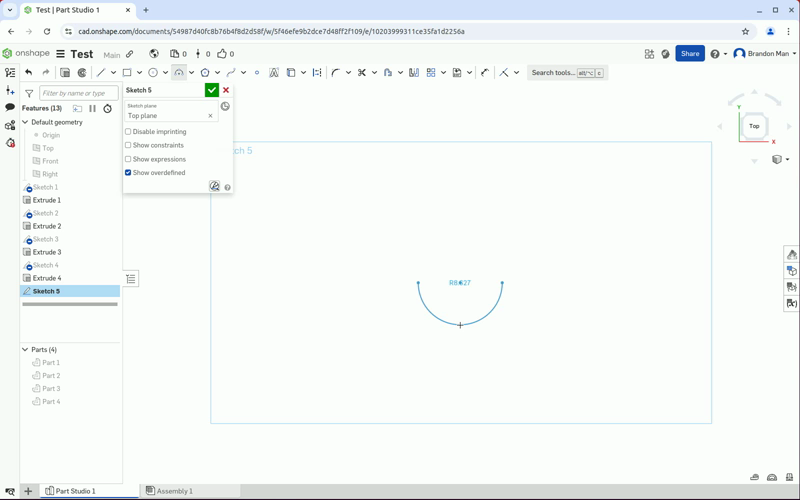
key(esc)
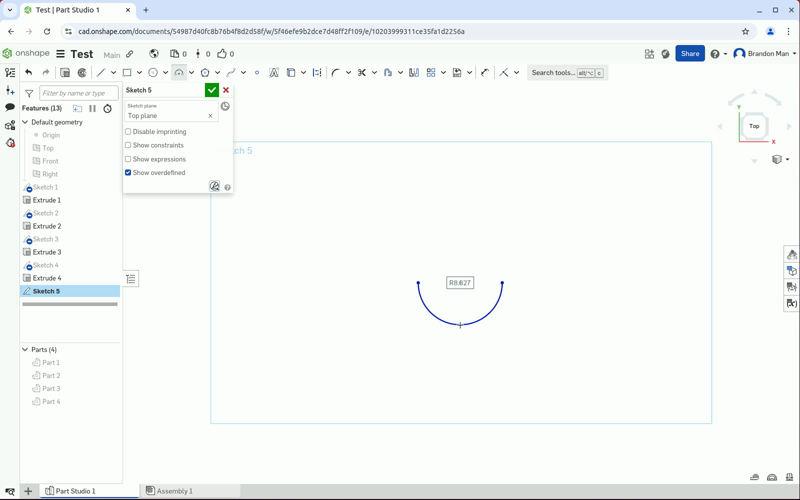
key(l)
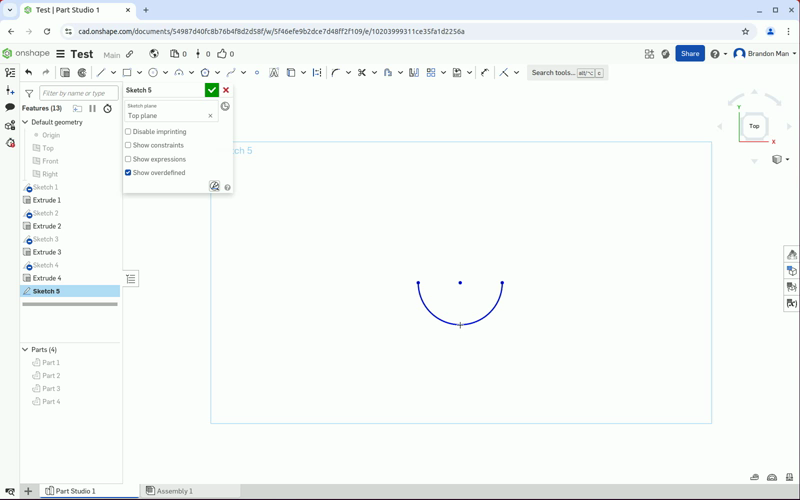
mouse_move(502, 282)
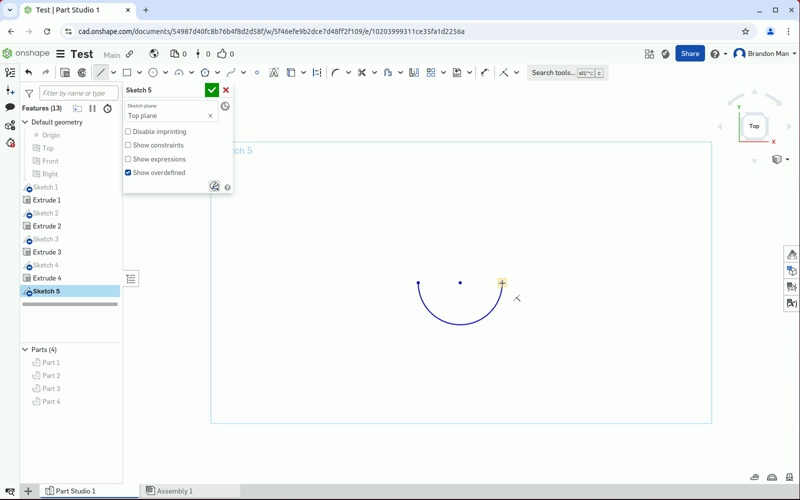
click(502, 282)
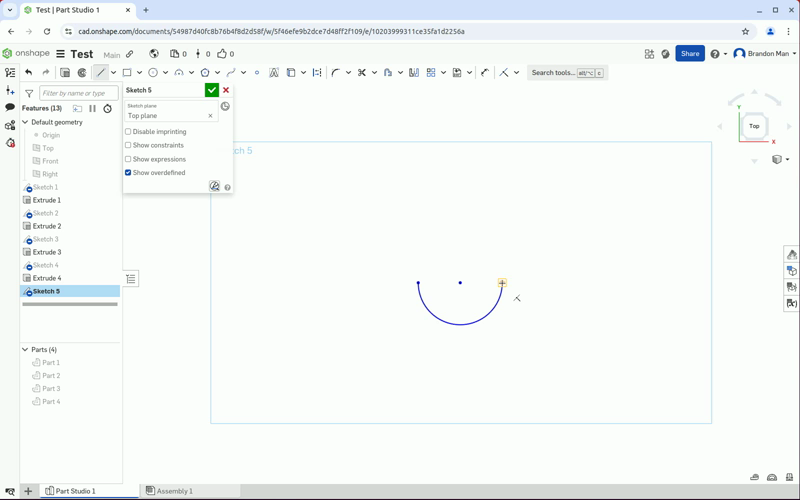
key_down(shift)
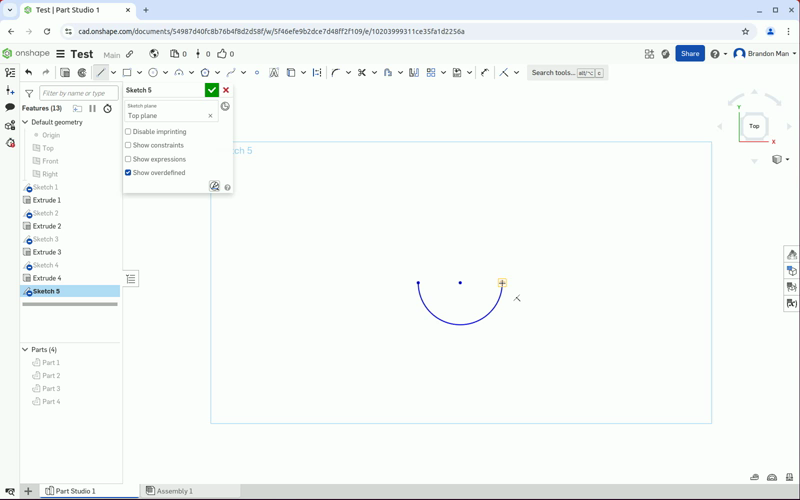
mouse_move(532, 282)
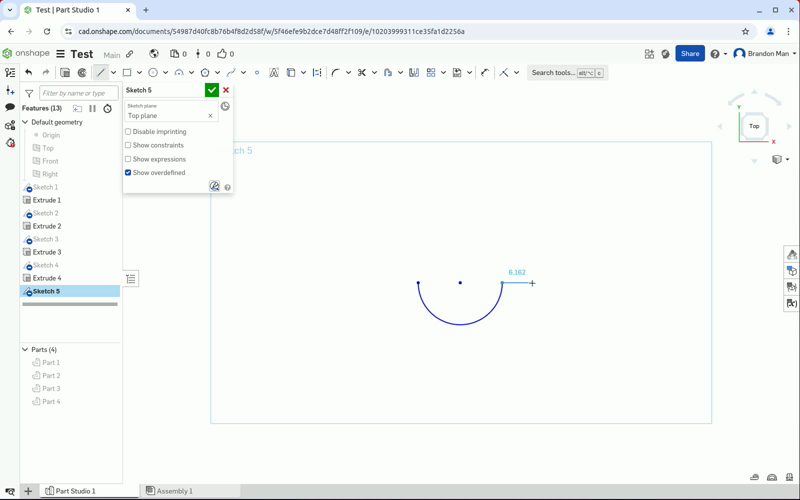
mouse_move(481, 282)
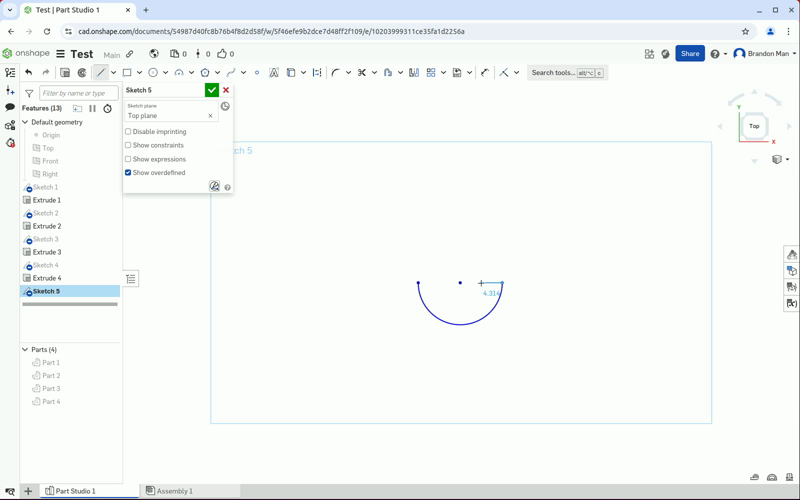
click(481, 282)
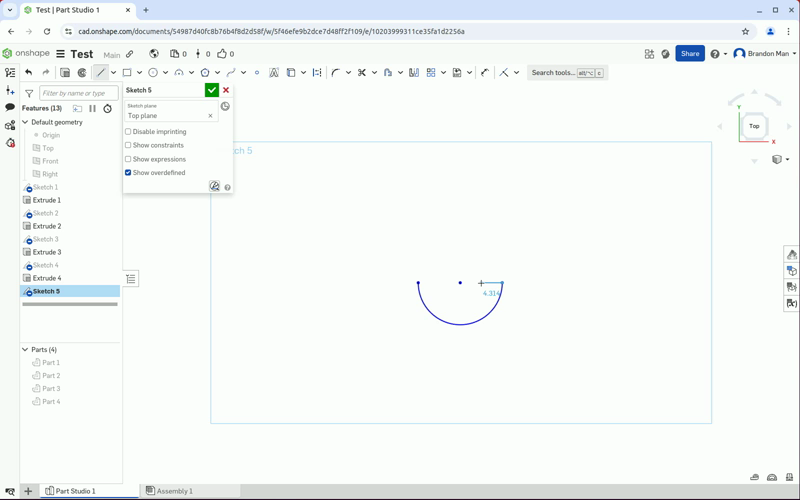
key_up(shift)
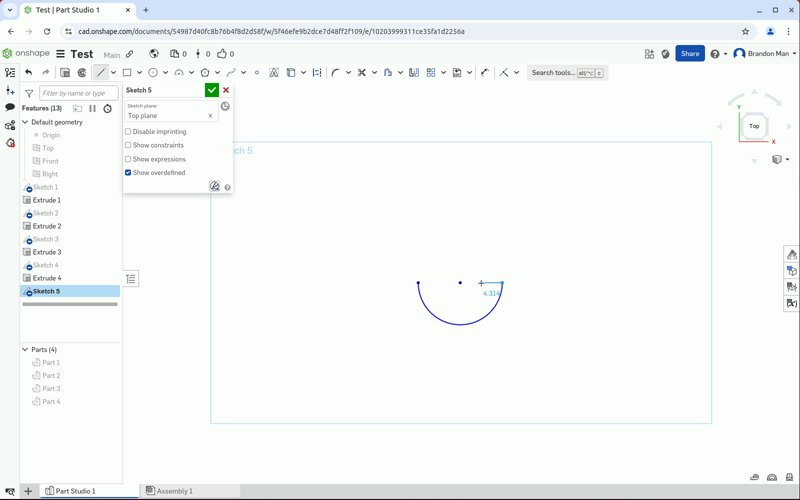
key(esc)
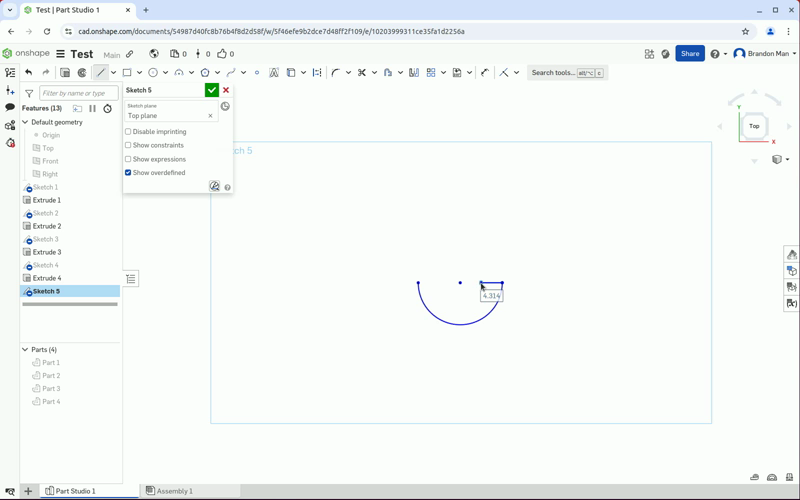
key(a)
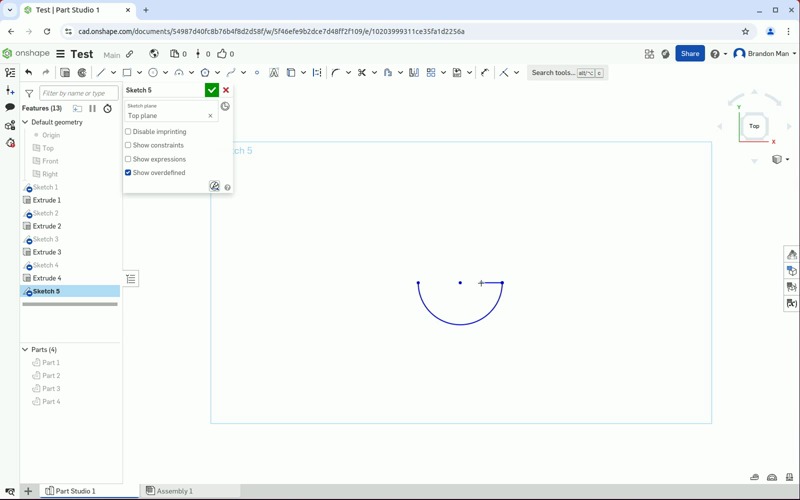
mouse_move(481, 282)
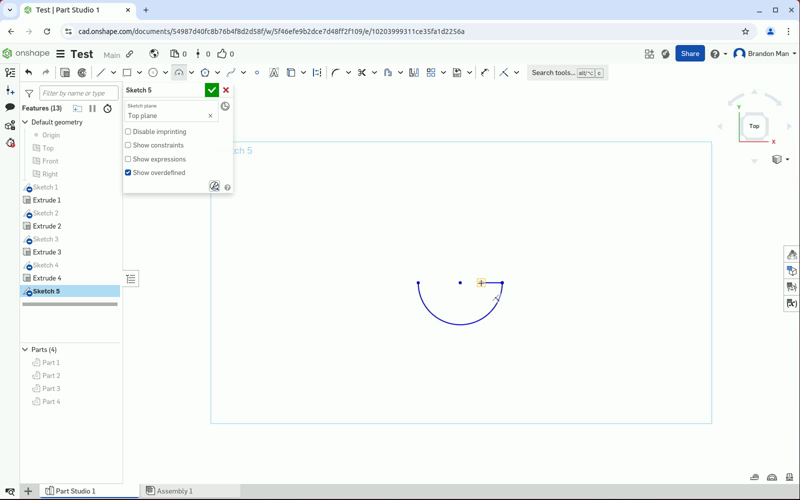
click(481, 282)
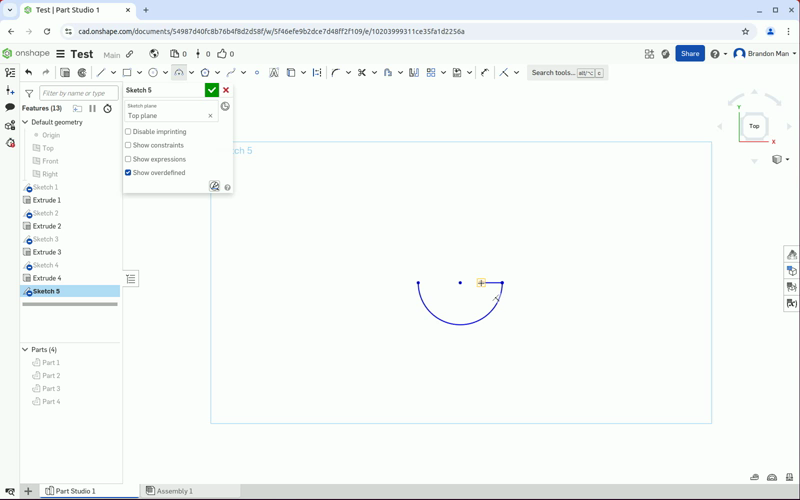
key_down(shift)
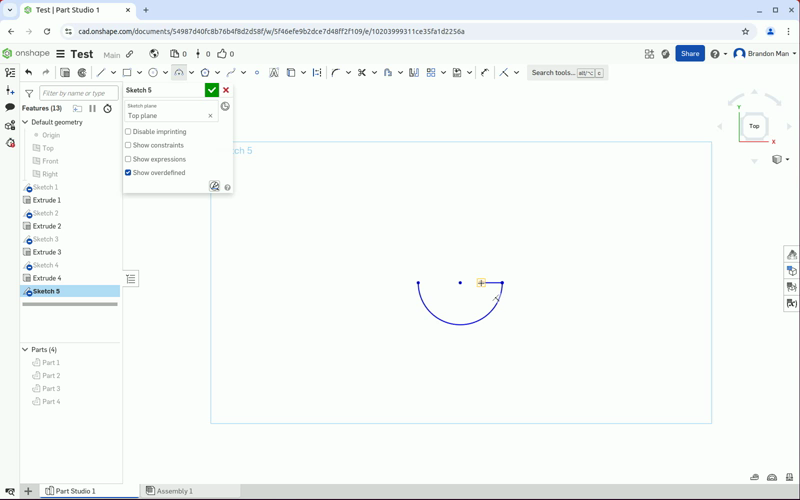
mouse_move(439, 282)
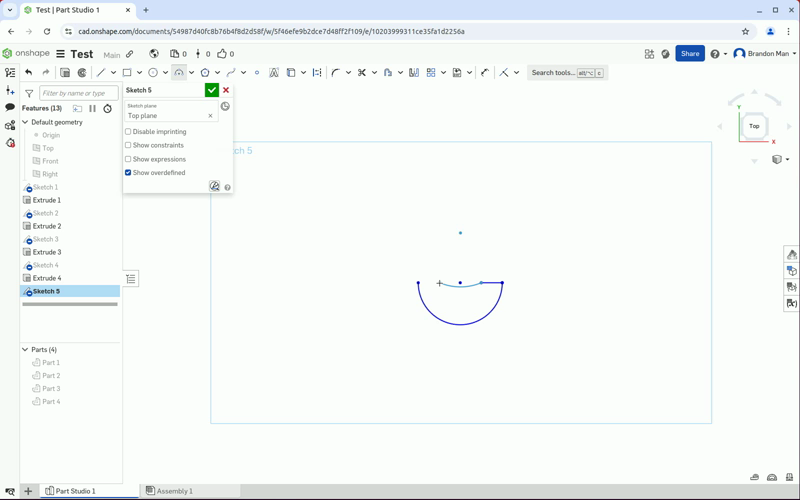
click(439, 282)
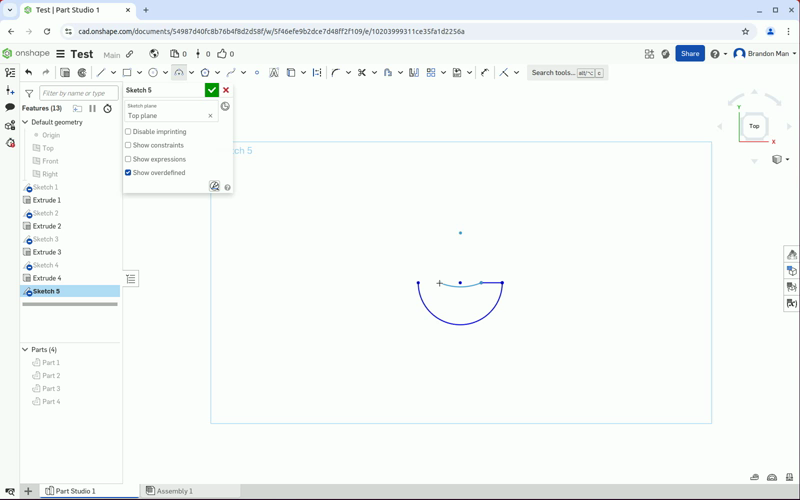
mouse_move(460, 303)
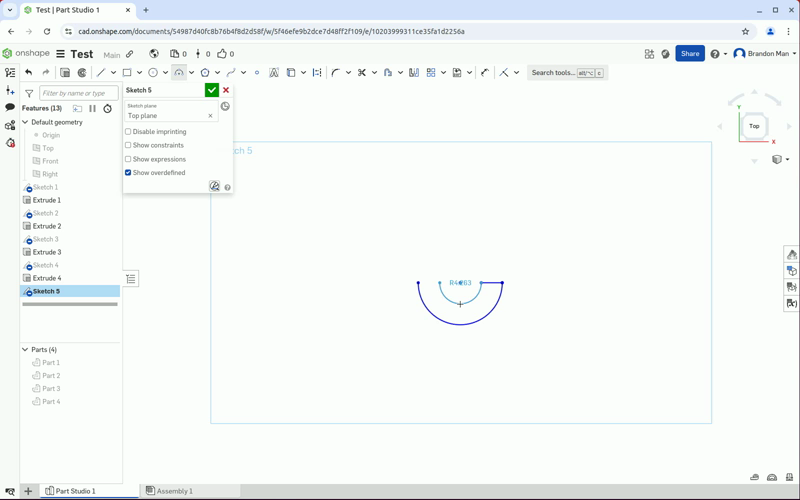
click(460, 303)
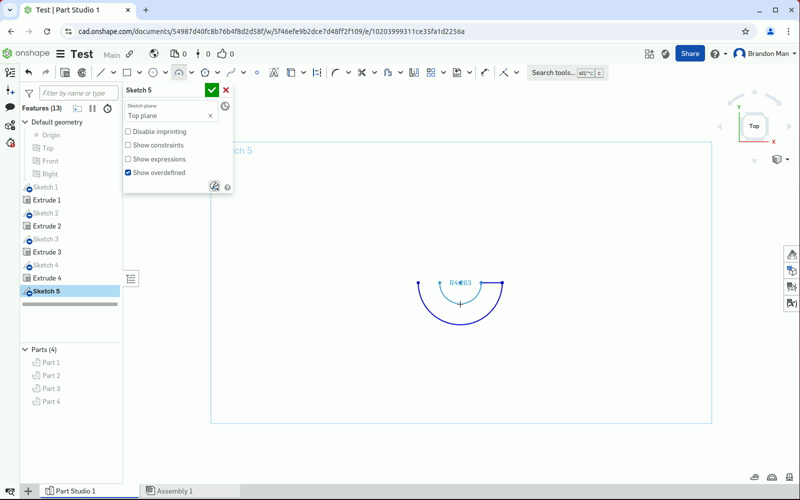
key_up(shift)
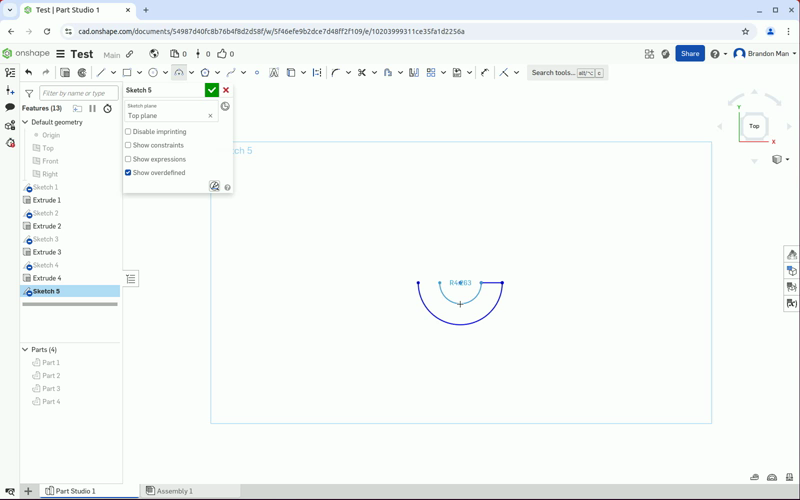
key(esc)
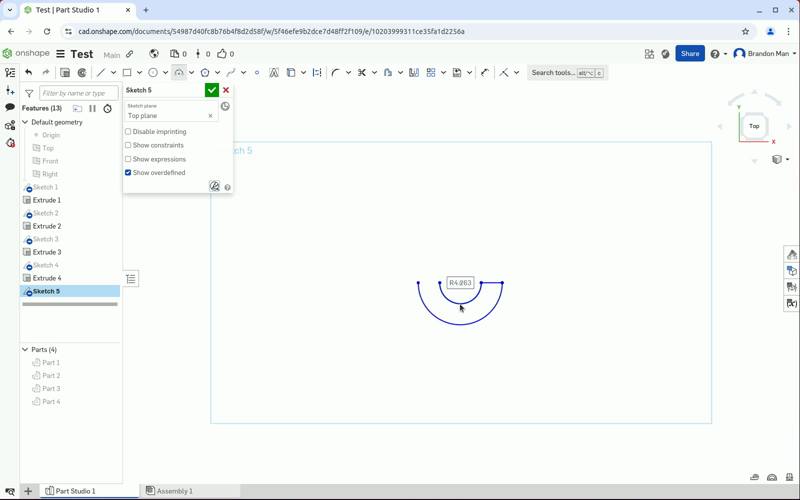
key(l)
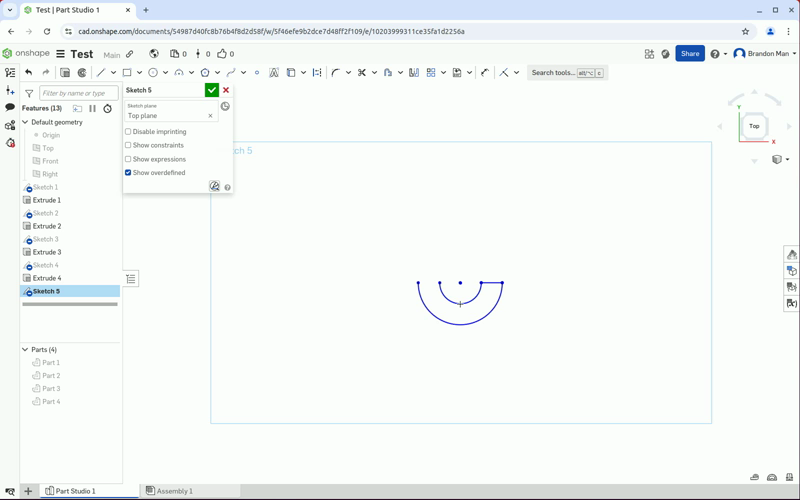
mouse_move(439, 282)
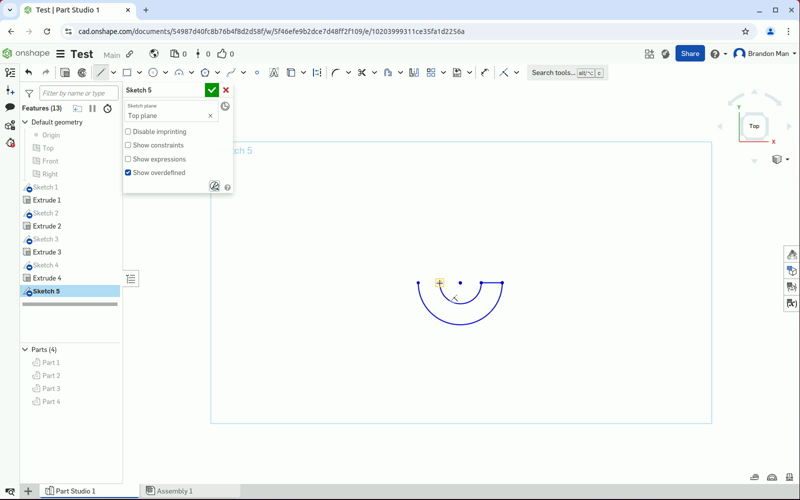
click(439, 282)
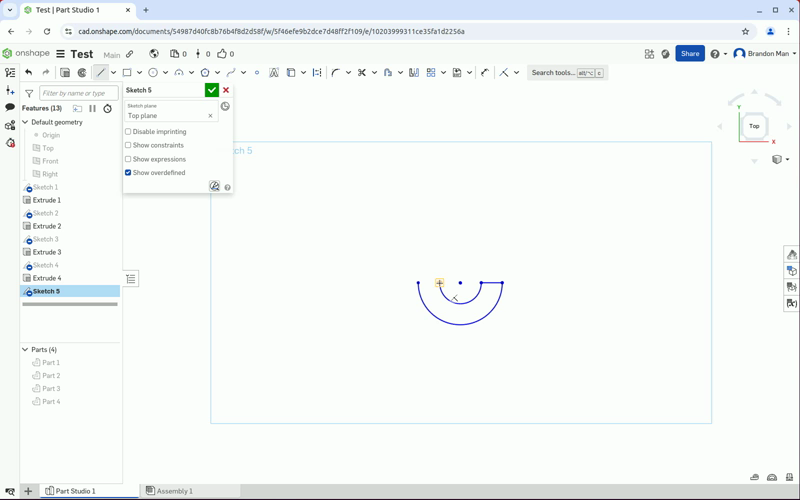
mouse_move(469, 282)
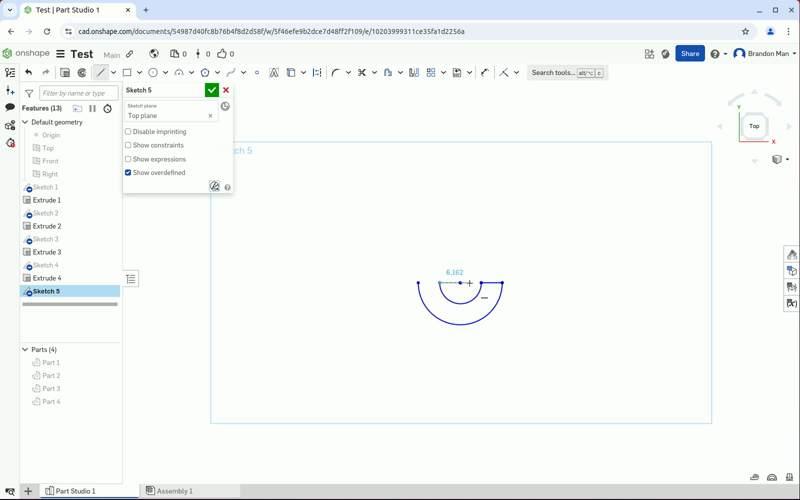
key_down(shift)
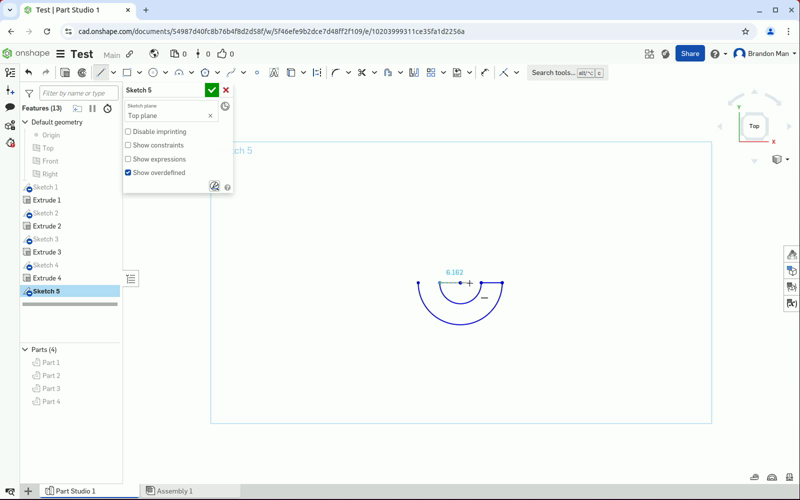
mouse_move(418, 282)
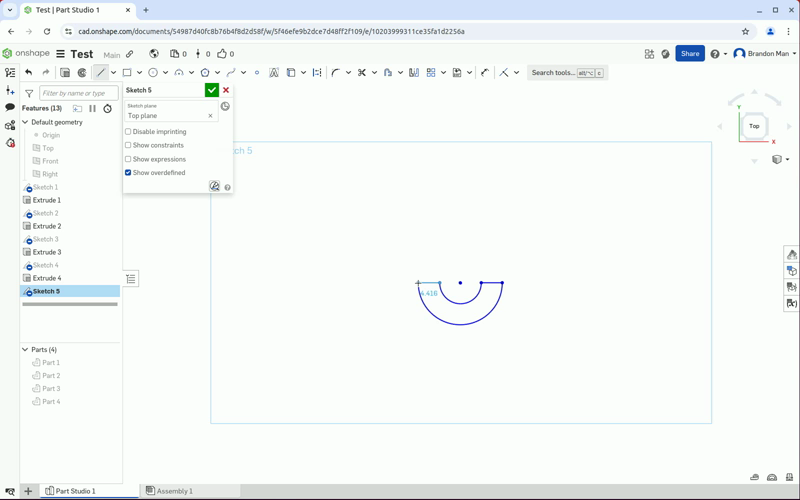
key_up(shift)
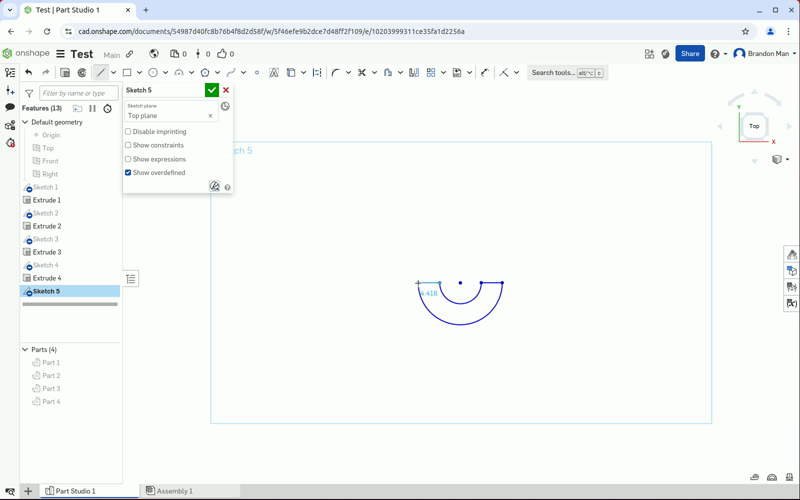
click(418, 282)
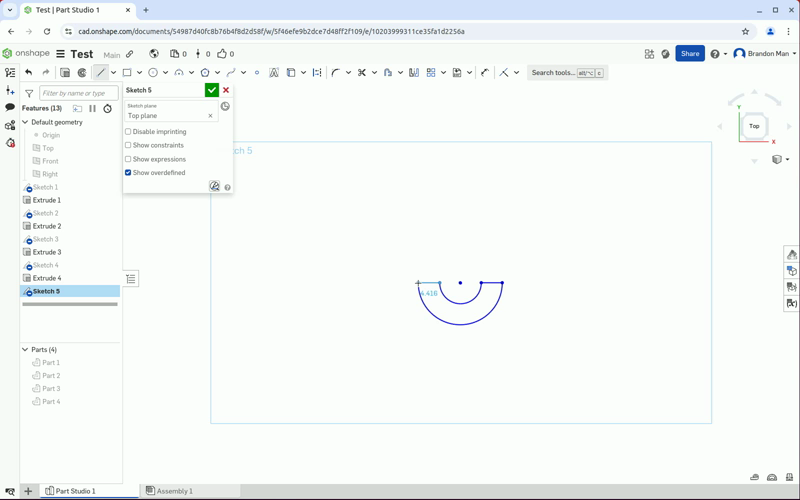
key(esc)
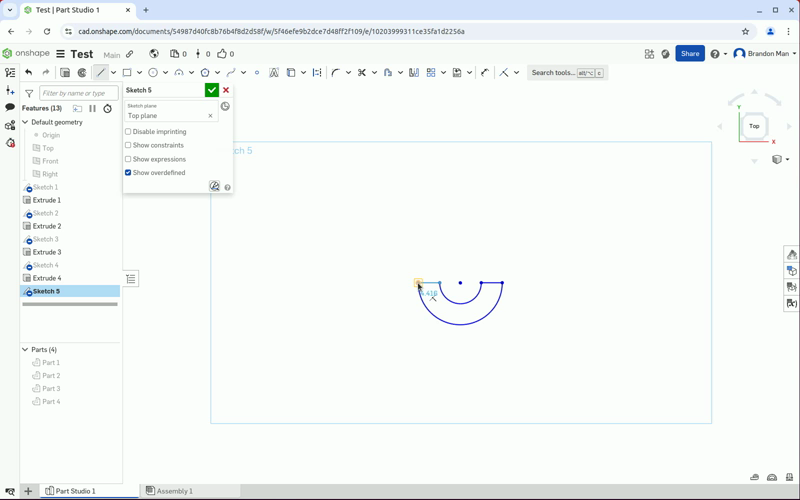
mouse_move(435, 302)
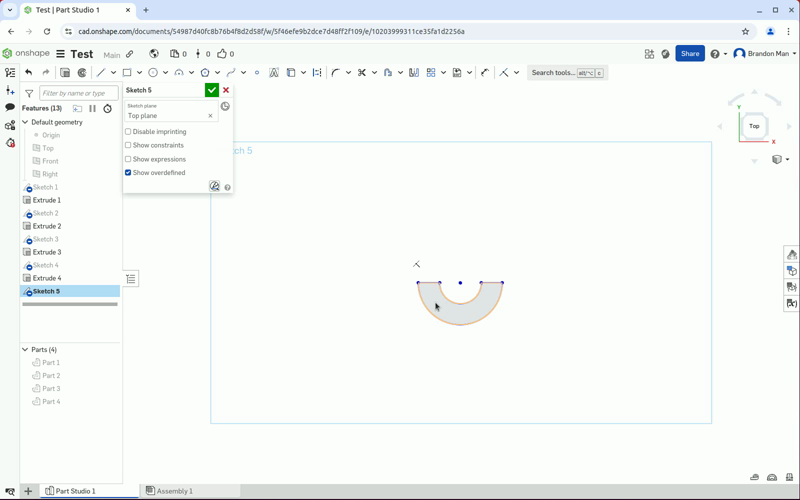
scroll(6)
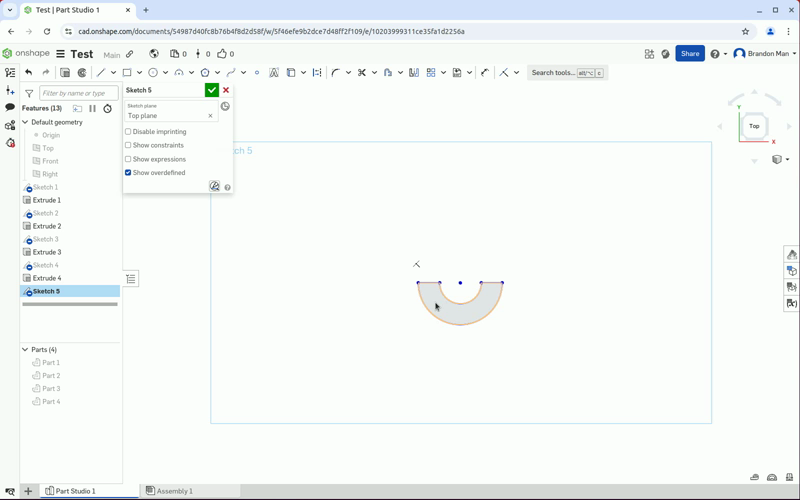
scroll(6)
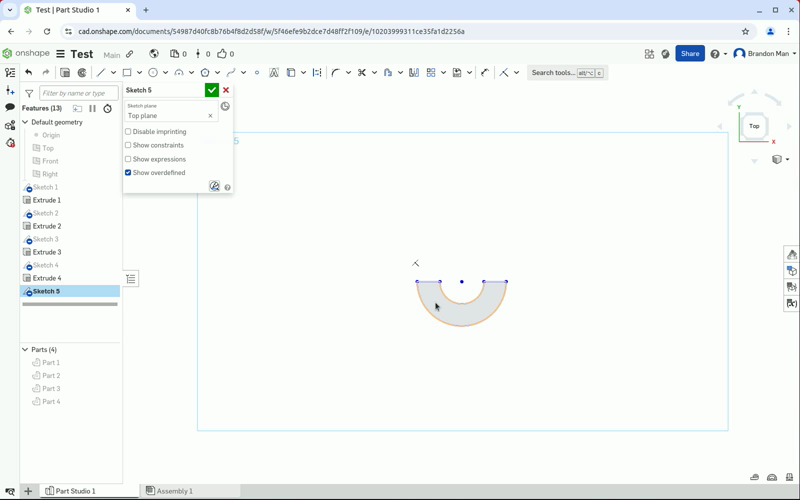
scroll(6)
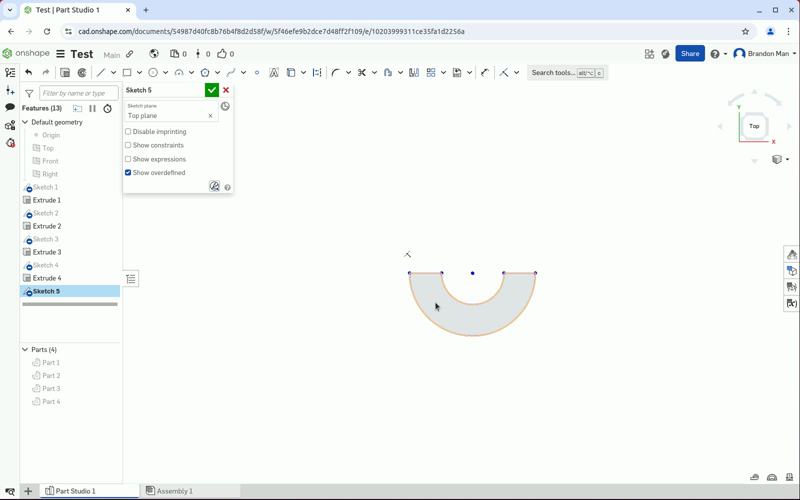
scroll(6)
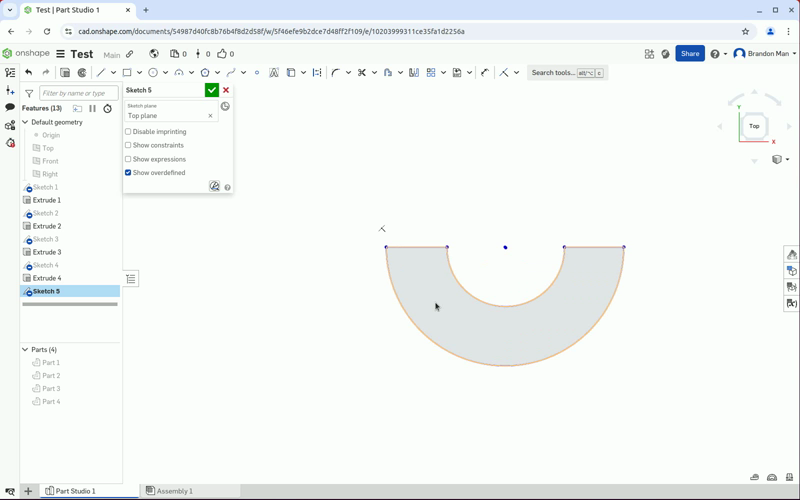
scroll(6)
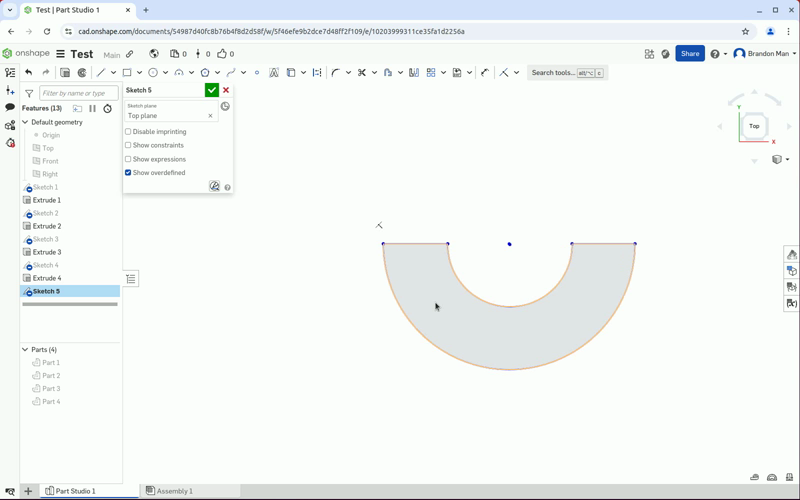
scroll(6)
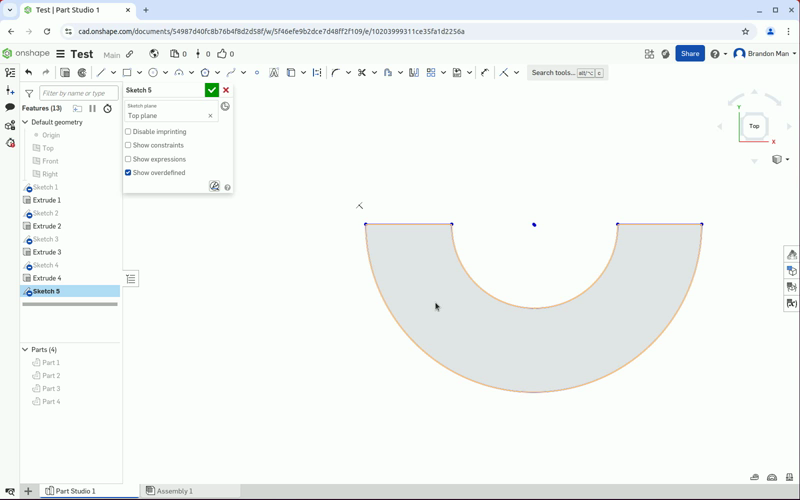
scroll(6)
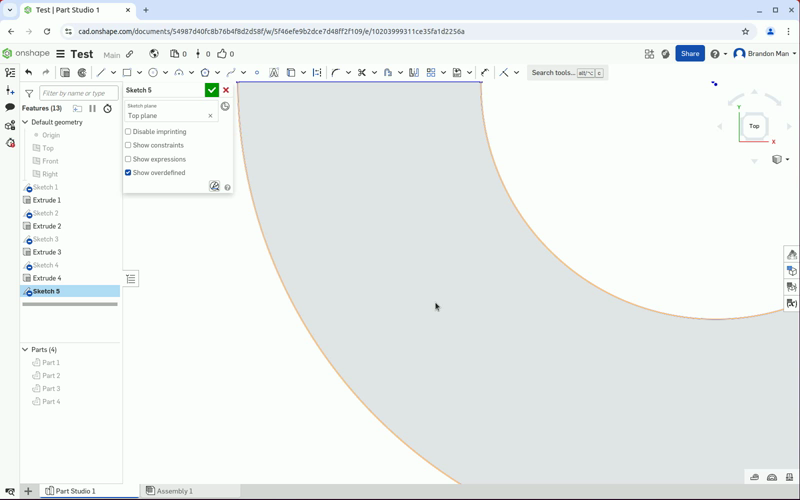
click(435, 302)
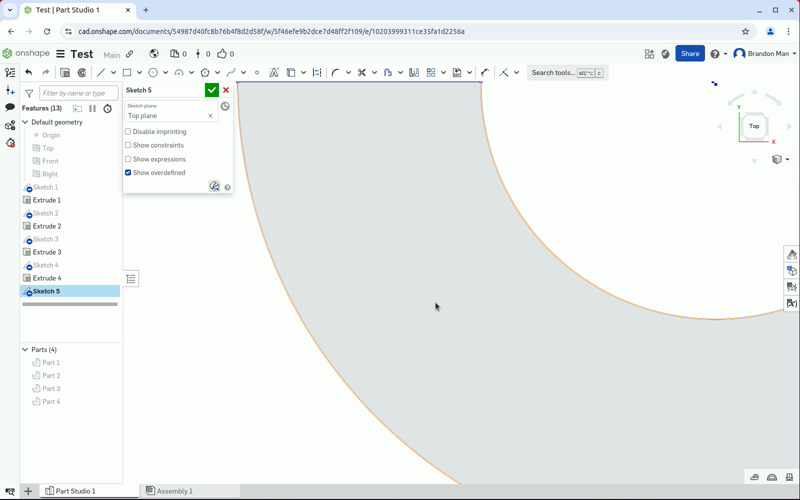
scroll(-6)
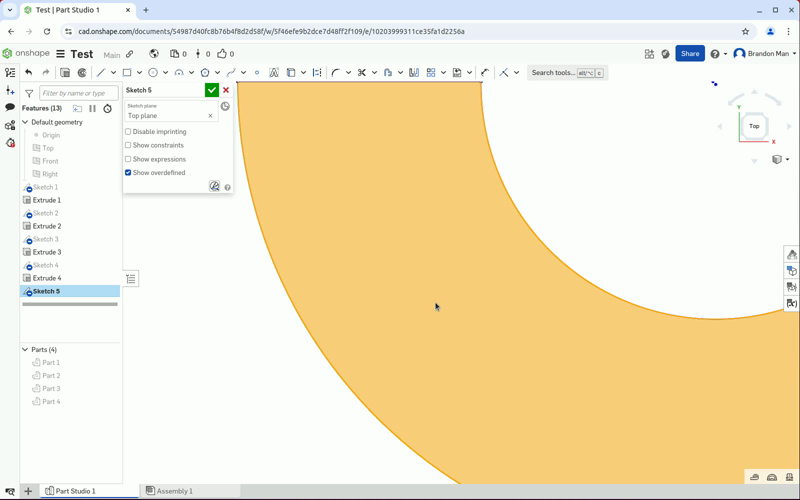
scroll(-6)
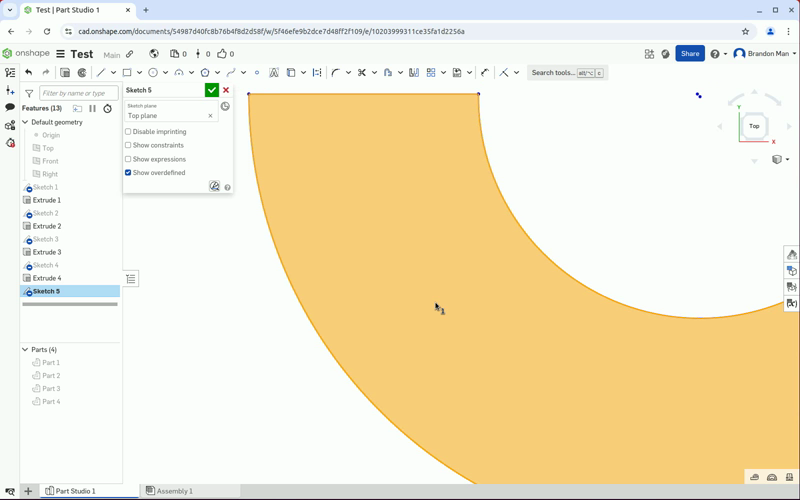
scroll(-6)
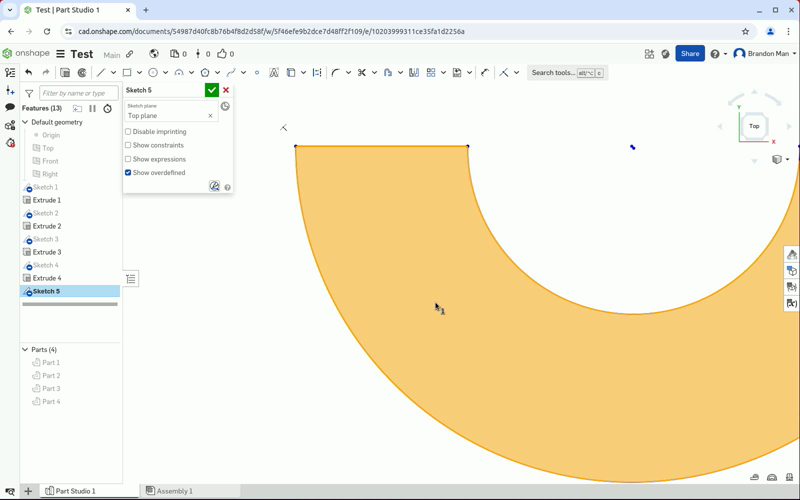
scroll(-6)
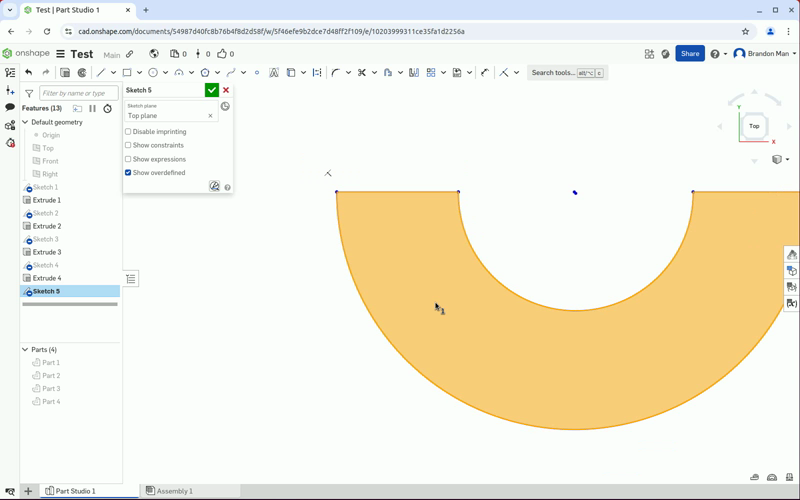
scroll(-6)
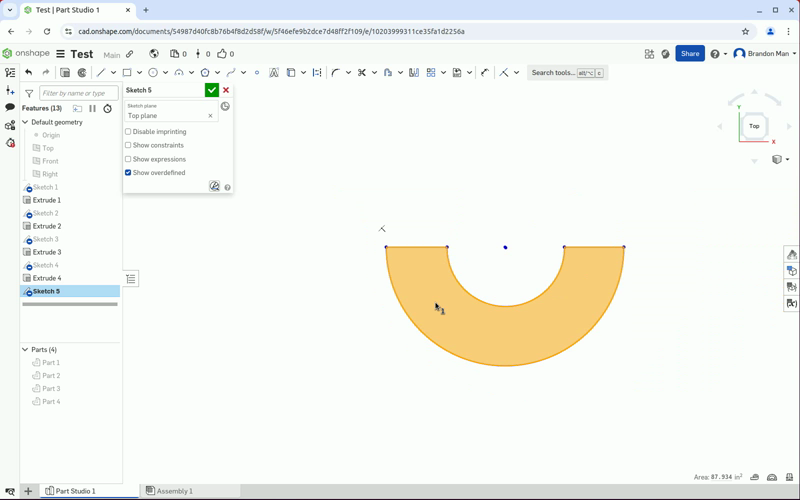
scroll(-6)
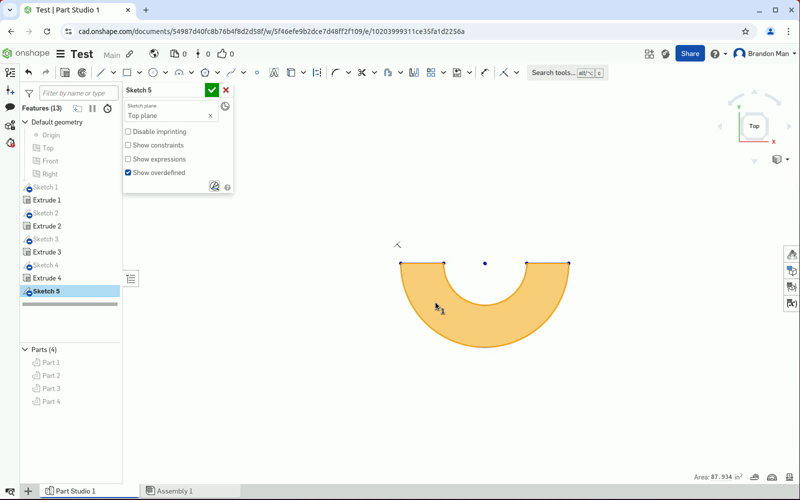
scroll(-6)
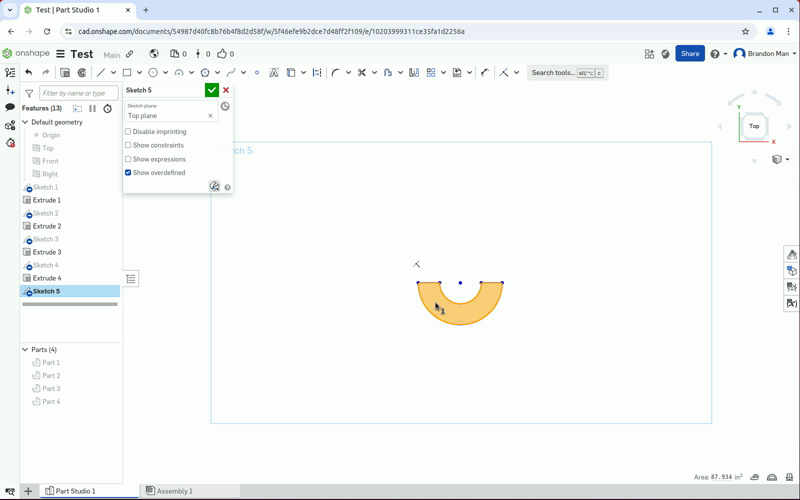
mouse_move(73, 352)
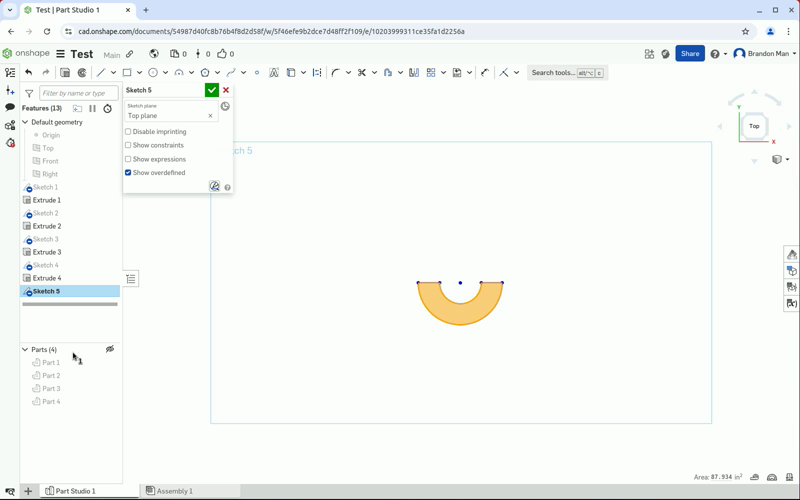
key(shift+y)
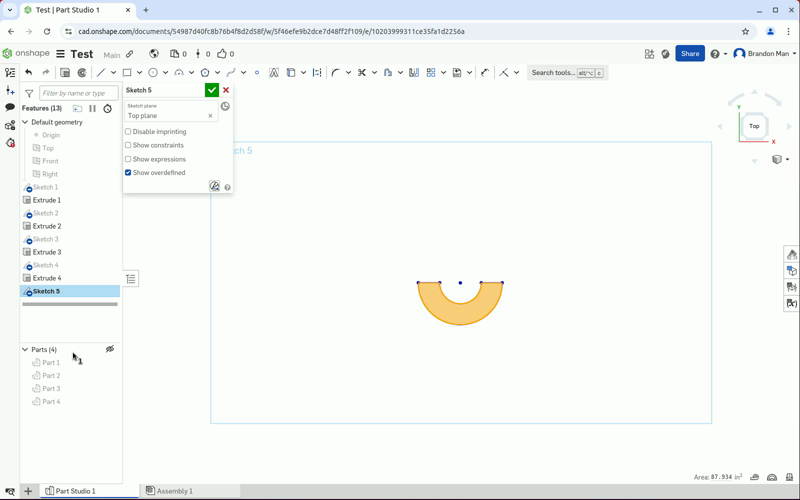
key(shift+e)
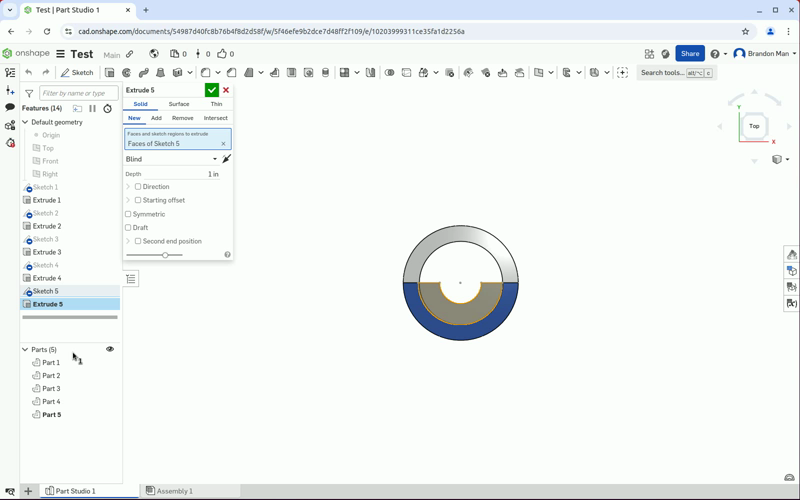
mouse_move(143, 106)
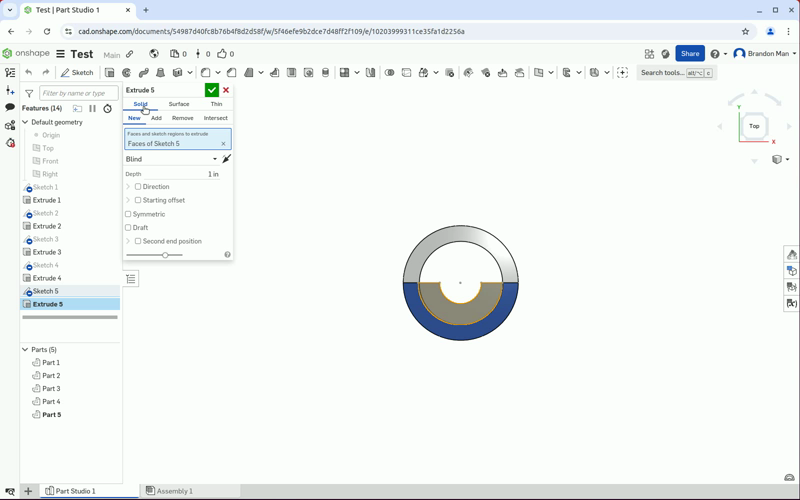
click(143, 106)
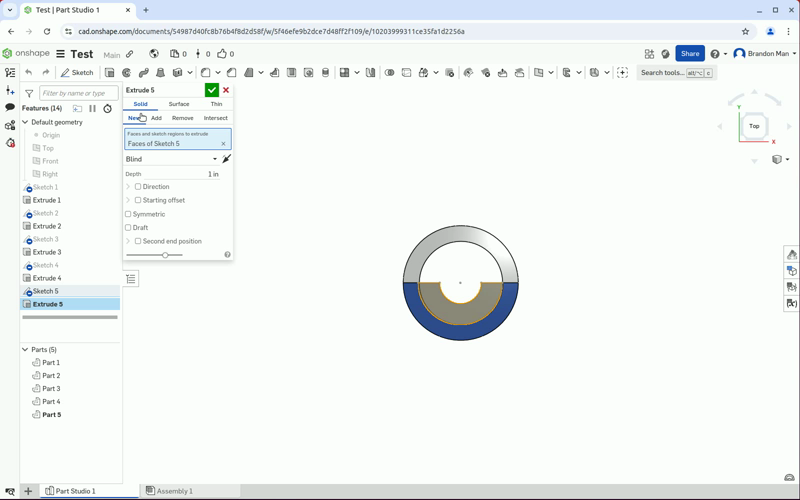
mouse_move(137, 120)
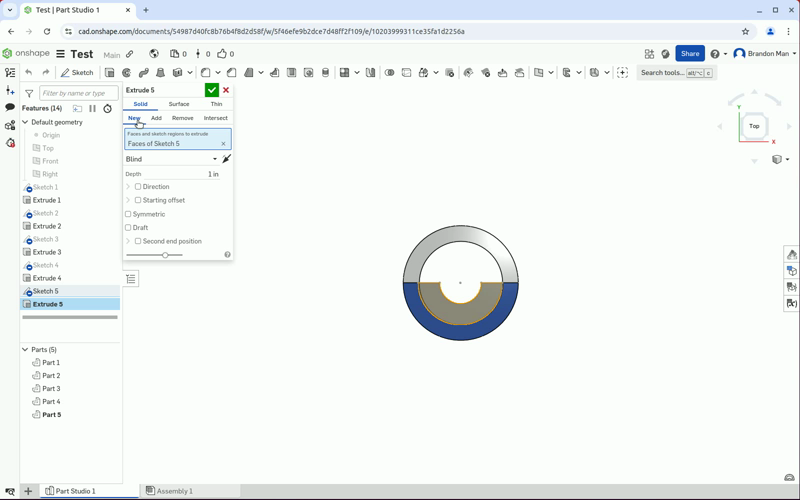
click(137, 120)
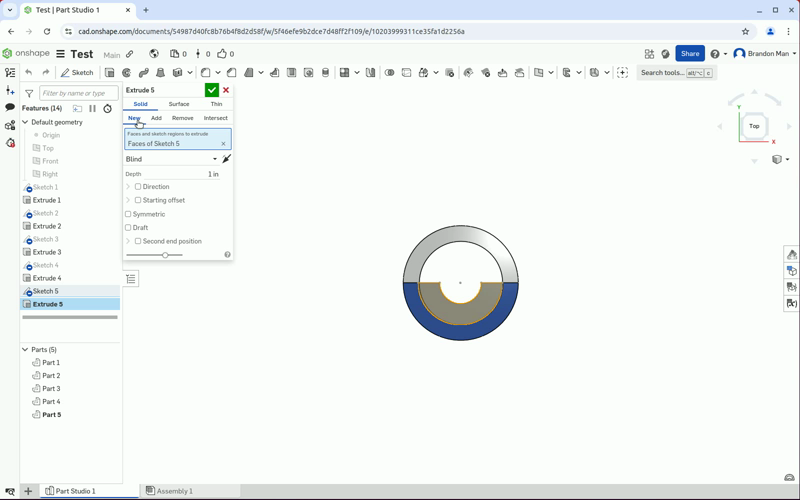
key(tab, 4)
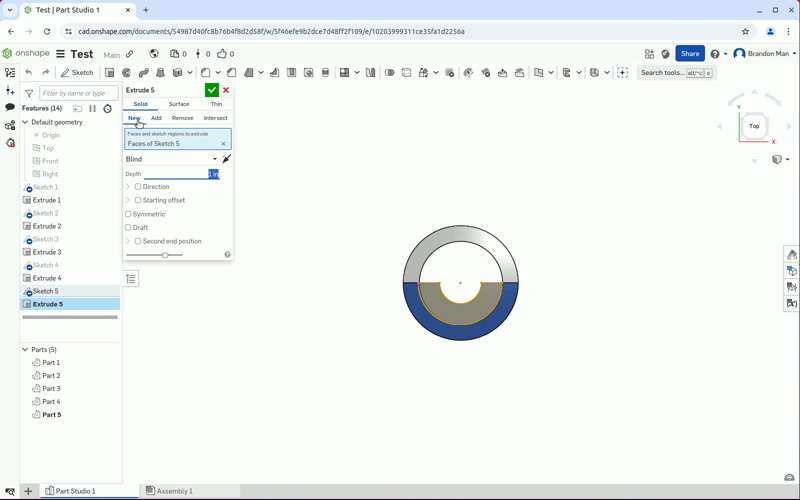
text(12.998)
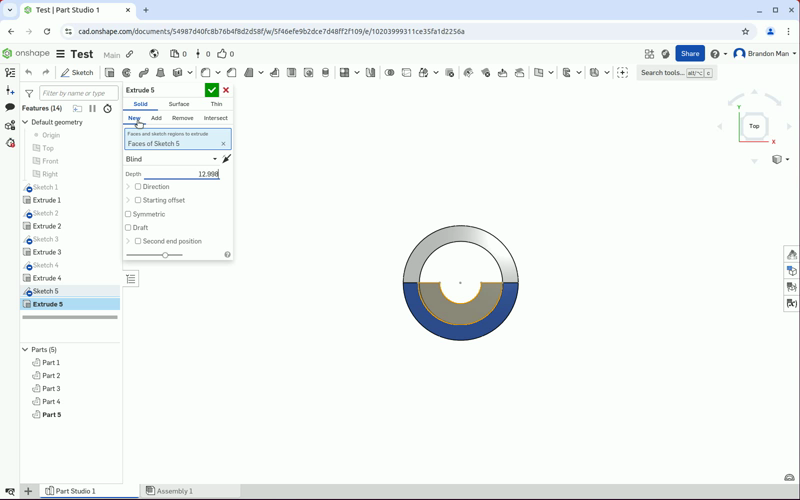
key(enter)
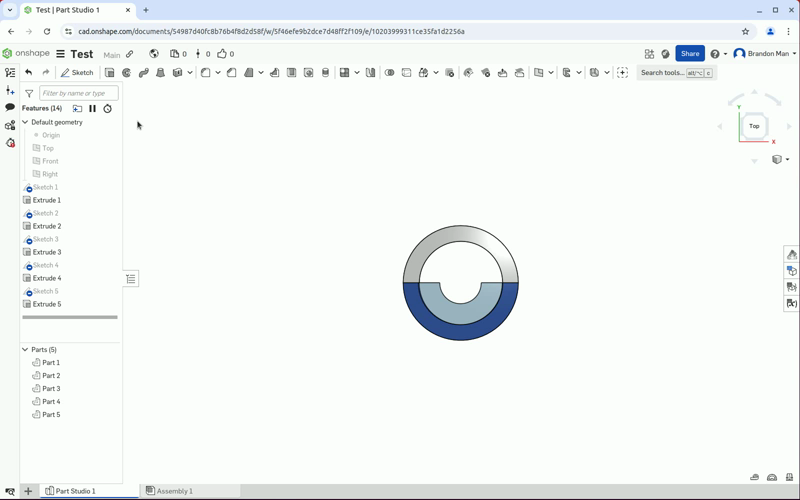
key(shift+h)
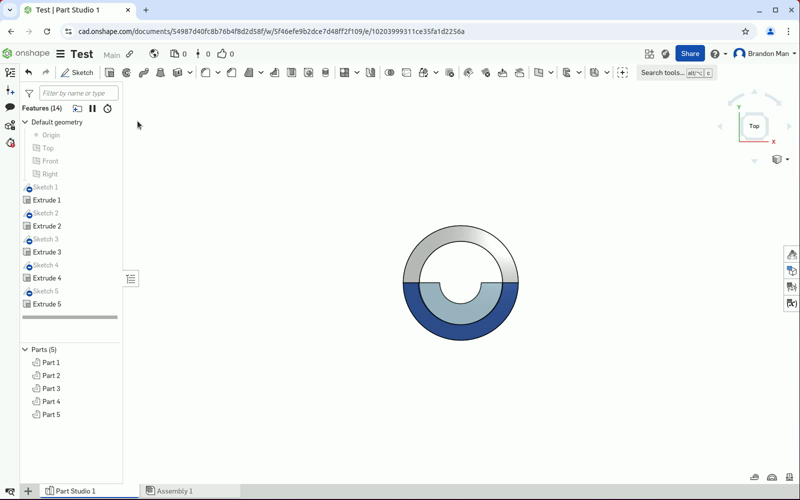
key(shift+h)
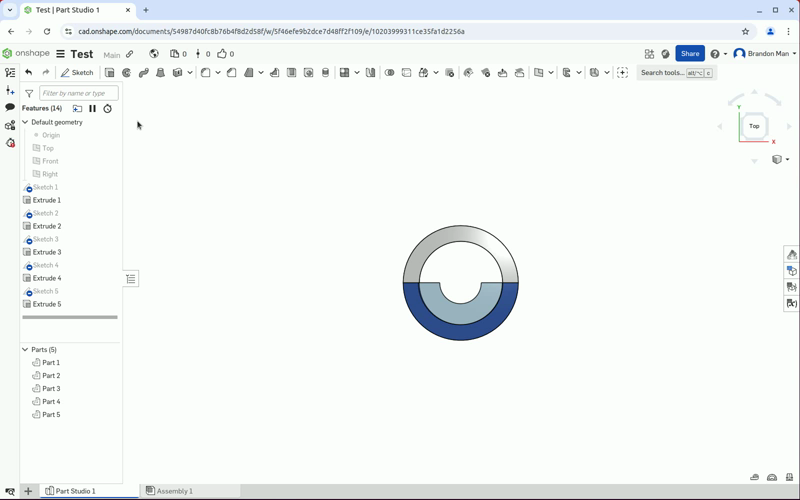
mouse_move(73, 189)
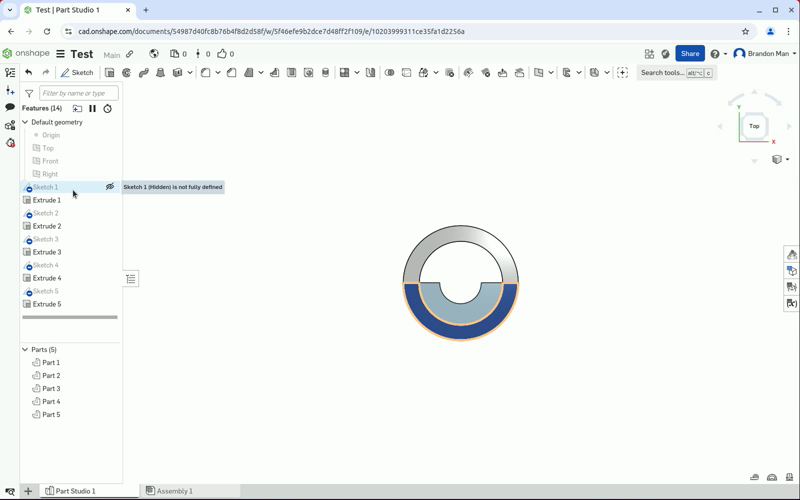
click(73, 189)
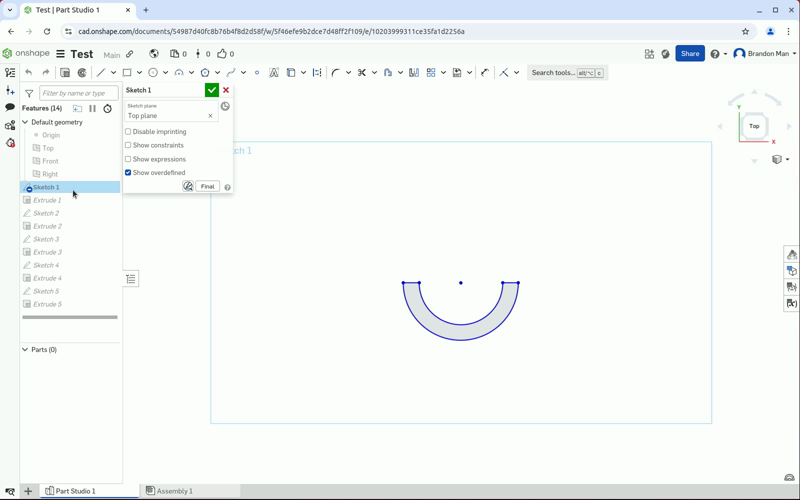
mouse_move(229, 92)
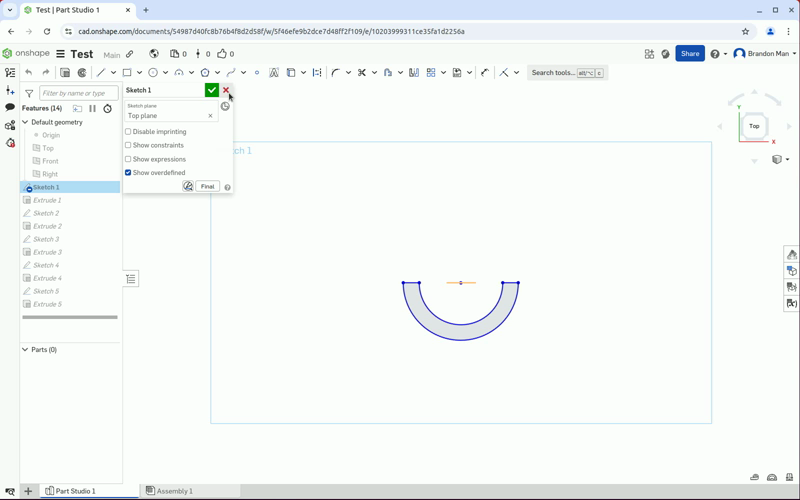
click(229, 92)
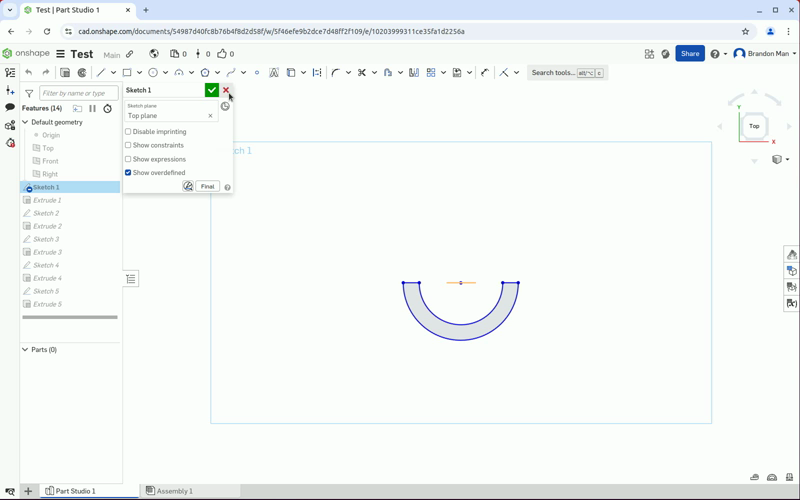
key(shift+s)
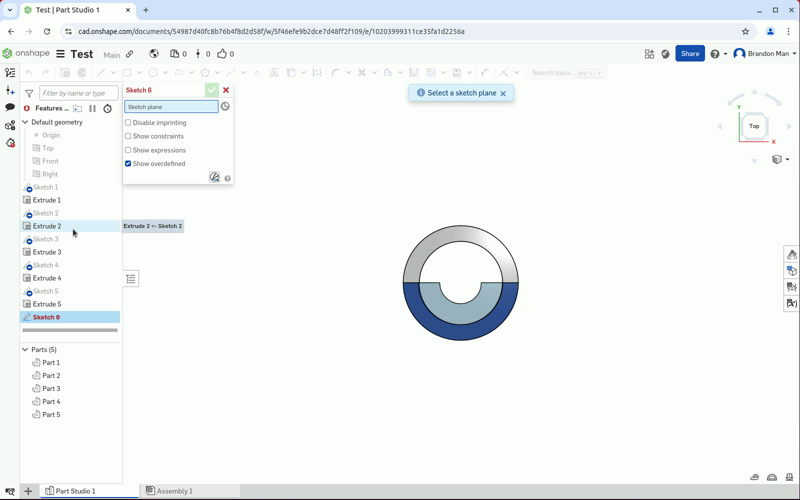
scroll(3)
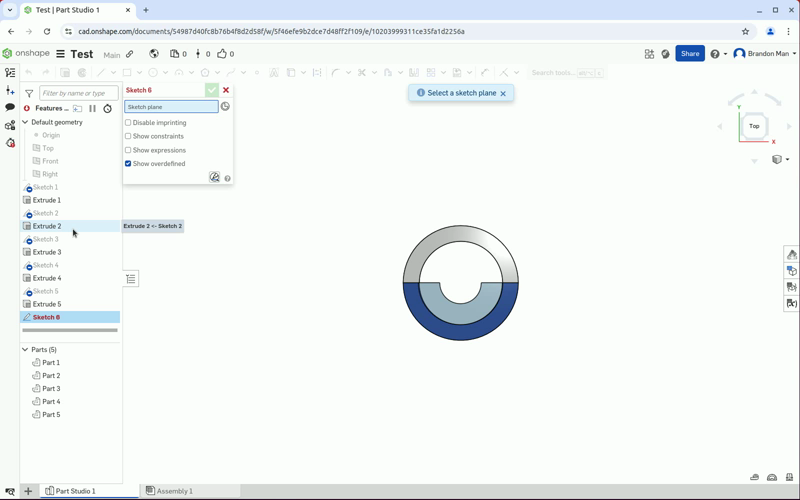
mouse_move(73, 150)
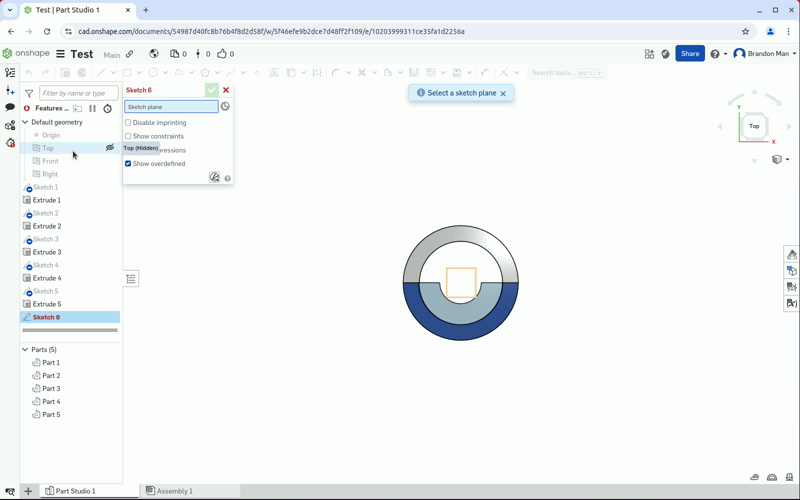
click(73, 150)
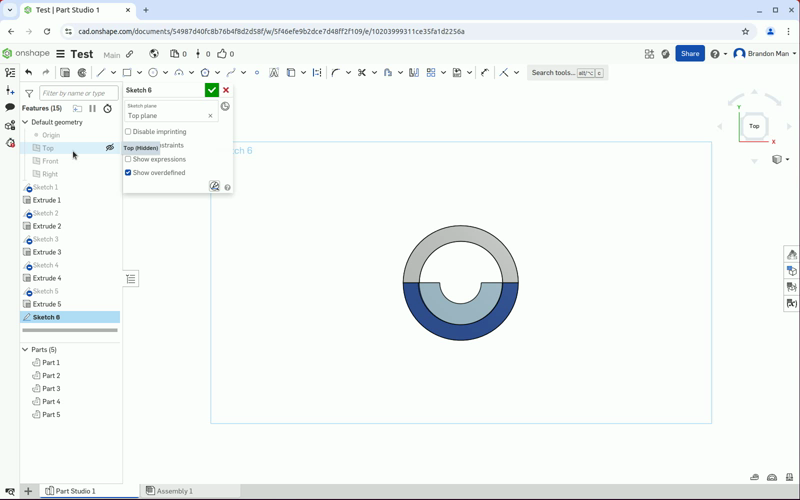
mouse_move(73, 352)
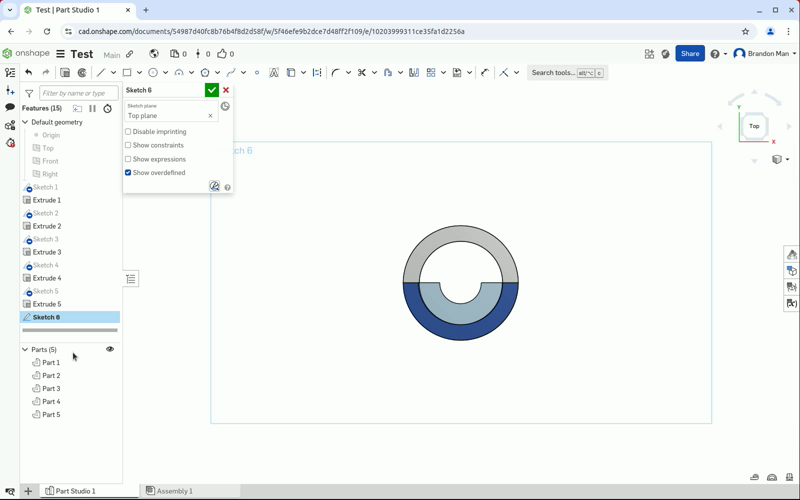
key(y)
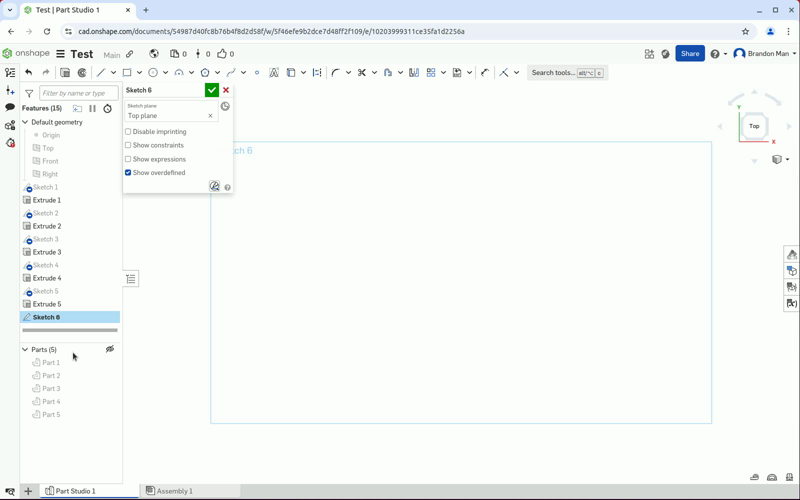
key(l)
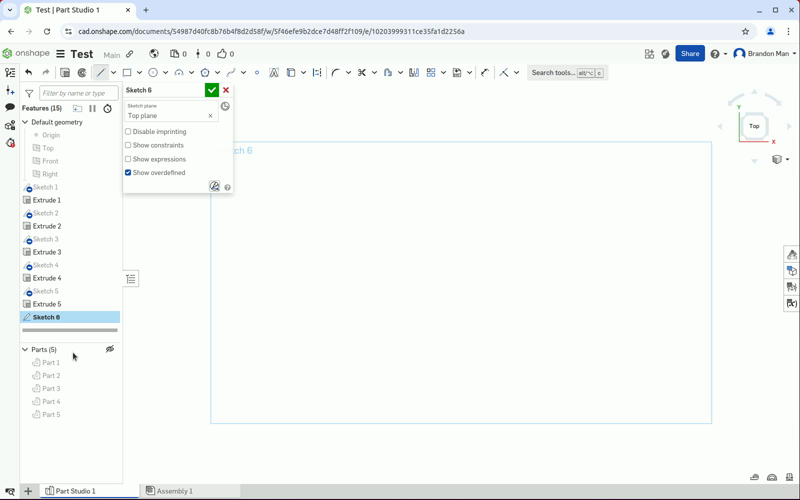
key_down(shift)
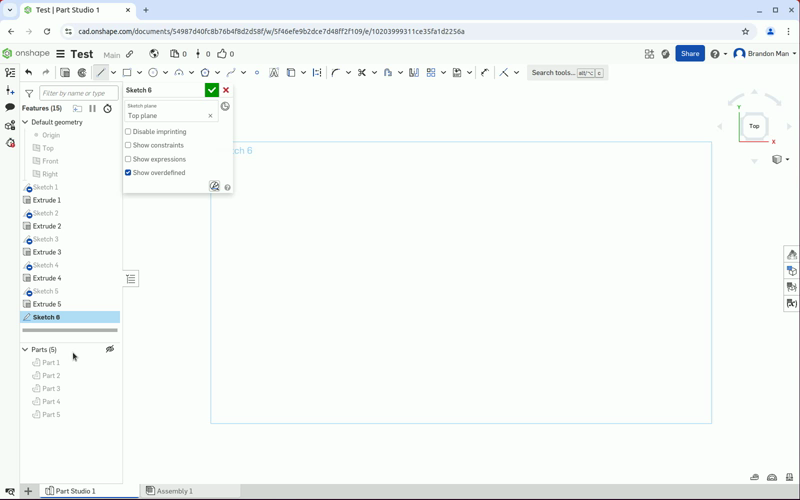
mouse_move(418, 282)
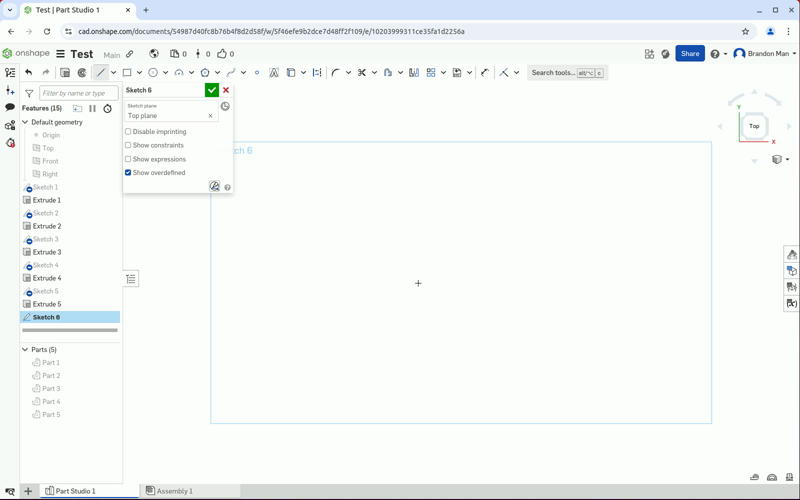
click(418, 282)
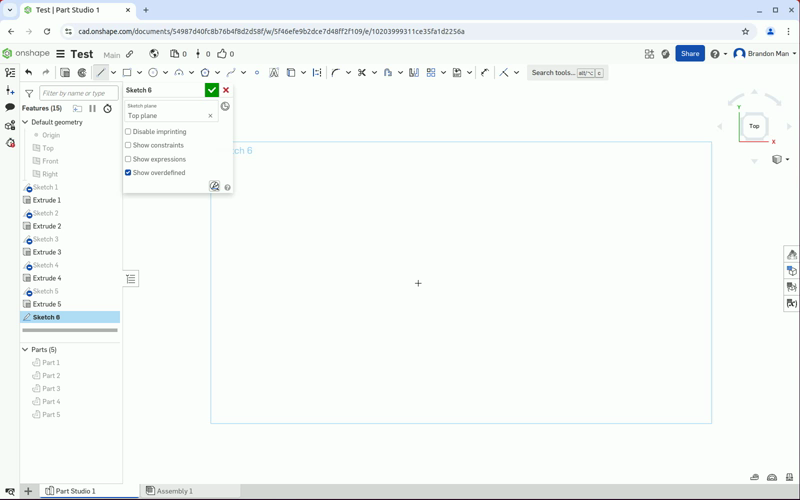
key_up(shift)
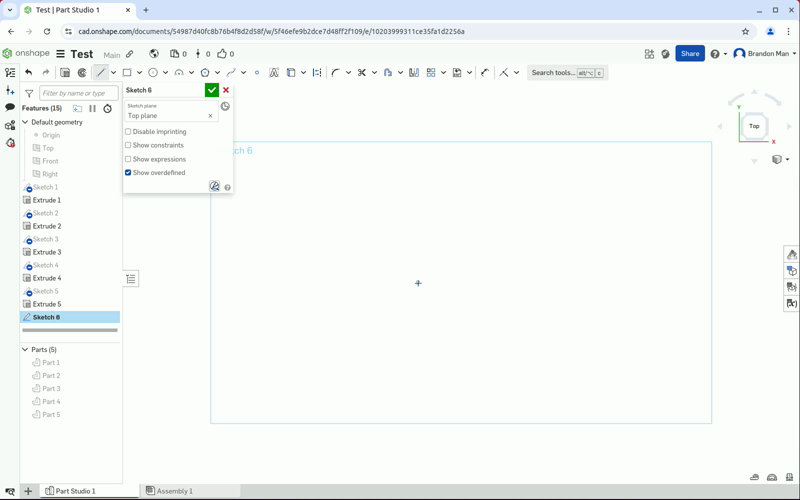
key_down(shift)
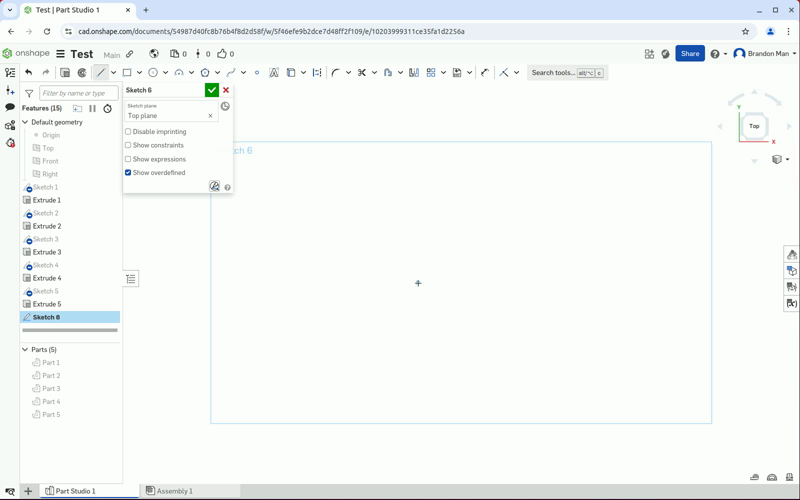
mouse_move(448, 282)
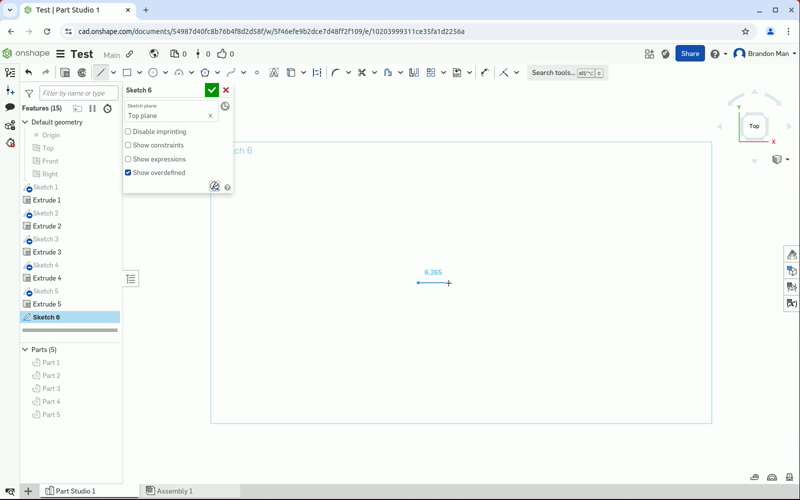
mouse_move(439, 282)
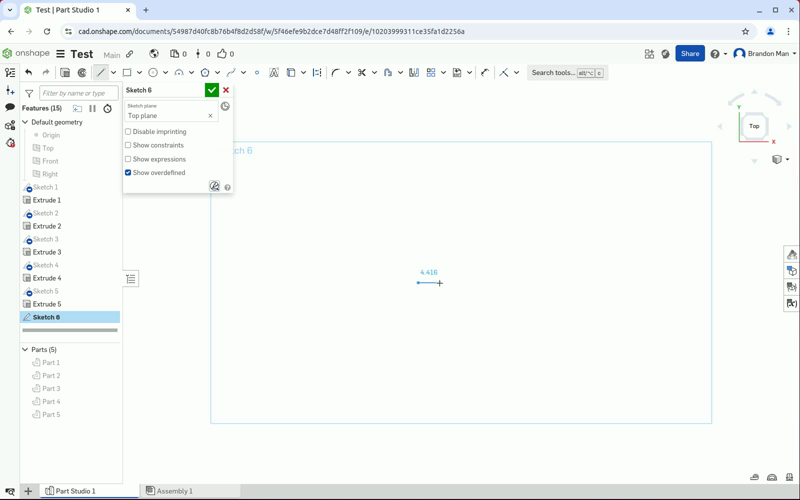
click(439, 282)
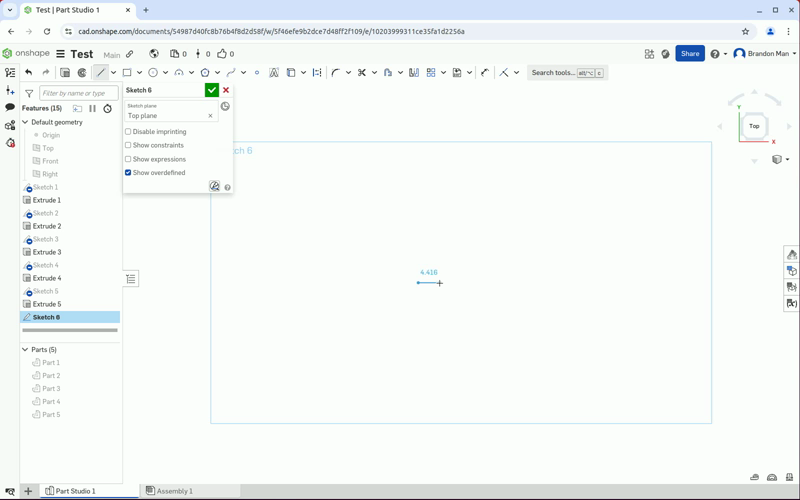
key_up(shift)
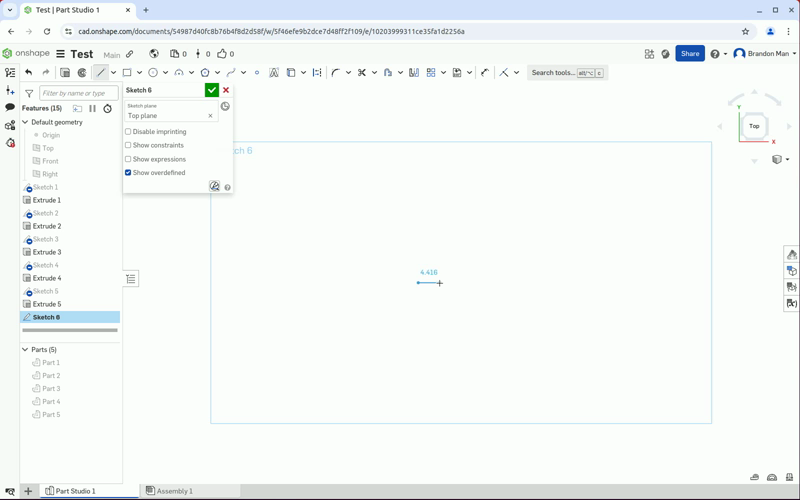
key(esc)
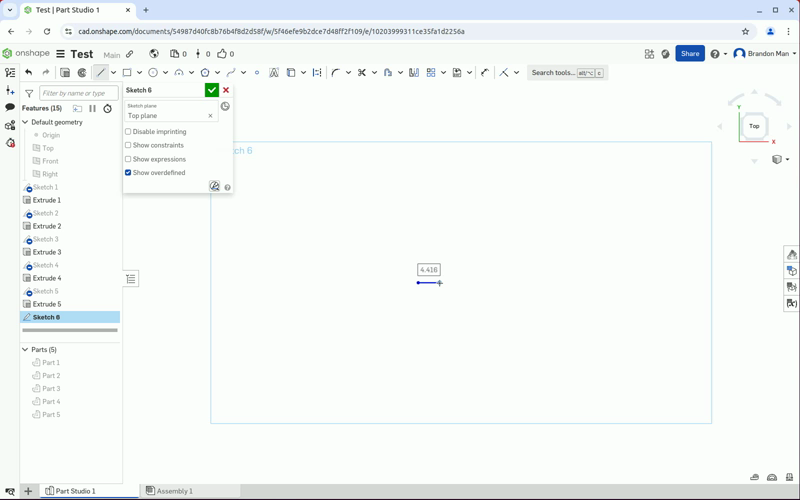
key(a)
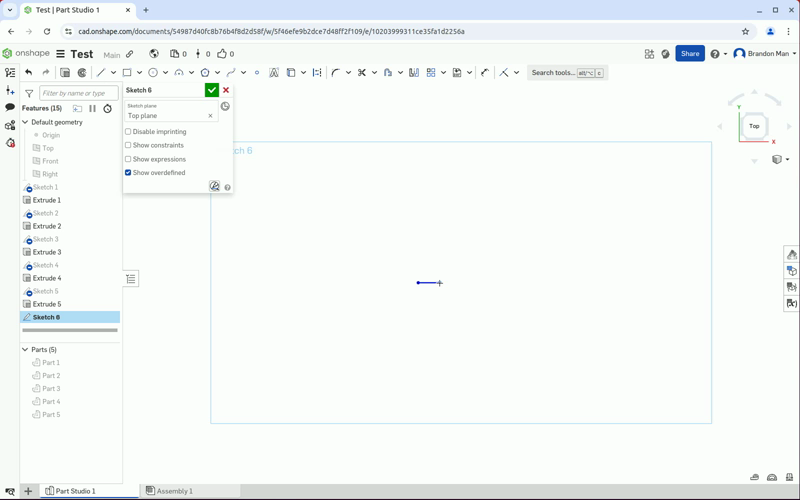
mouse_move(439, 282)
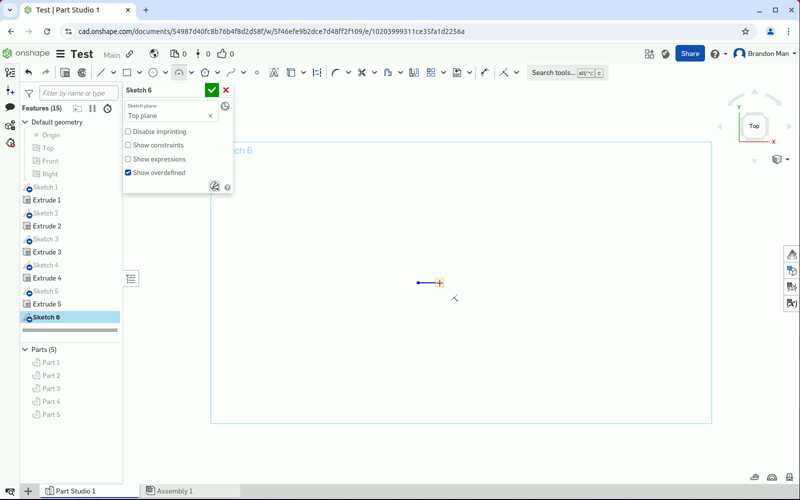
click(439, 282)
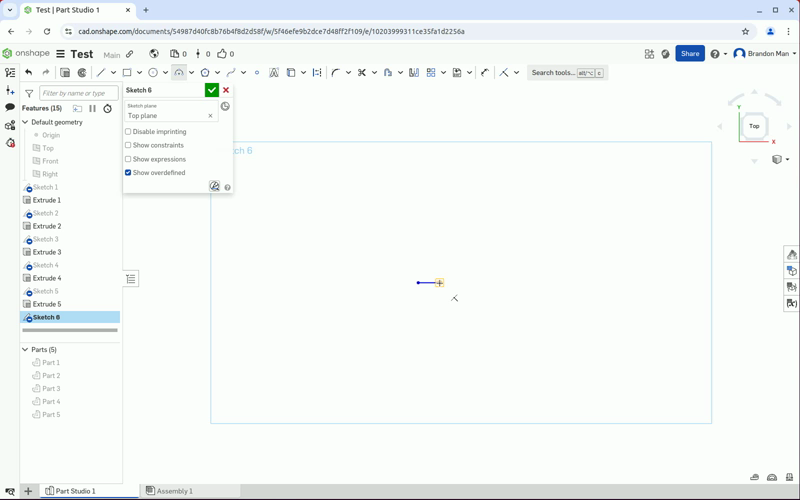
key_down(shift)
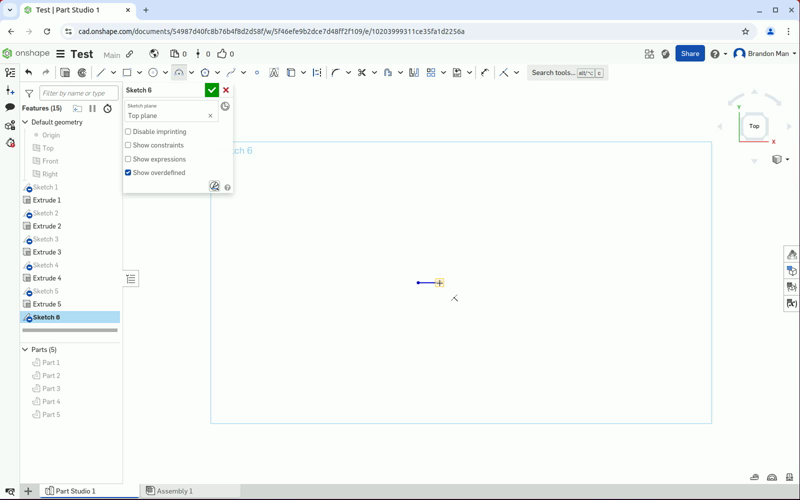
mouse_move(481, 282)
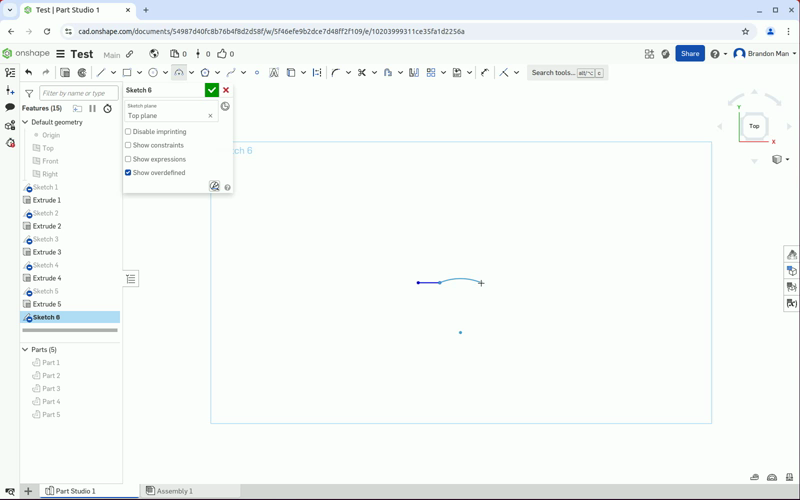
click(481, 282)
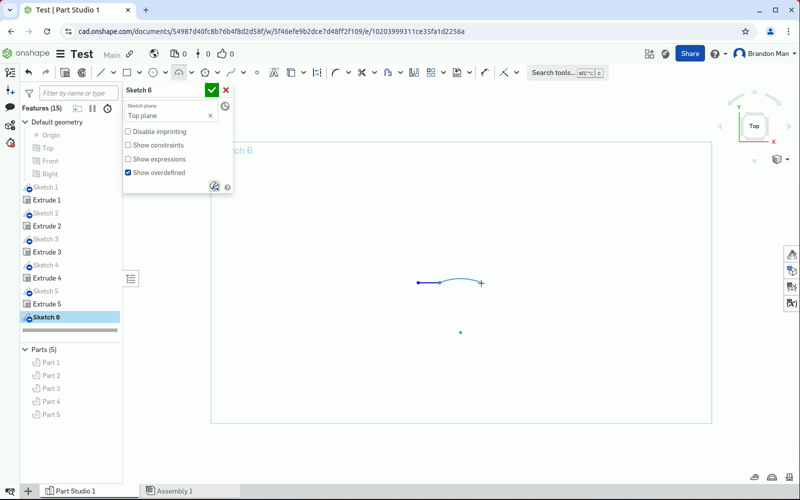
mouse_move(460, 262)
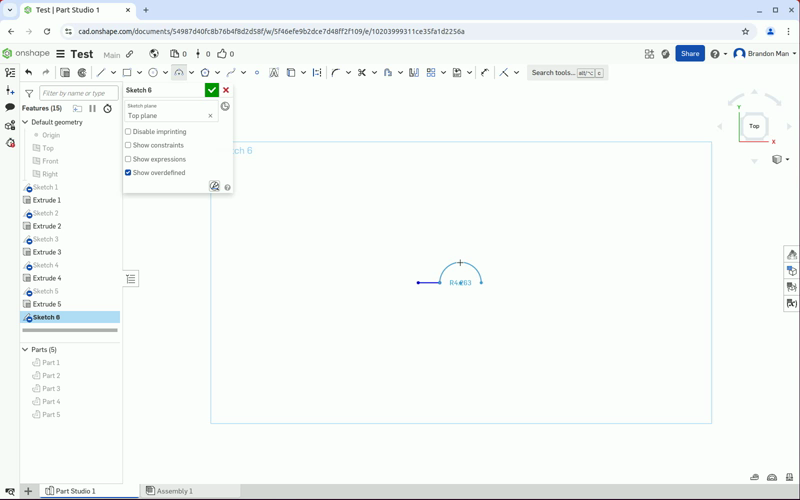
click(460, 262)
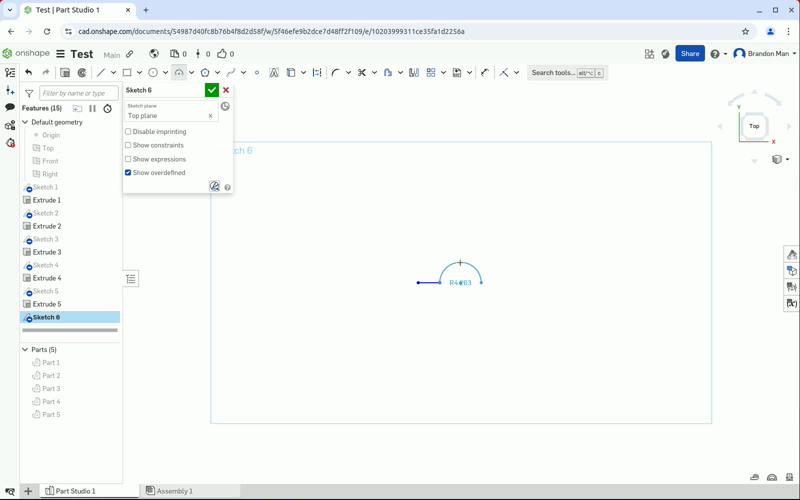
key_up(shift)
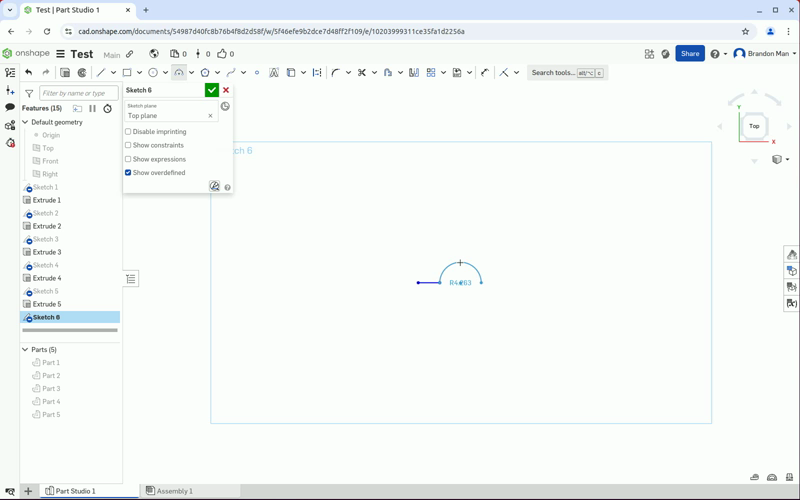
key(esc)
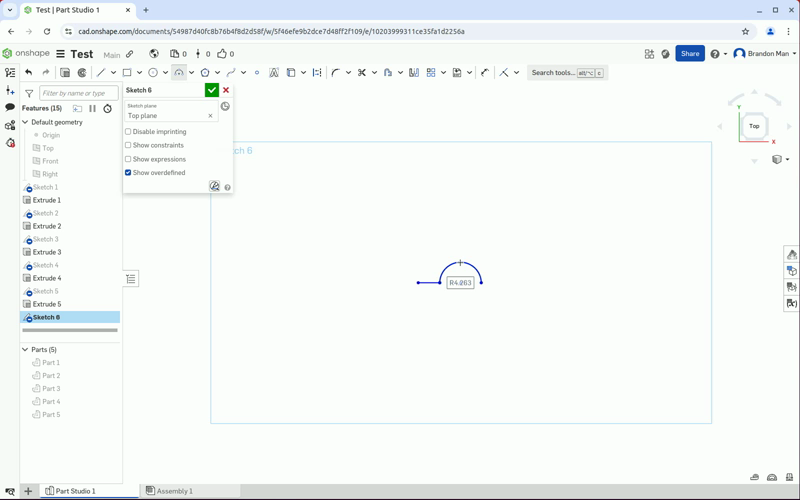
key(l)
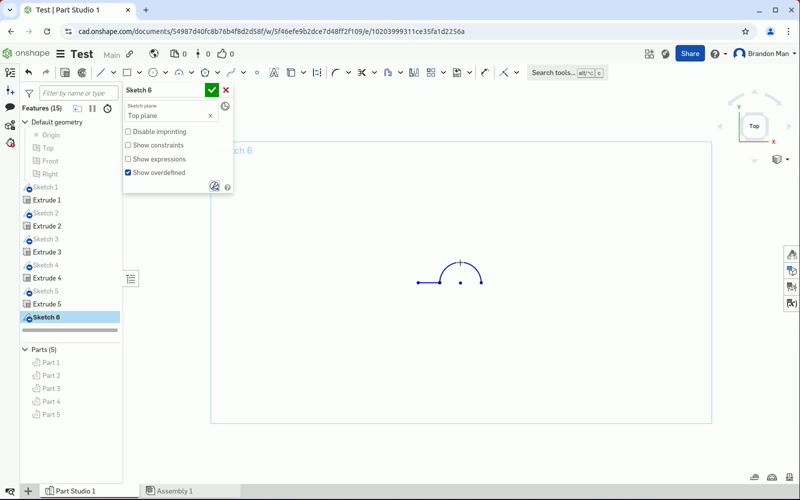
mouse_move(481, 282)
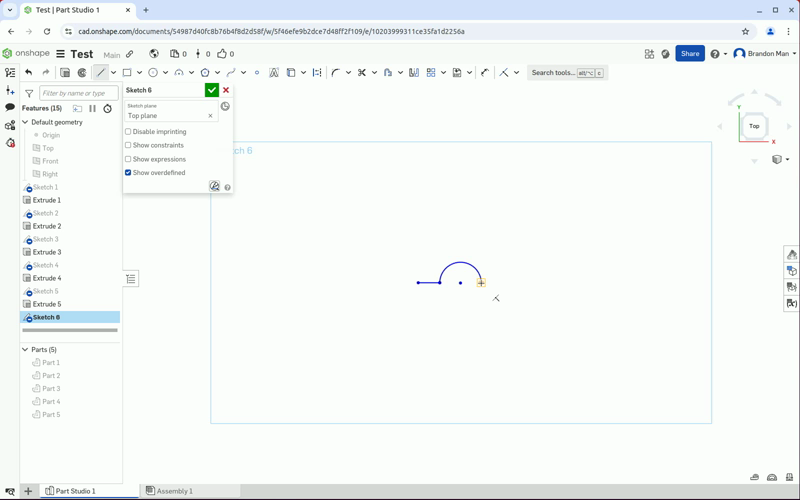
click(481, 282)
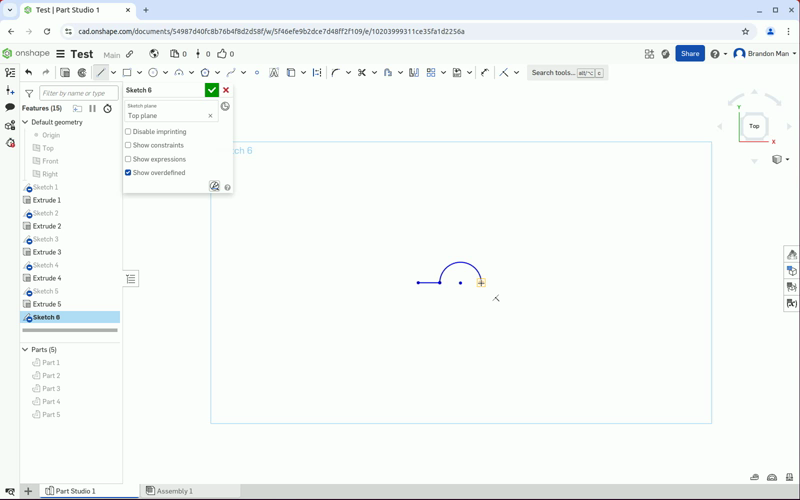
key_down(shift)
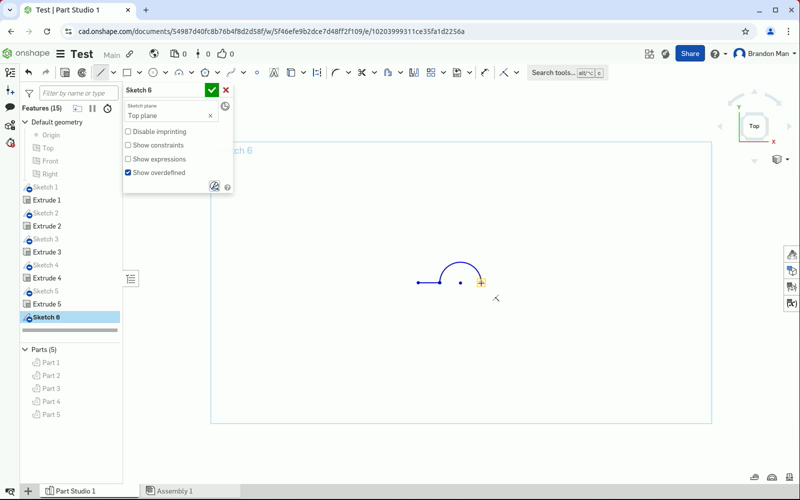
mouse_move(511, 282)
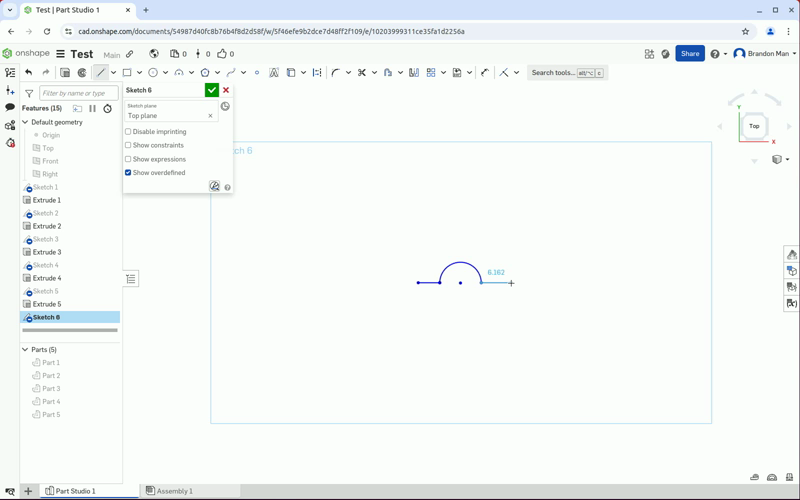
mouse_move(502, 282)
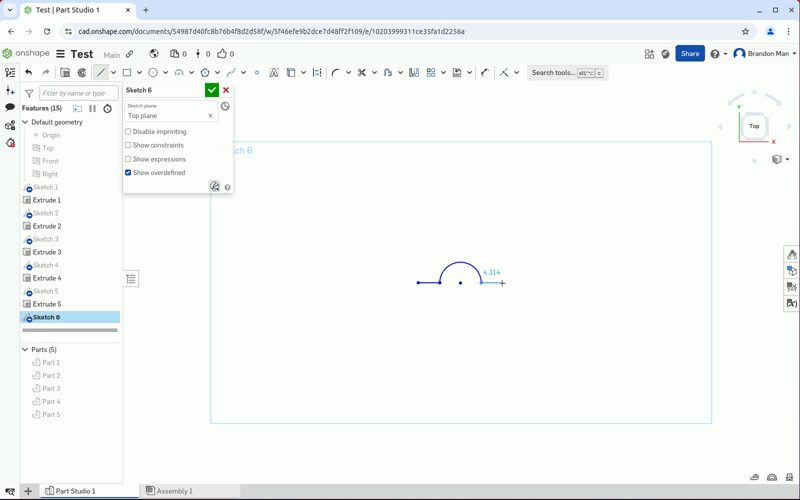
click(502, 282)
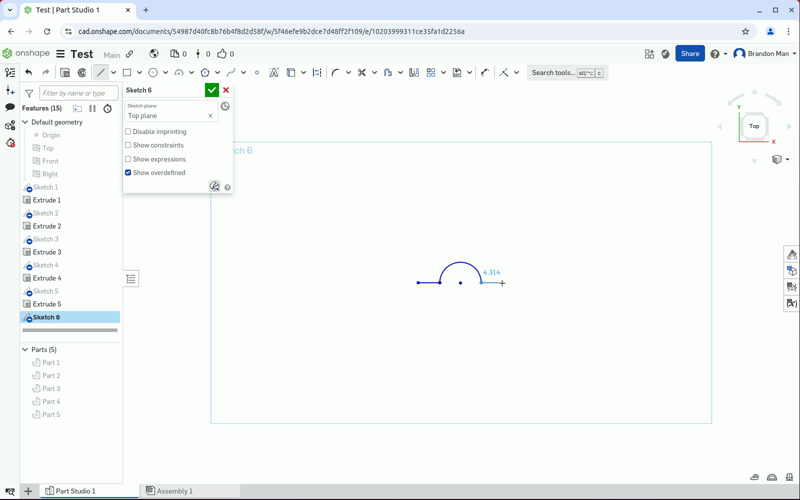
key_up(shift)
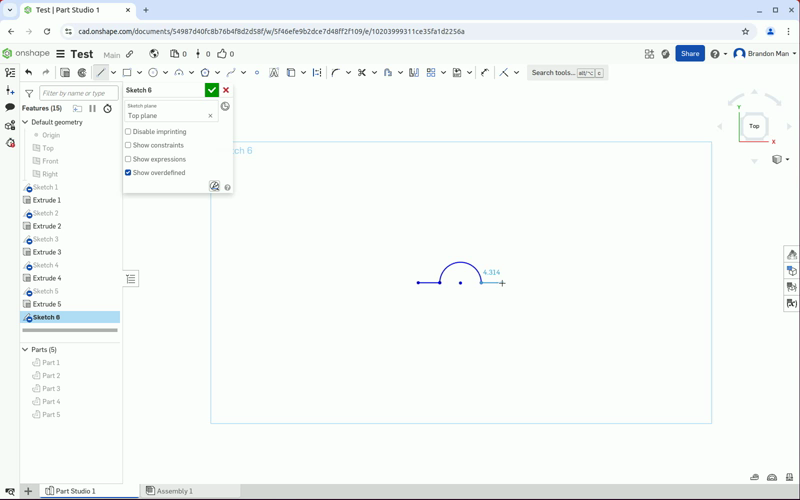
key(esc)
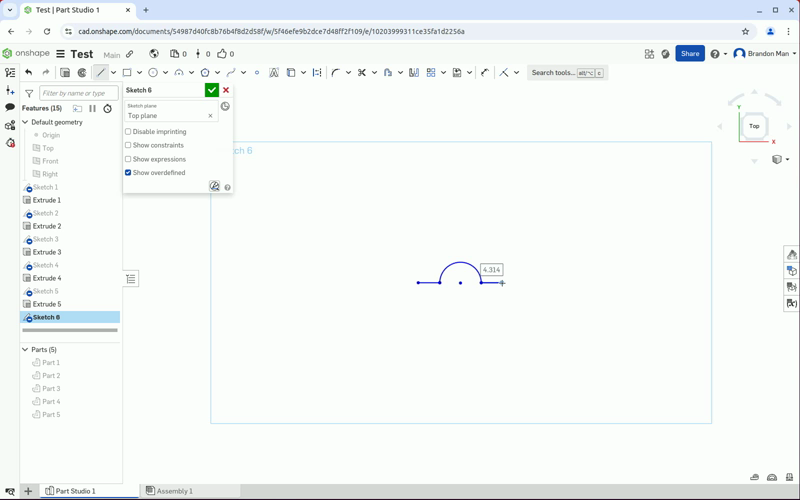
key(a)
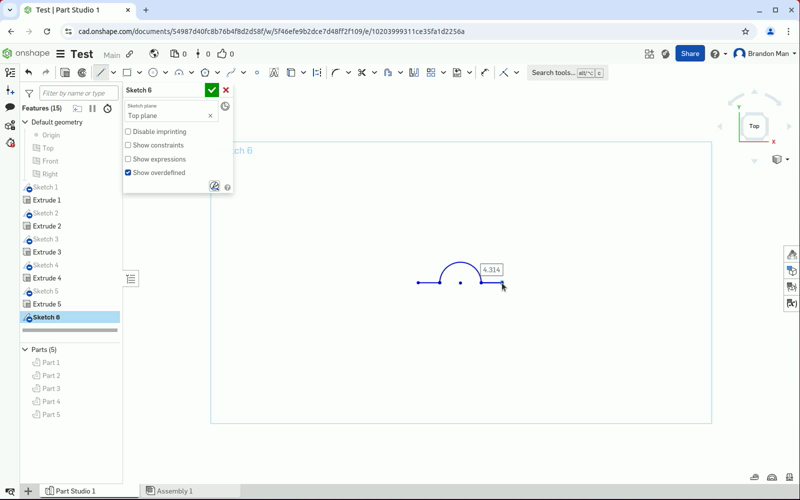
mouse_move(502, 282)
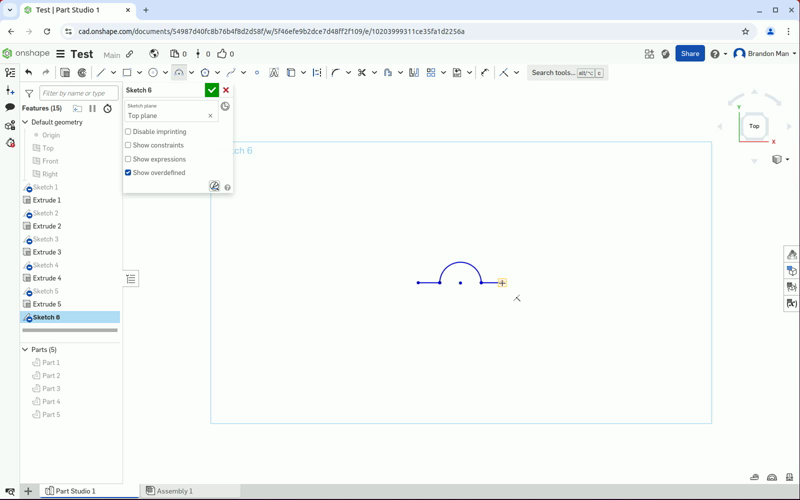
click(502, 282)
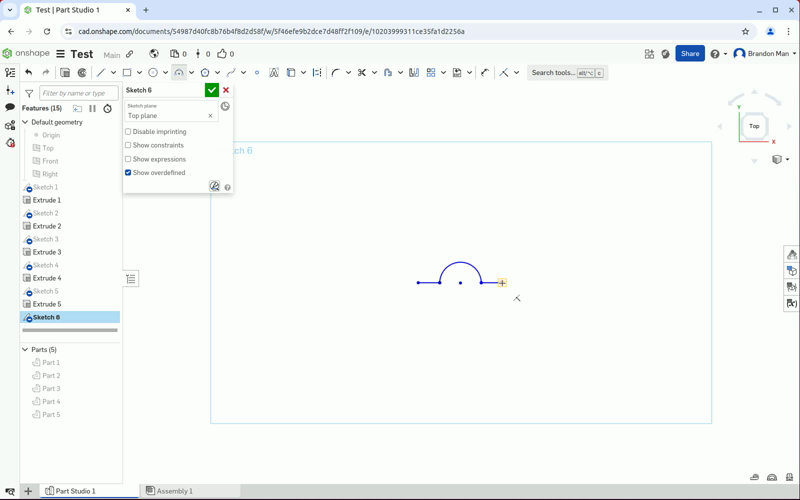
mouse_move(418, 282)
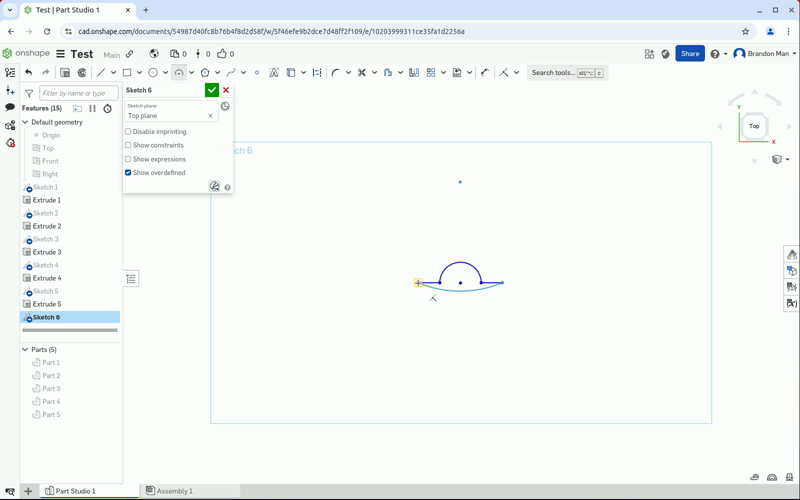
click(418, 282)
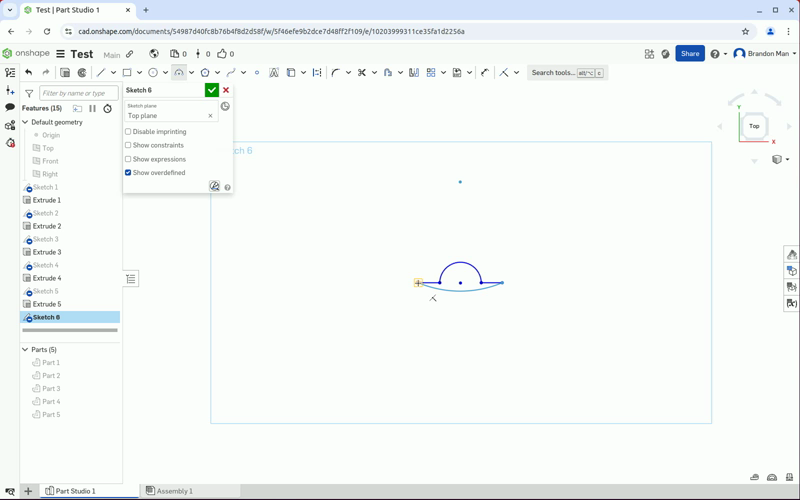
key_down(shift)
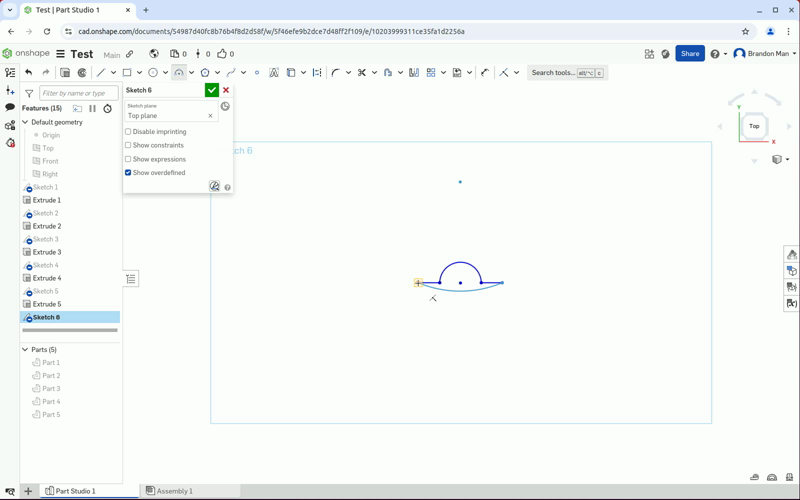
mouse_move(460, 241)
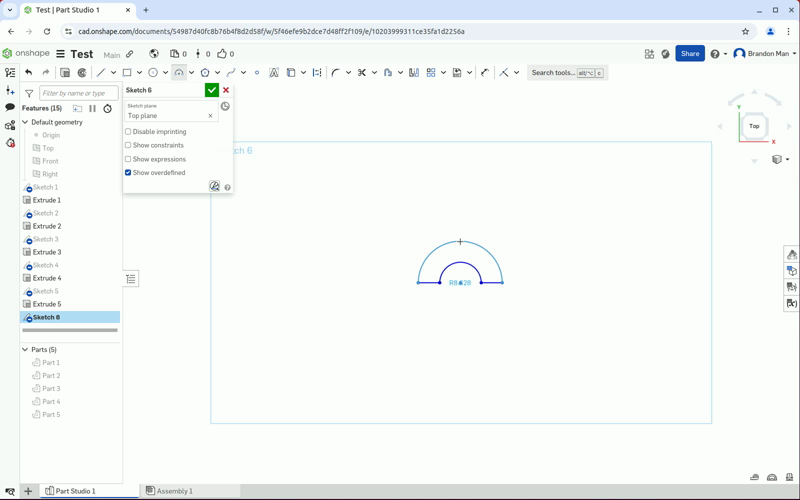
click(460, 241)
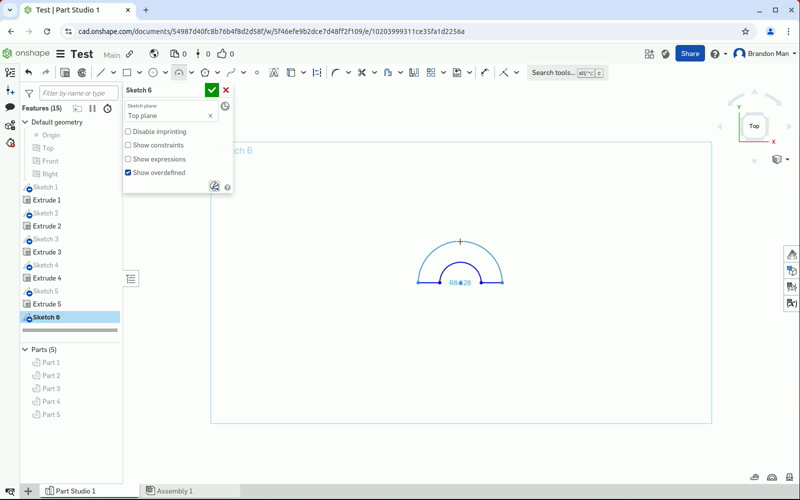
key_up(shift)
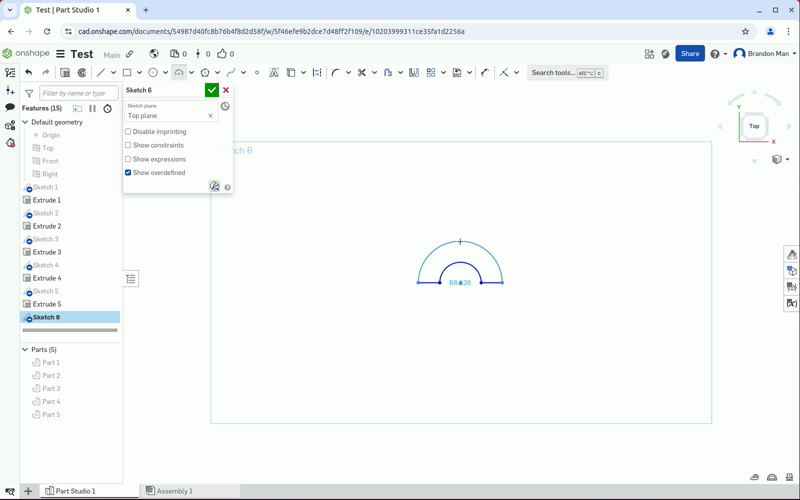
key(esc)
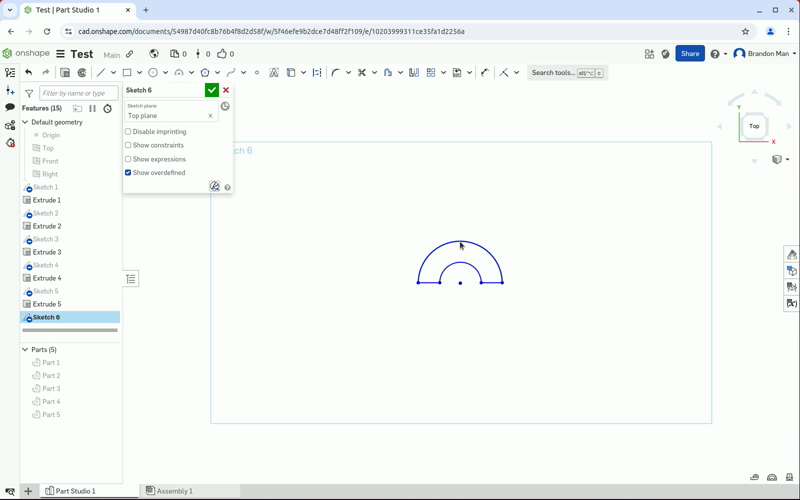
mouse_move(445, 261)
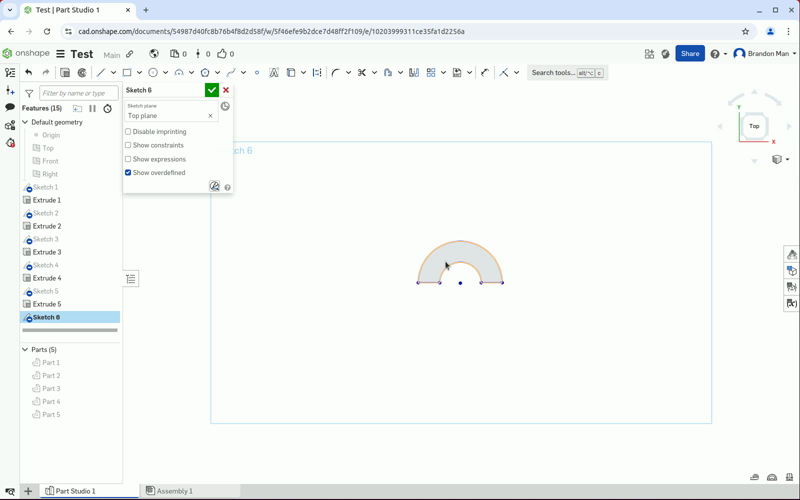
scroll(6)
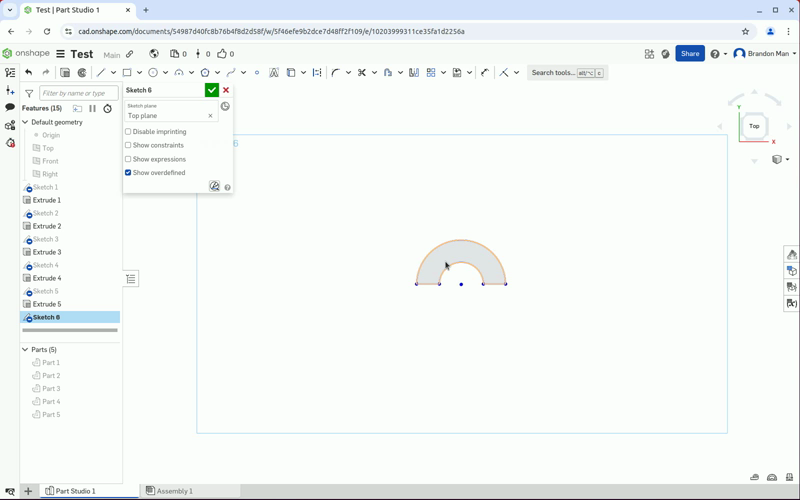
scroll(6)
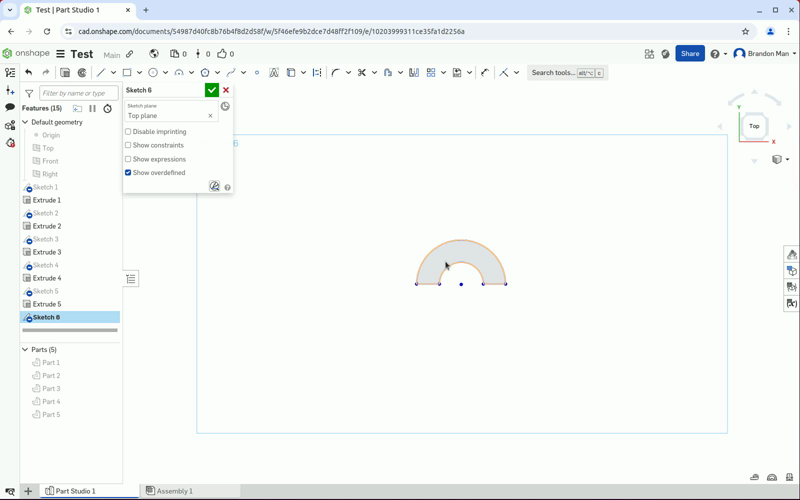
scroll(6)
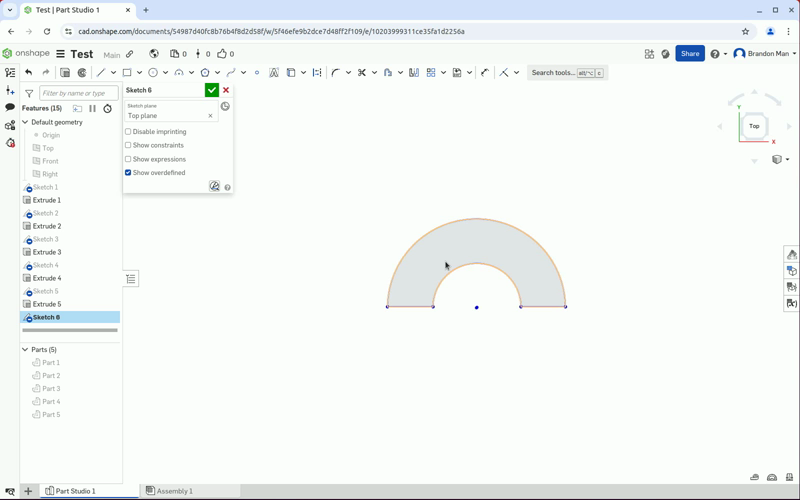
scroll(6)
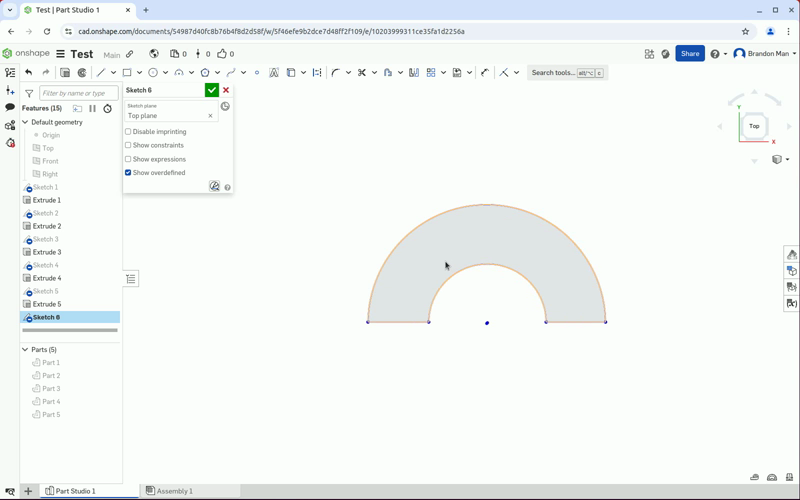
scroll(6)
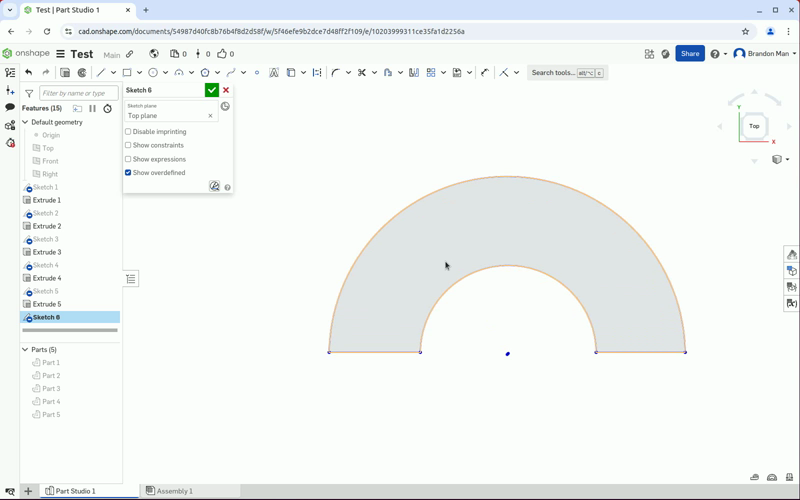
scroll(6)
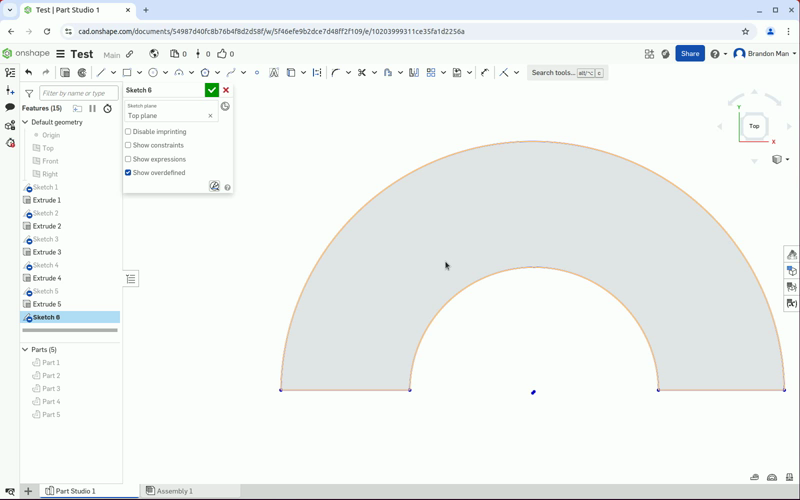
scroll(6)
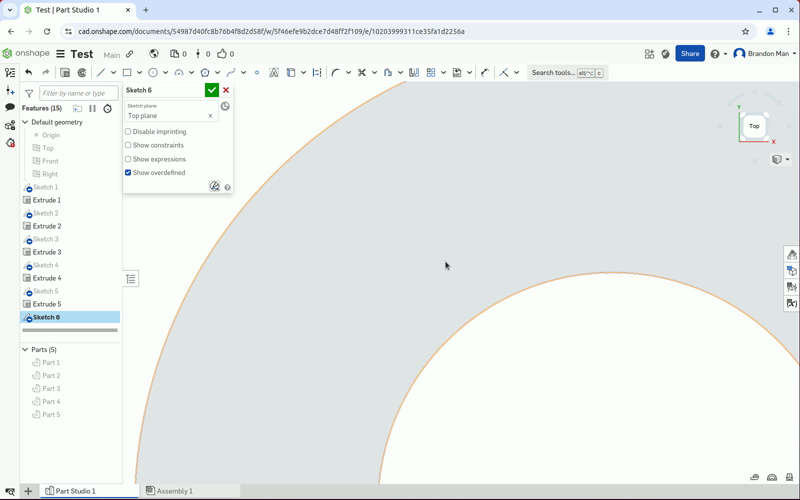
click(445, 261)
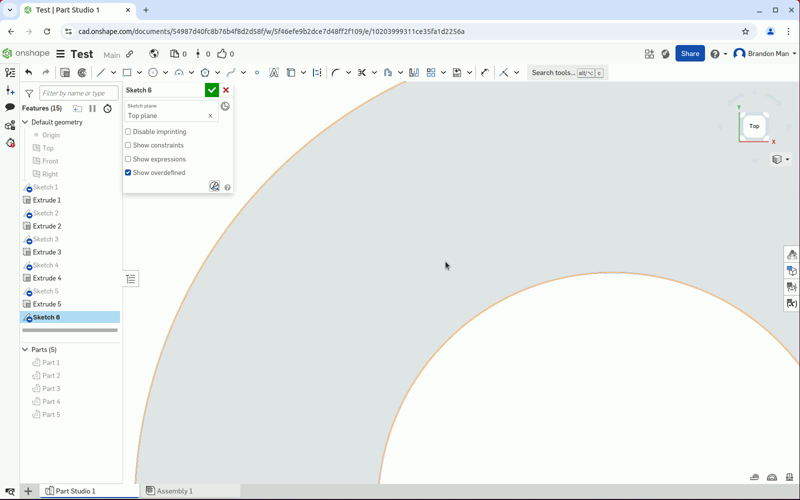
scroll(-6)
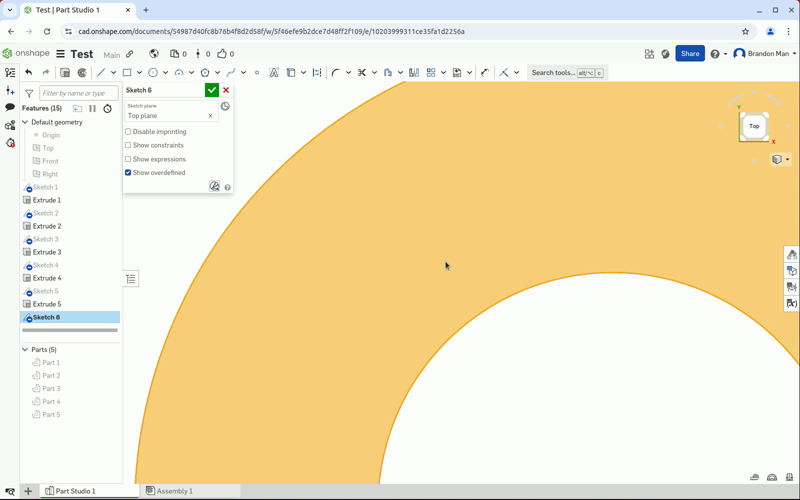
scroll(-6)
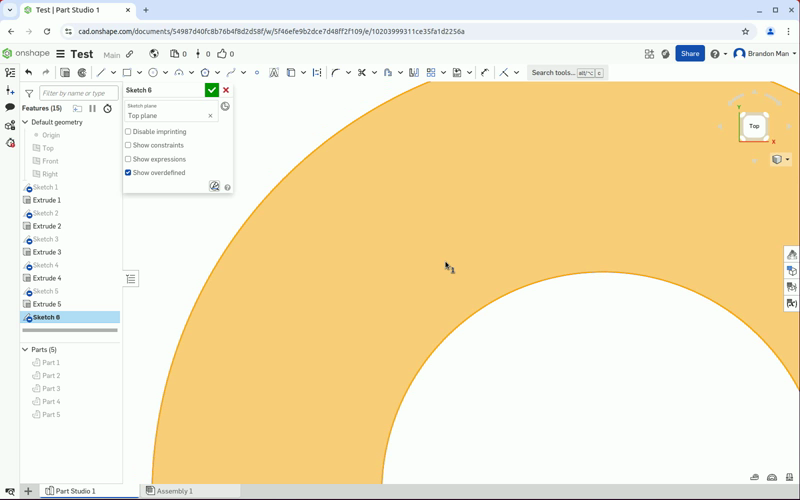
scroll(-6)
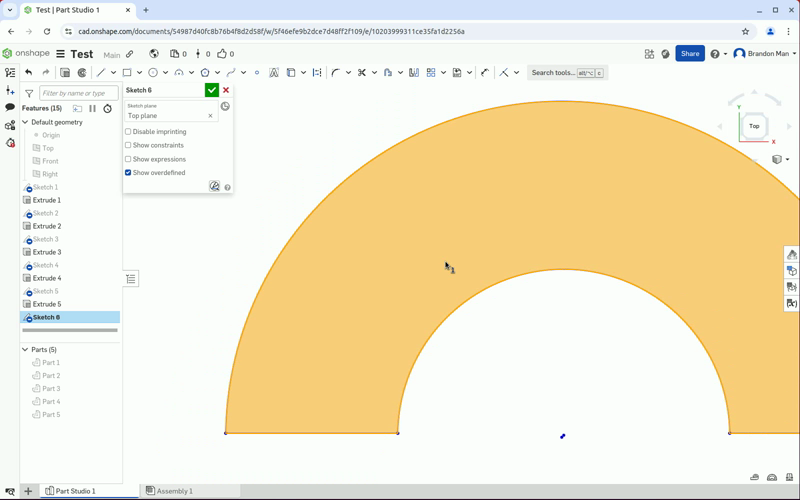
scroll(-6)
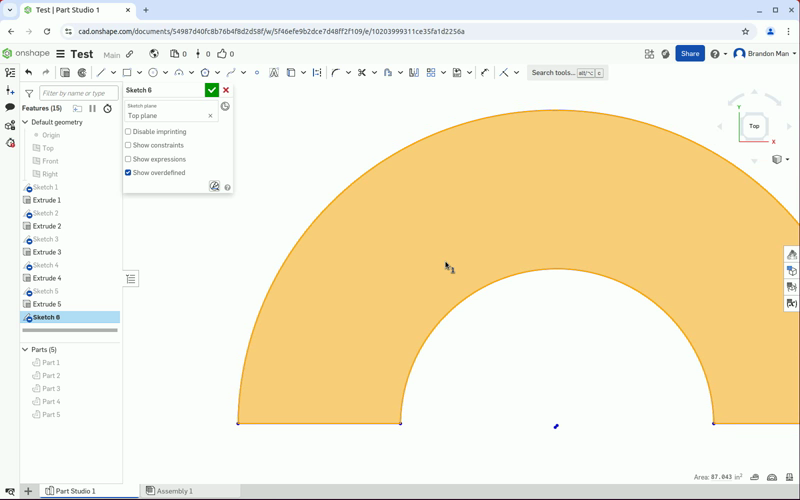
scroll(-6)
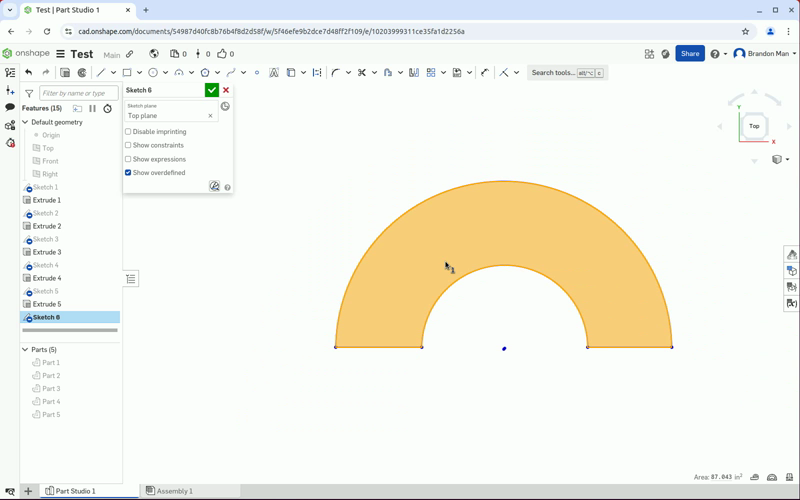
scroll(-6)
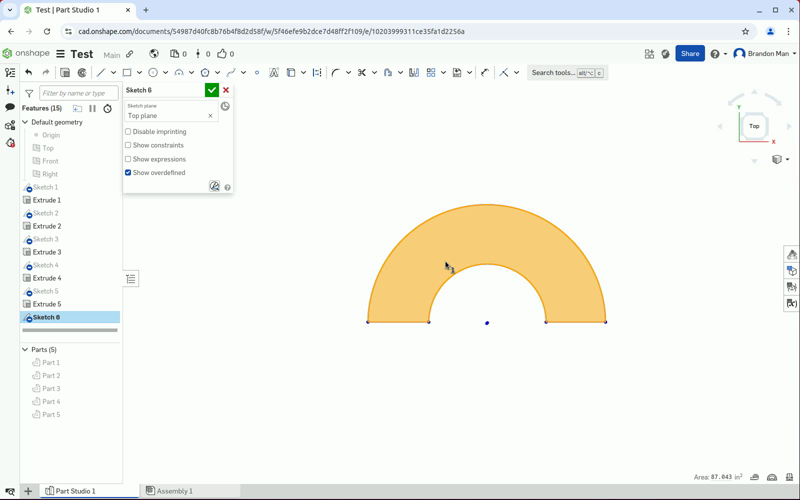
scroll(-6)
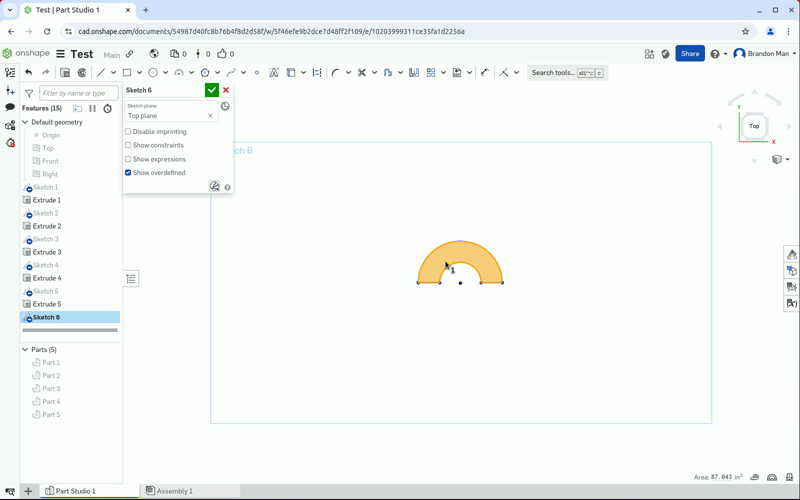
mouse_move(73, 352)
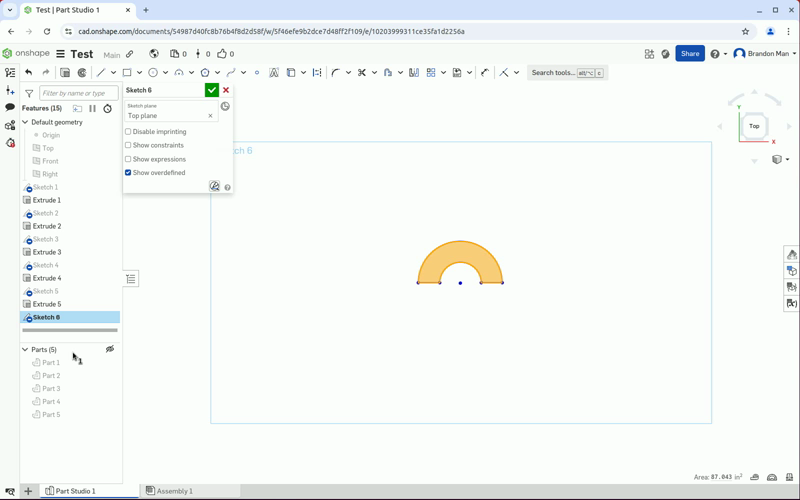
key(shift+y)
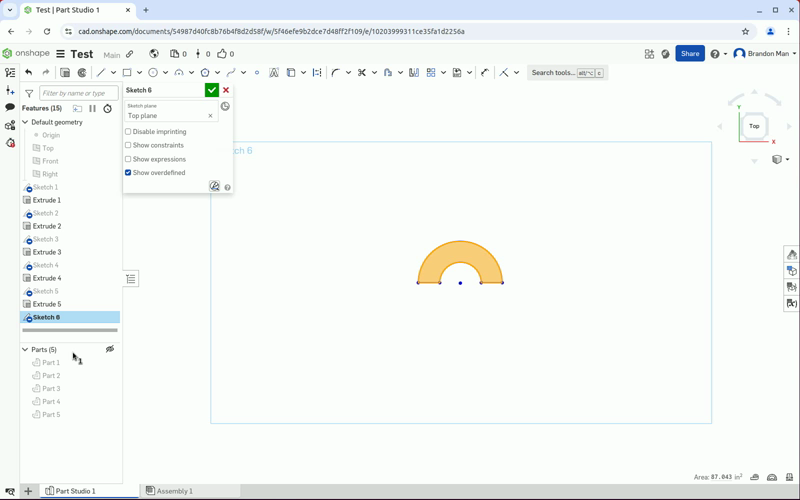
key(shift+e)
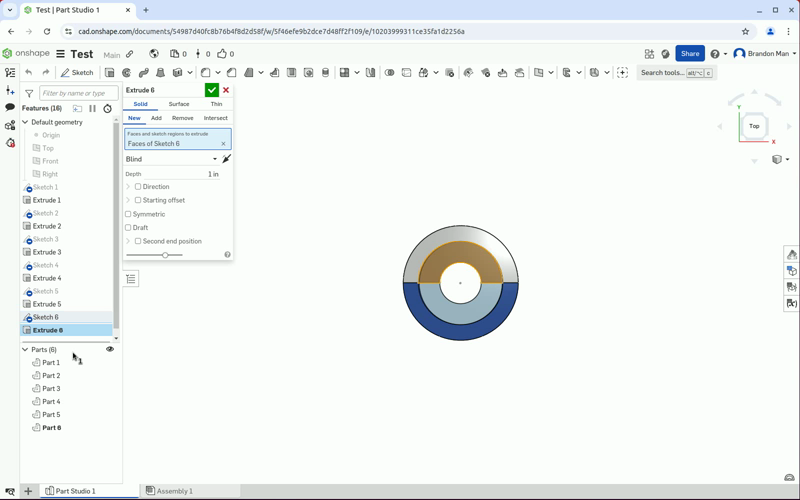
mouse_move(143, 106)
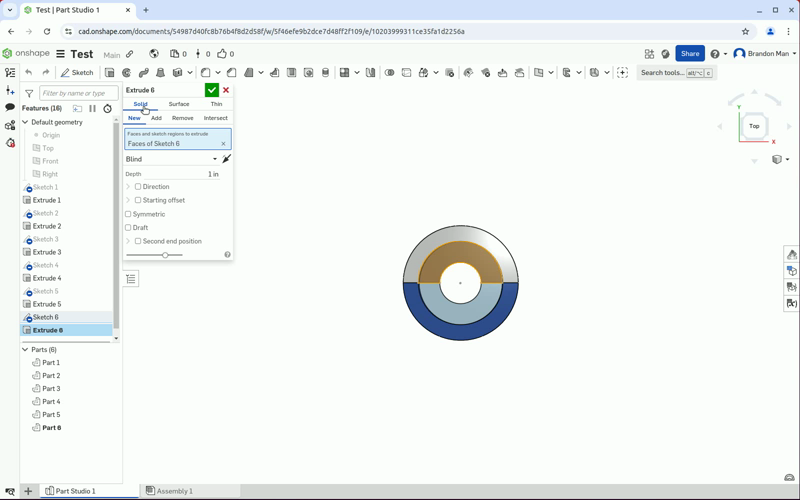
click(143, 106)
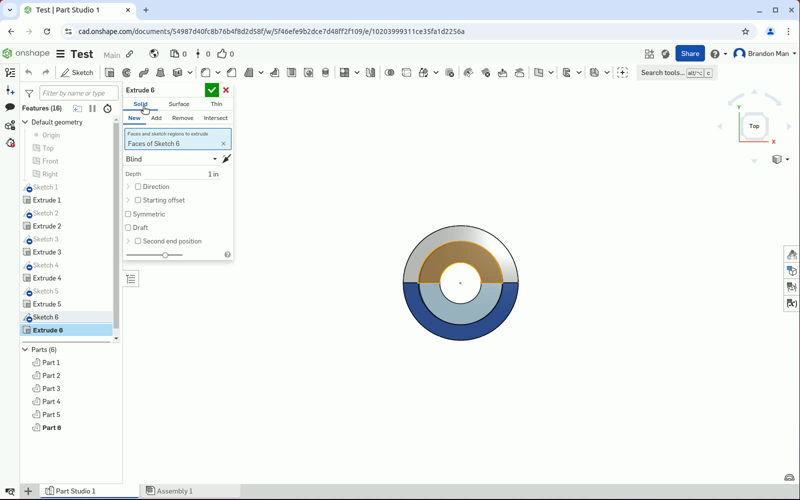
mouse_move(137, 120)
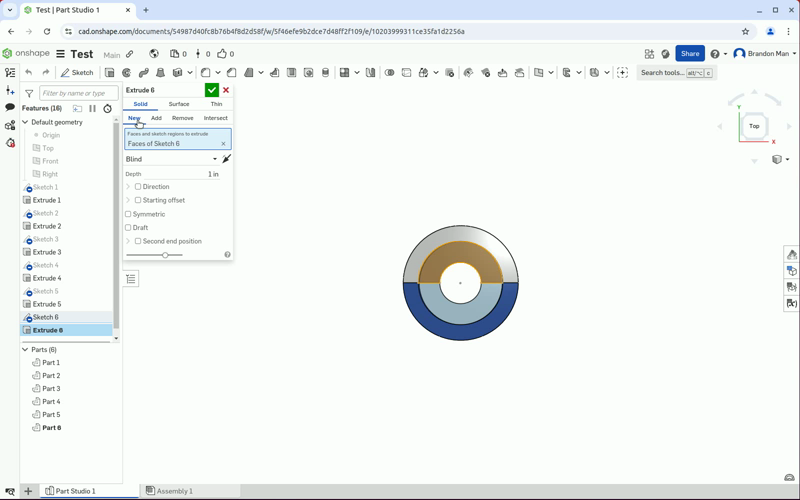
click(137, 120)
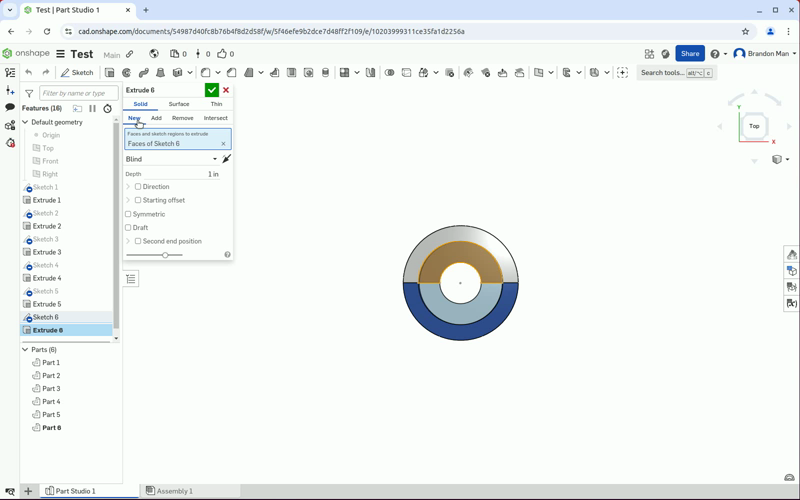
key(tab, 4)
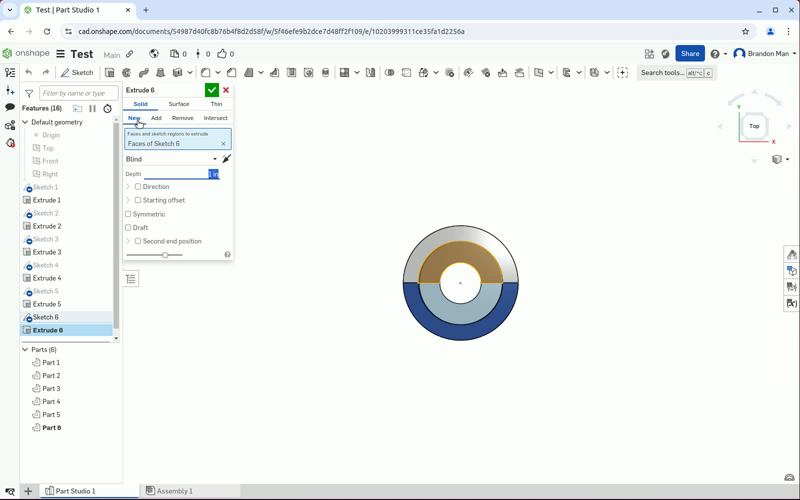
text(12.998)
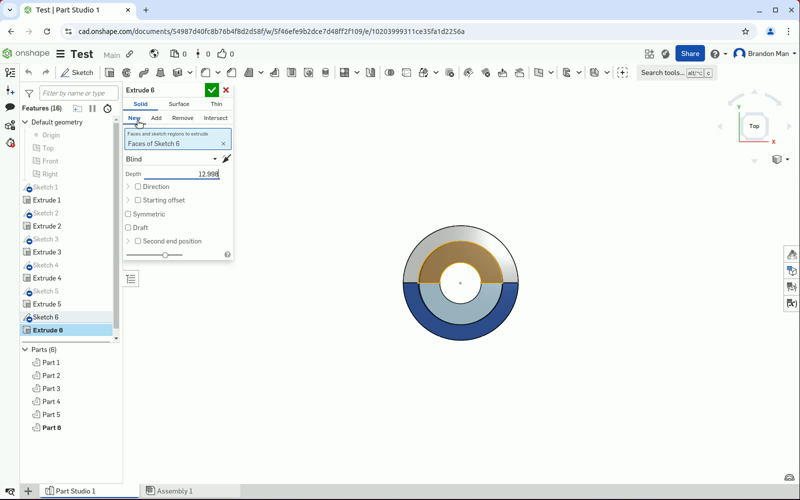
key(enter)
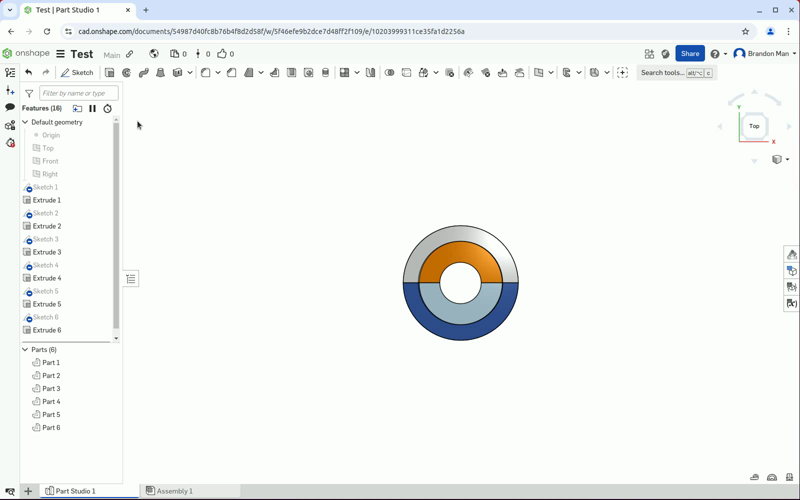
key(shift+h)
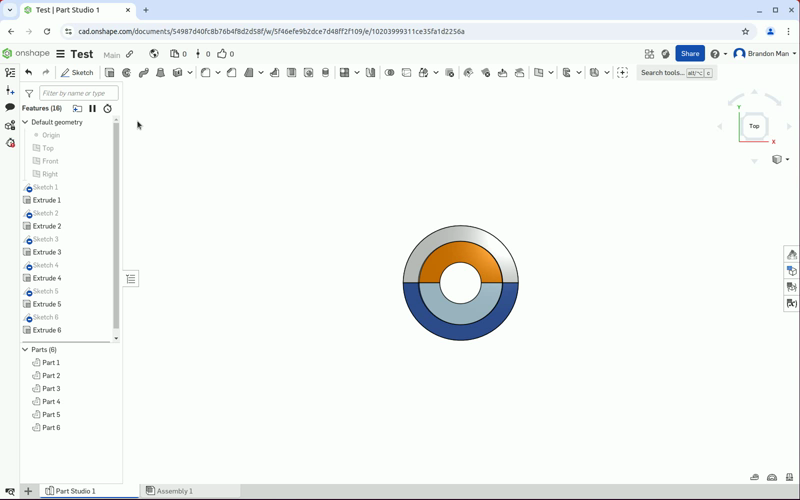
key(shift+h)
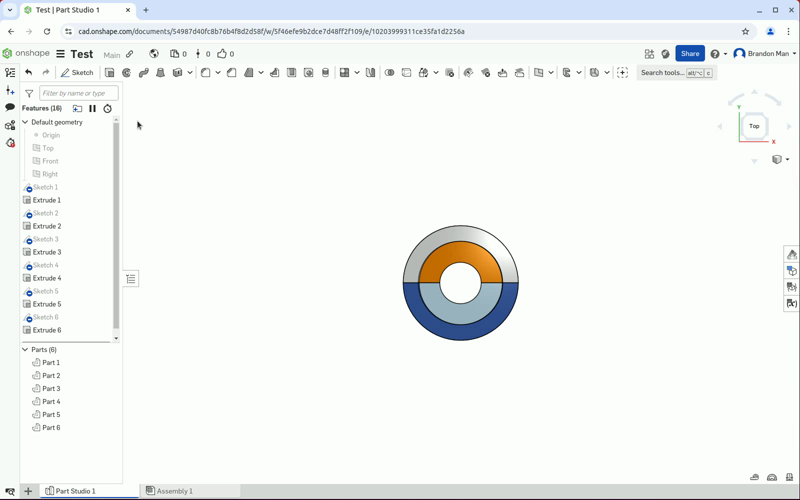
key(shift+7)
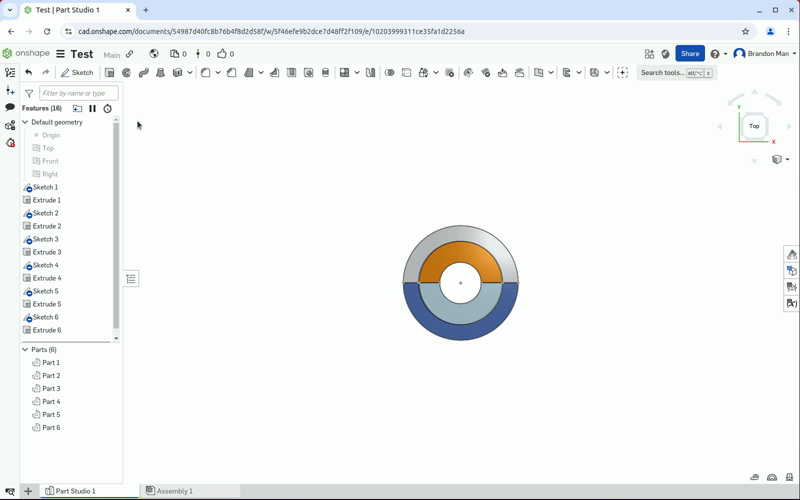
key(up, 3)
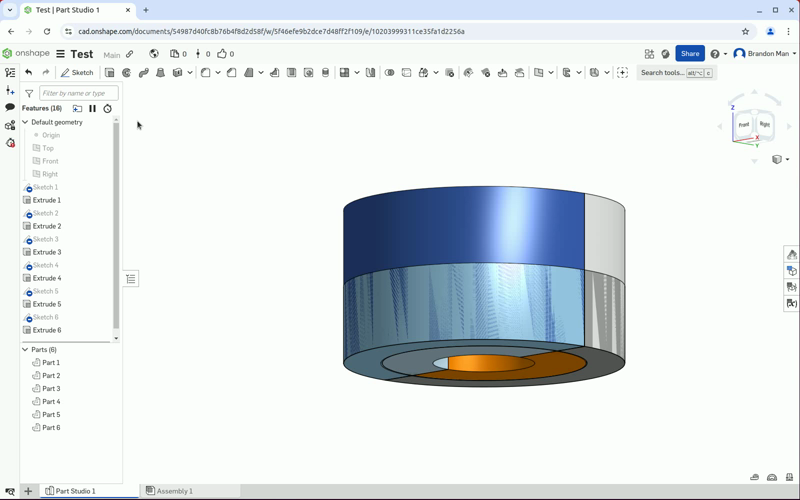
key(left, 3)
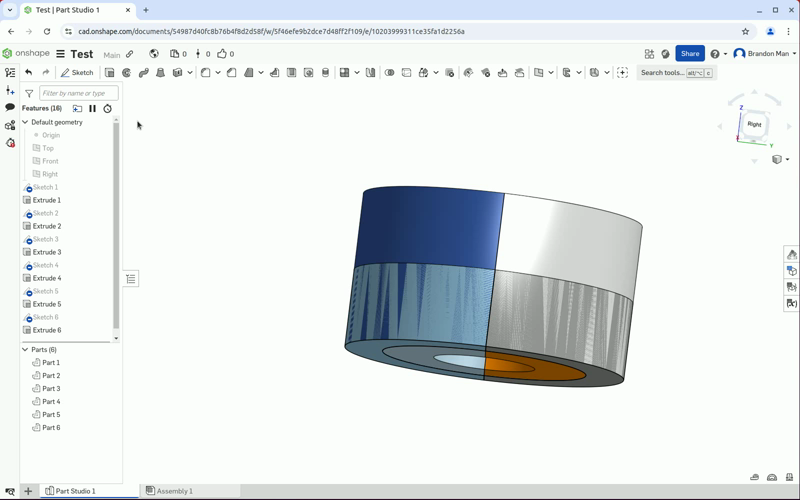
key(right, 3)
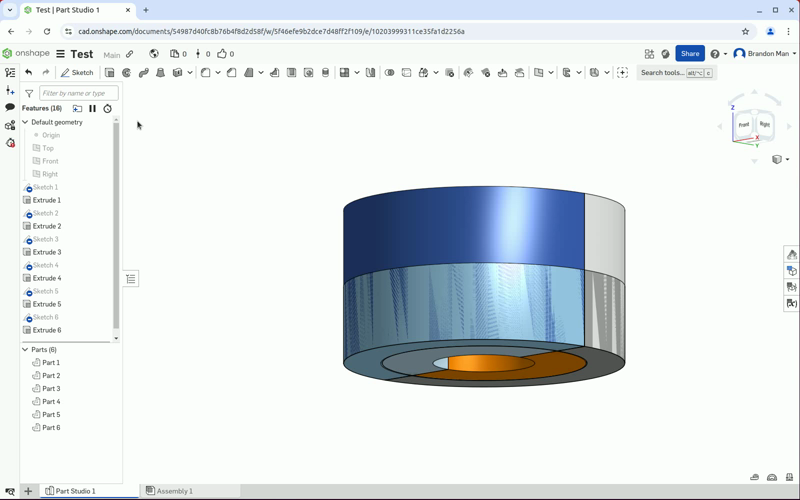
key(down, 3)
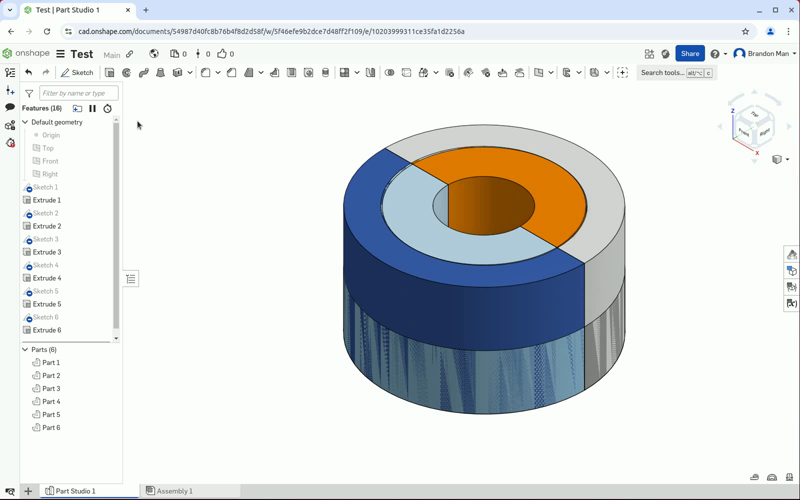
mouse_move(69, 189)
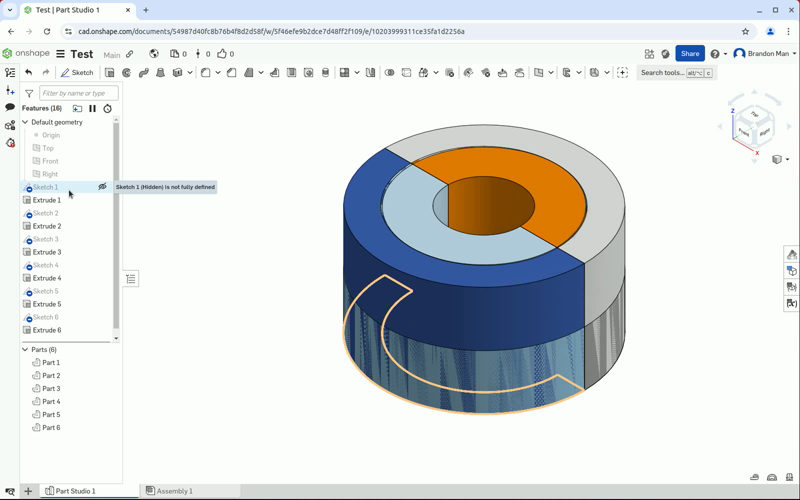
click(69, 189)